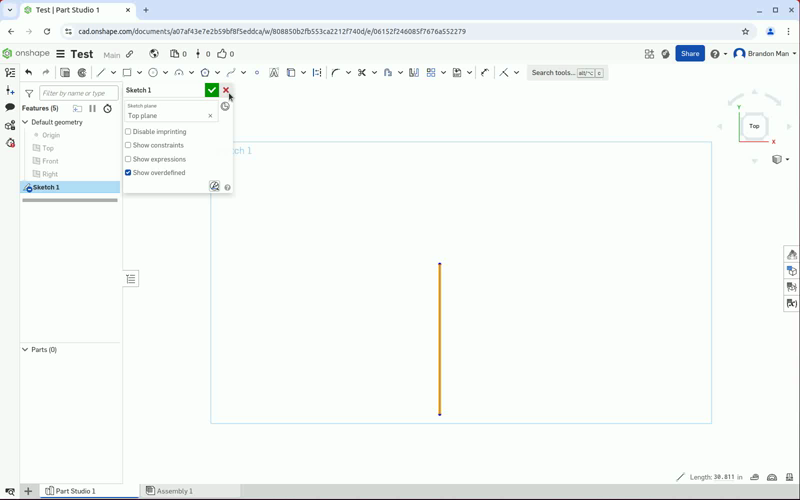
key(shift+h)
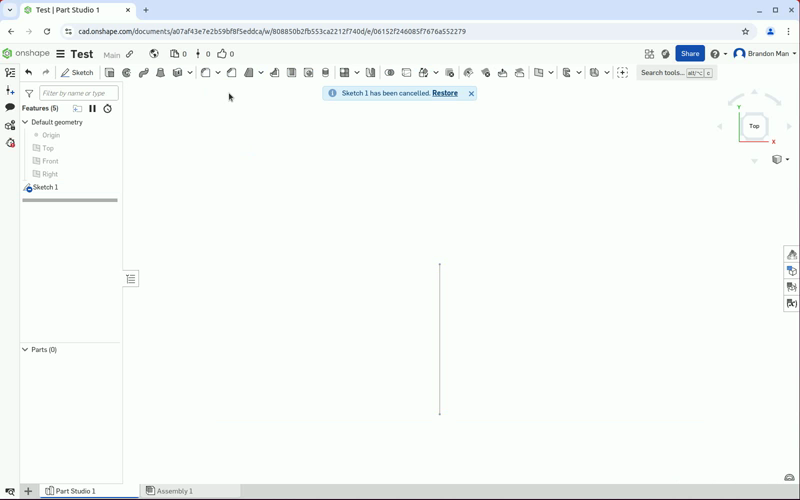
key(shift+s)
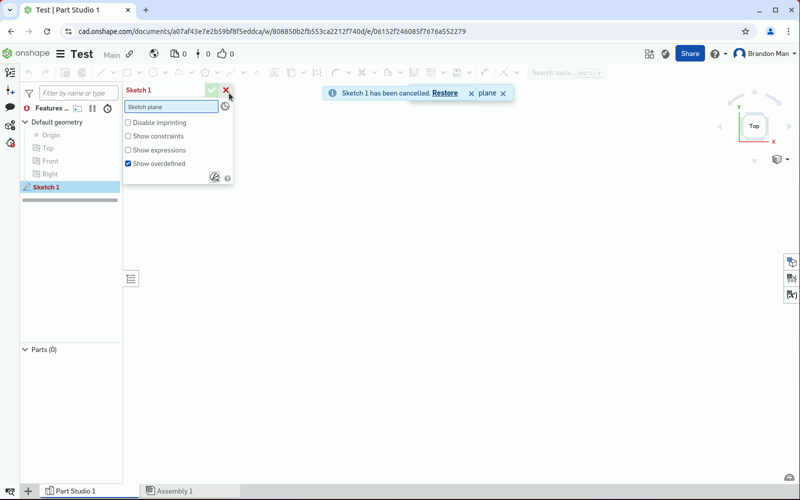
mouse_move(73, 150)
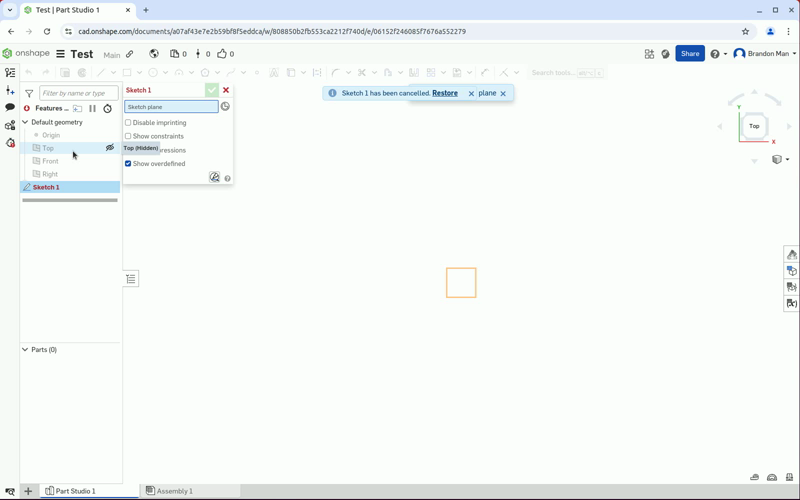
click(73, 150)
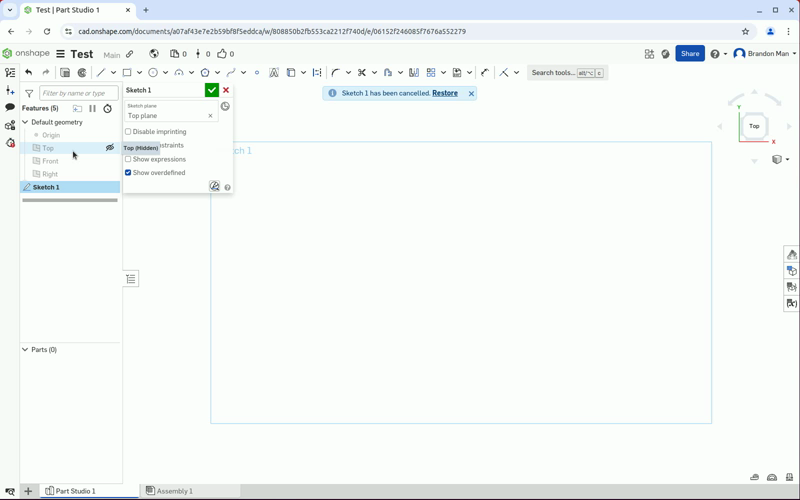
mouse_move(73, 352)
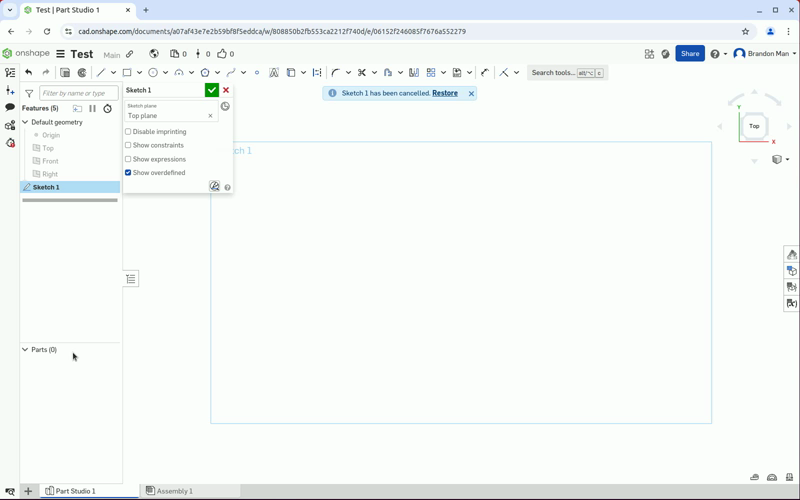
key(y)
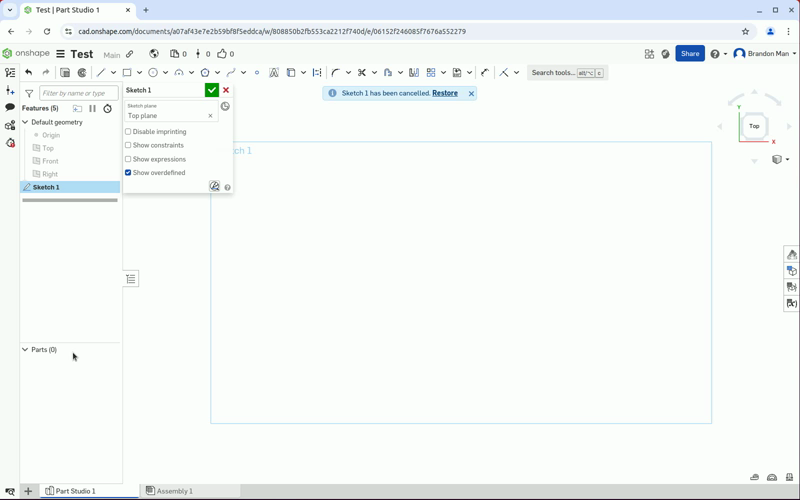
key(l)
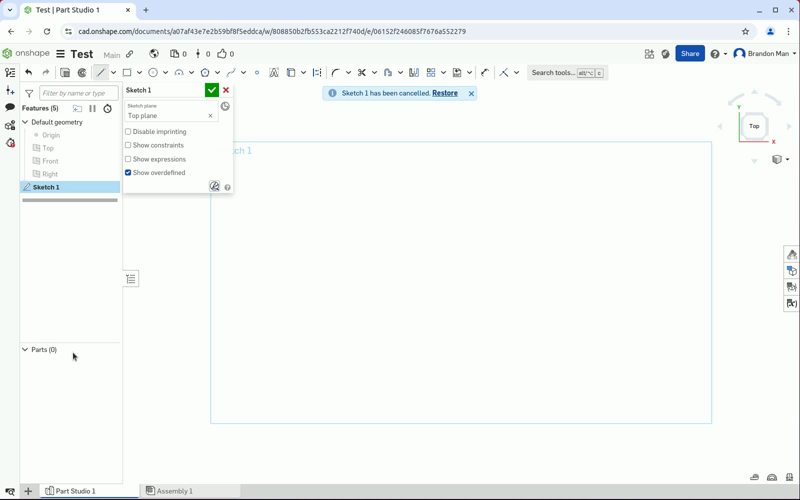
key_down(shift)
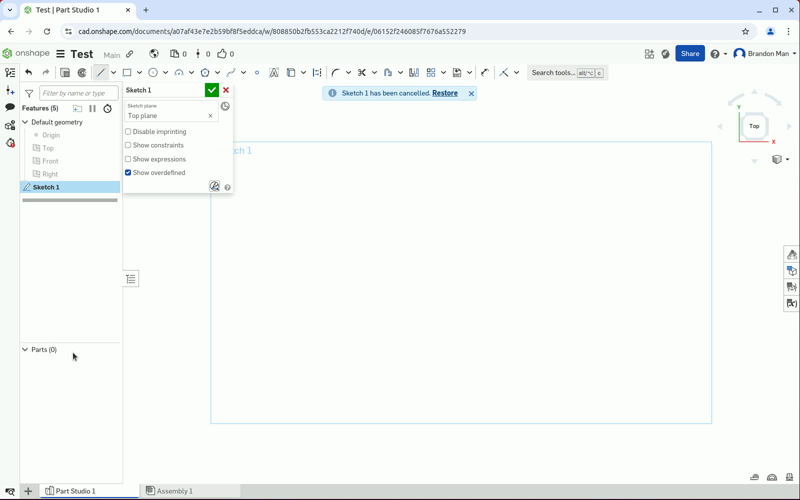
mouse_move(460, 282)
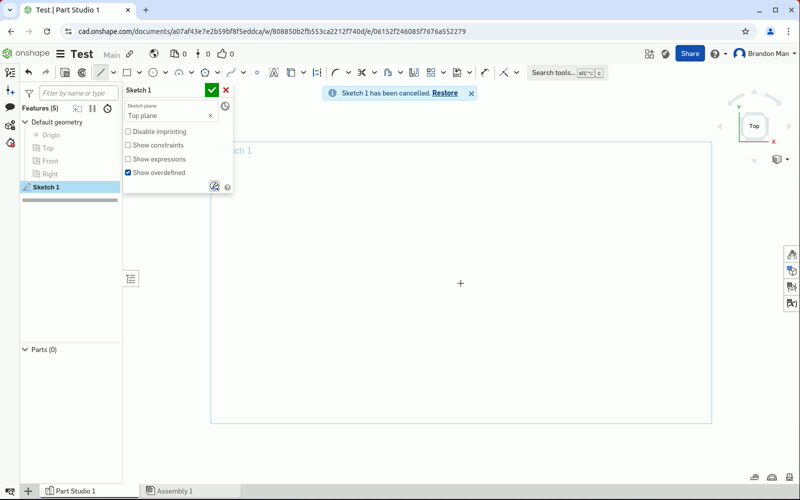
click(460, 282)
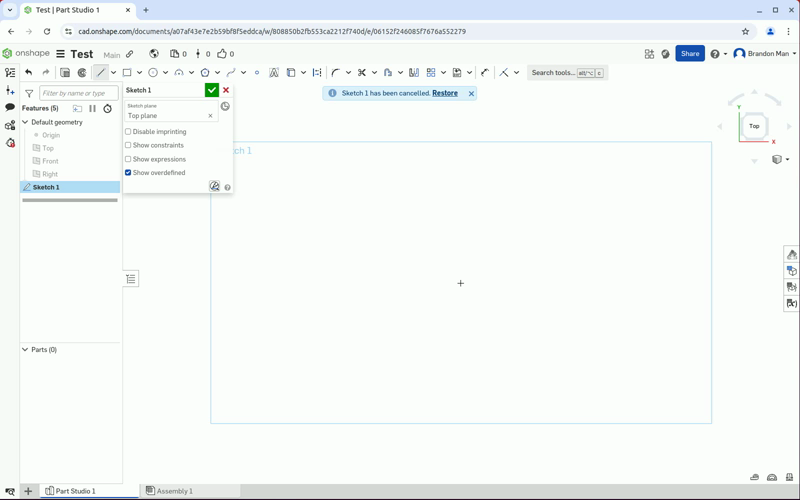
key_up(shift)
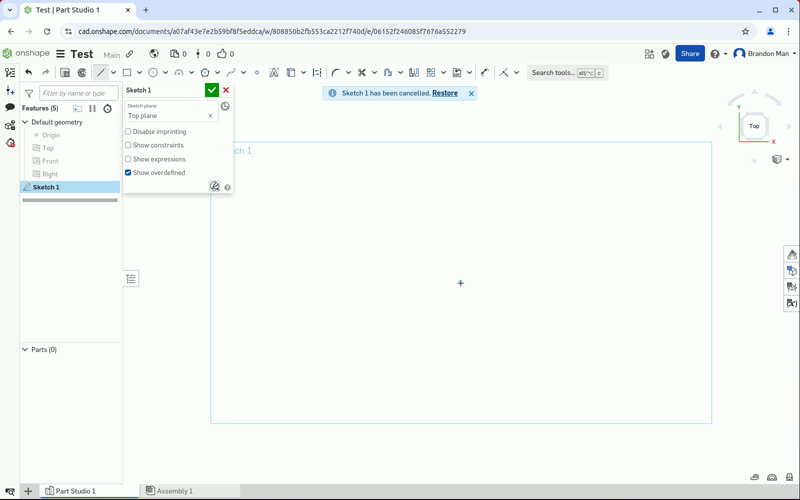
key_down(shift)
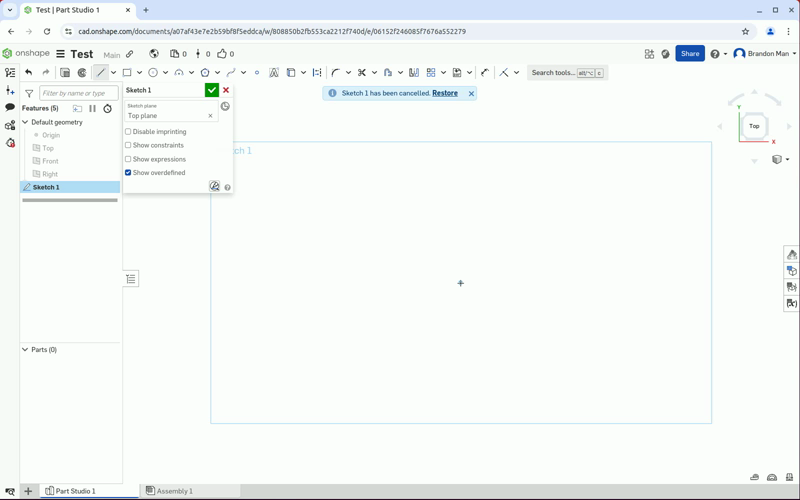
mouse_move(572, 282)
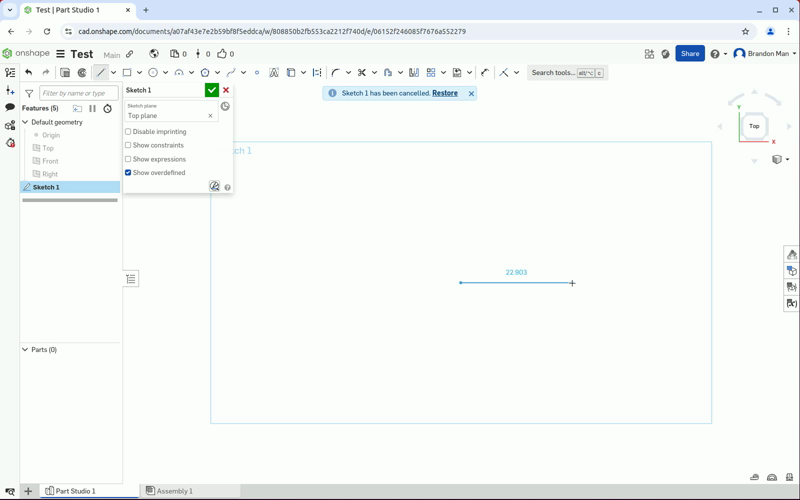
click(572, 282)
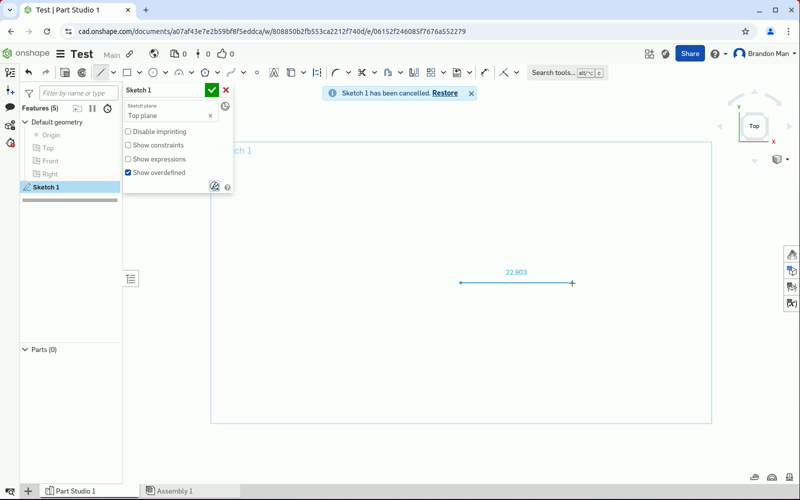
key_up(shift)
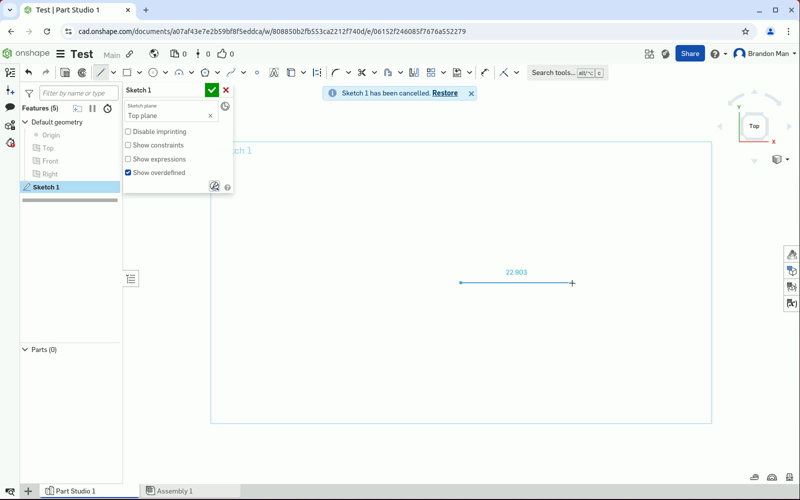
key_down(shift)
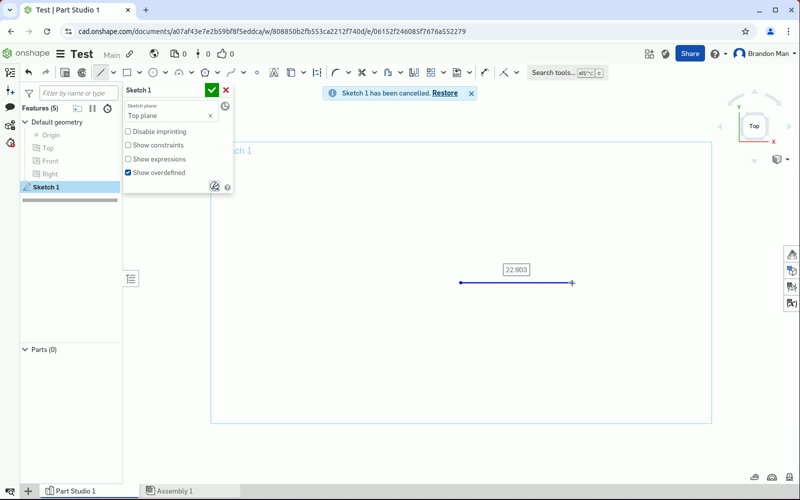
mouse_move(589, 282)
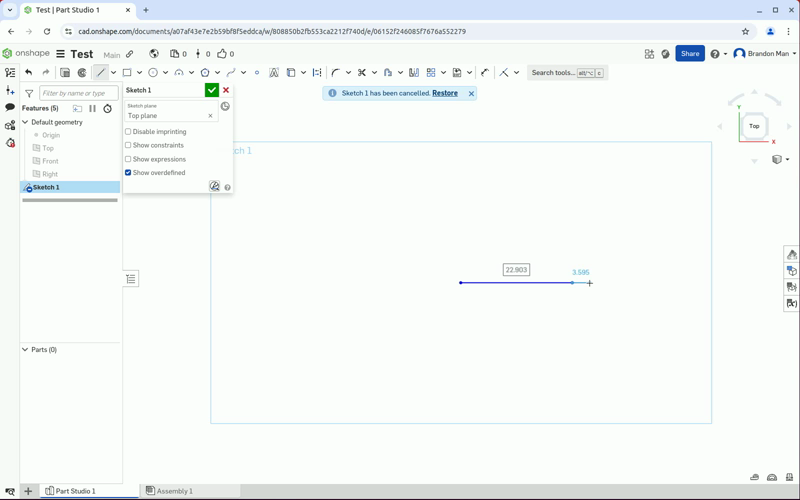
mouse_move(572, 250)
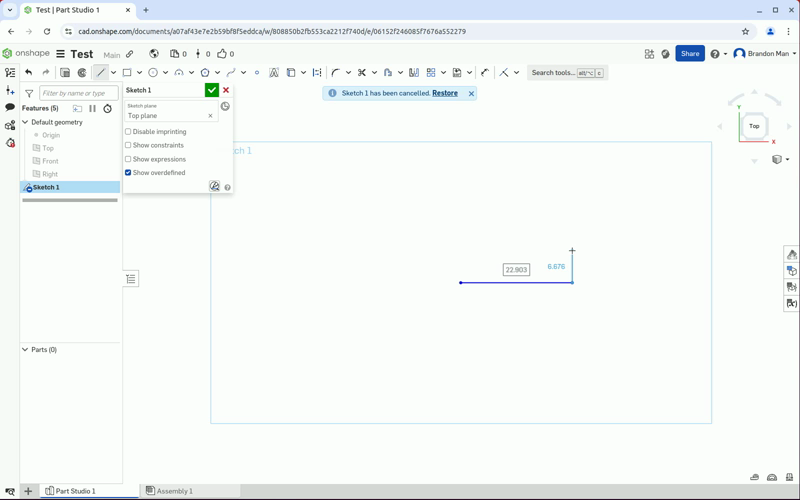
click(572, 250)
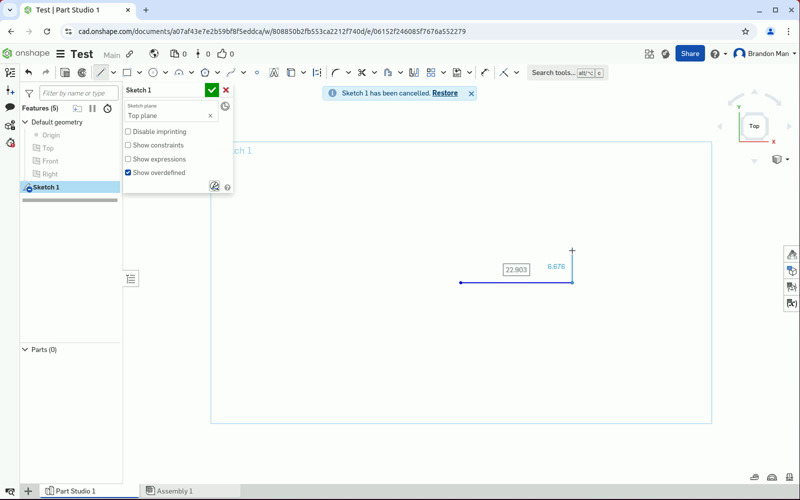
key_up(shift)
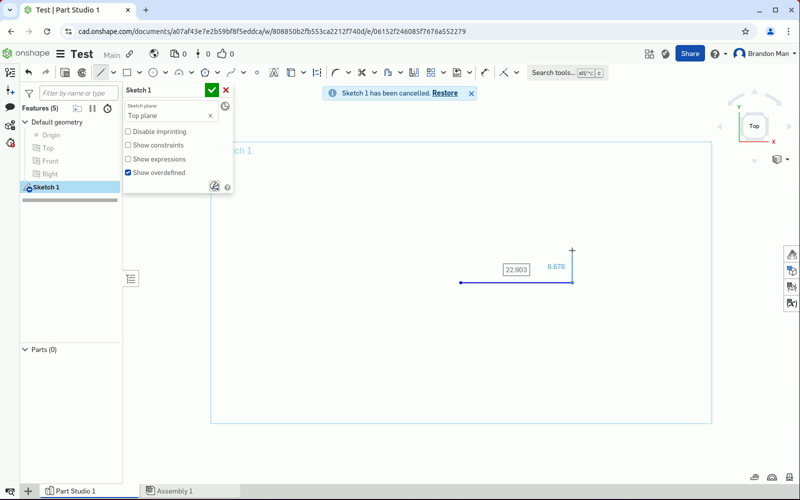
key_down(shift)
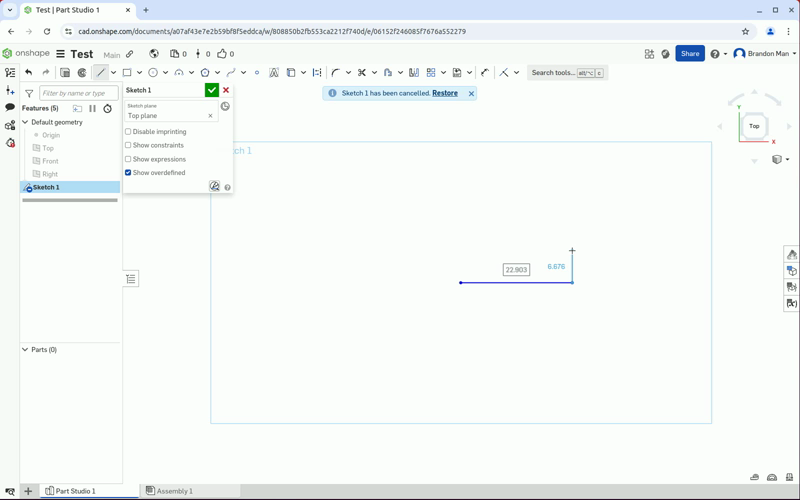
mouse_move(460, 250)
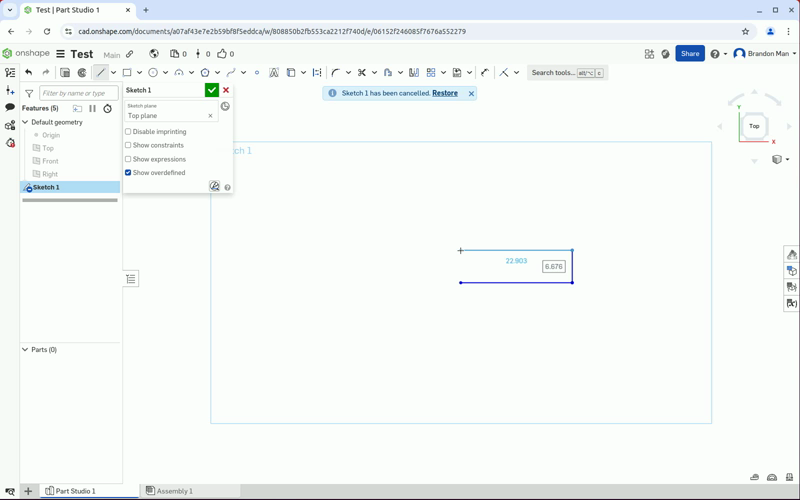
click(460, 250)
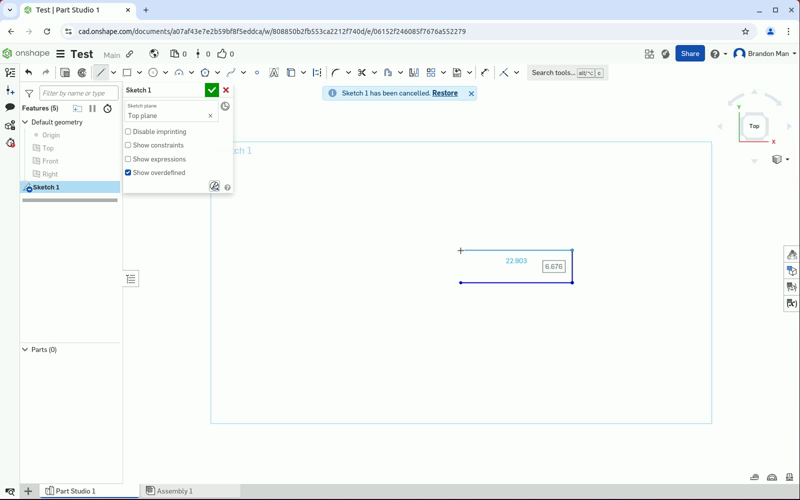
key_up(shift)
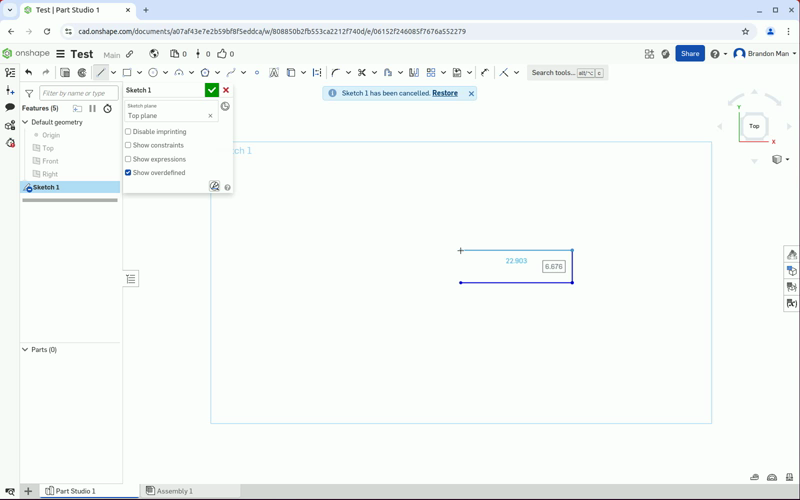
mouse_move(490, 250)
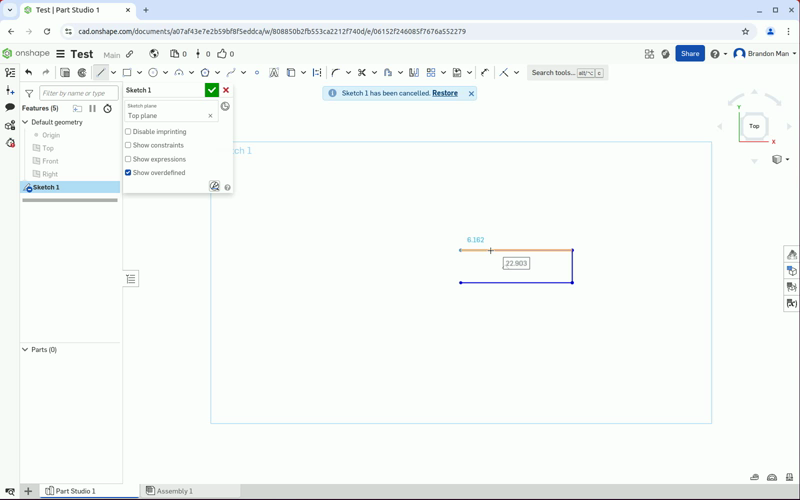
key_down(shift)
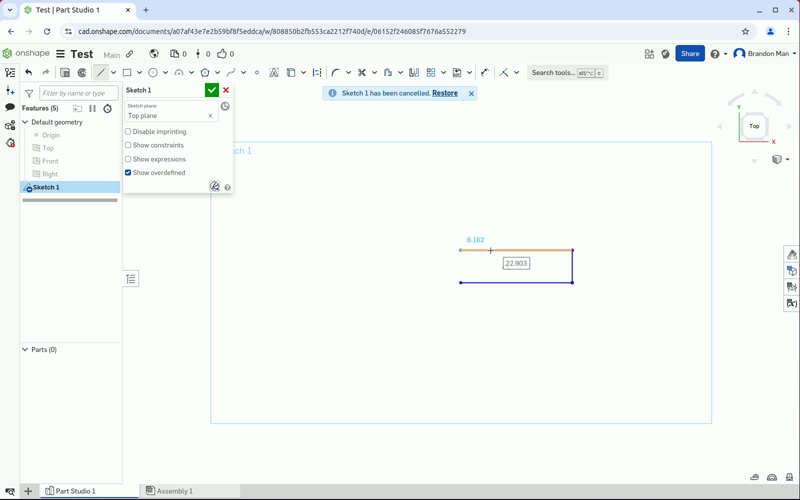
mouse_move(460, 282)
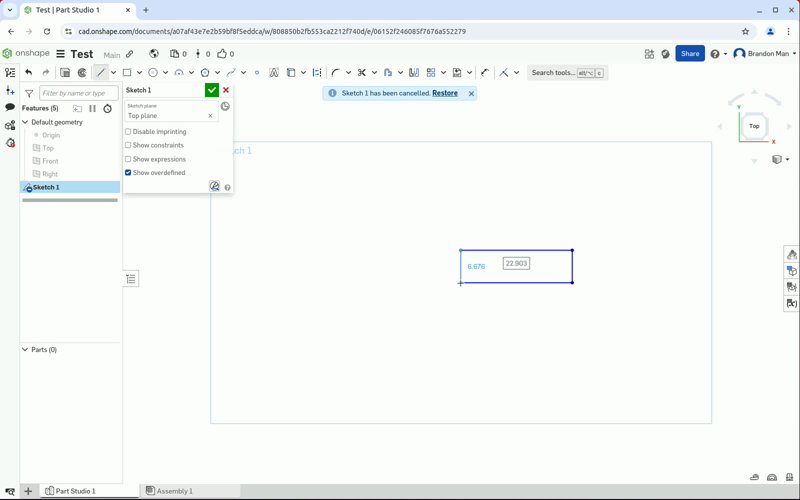
key_up(shift)
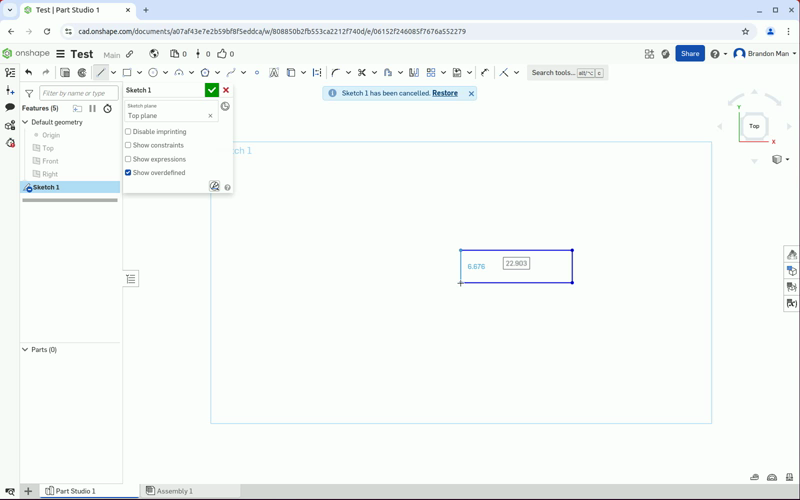
click(460, 282)
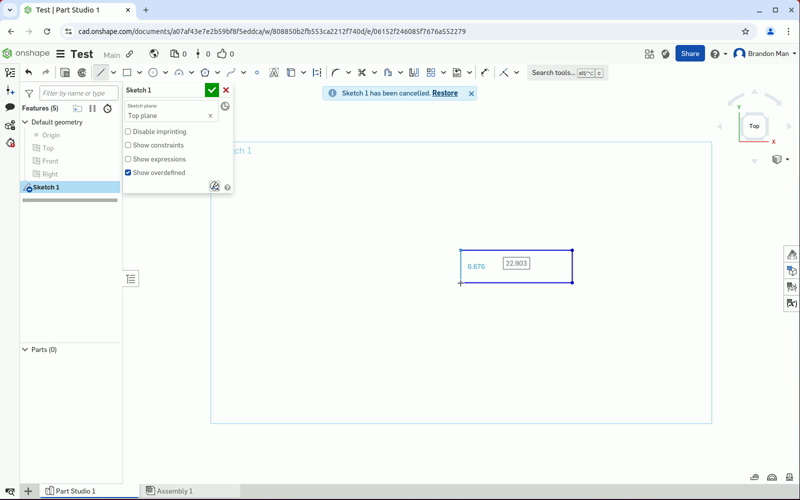
key(esc)
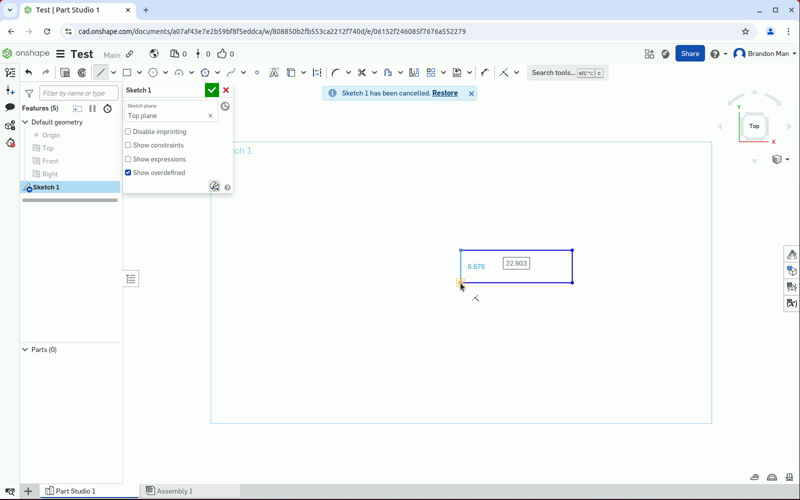
mouse_move(539, 272)
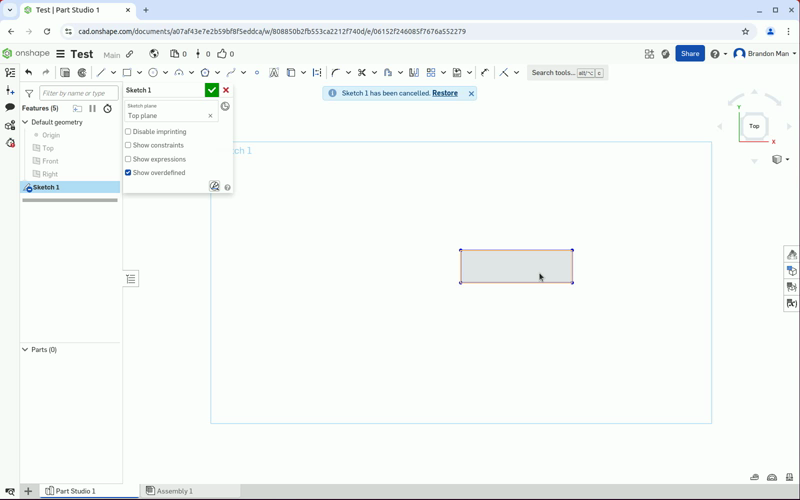
click(539, 272)
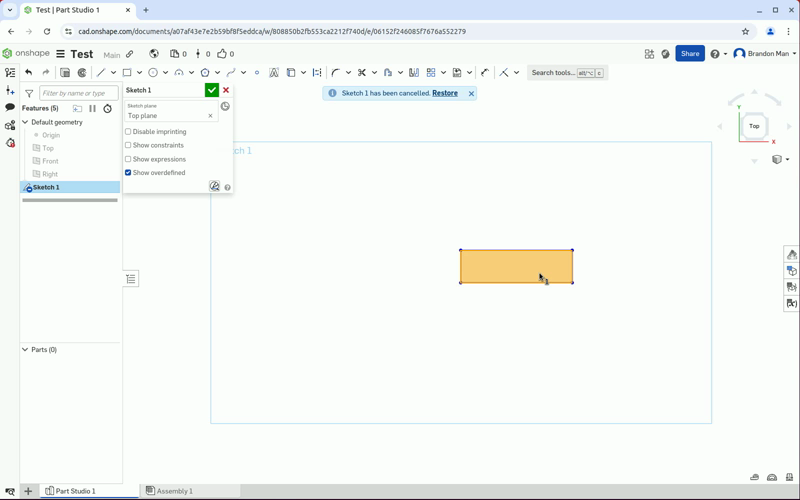
mouse_move(73, 352)
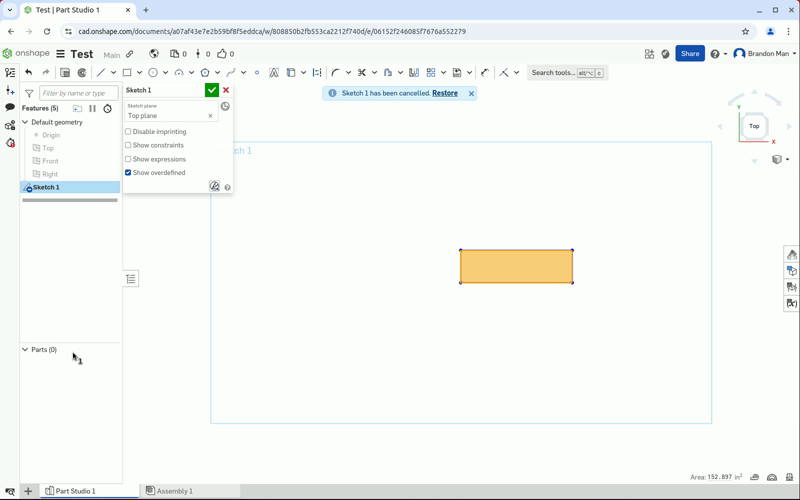
key(shift+y)
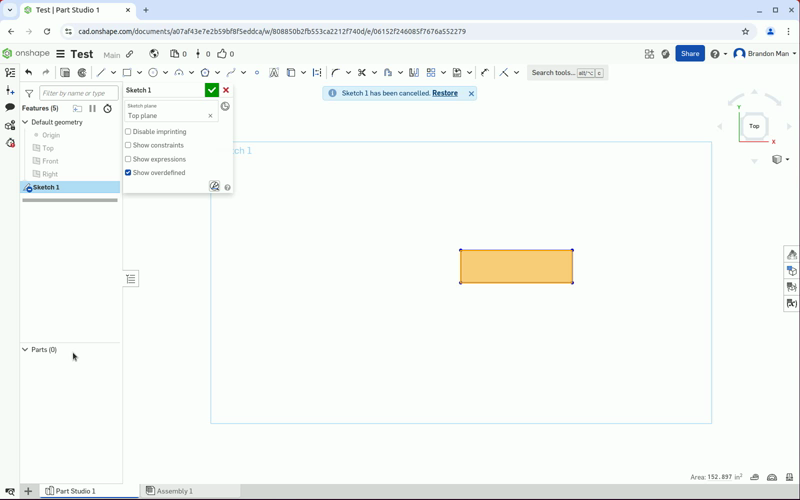
key(shift+e)
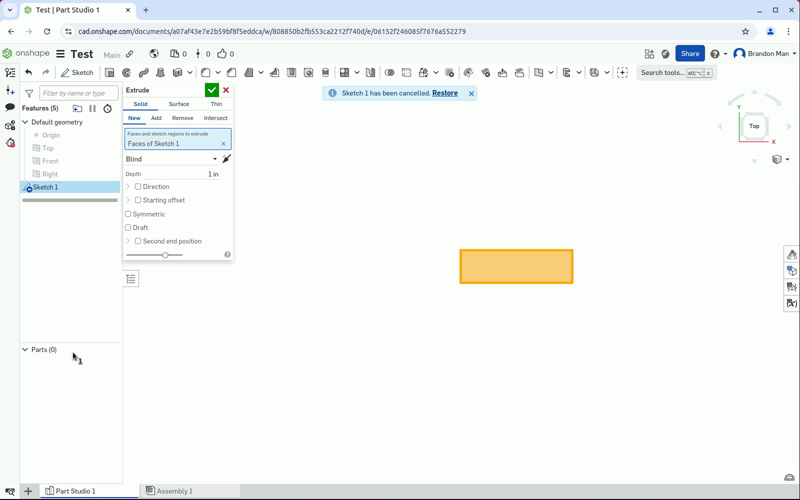
mouse_move(143, 106)
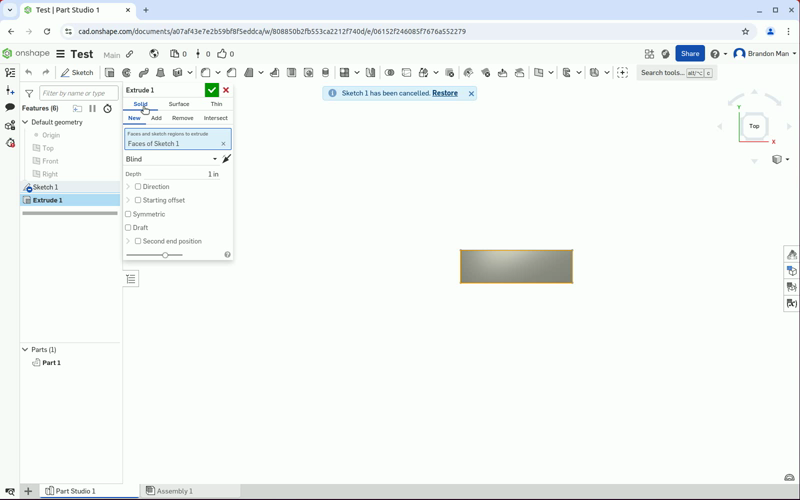
click(143, 106)
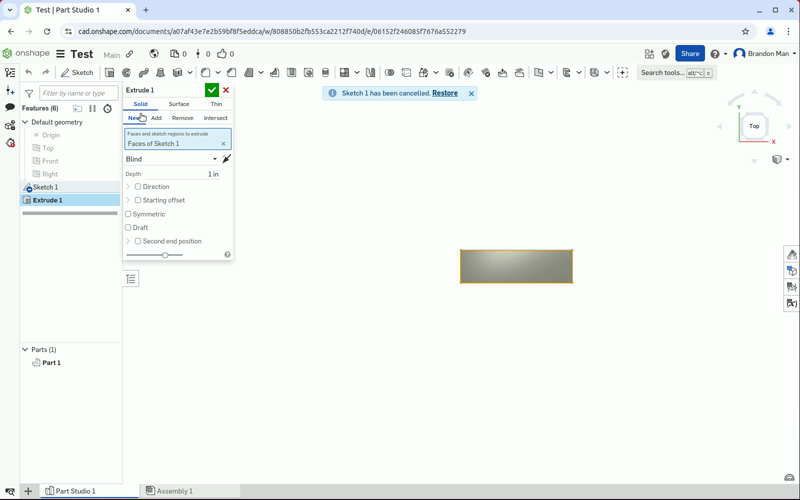
mouse_move(137, 120)
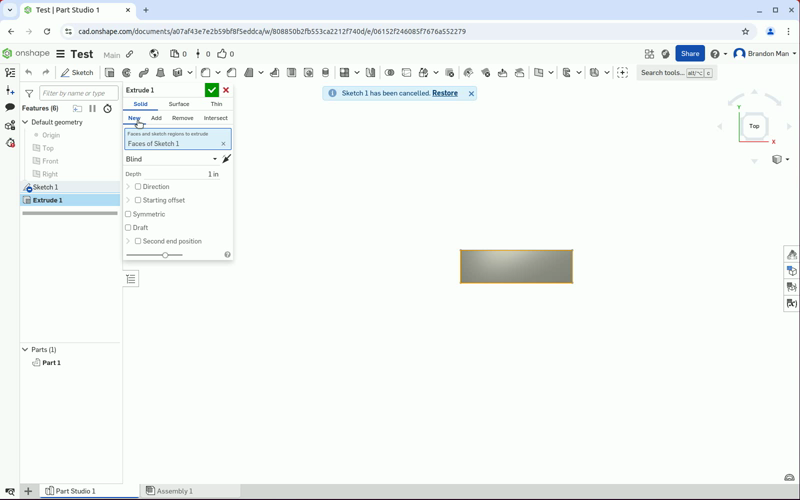
click(137, 120)
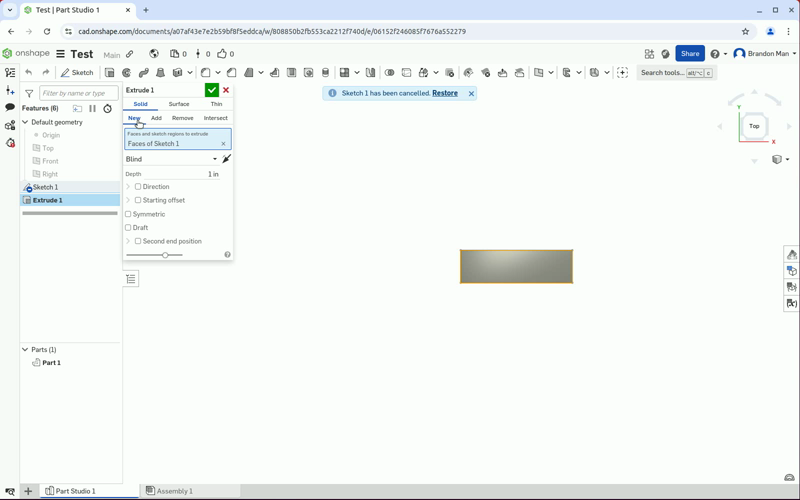
key(tab, 4)
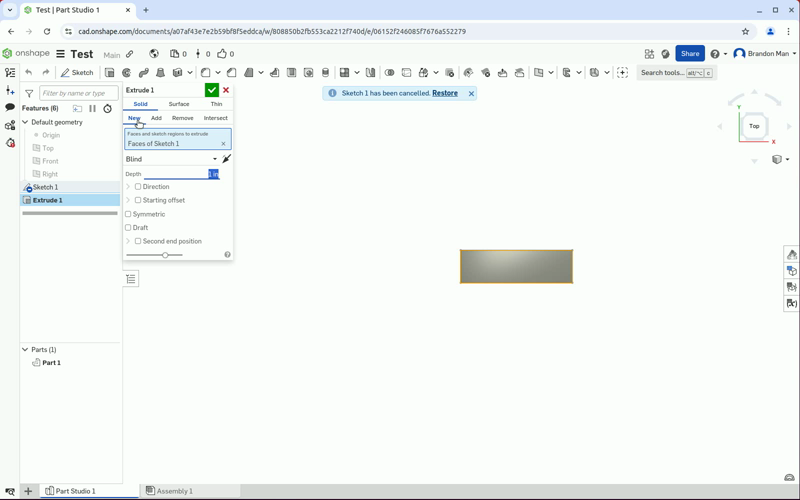
text(0.241)
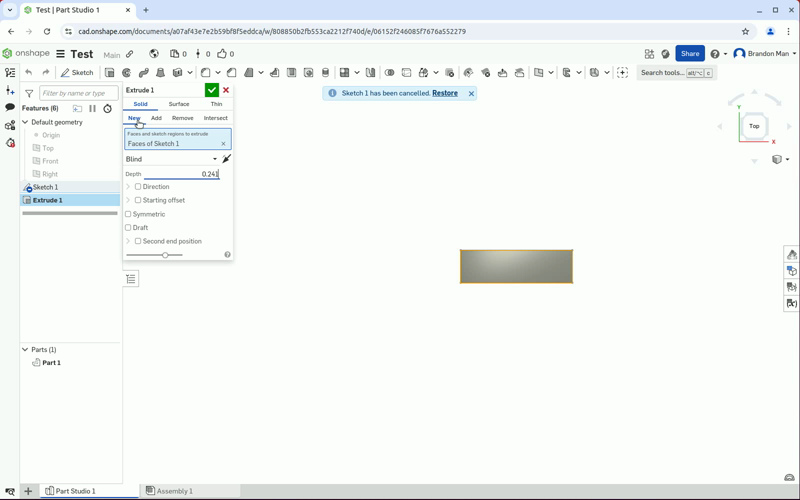
key(enter)
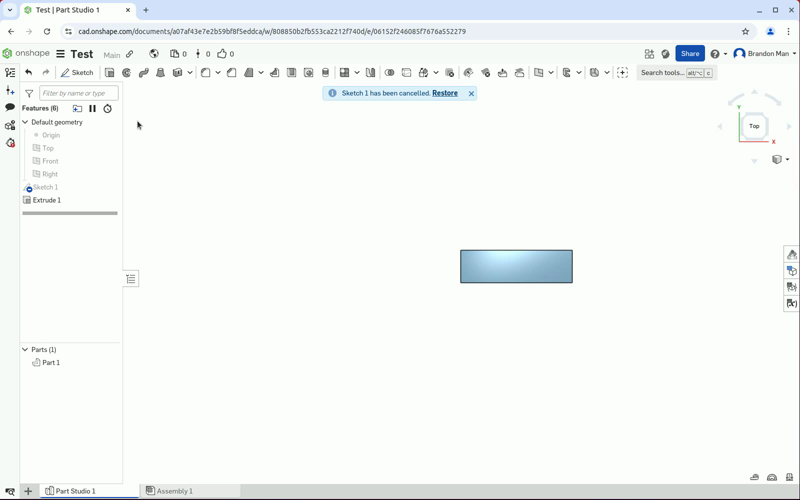
key(shift+h)
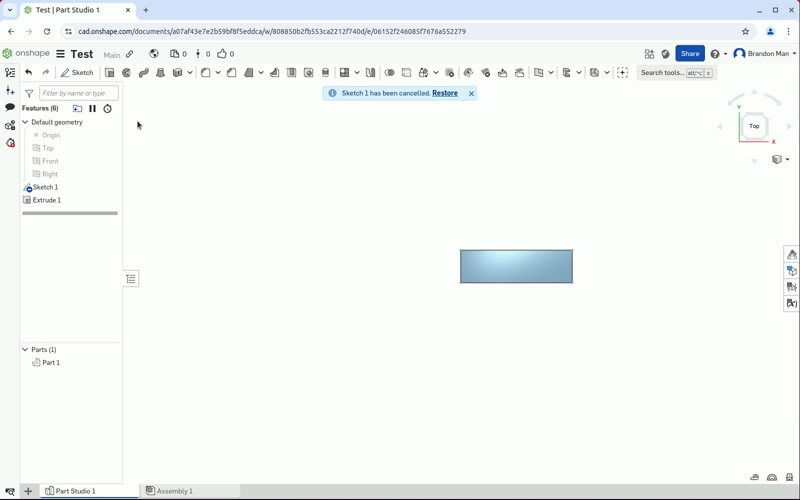
key(shift+h)
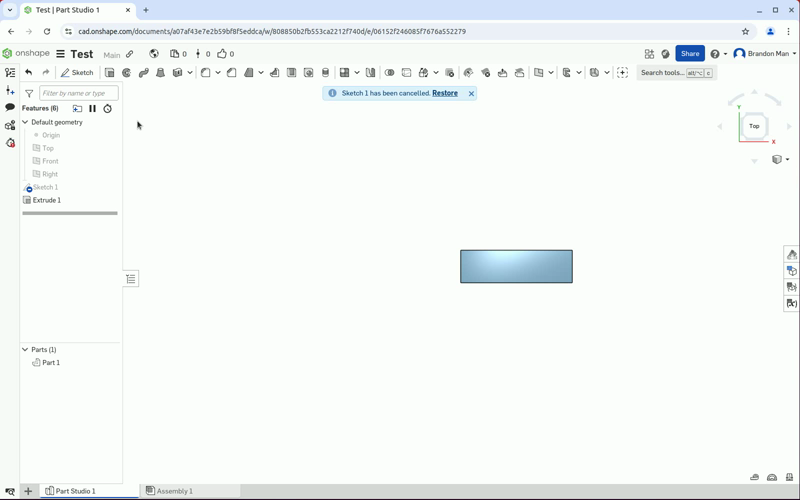
mouse_move(73, 189)
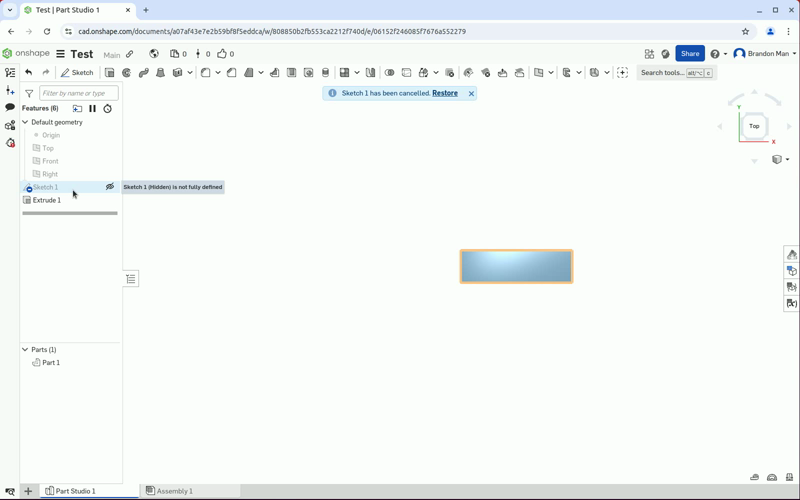
click(73, 189)
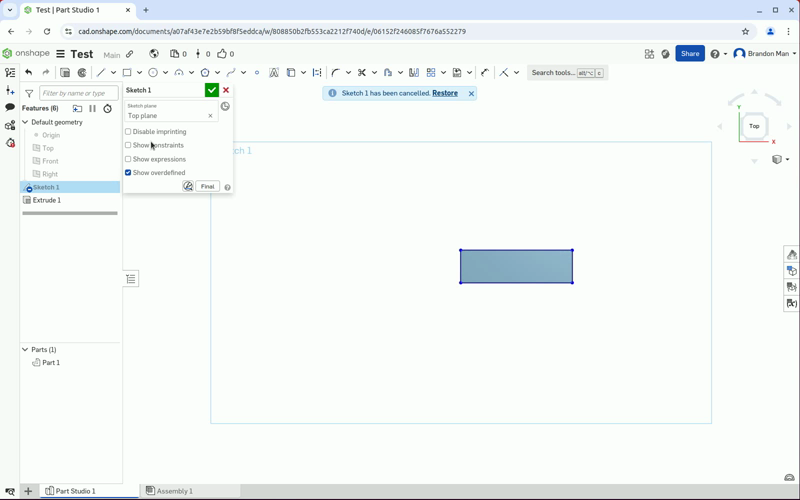
mouse_move(229, 92)
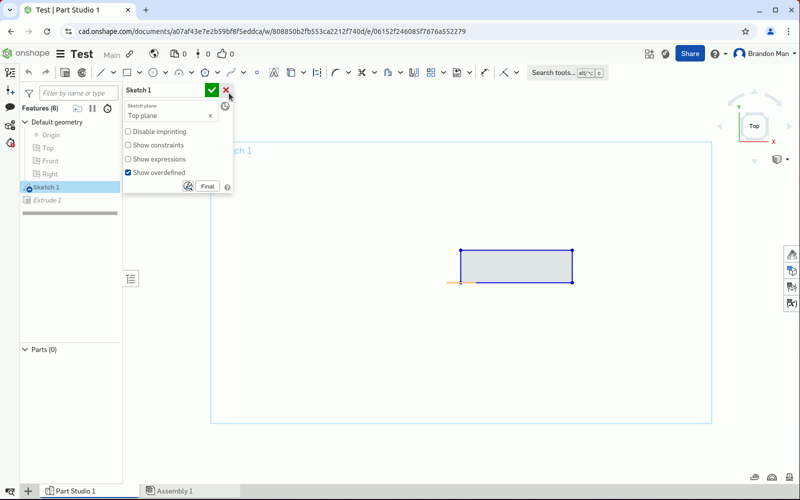
click(229, 92)
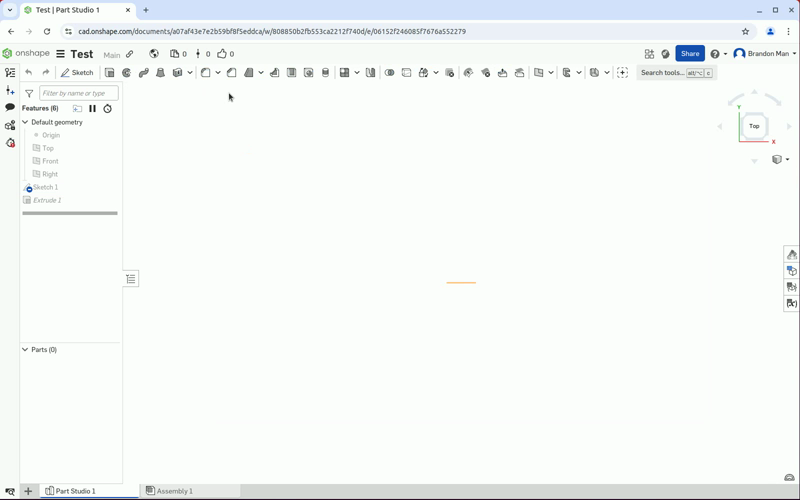
mouse_move(541, 75)
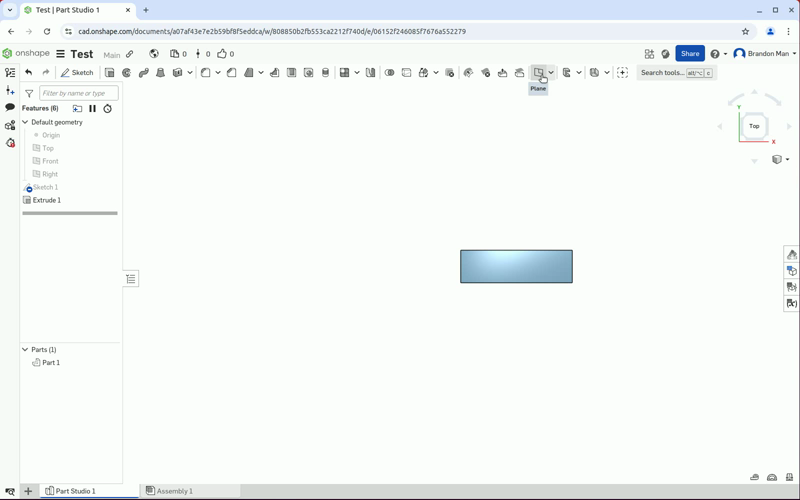
click(541, 75)
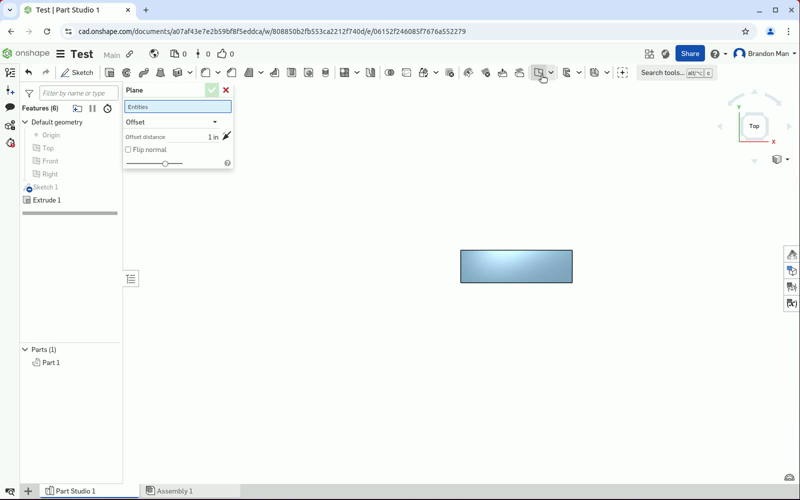
mouse_move(73, 150)
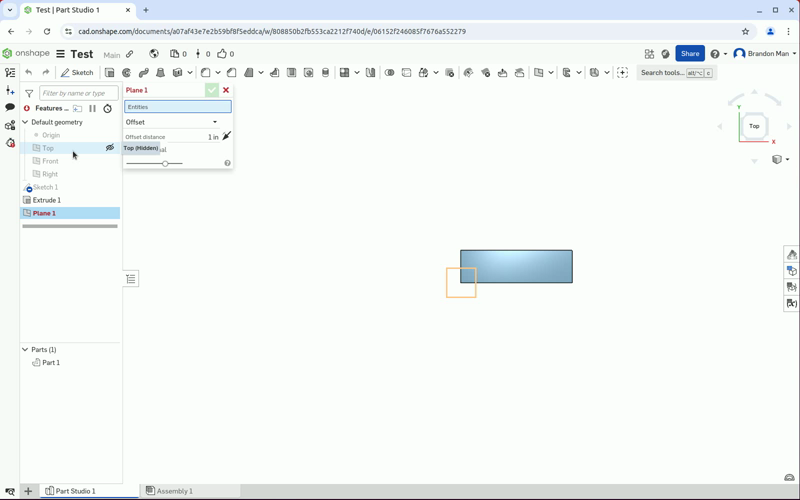
click(73, 150)
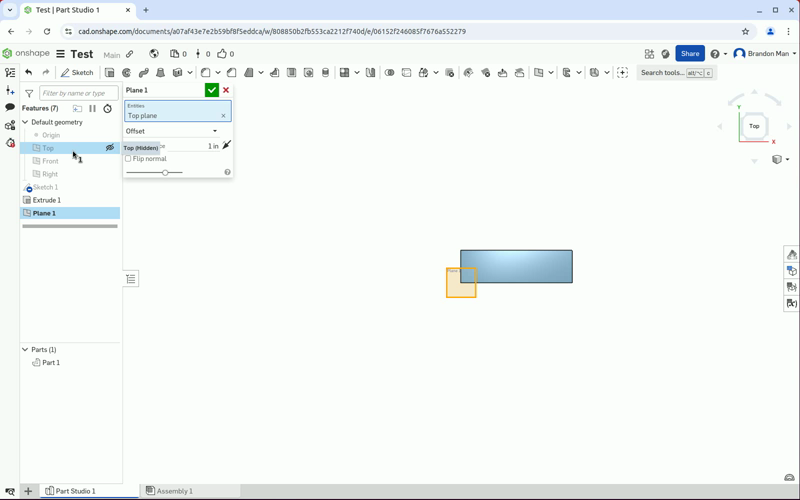
key(tab, 2)
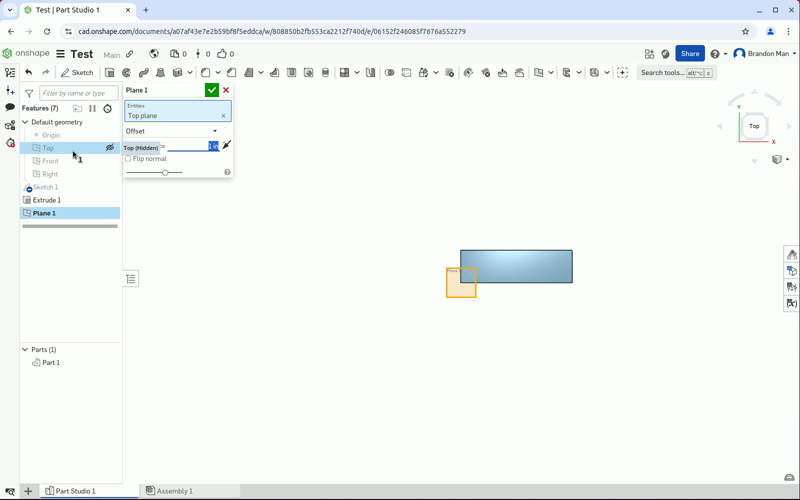
text(0.246)
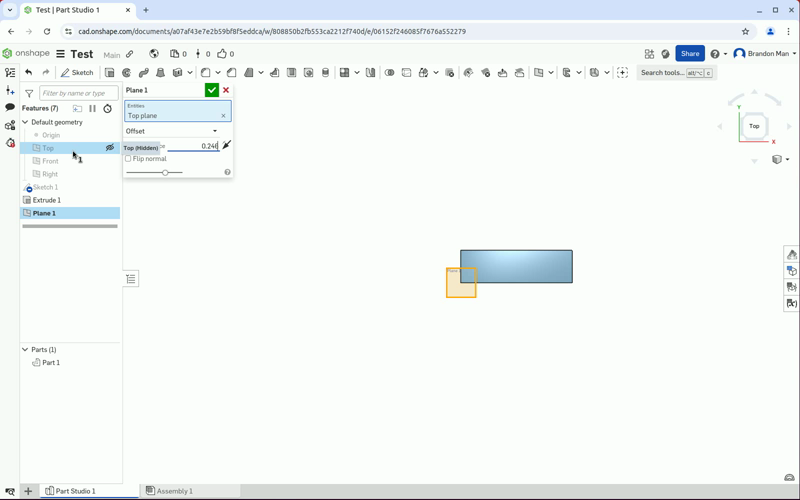
key(enter, 2)
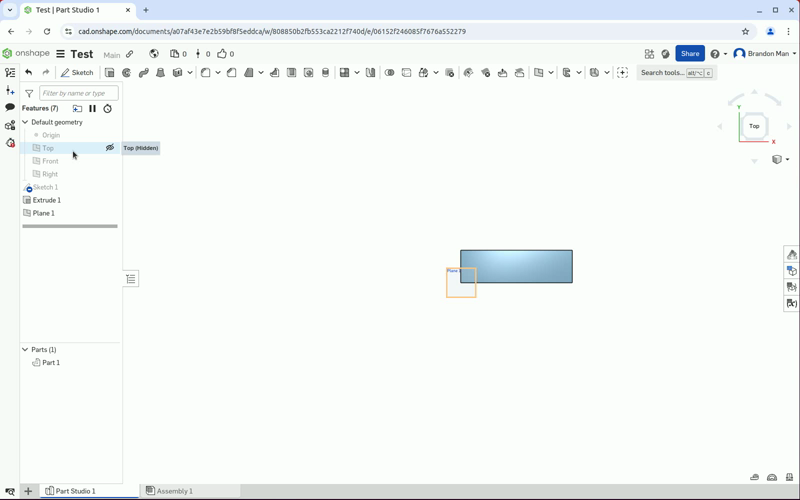
key(shift+s)
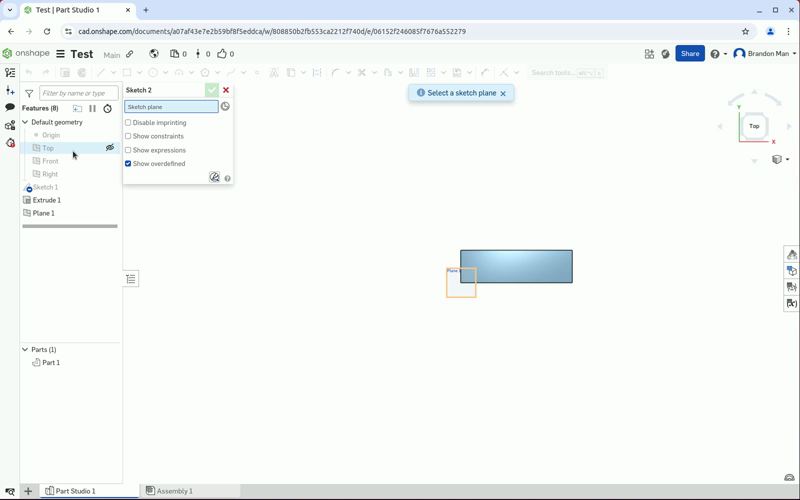
mouse_move(73, 215)
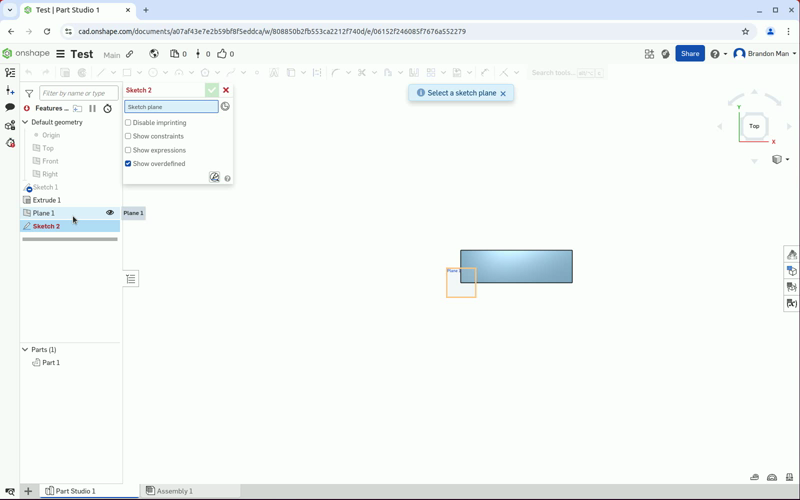
click(73, 215)
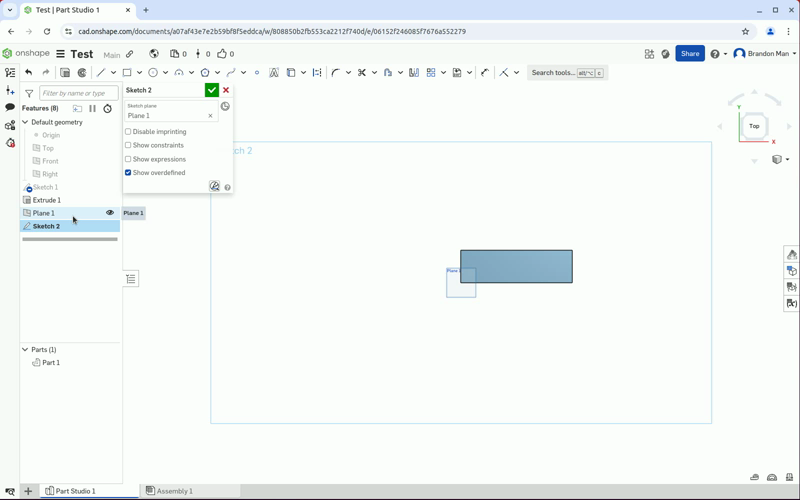
mouse_move(73, 352)
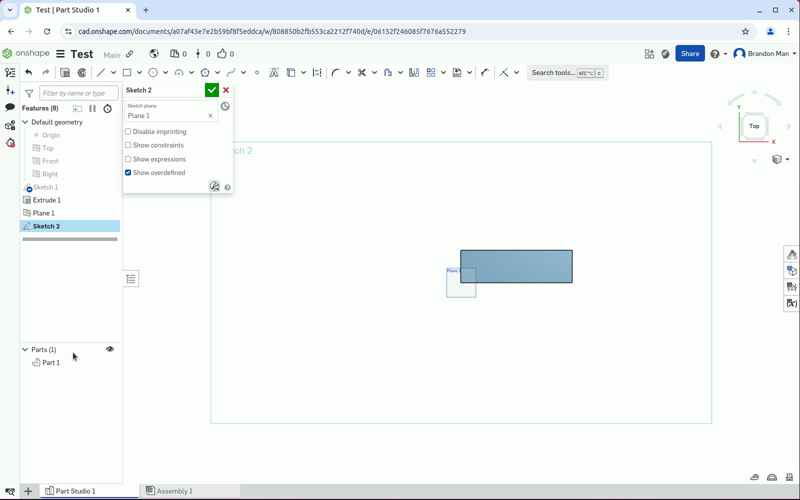
key(y)
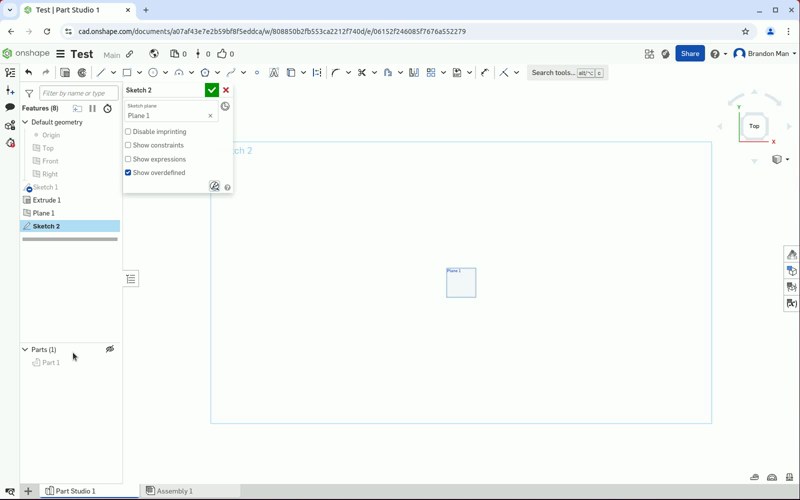
key(l)
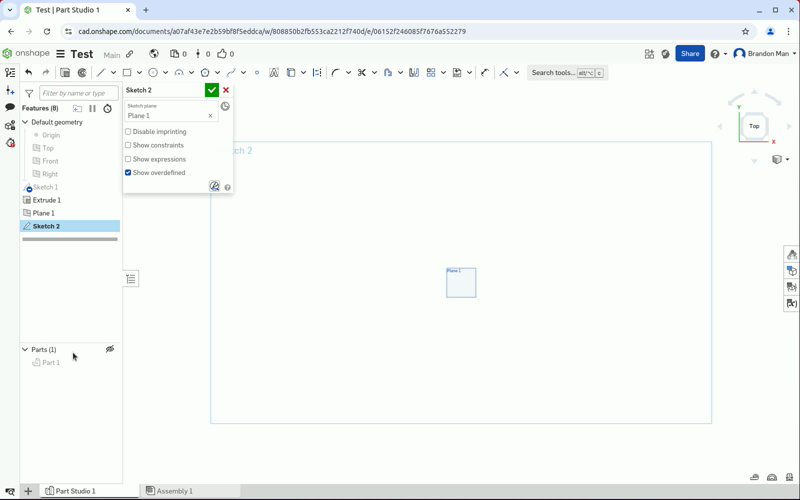
key_down(shift)
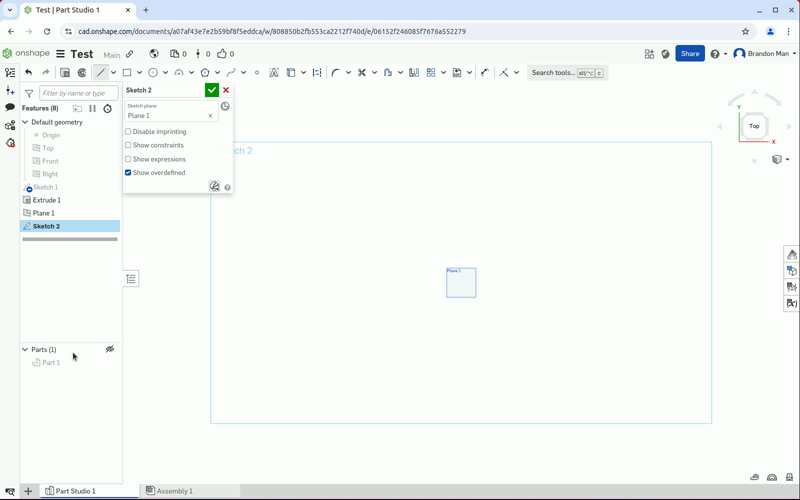
mouse_move(542, 271)
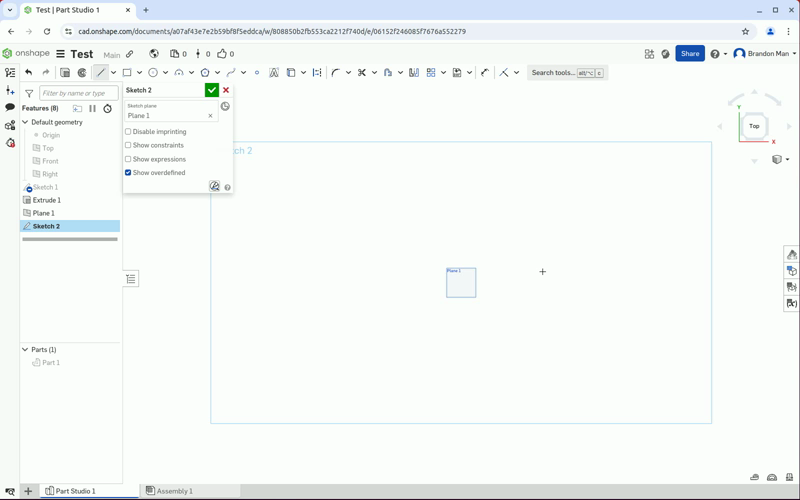
click(542, 271)
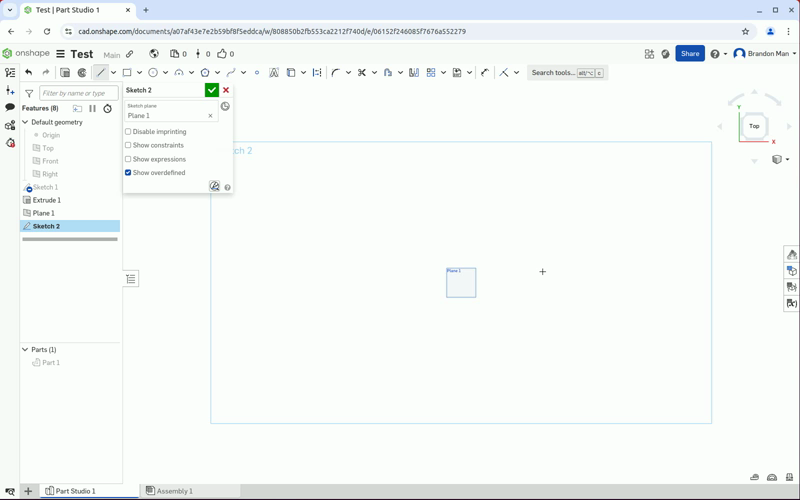
key_up(shift)
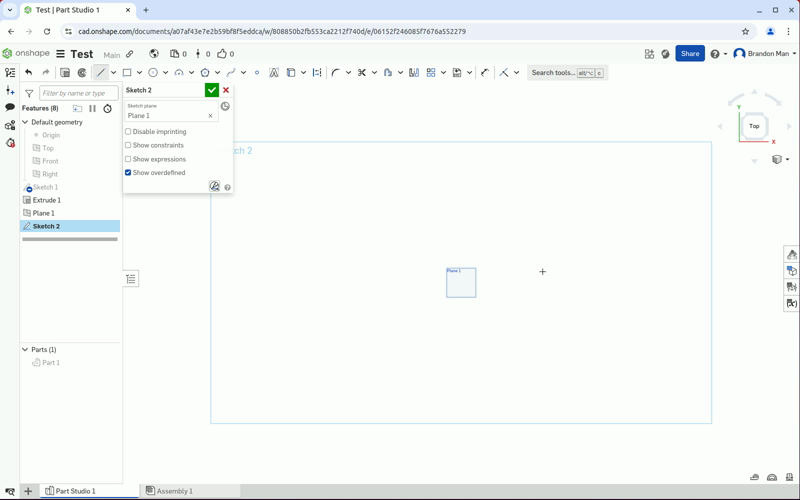
key_down(shift)
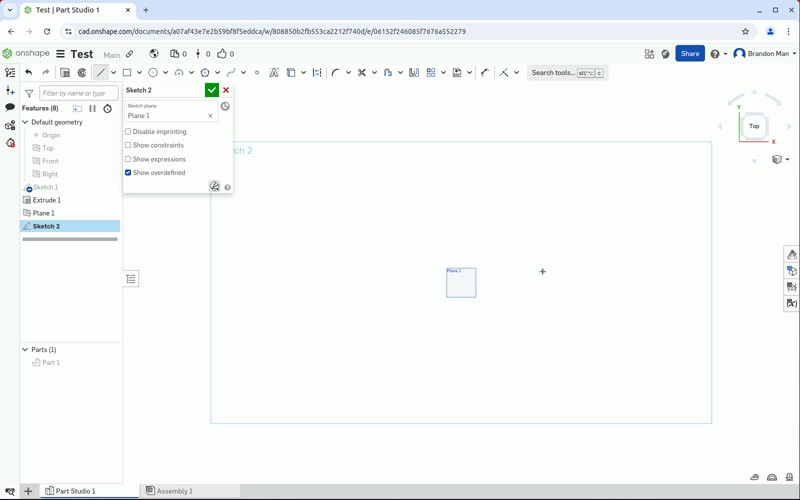
mouse_move(572, 271)
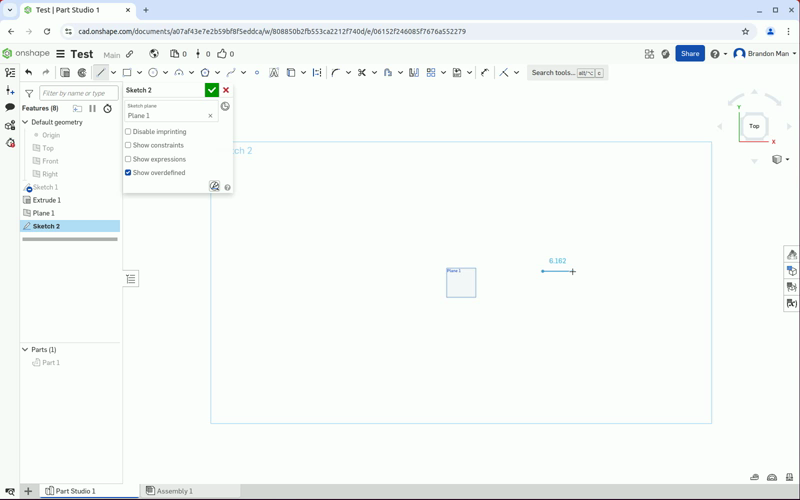
mouse_move(574, 271)
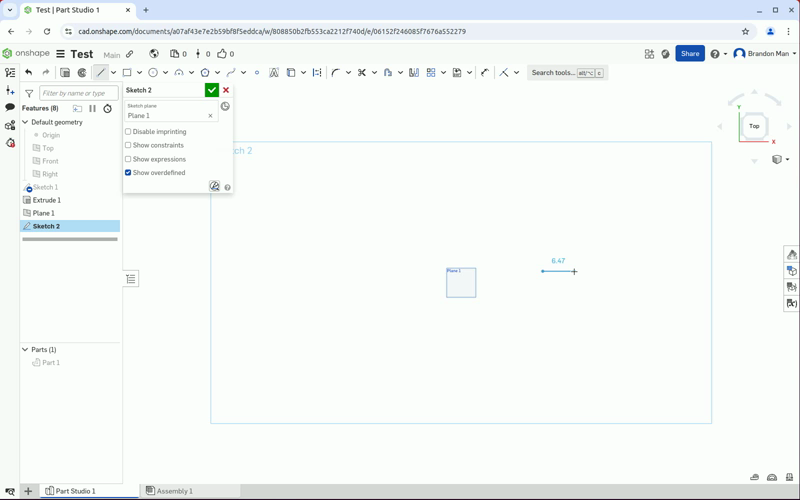
click(574, 271)
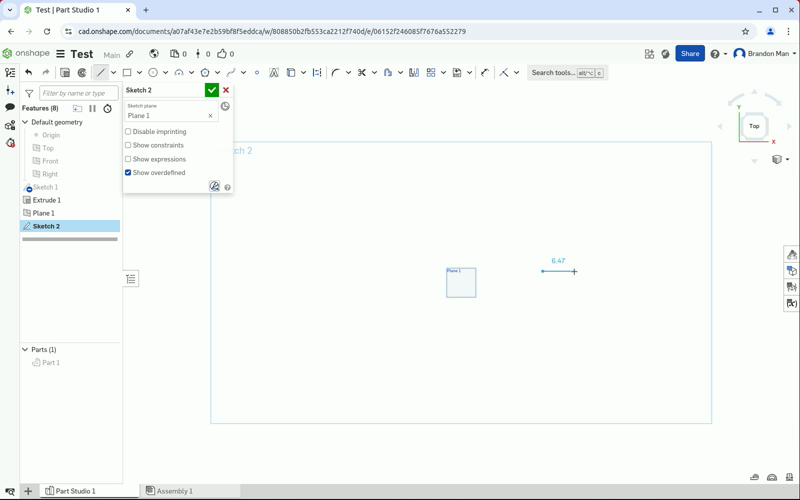
key_up(shift)
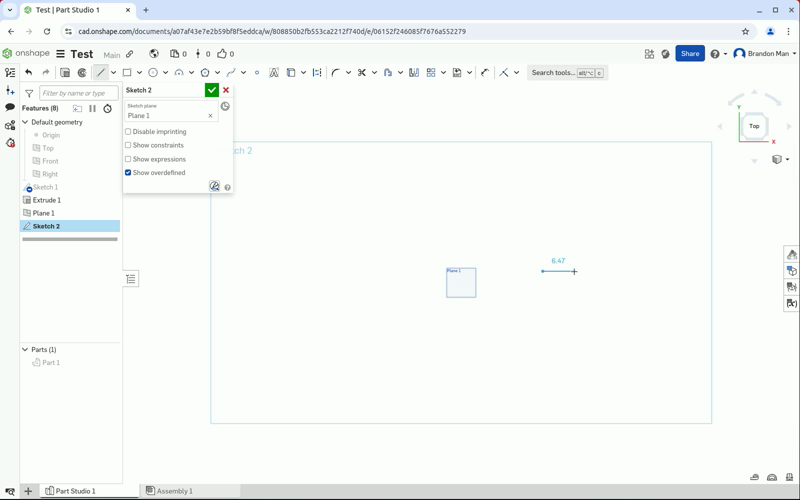
key_down(shift)
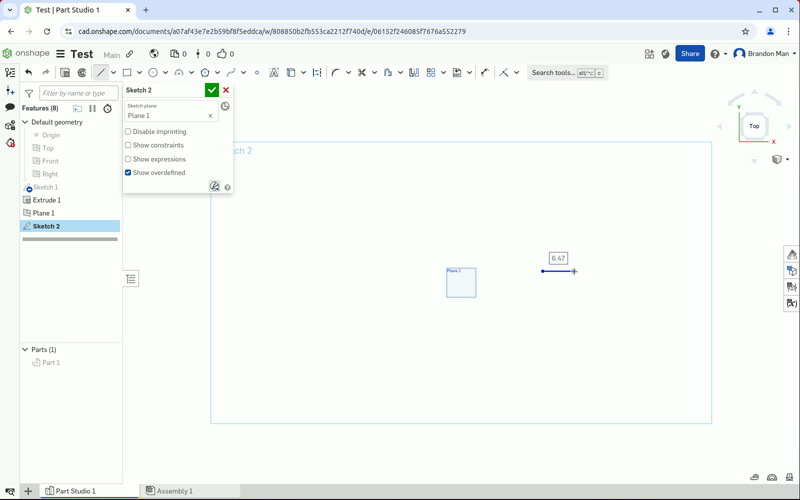
mouse_move(589, 271)
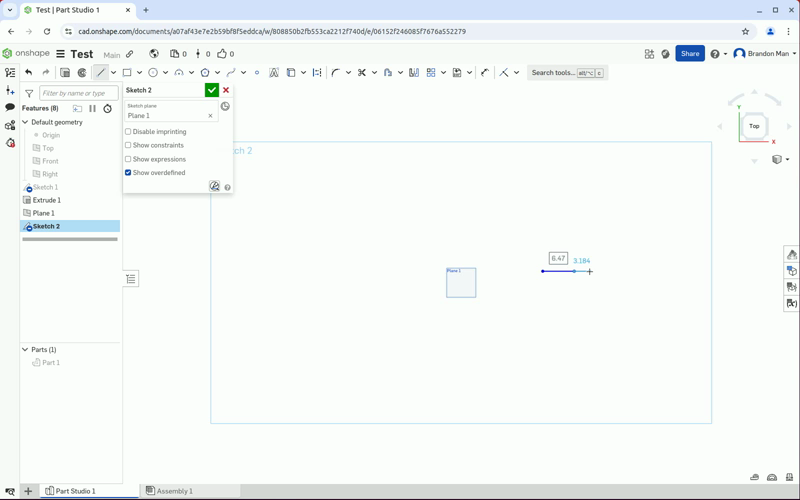
mouse_move(574, 270)
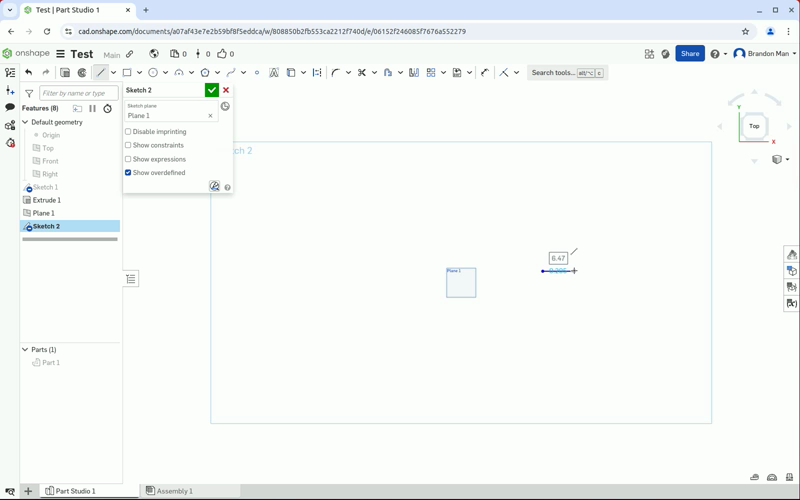
scroll(6)
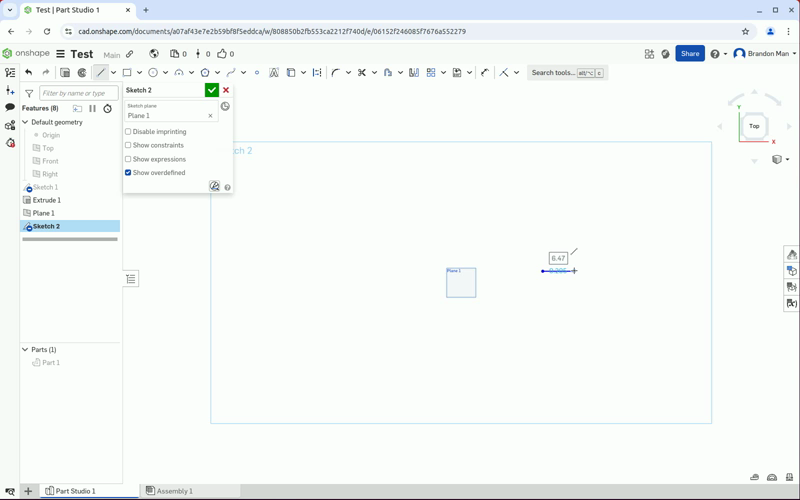
scroll(6)
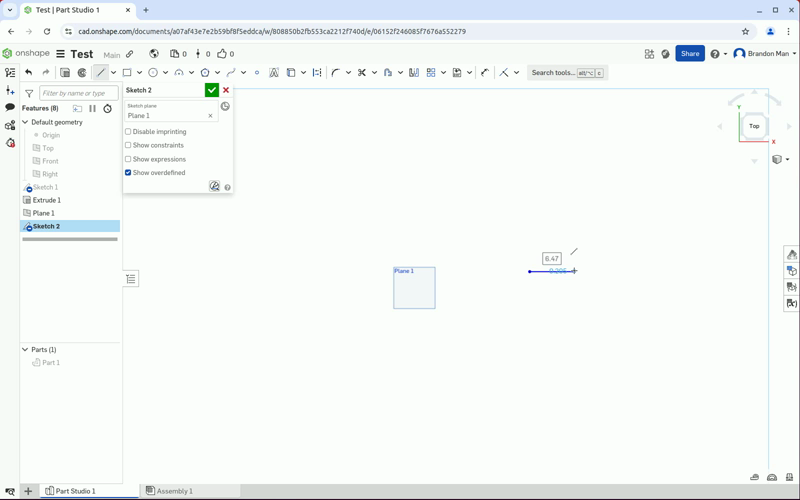
scroll(6)
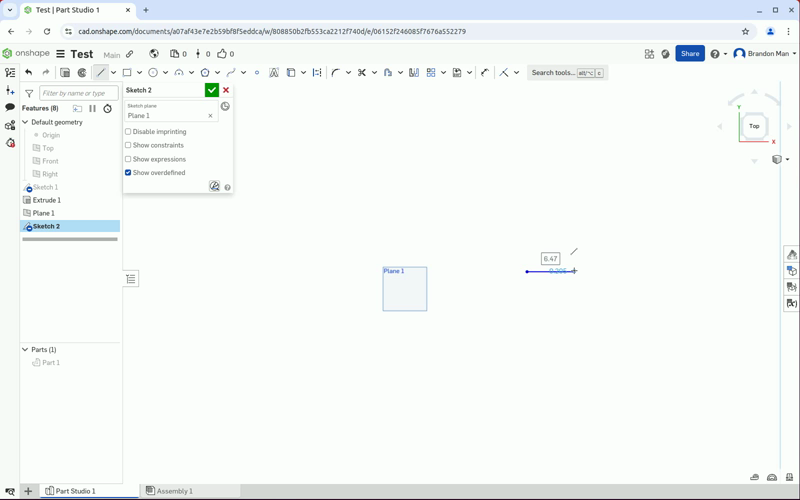
scroll(6)
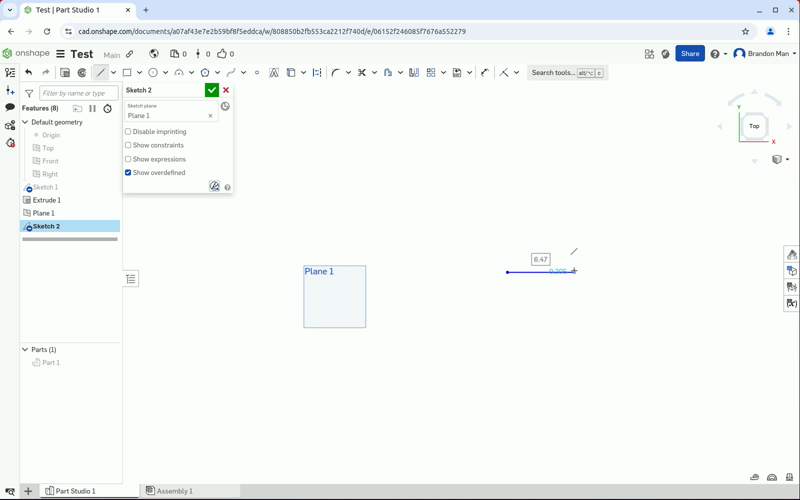
scroll(6)
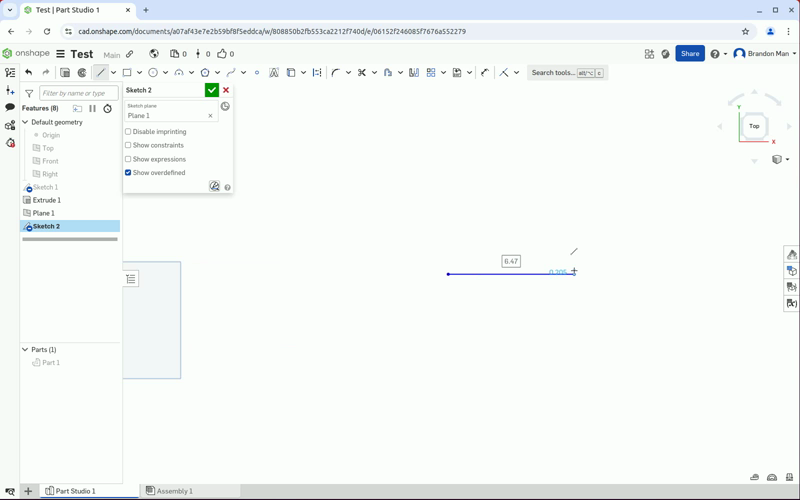
scroll(6)
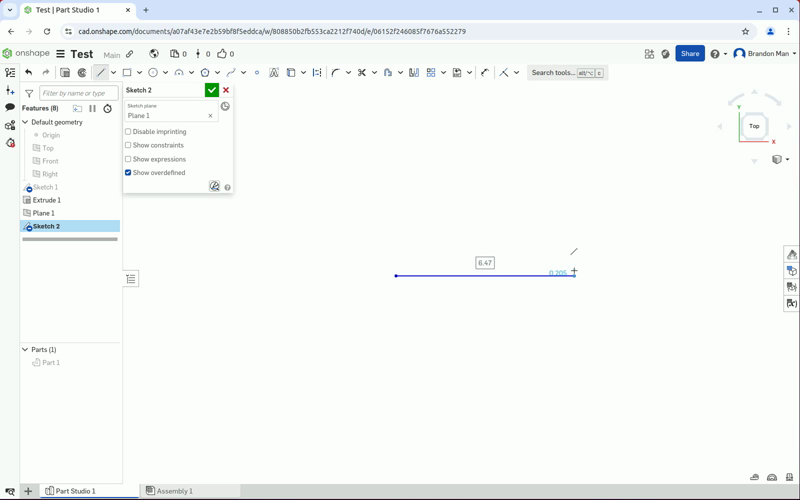
scroll(6)
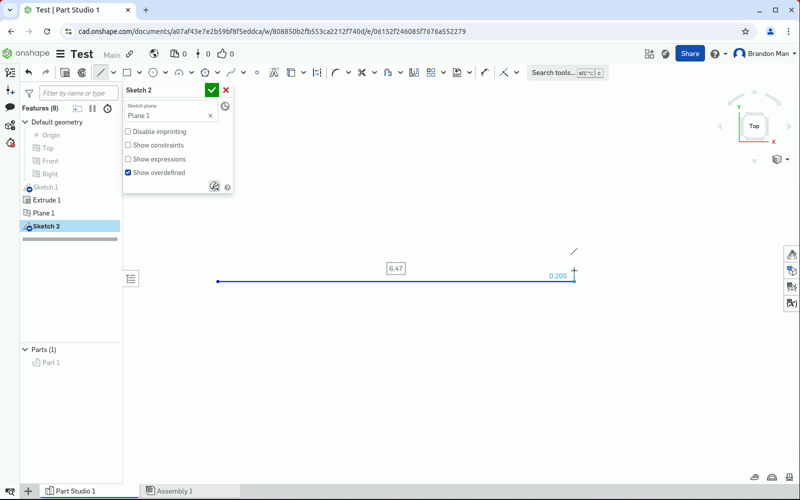
click(574, 270)
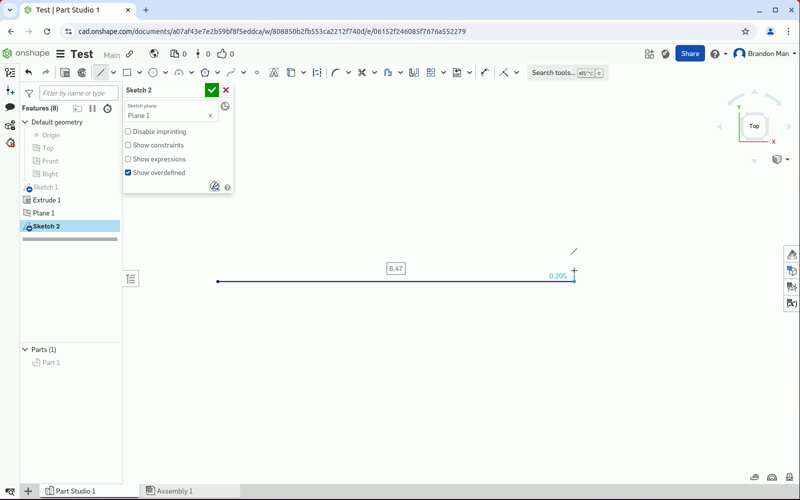
scroll(-6)
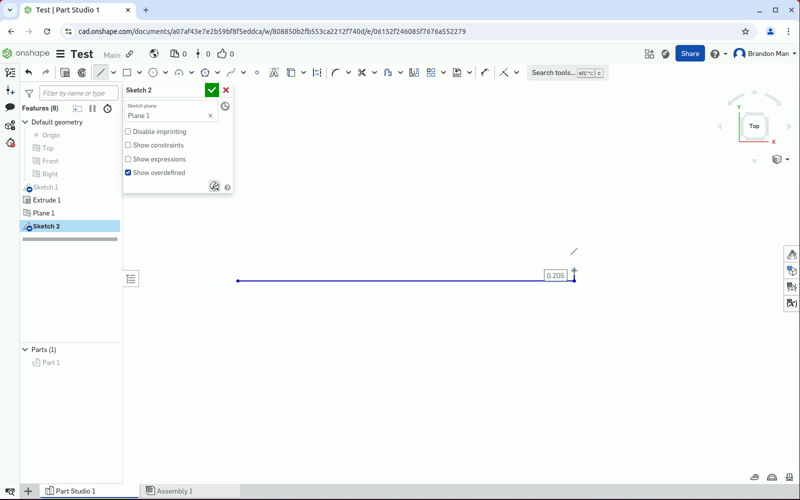
scroll(-6)
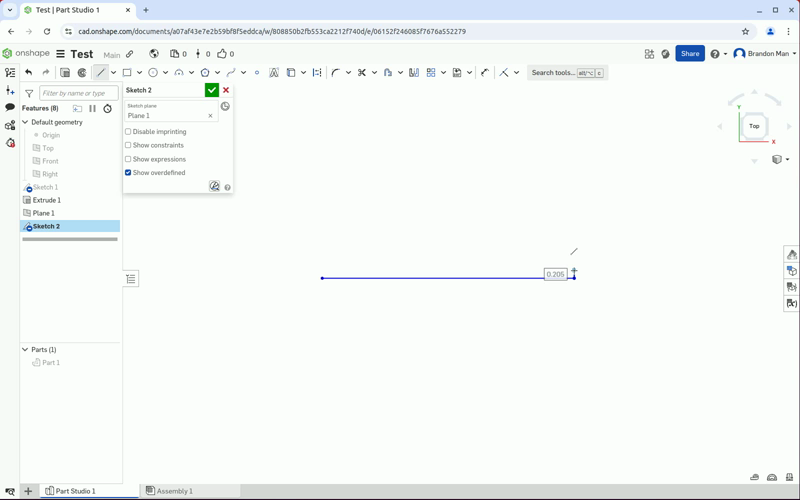
scroll(-6)
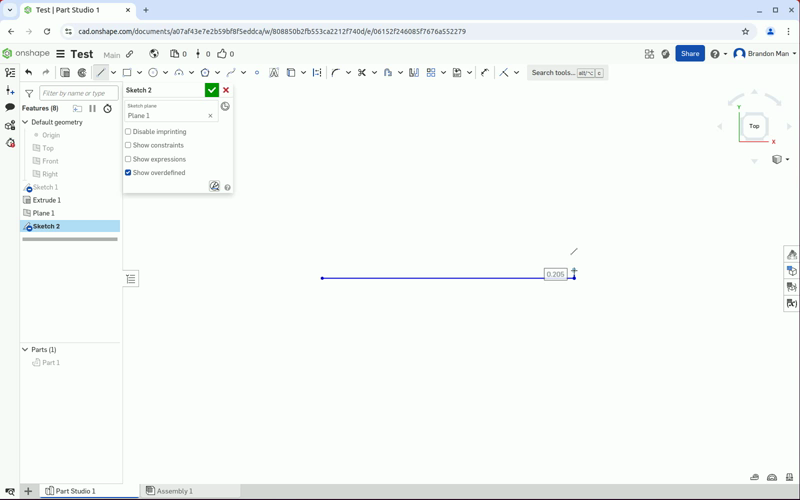
scroll(-6)
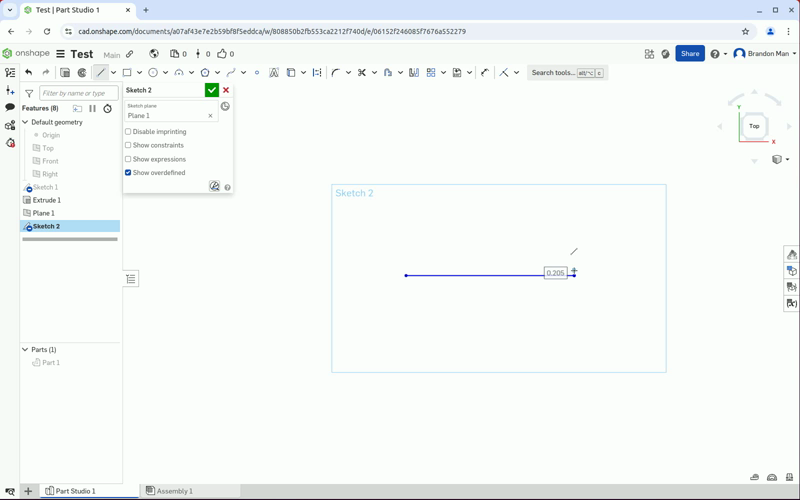
scroll(-6)
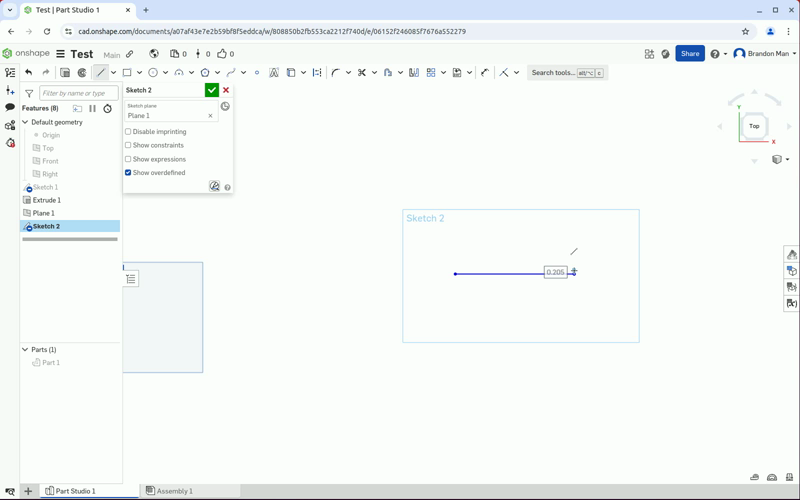
scroll(-6)
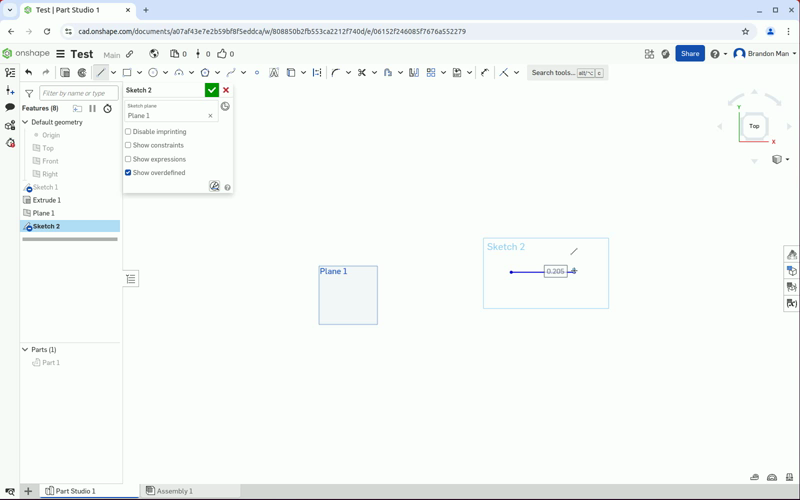
scroll(-6)
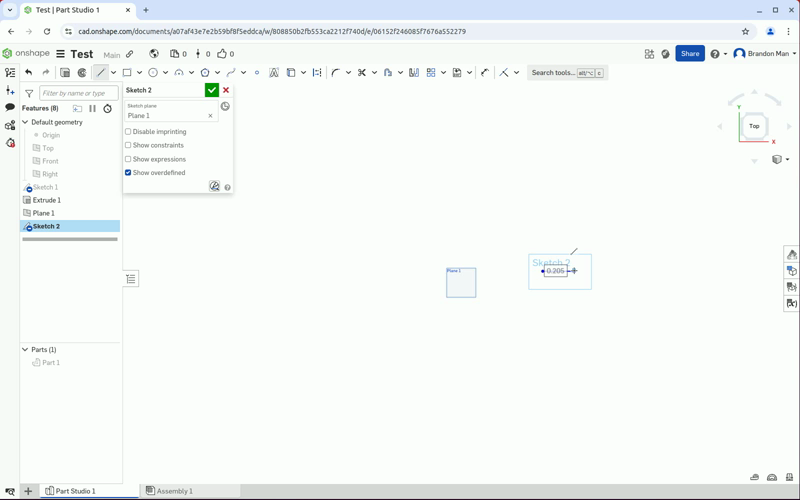
key_up(shift)
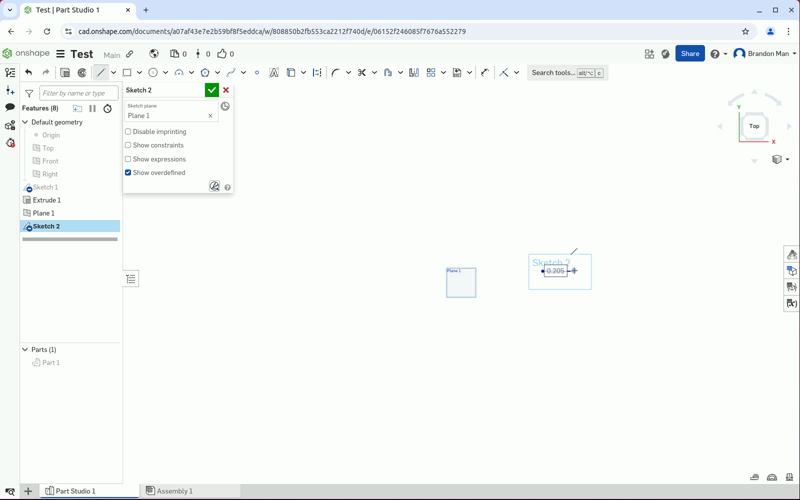
key_down(shift)
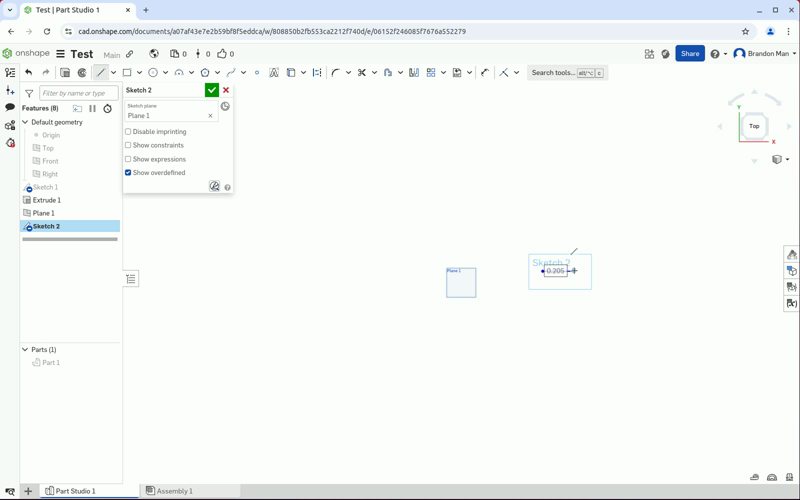
mouse_move(589, 270)
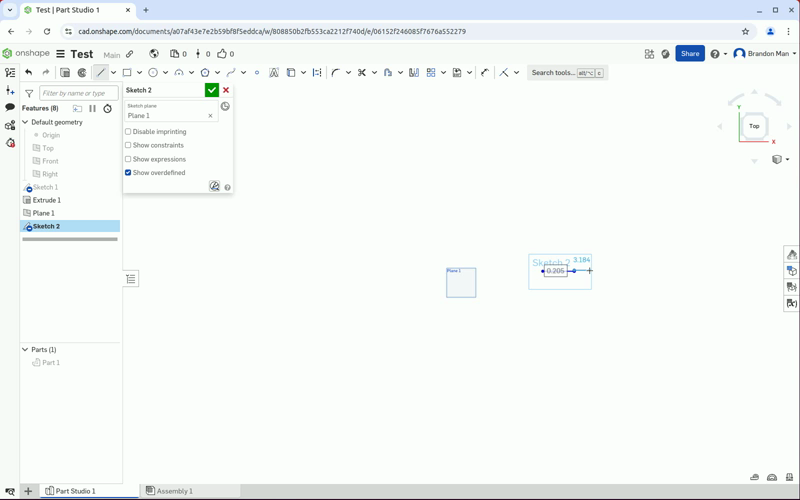
mouse_move(542, 270)
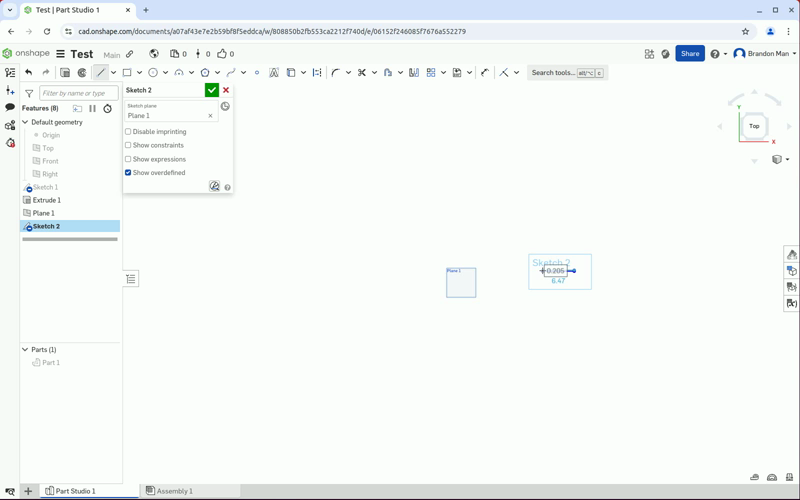
scroll(6)
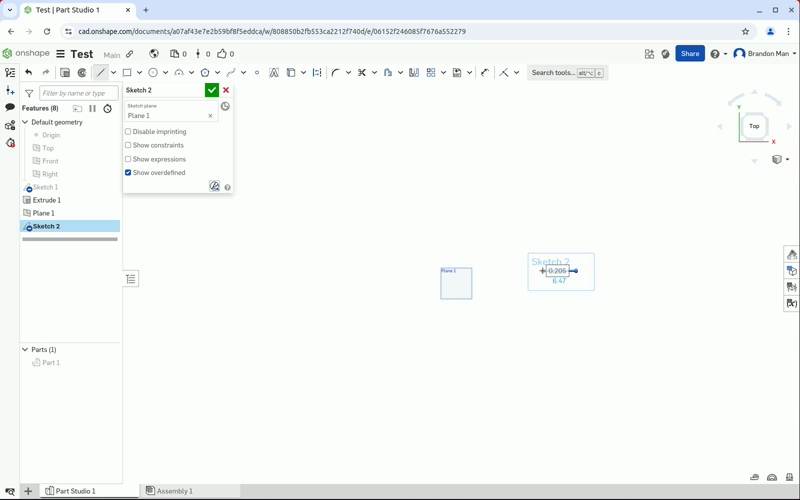
scroll(6)
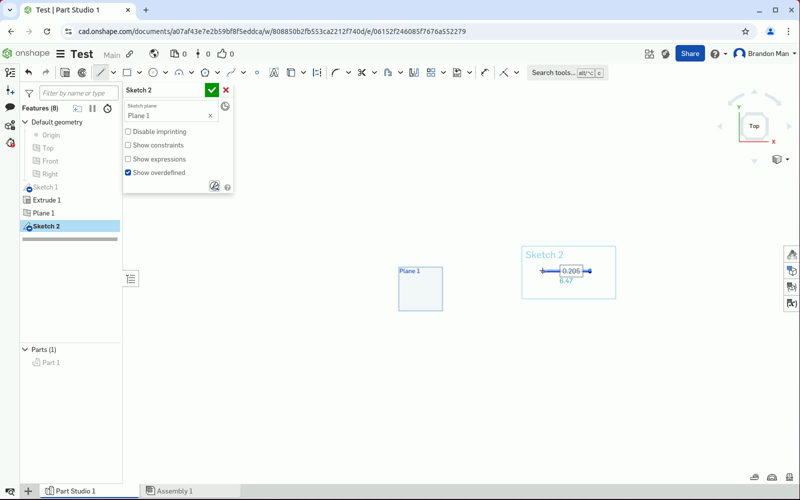
scroll(6)
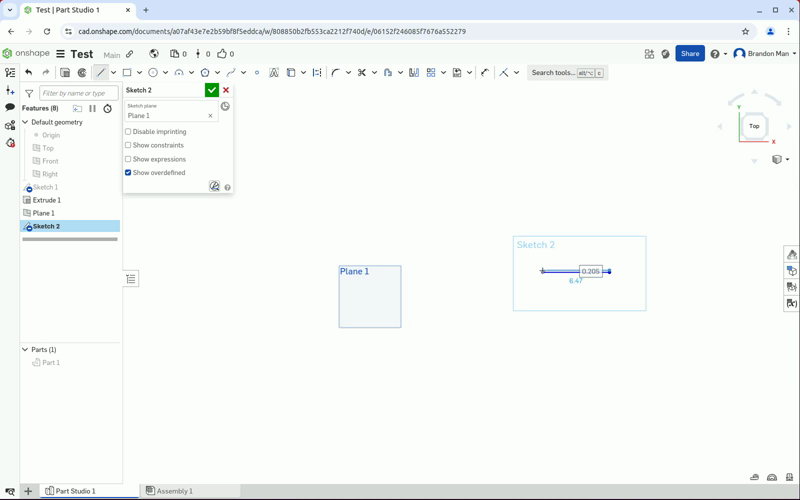
scroll(6)
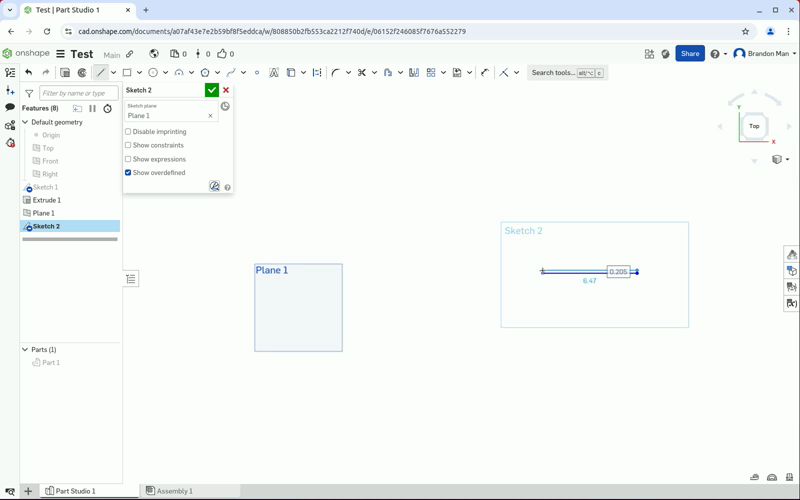
scroll(6)
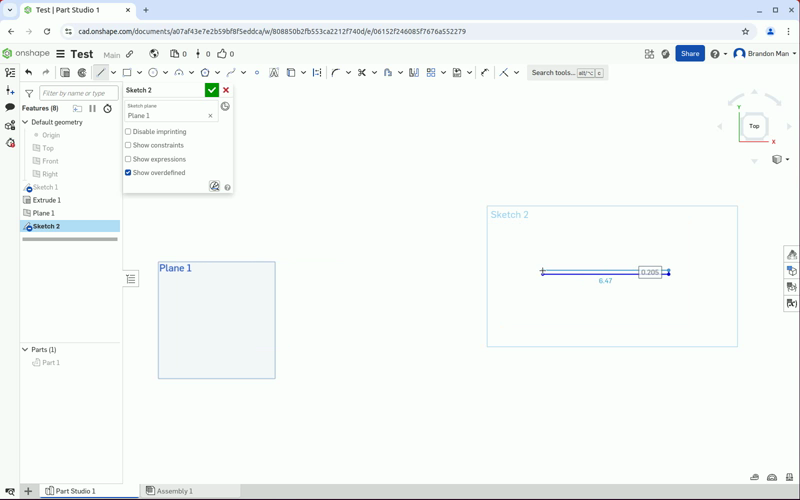
scroll(6)
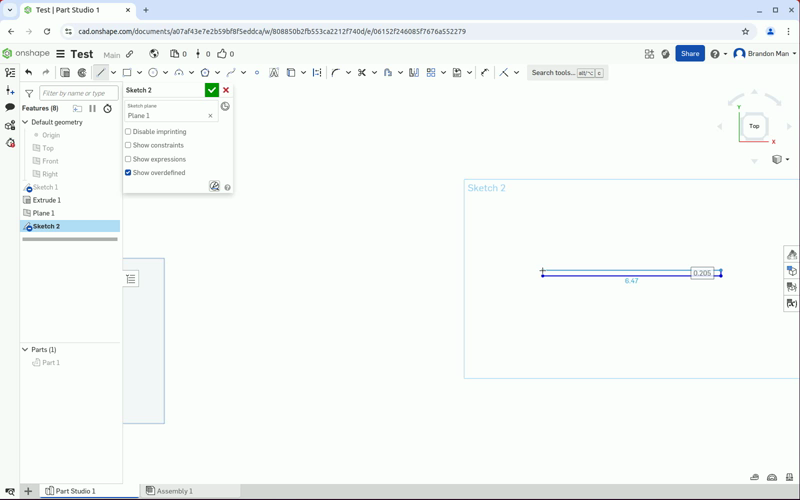
scroll(6)
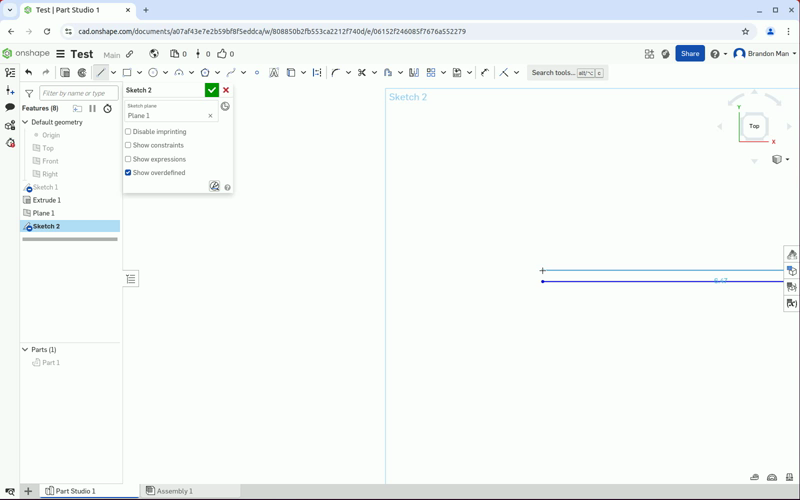
click(542, 270)
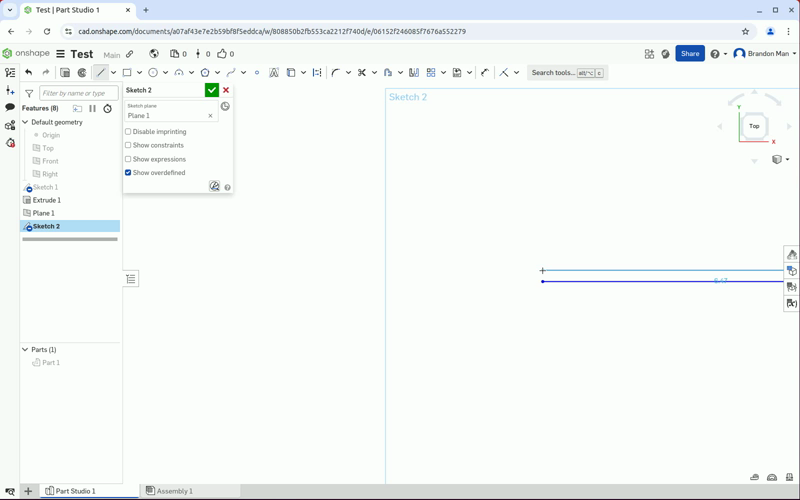
scroll(-6)
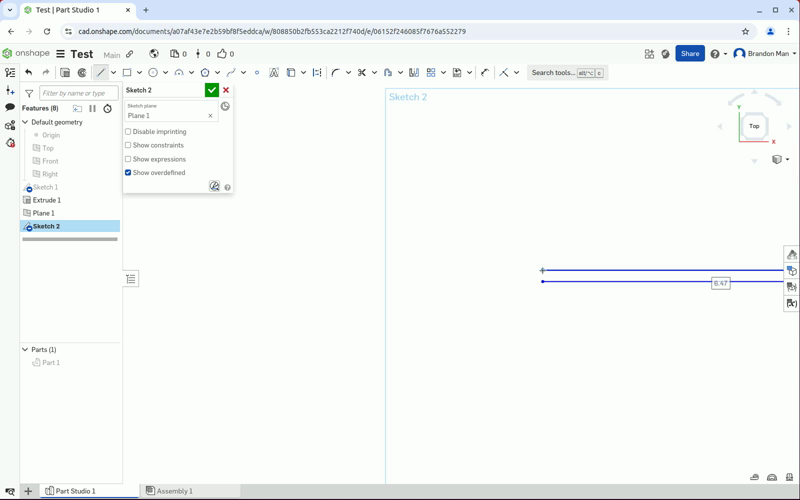
scroll(-6)
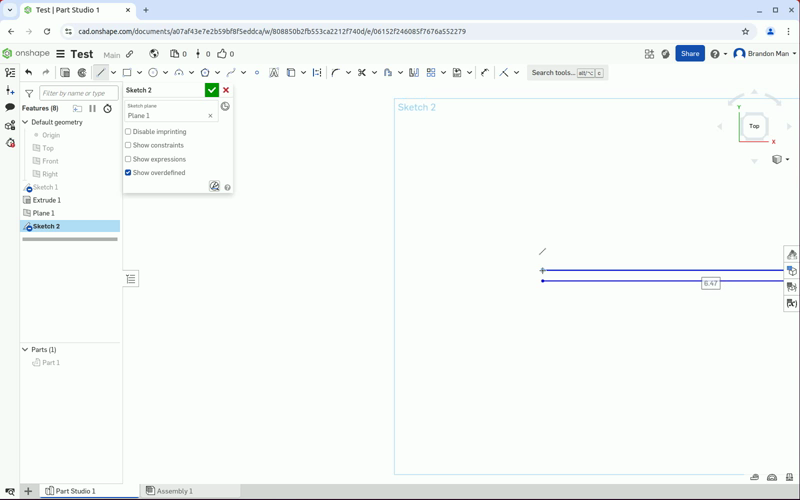
scroll(-6)
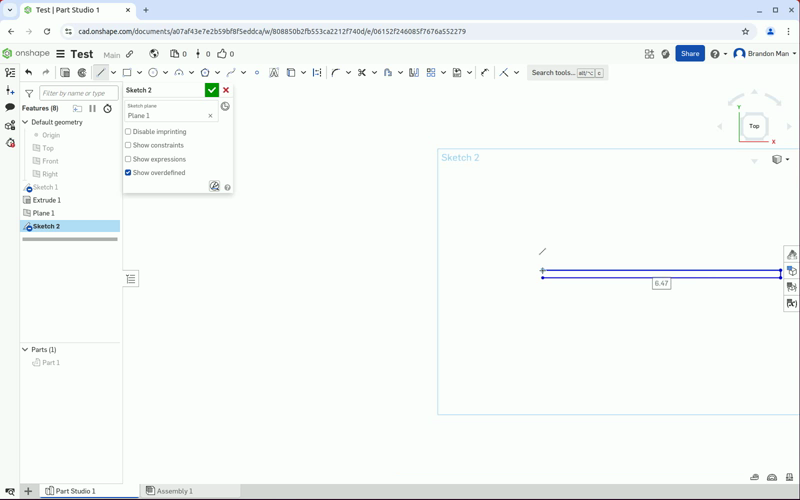
scroll(-6)
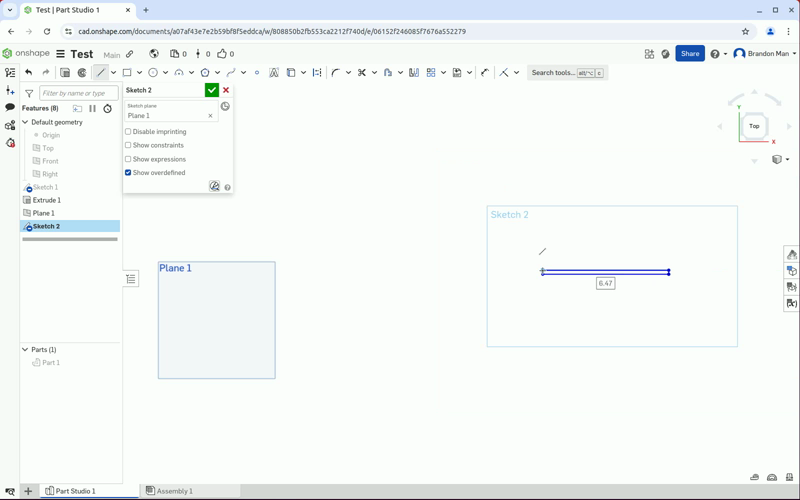
scroll(-6)
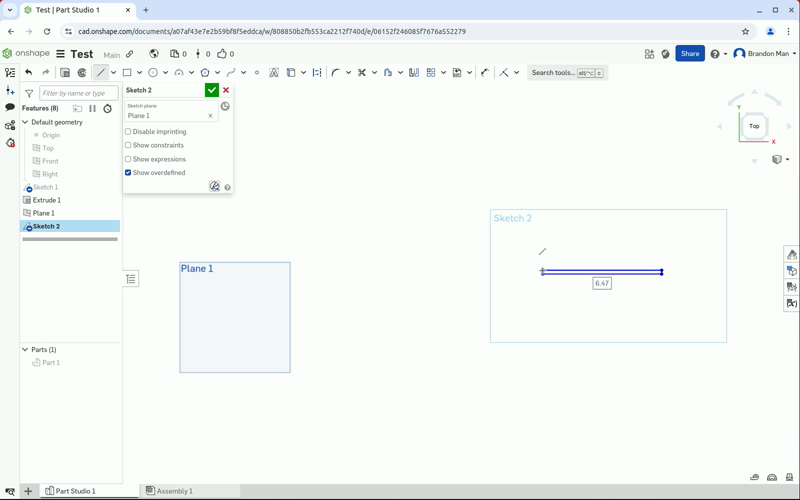
scroll(-6)
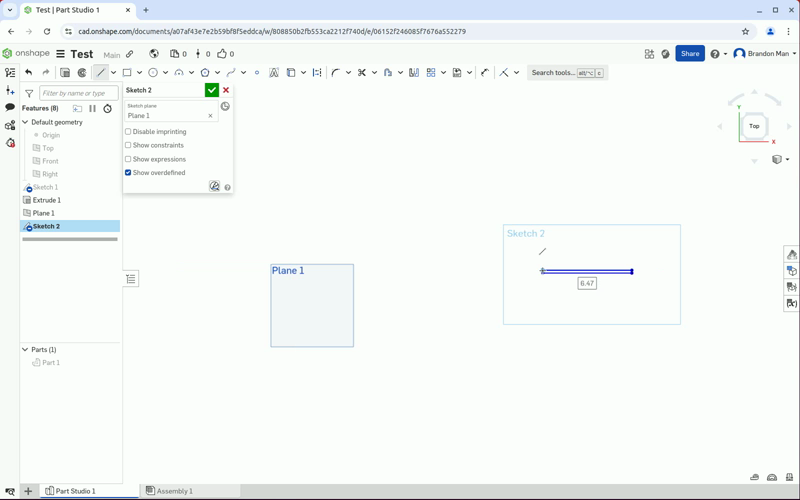
scroll(-6)
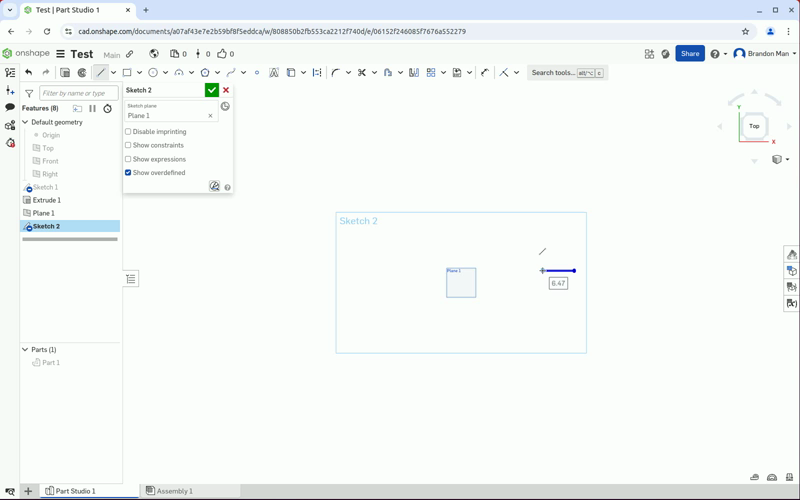
key_up(shift)
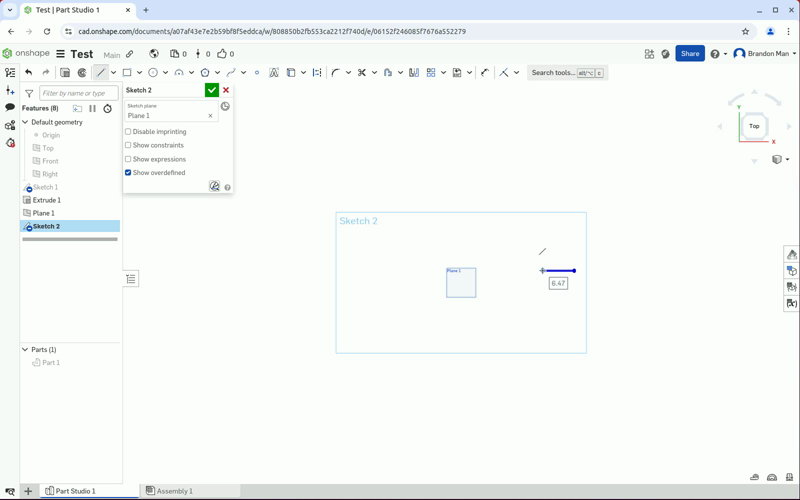
mouse_move(572, 270)
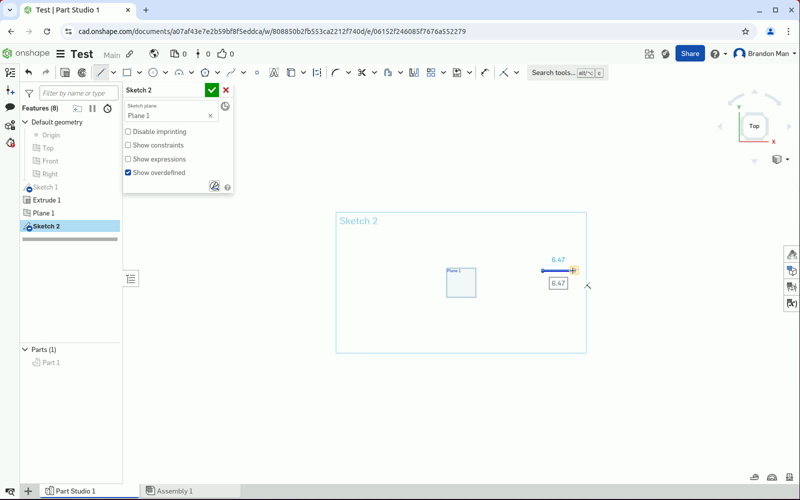
key_down(shift)
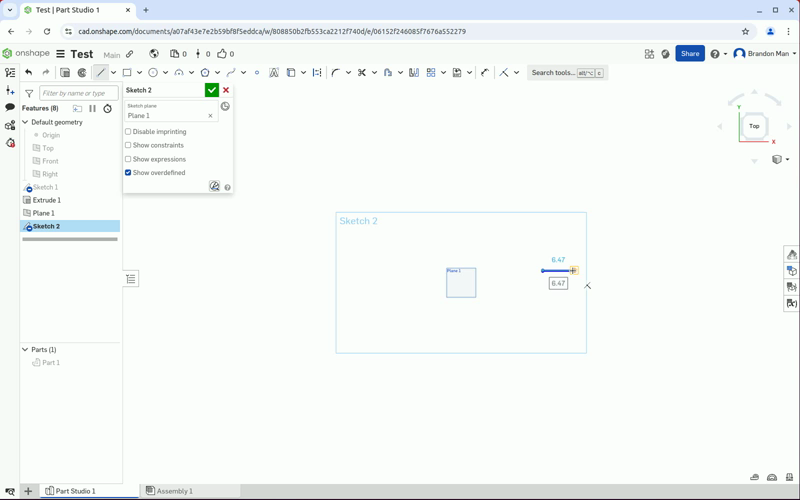
mouse_move(542, 271)
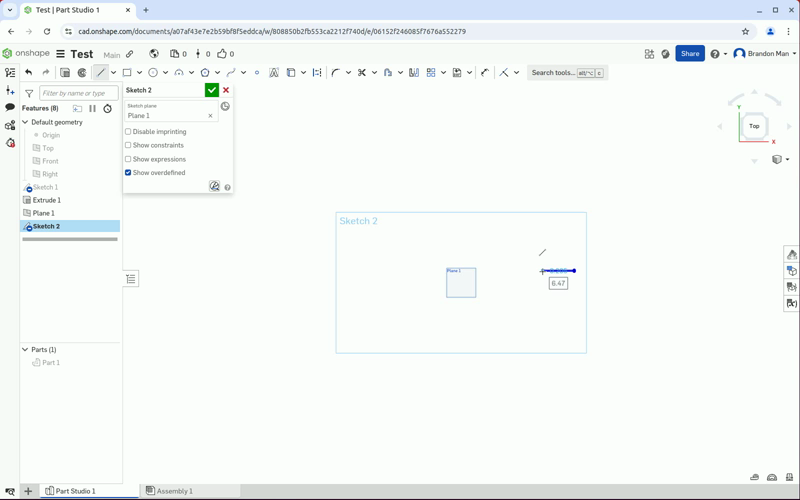
scroll(6)
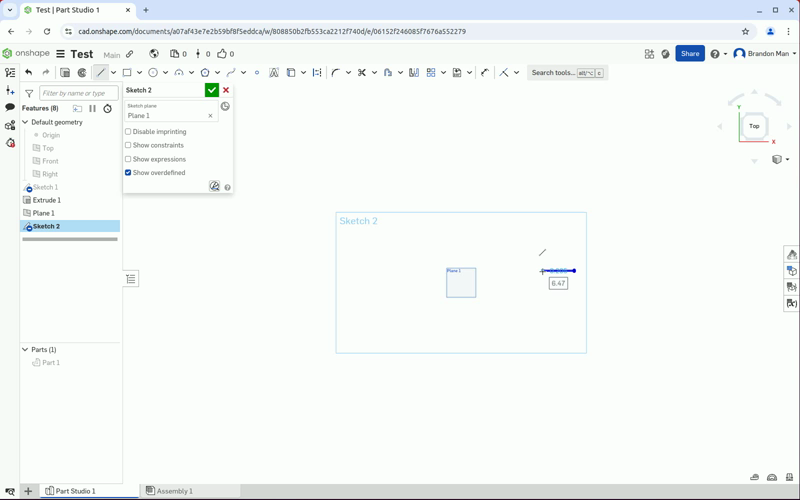
scroll(6)
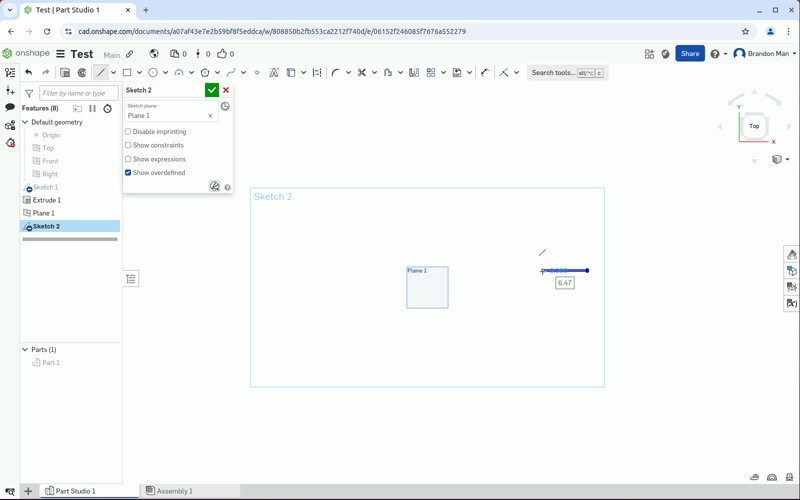
scroll(6)
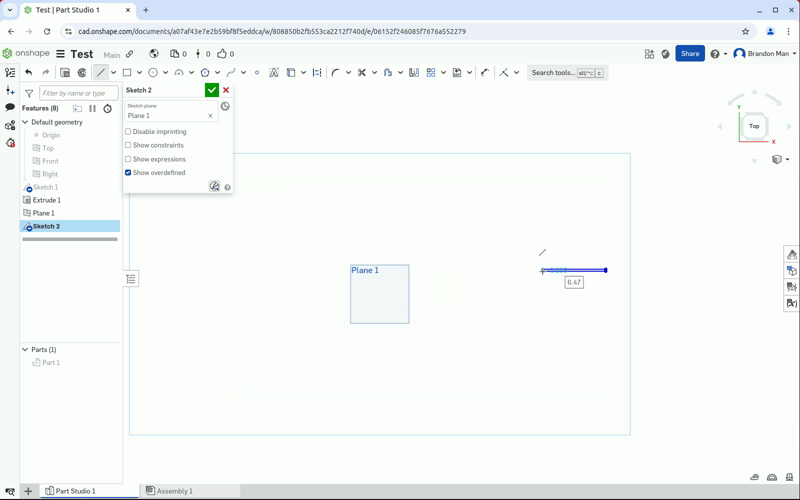
scroll(6)
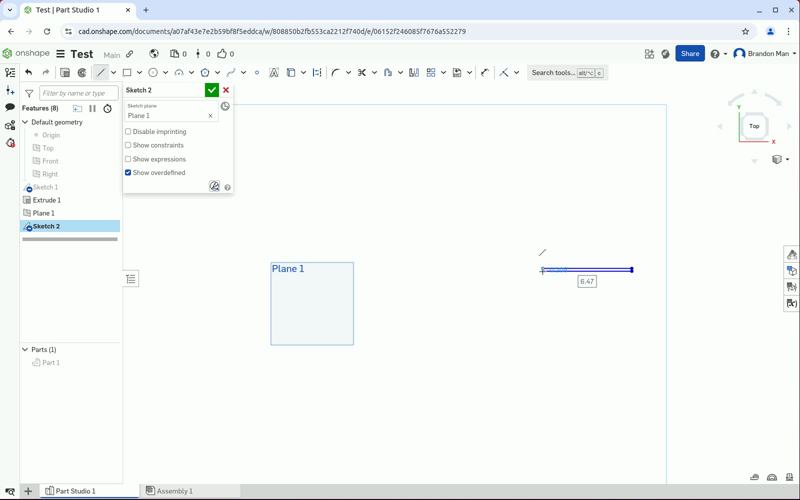
scroll(6)
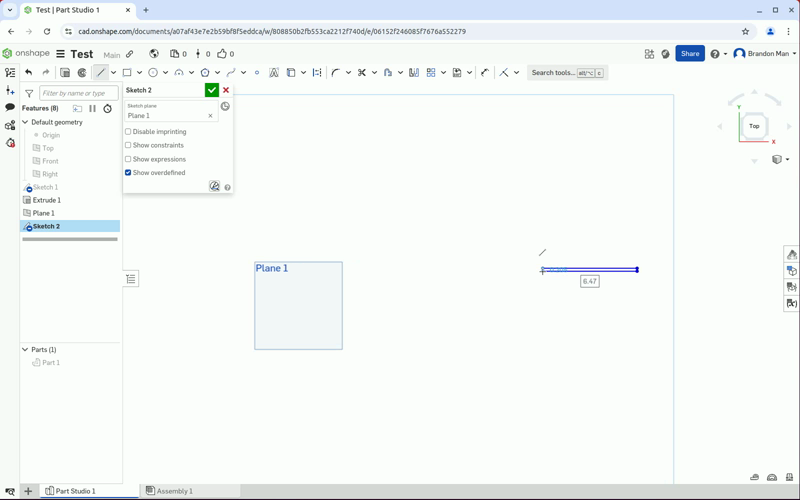
scroll(6)
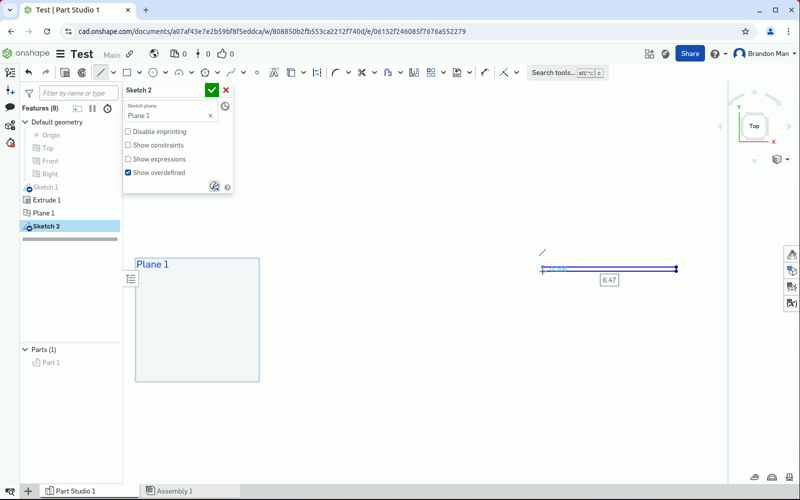
scroll(6)
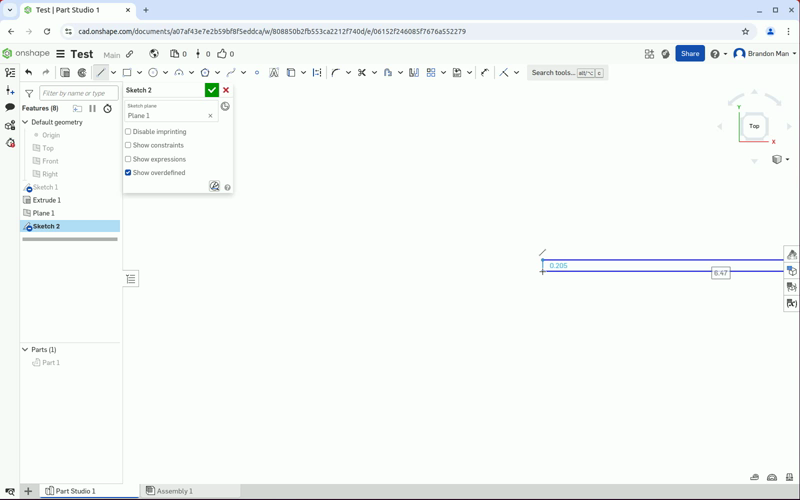
key_up(shift)
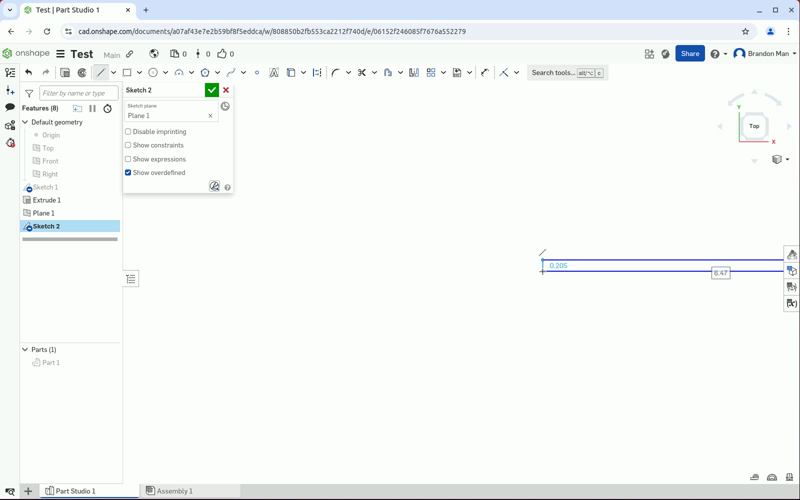
click(542, 271)
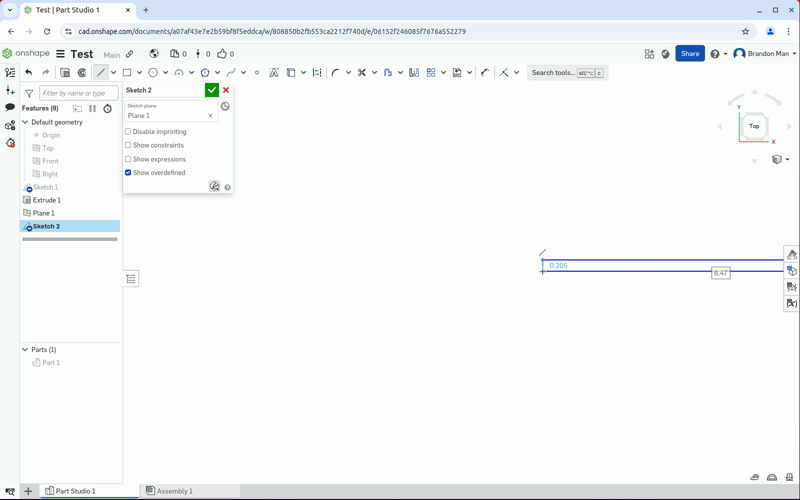
scroll(-6)
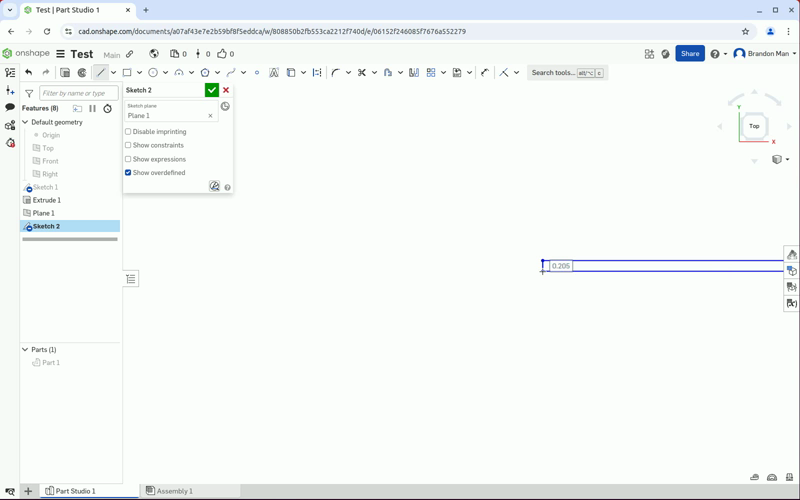
scroll(-6)
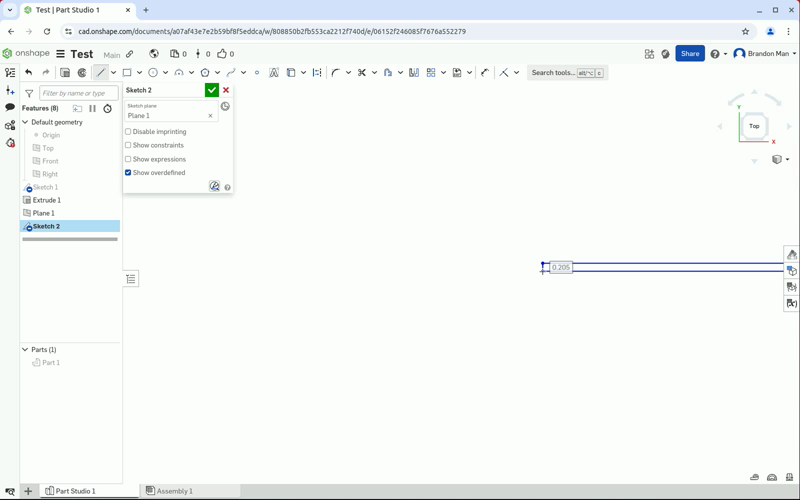
scroll(-6)
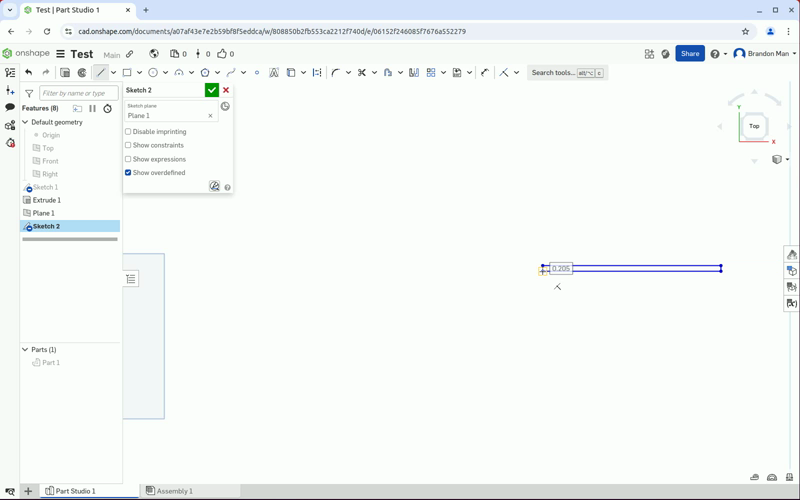
scroll(-6)
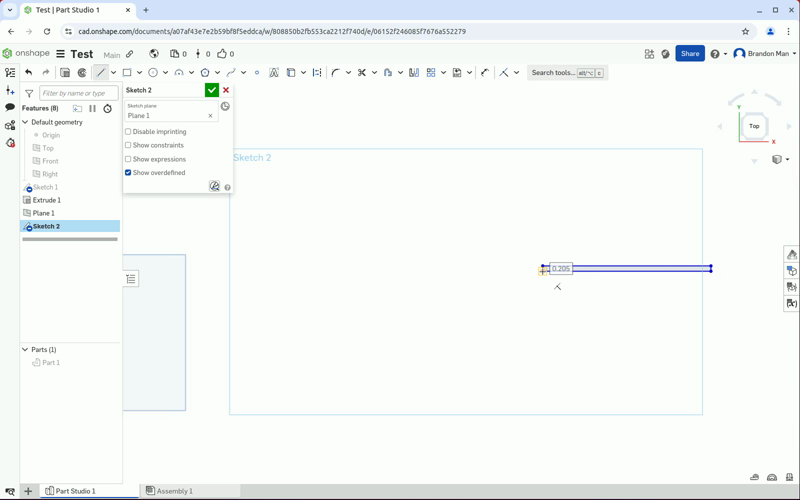
scroll(-6)
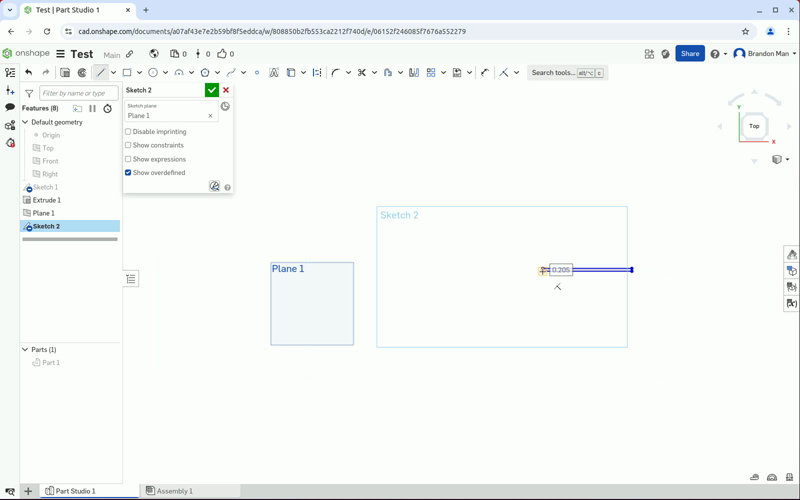
scroll(-6)
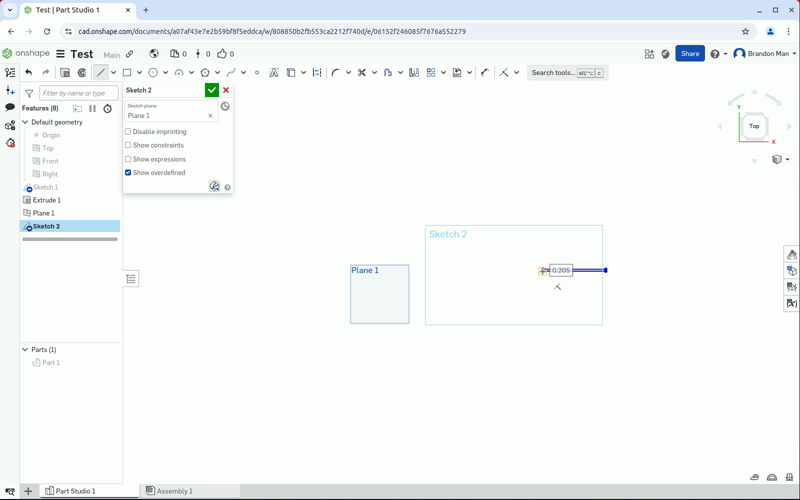
scroll(-6)
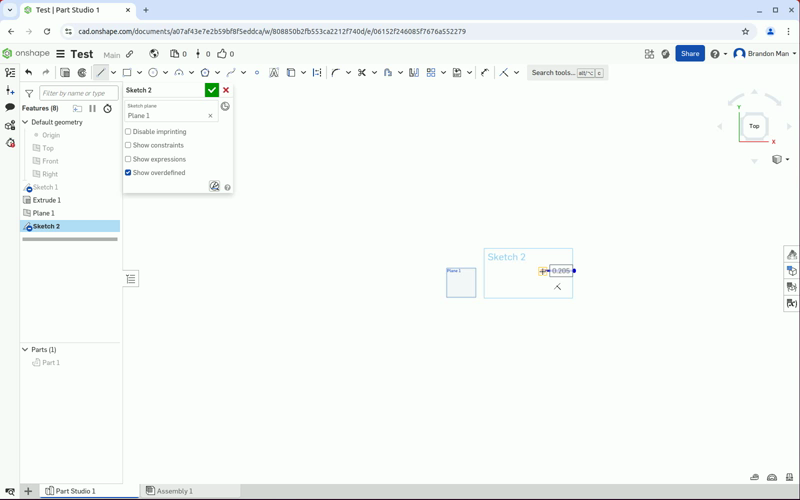
key(esc)
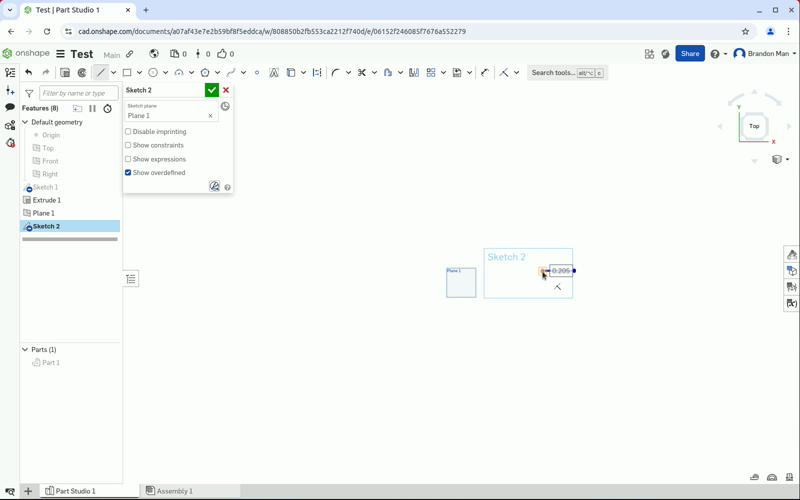
mouse_move(544, 271)
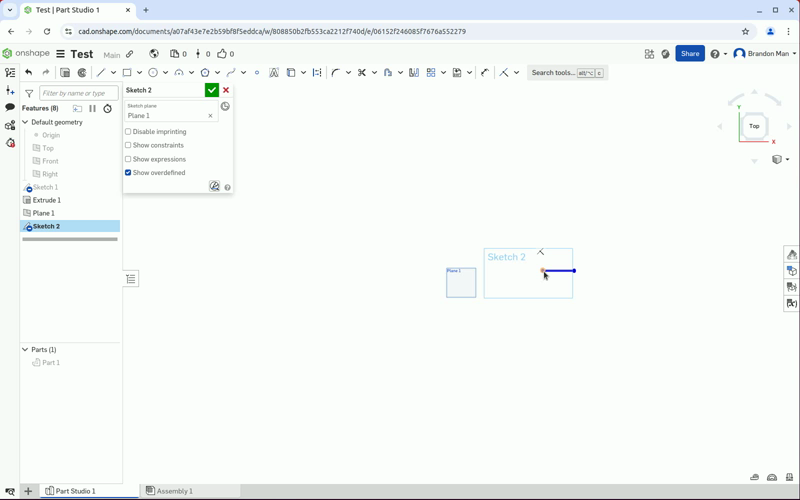
scroll(6)
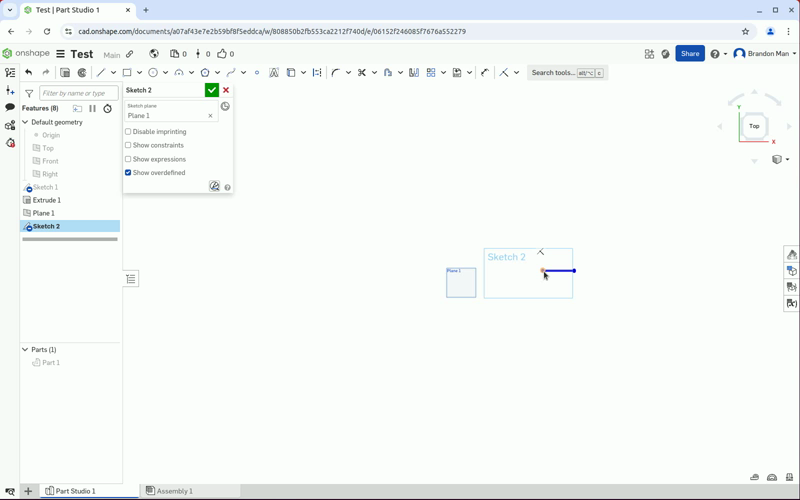
scroll(6)
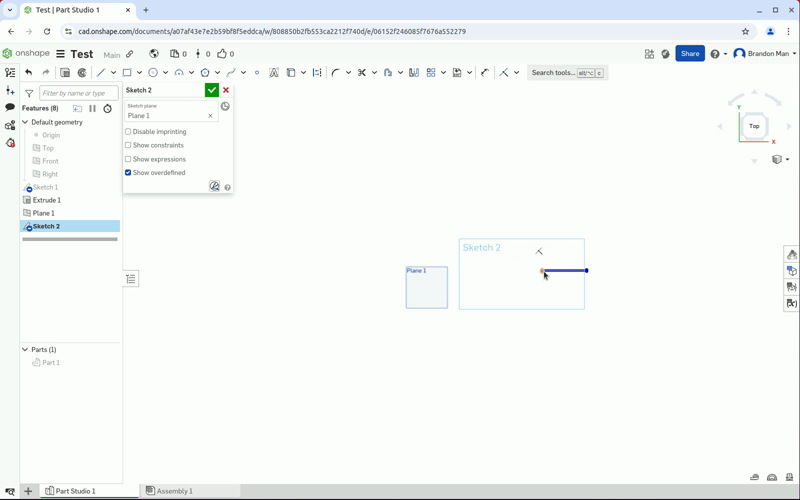
scroll(6)
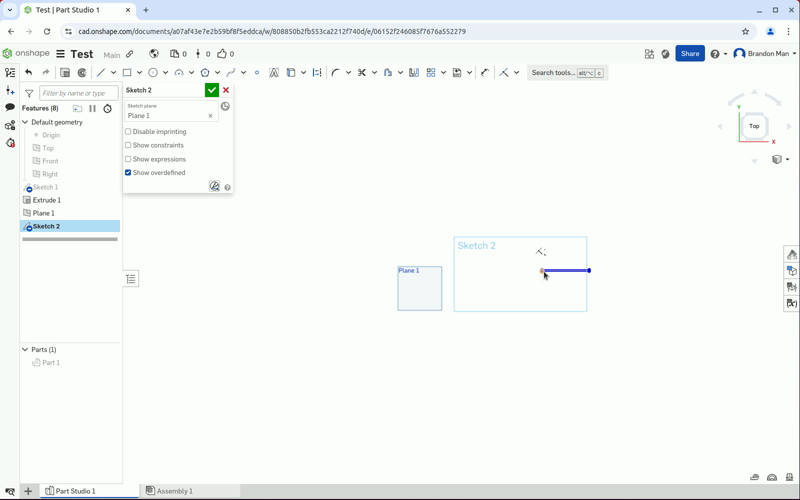
scroll(6)
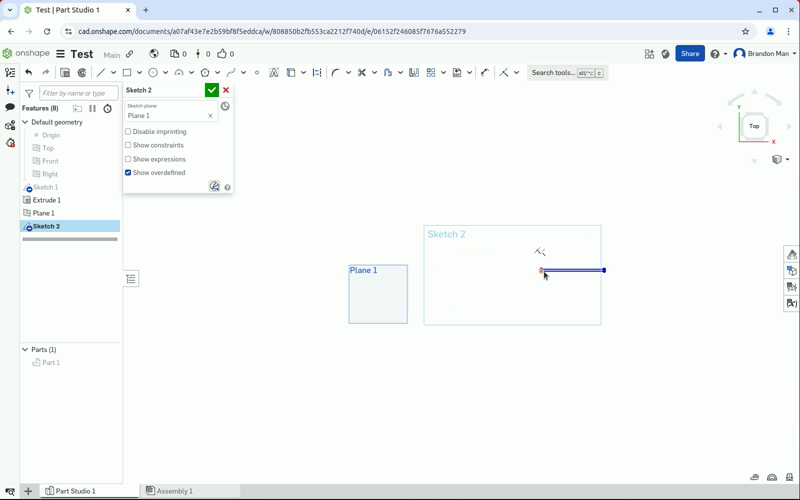
scroll(6)
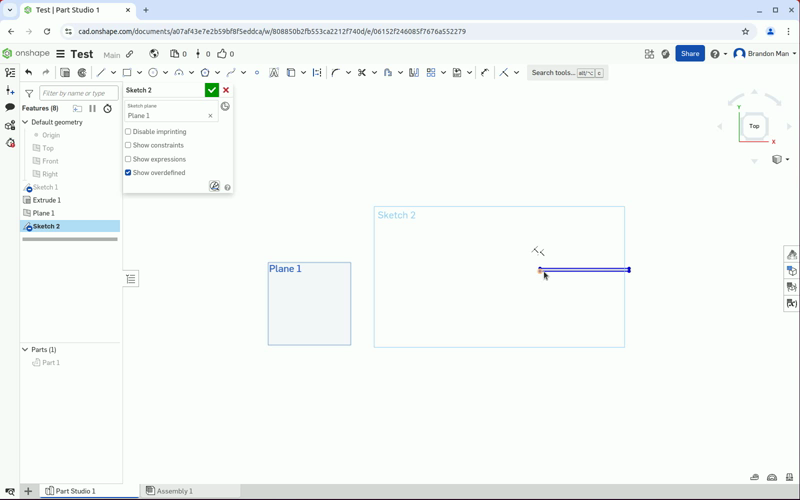
scroll(6)
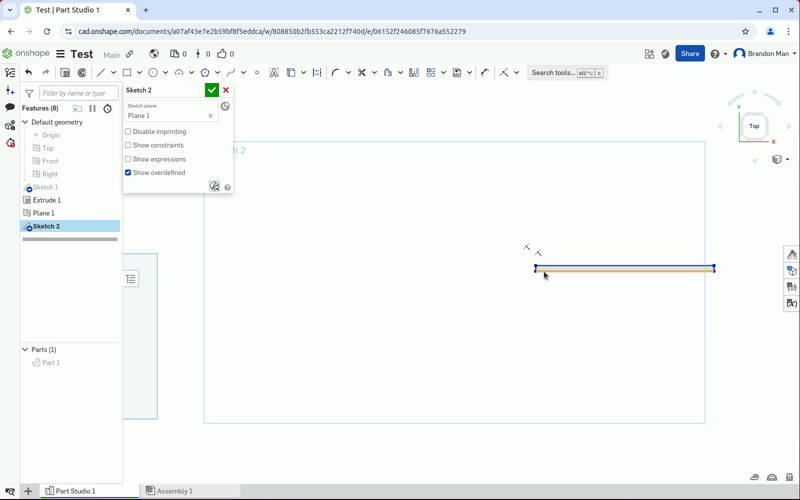
scroll(6)
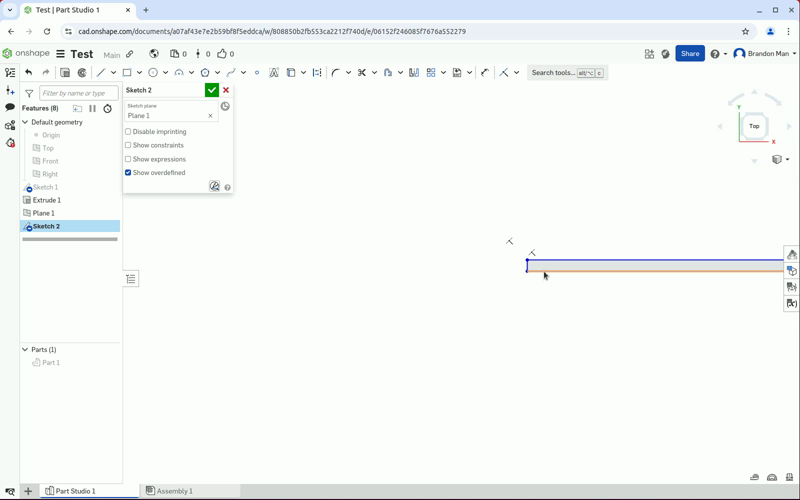
click(544, 271)
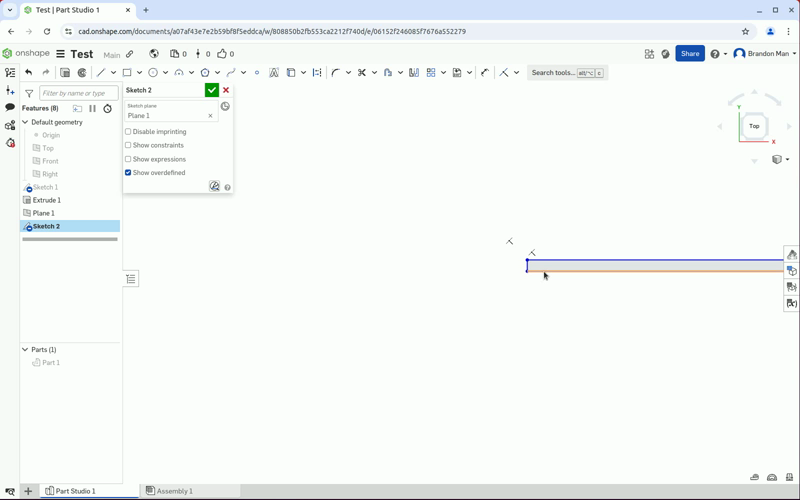
scroll(-6)
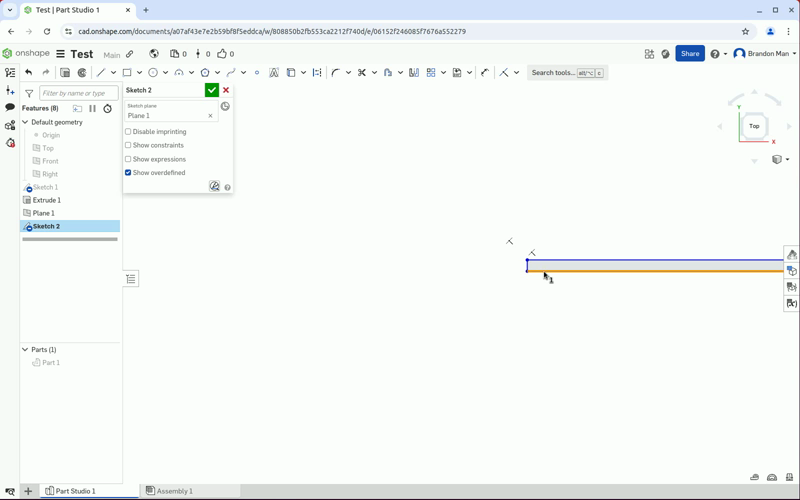
scroll(-6)
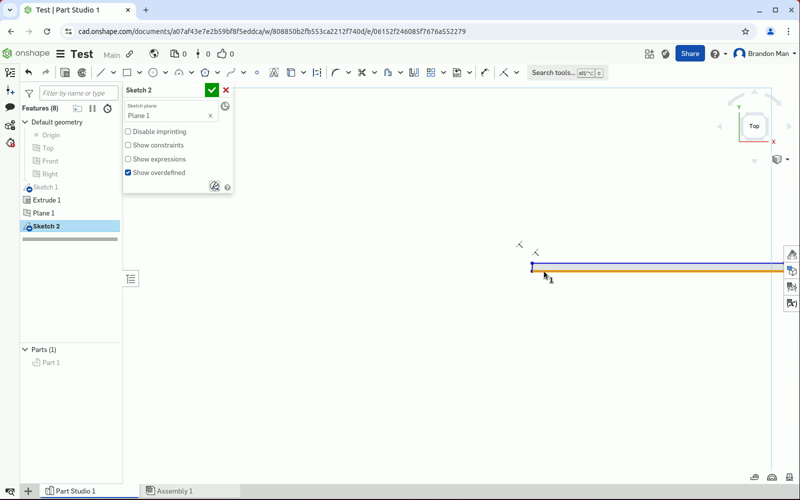
scroll(-6)
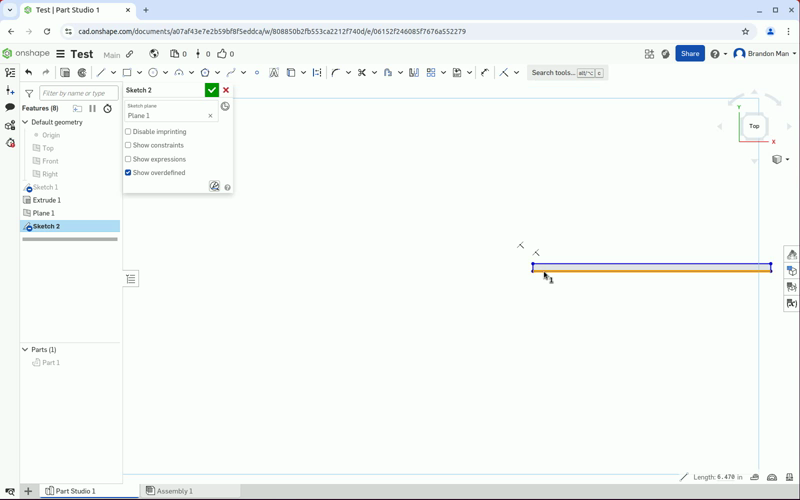
scroll(-6)
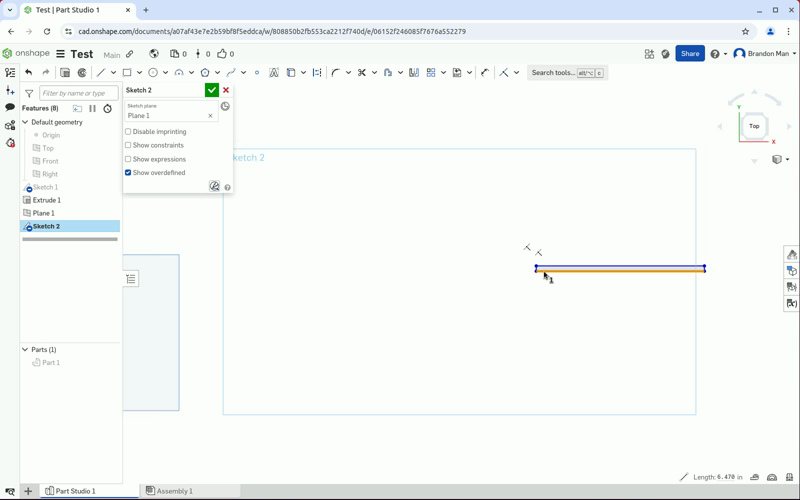
scroll(-6)
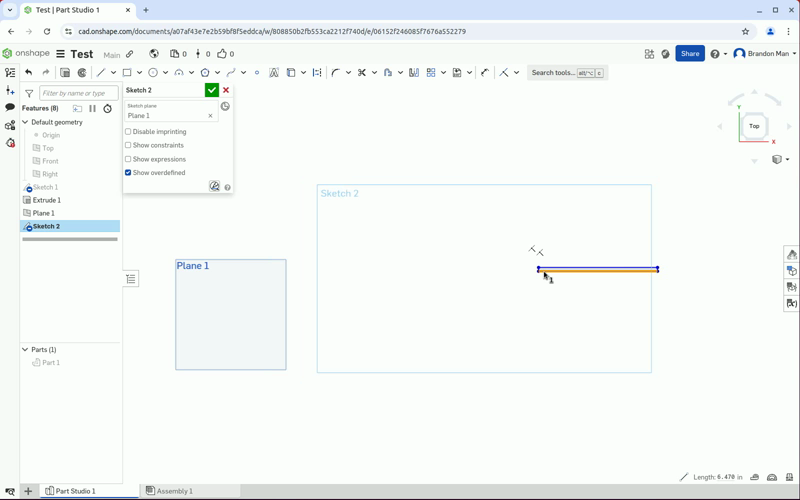
scroll(-6)
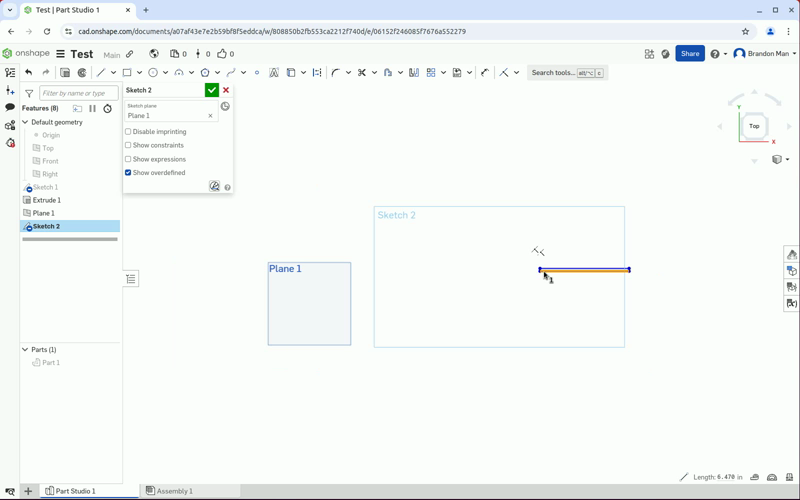
scroll(-6)
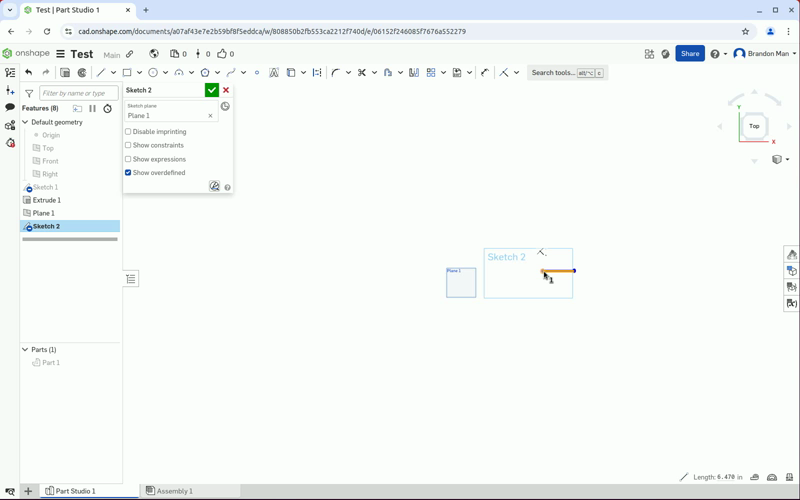
mouse_move(73, 352)
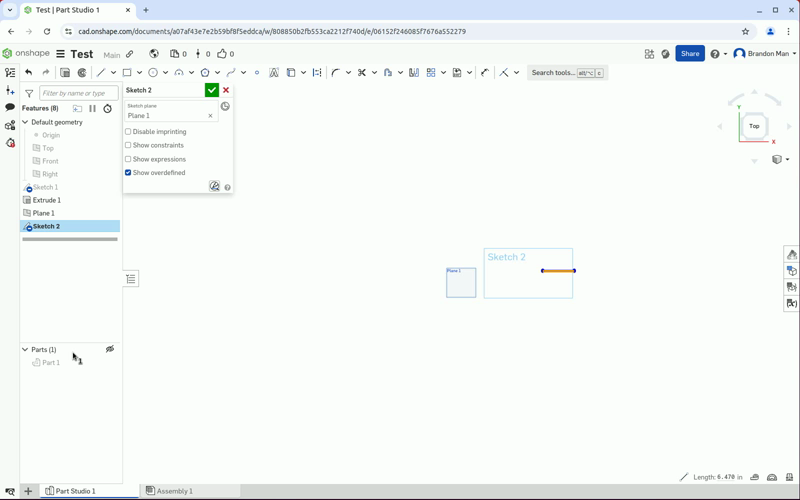
key(shift+y)
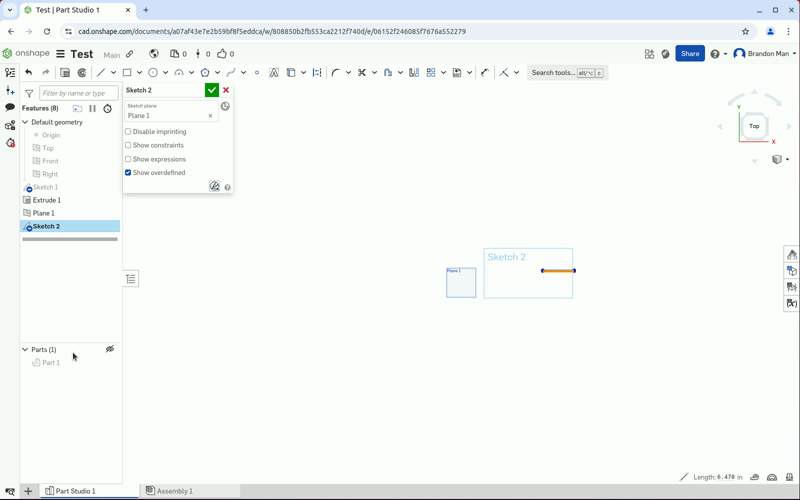
key(shift+e)
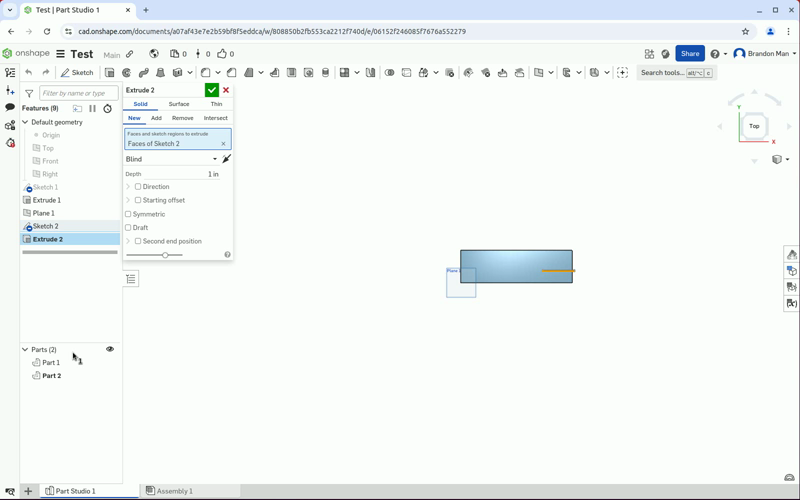
mouse_move(143, 106)
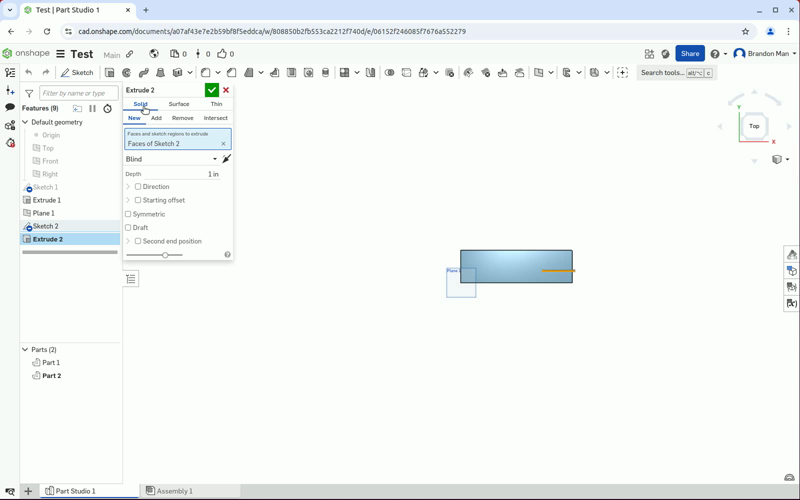
click(143, 106)
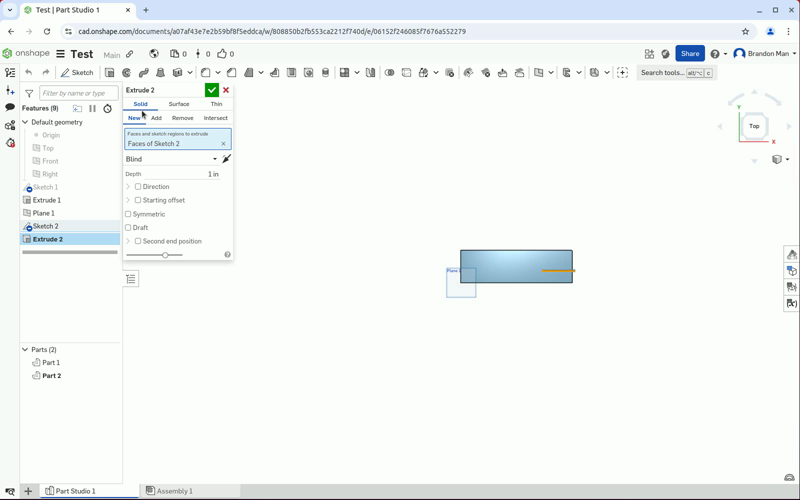
mouse_move(137, 120)
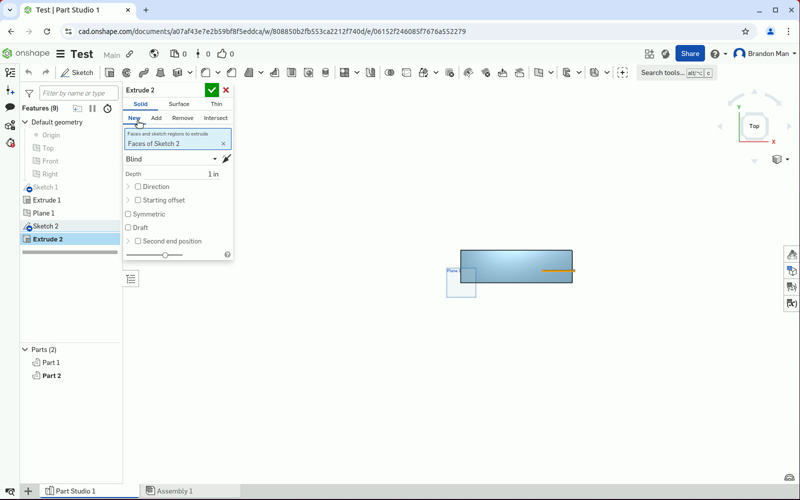
click(137, 120)
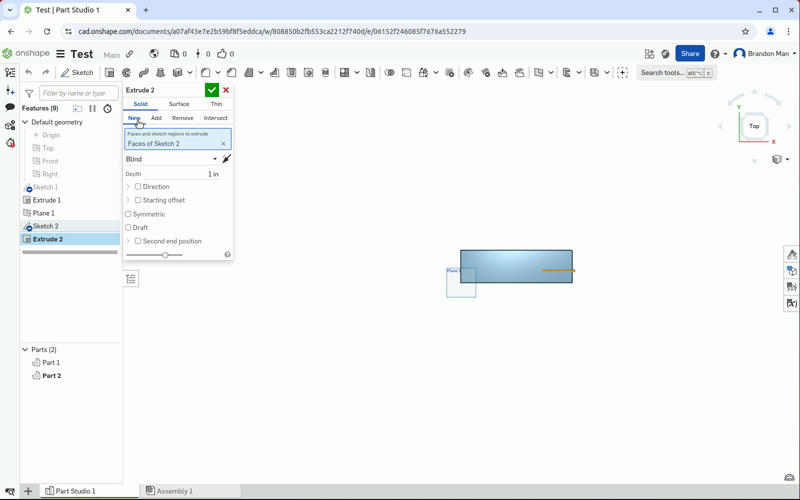
key(tab, 4)
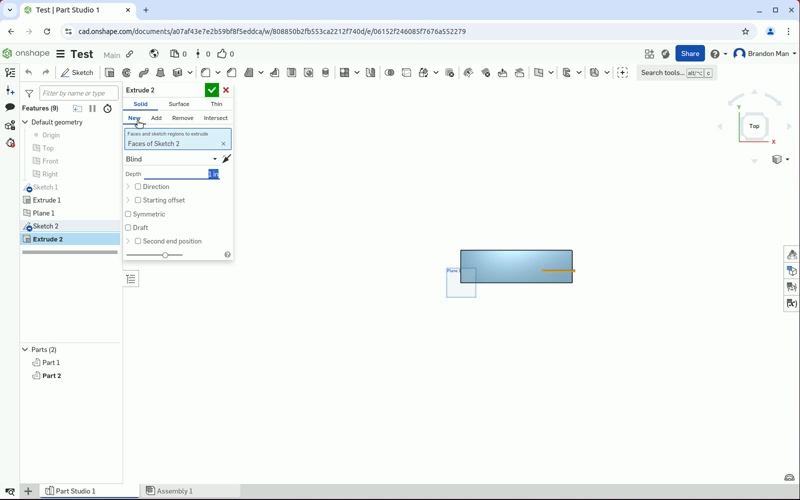
text(3.129)
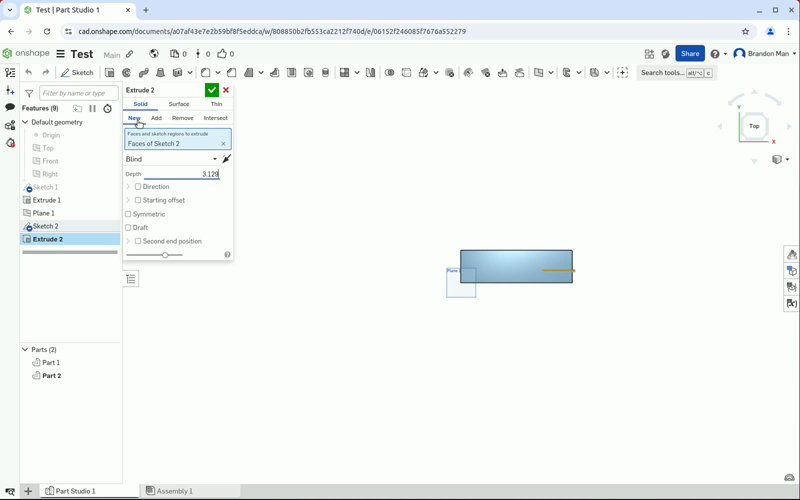
key(enter)
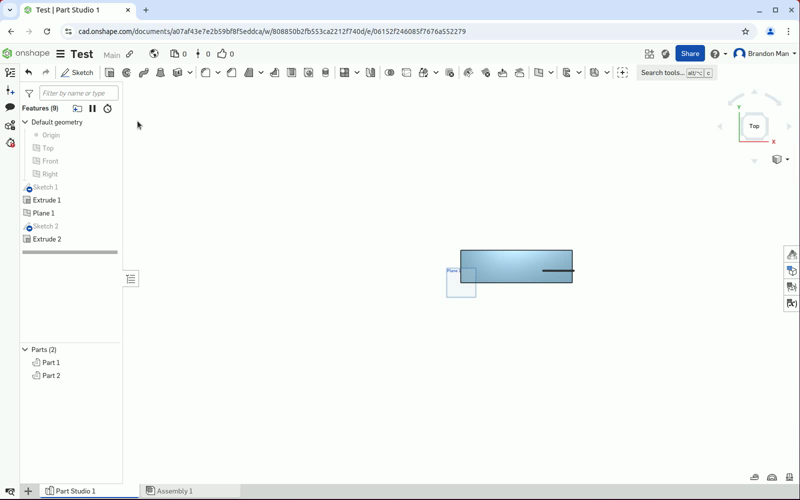
key(shift+h)
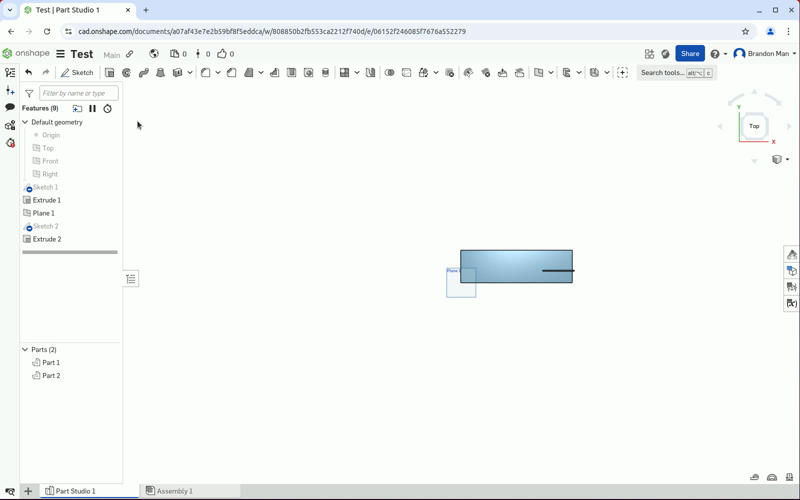
key(shift+h)
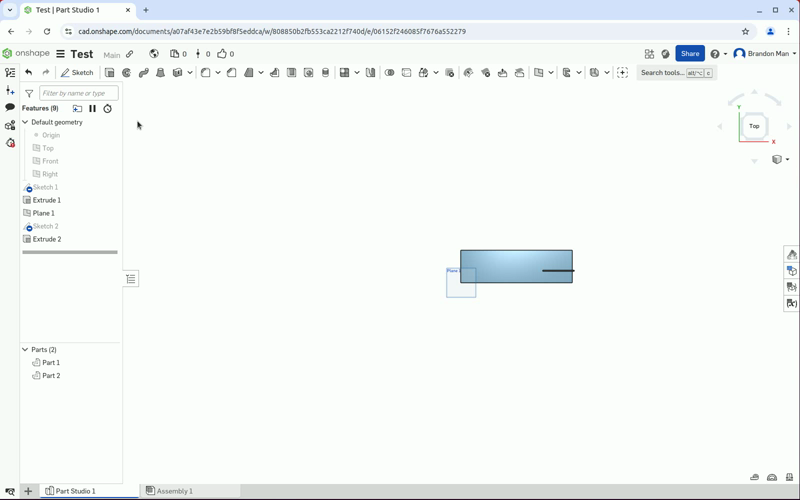
mouse_move(73, 189)
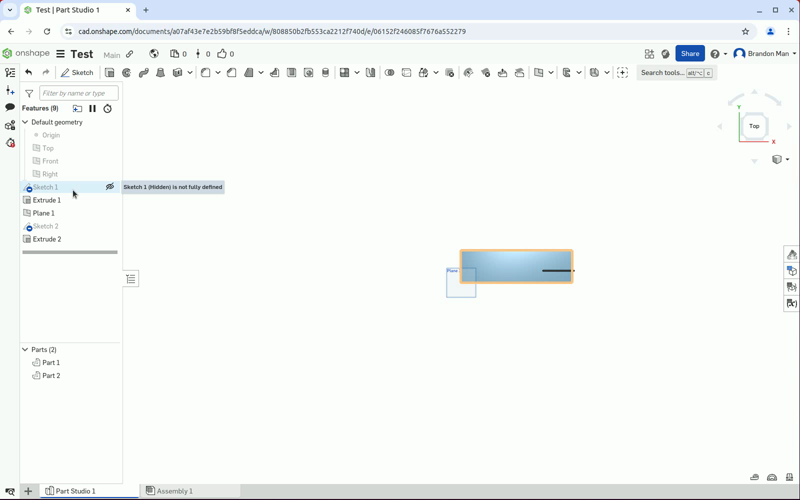
click(73, 189)
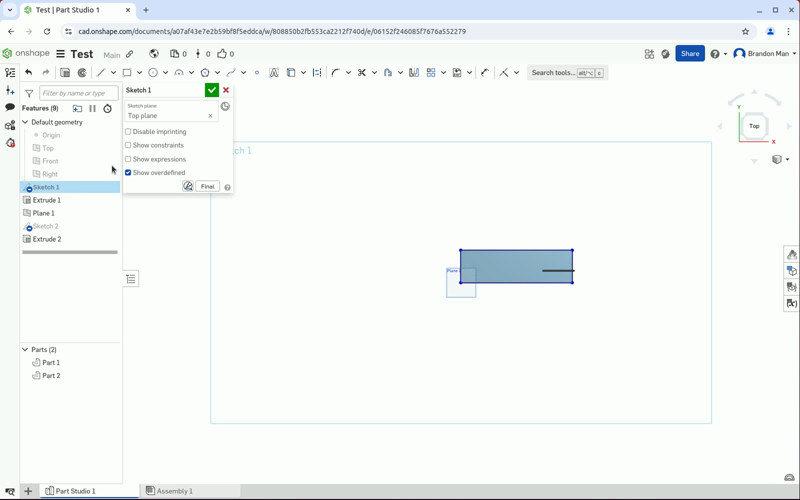
mouse_move(229, 92)
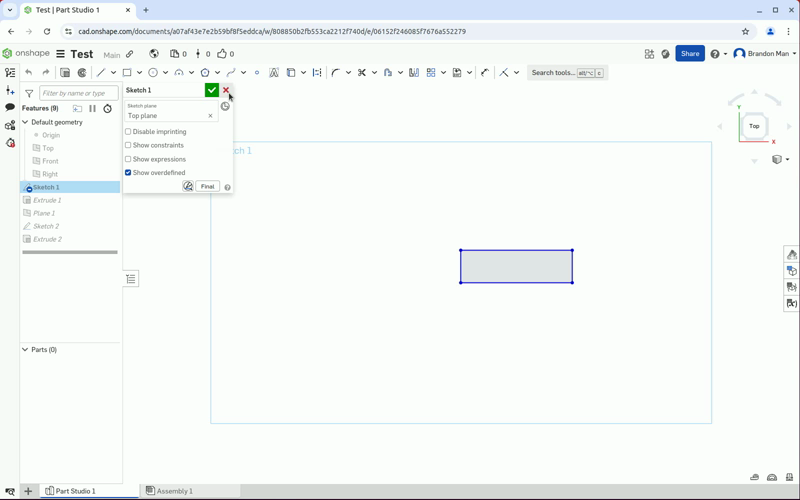
click(229, 92)
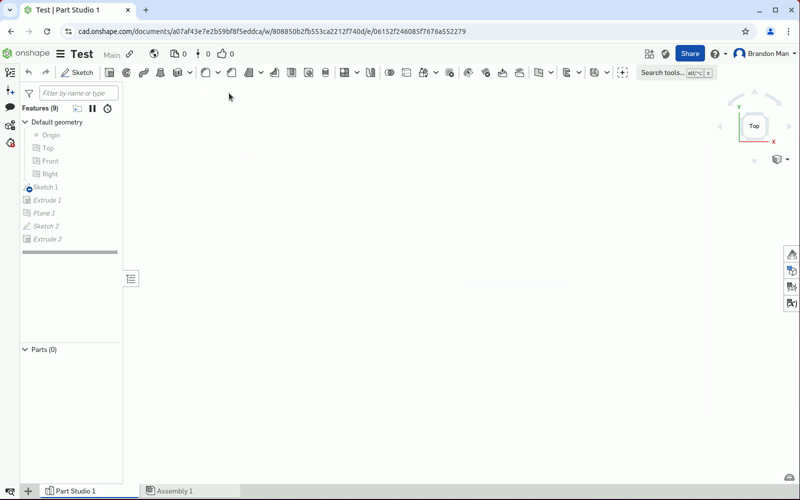
key(shift+s)
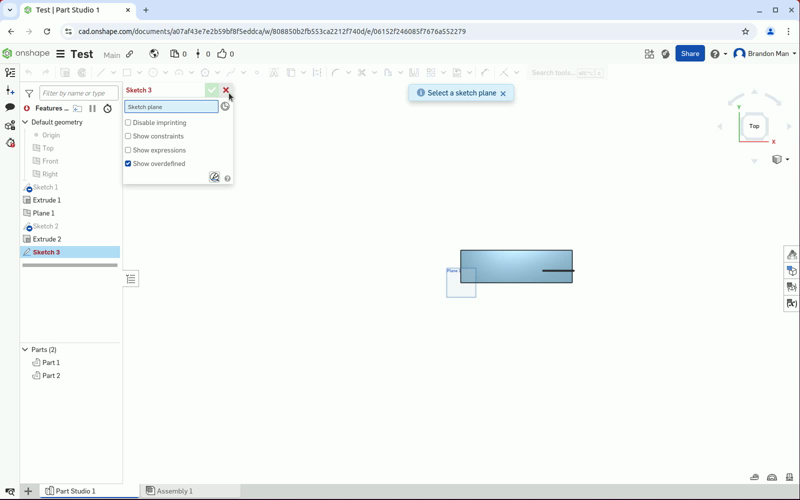
mouse_move(73, 215)
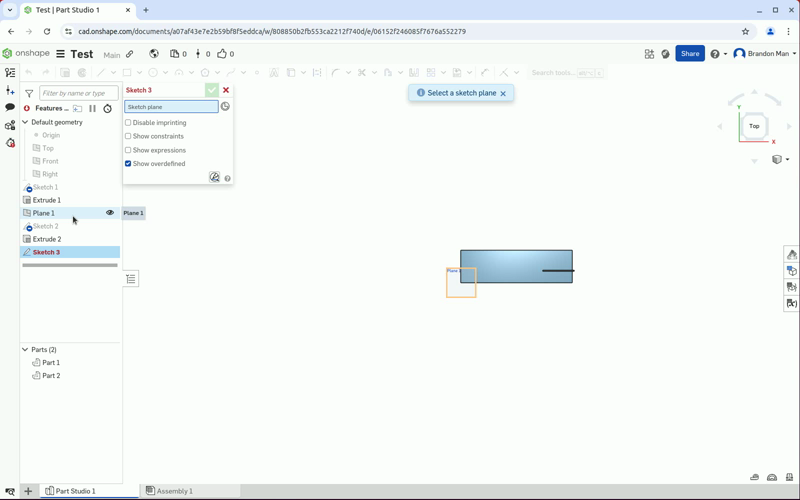
click(73, 215)
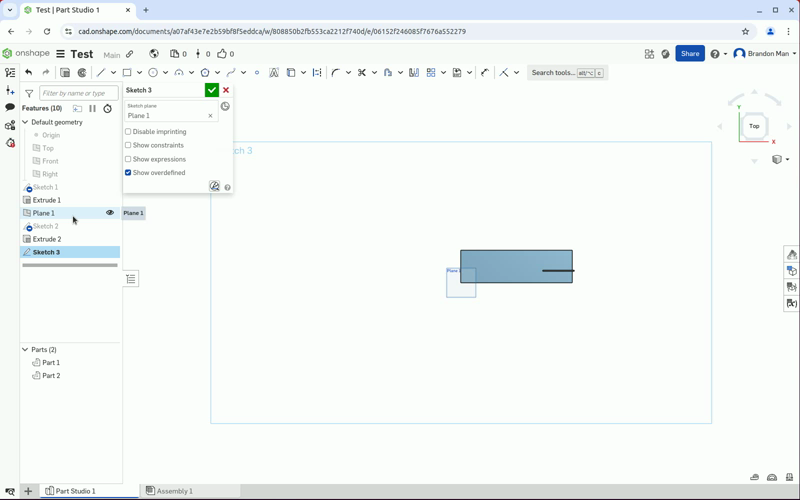
mouse_move(73, 352)
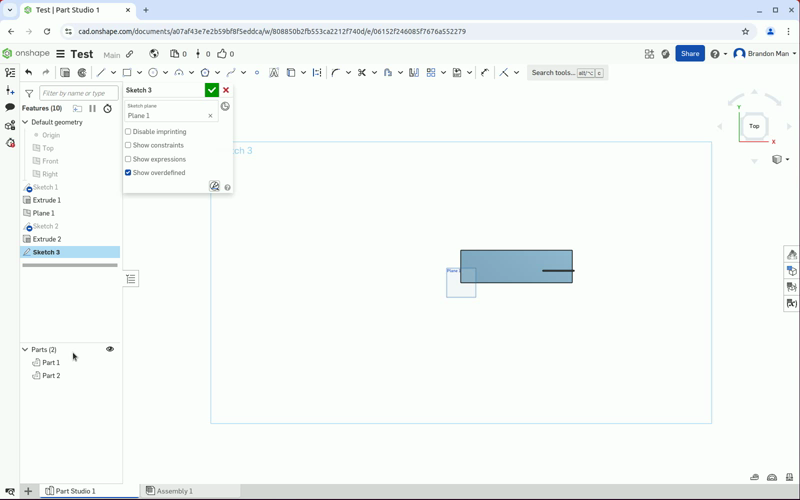
key(y)
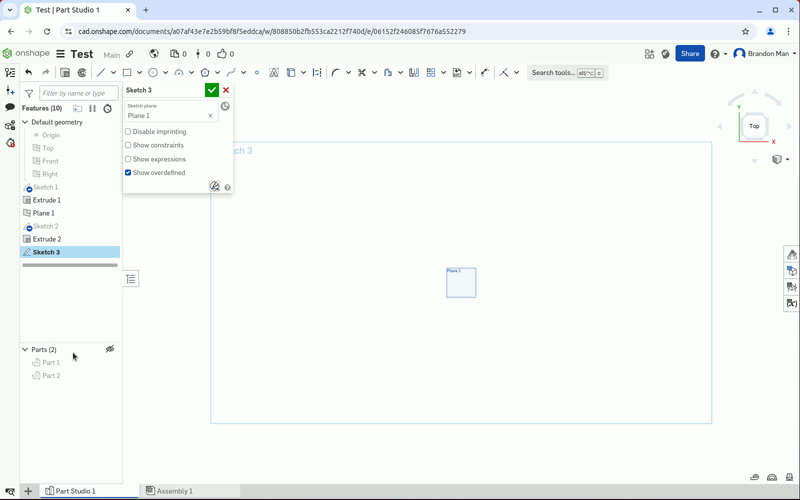
key(l)
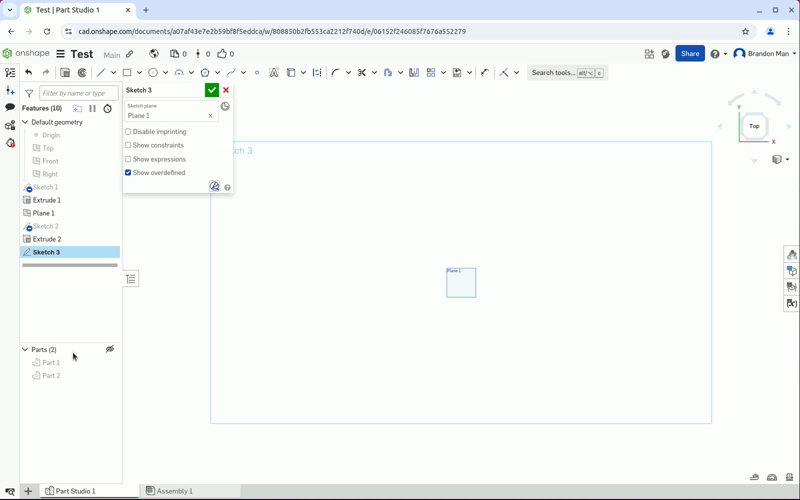
key_down(shift)
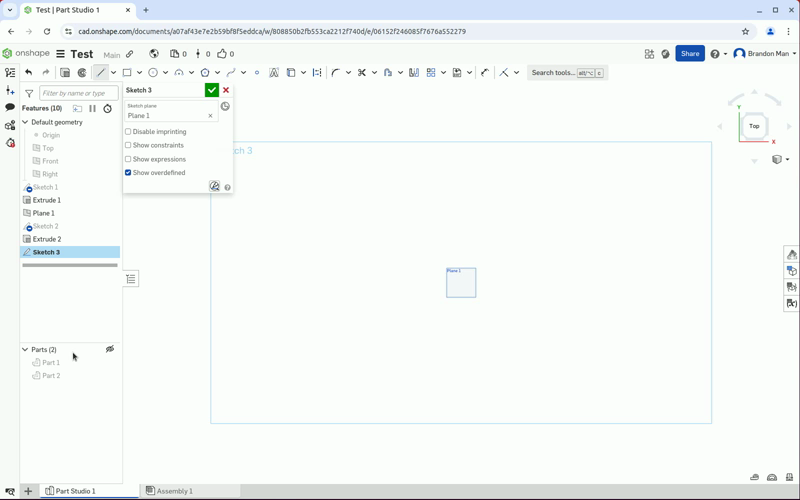
mouse_move(541, 270)
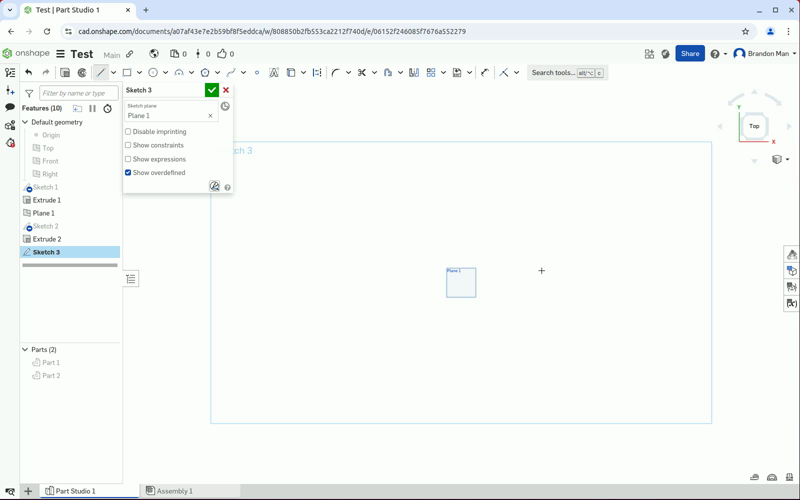
click(541, 270)
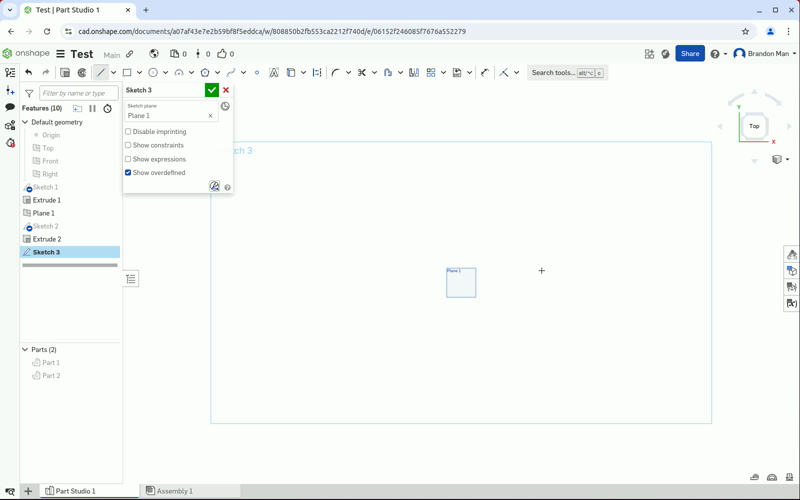
key_up(shift)
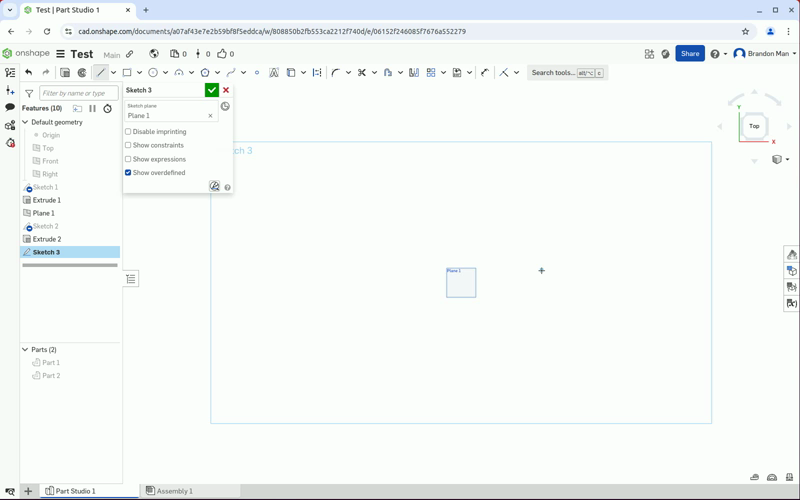
key_down(shift)
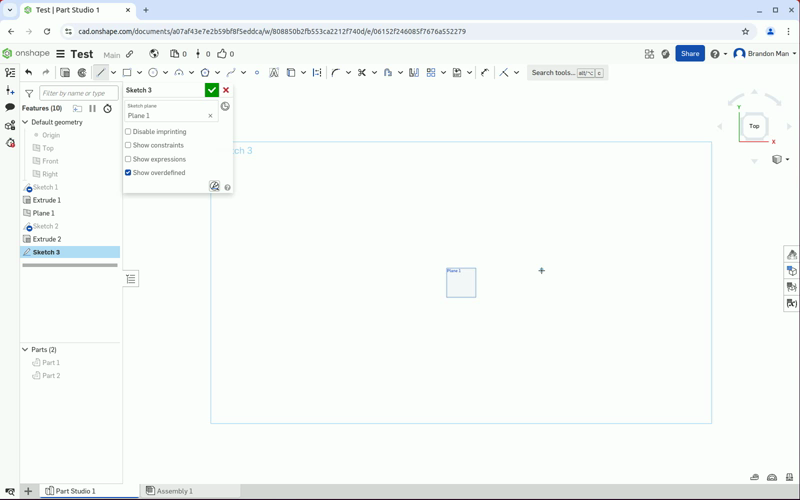
mouse_move(571, 270)
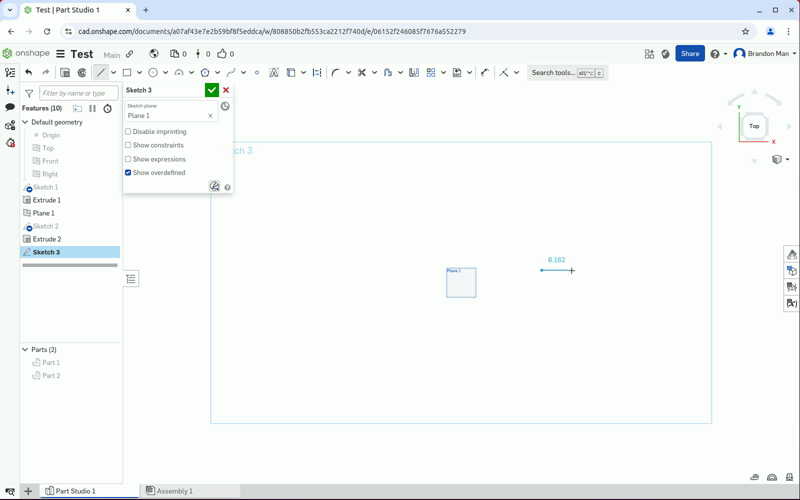
mouse_move(542, 270)
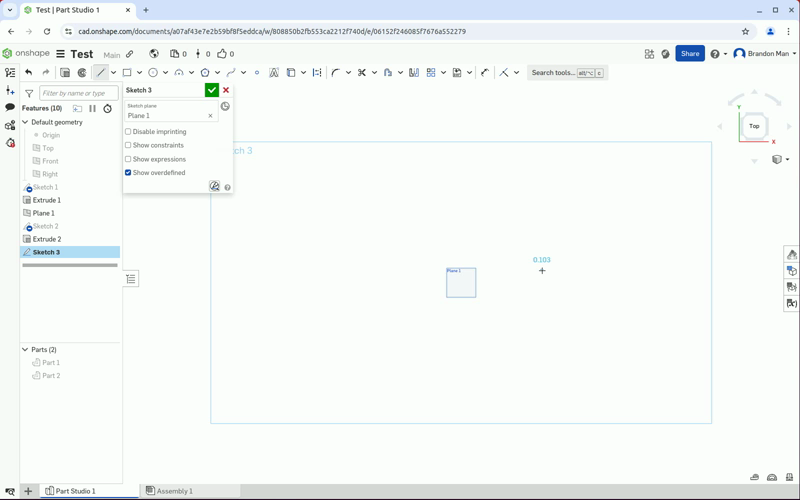
scroll(6)
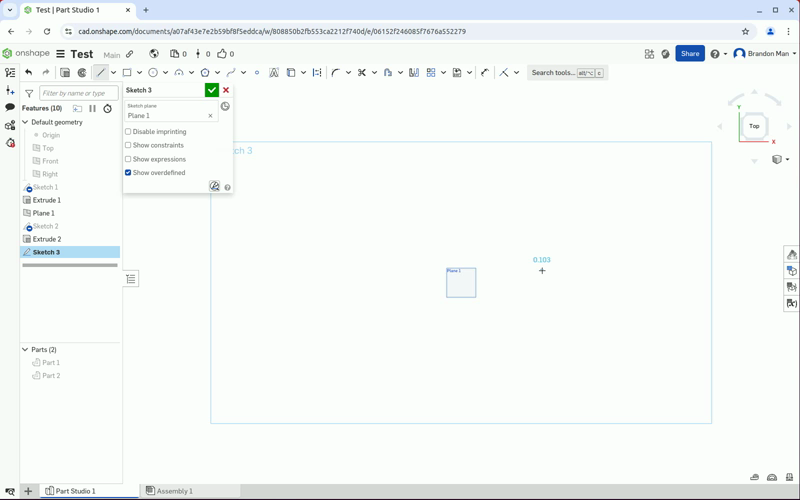
scroll(6)
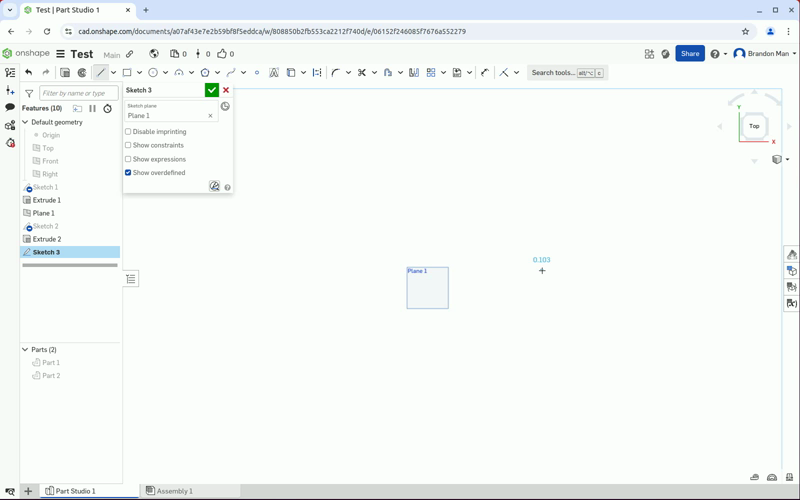
scroll(6)
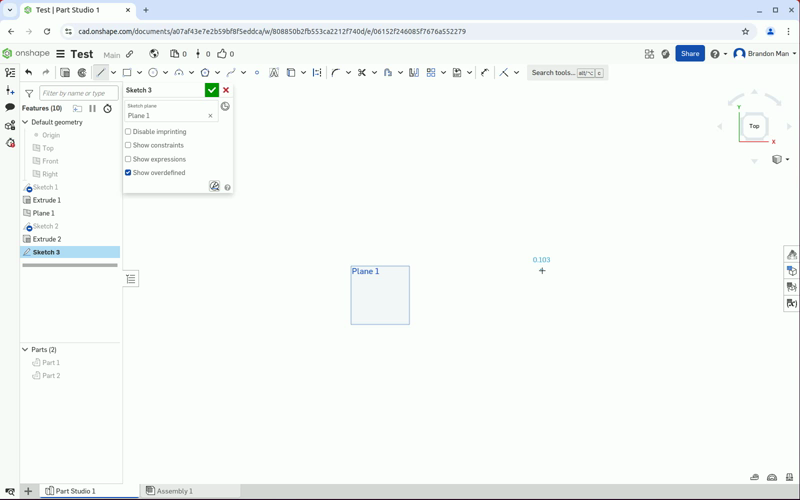
scroll(6)
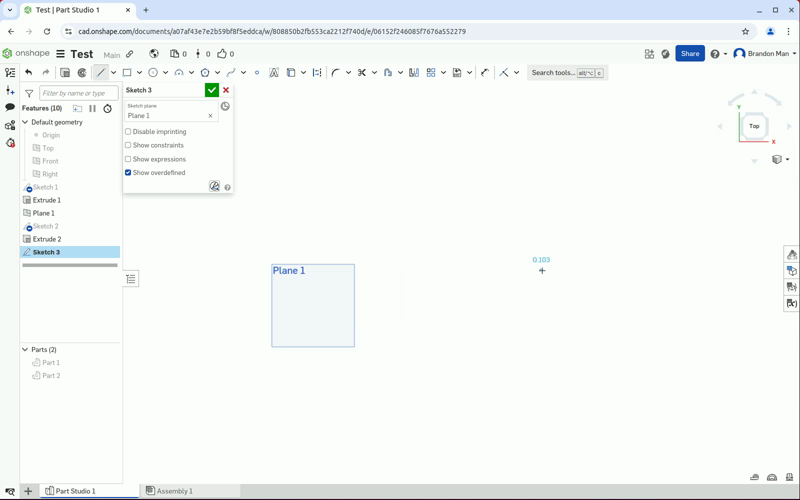
scroll(6)
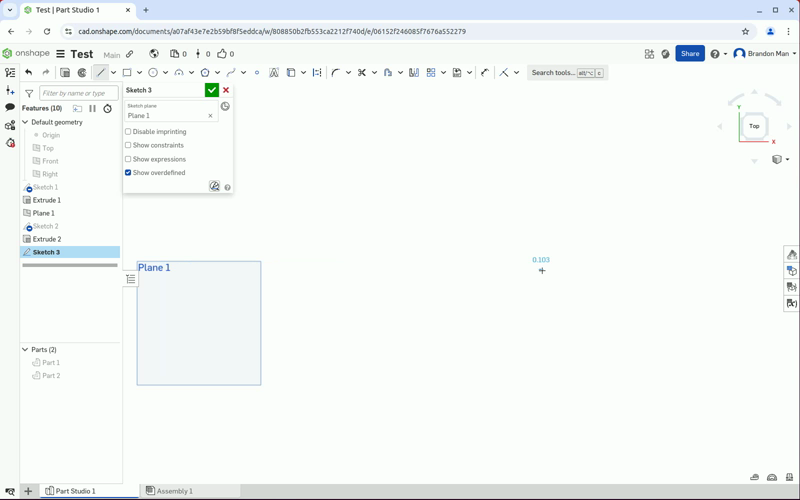
scroll(6)
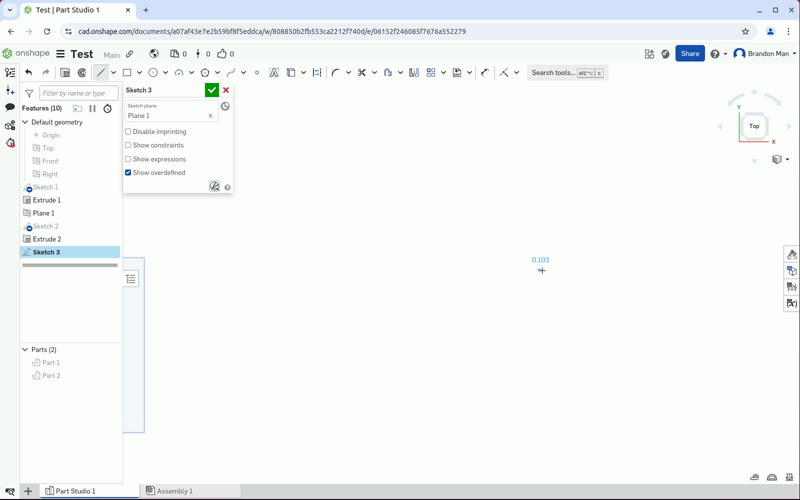
scroll(6)
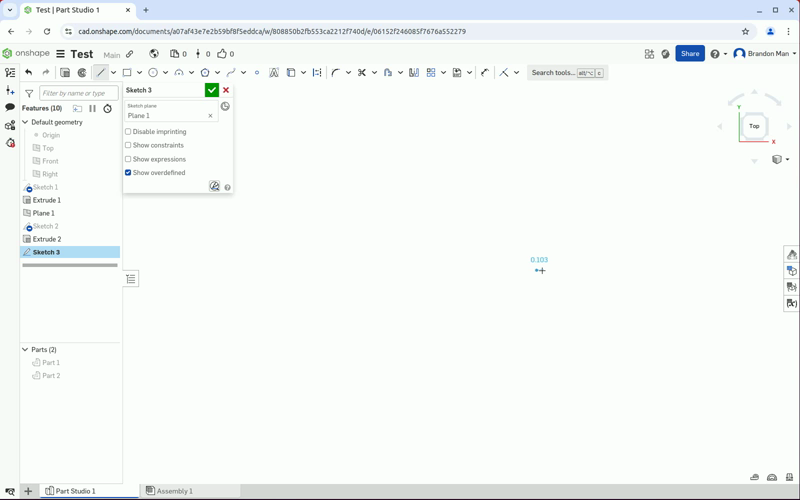
click(542, 270)
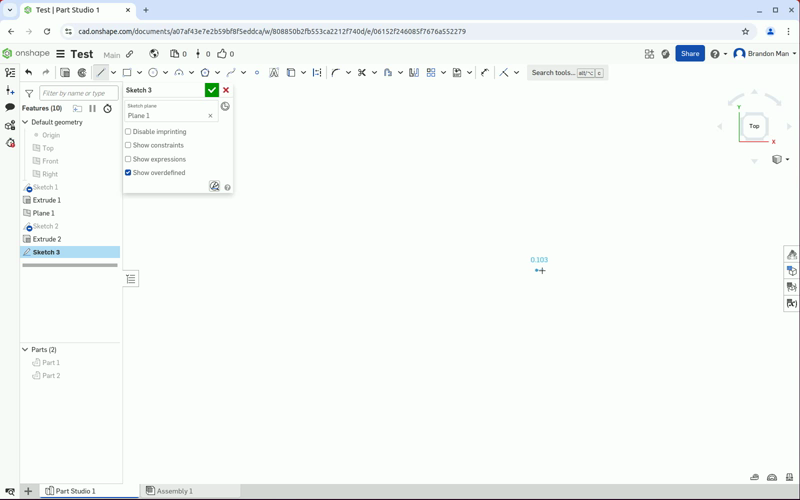
scroll(-6)
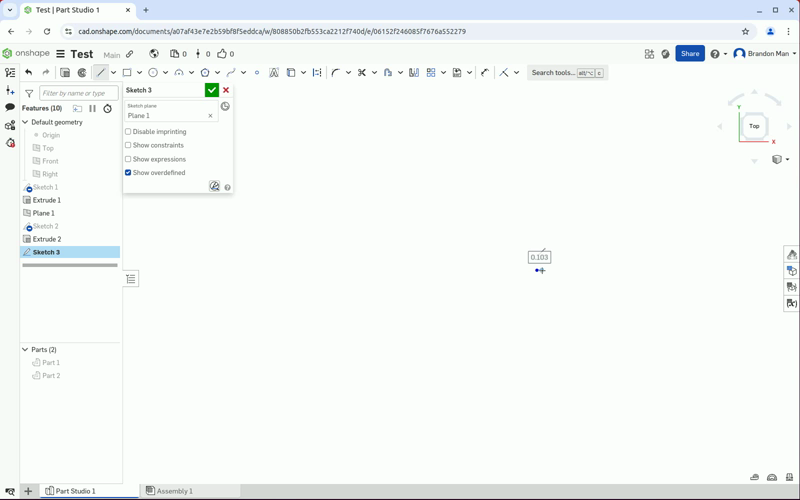
scroll(-6)
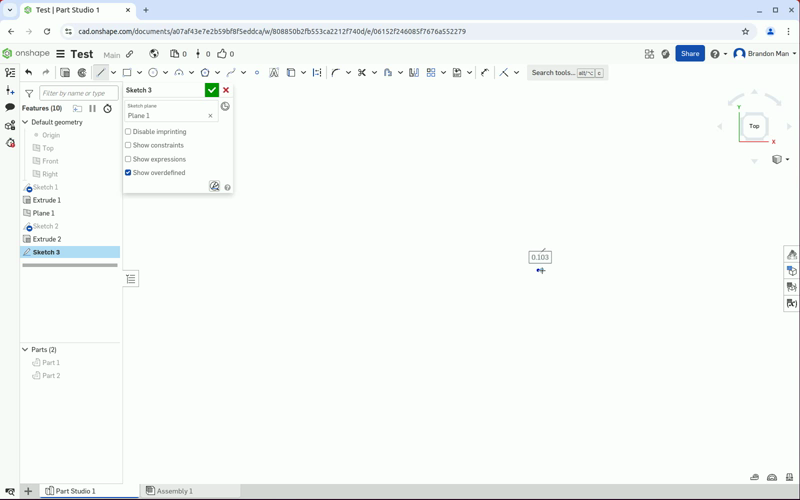
scroll(-6)
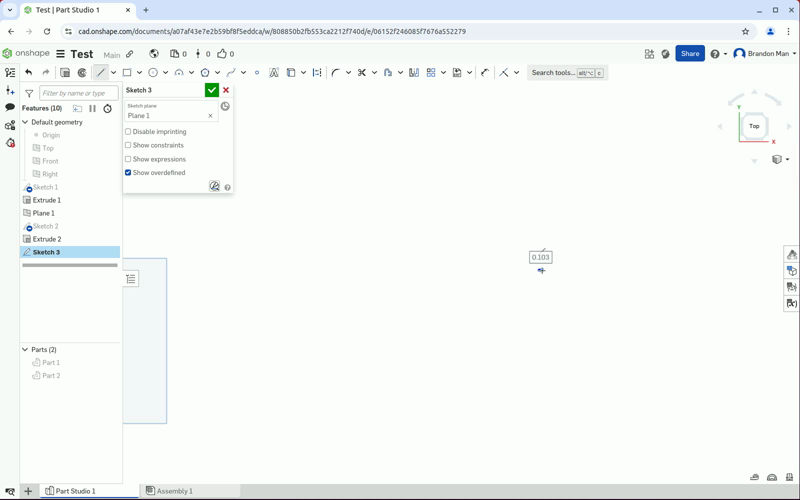
scroll(-6)
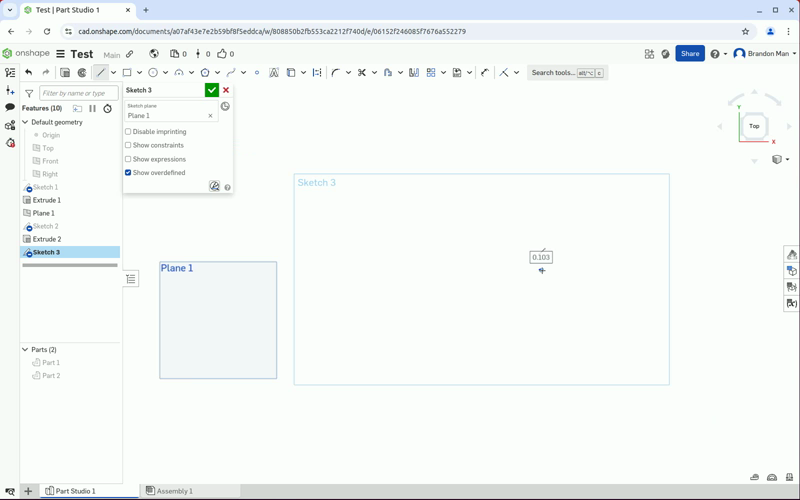
scroll(-6)
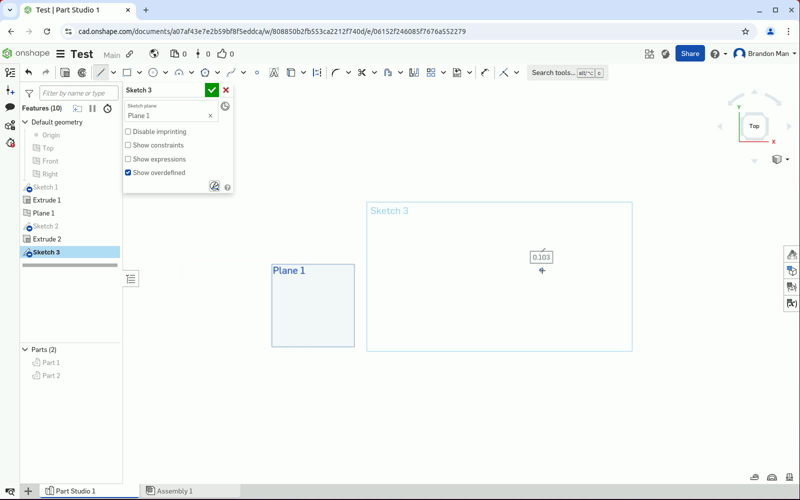
scroll(-6)
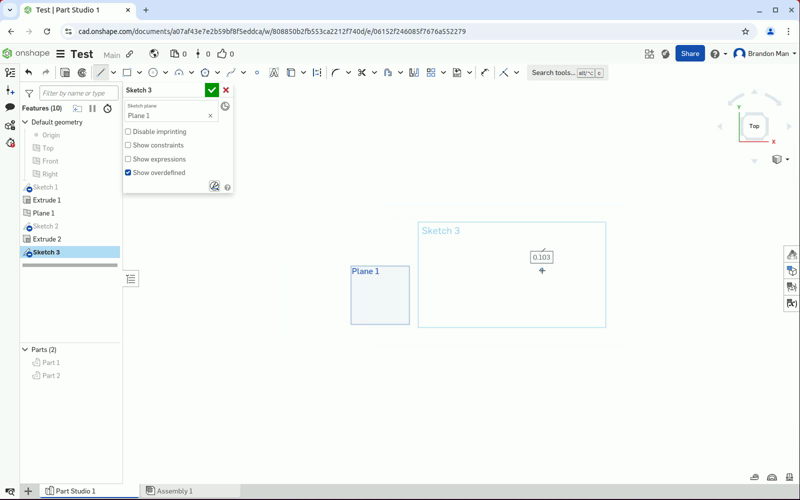
scroll(-6)
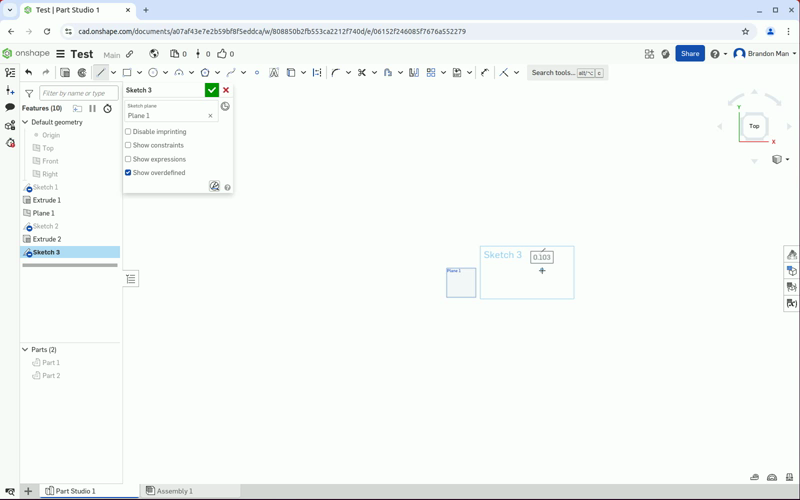
key_up(shift)
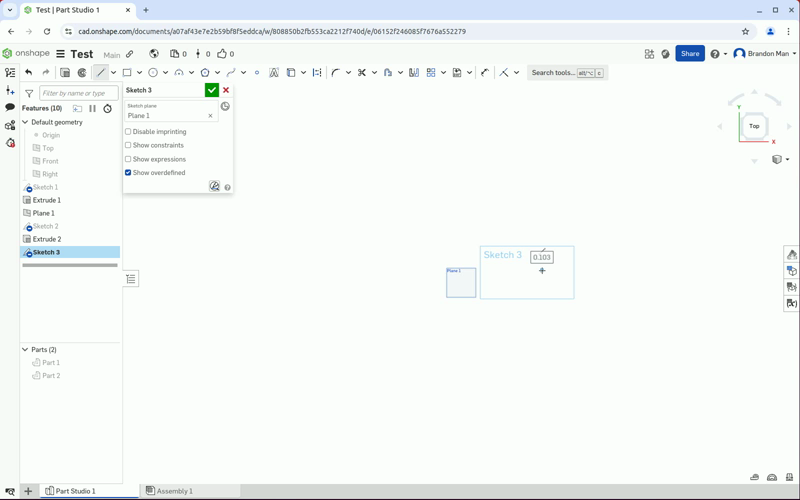
key_down(shift)
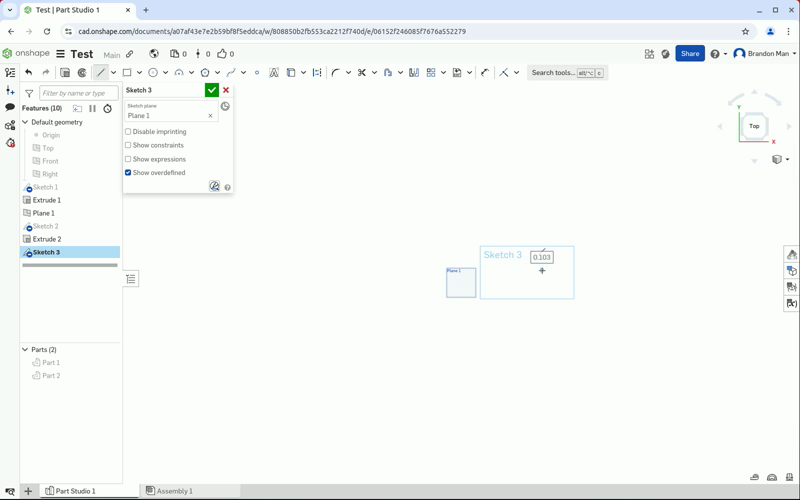
mouse_move(572, 270)
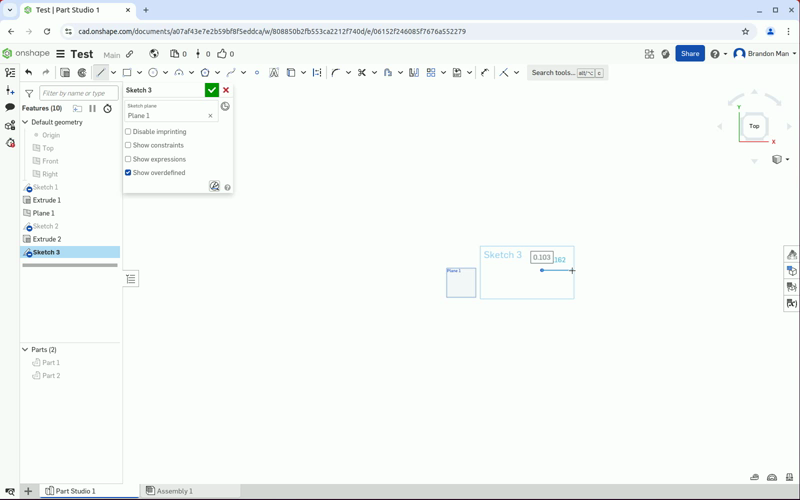
mouse_move(542, 249)
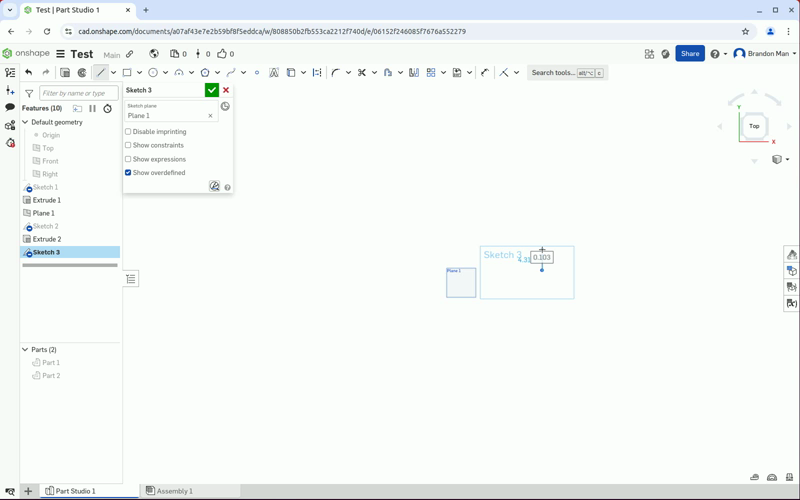
click(542, 249)
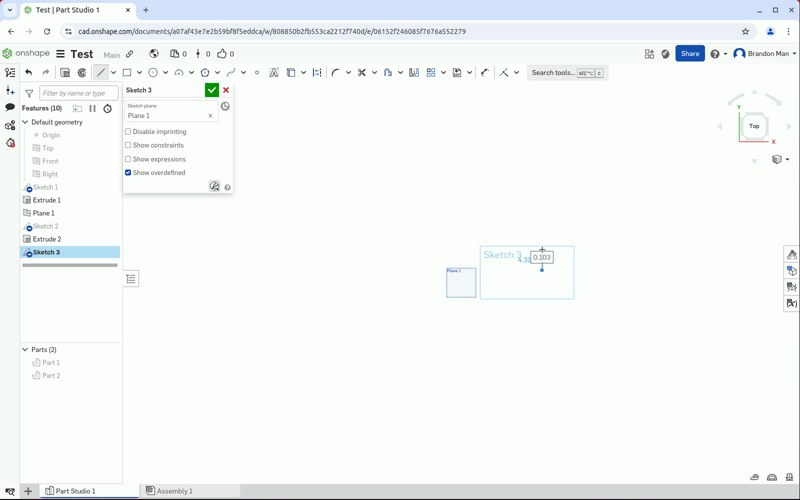
key_up(shift)
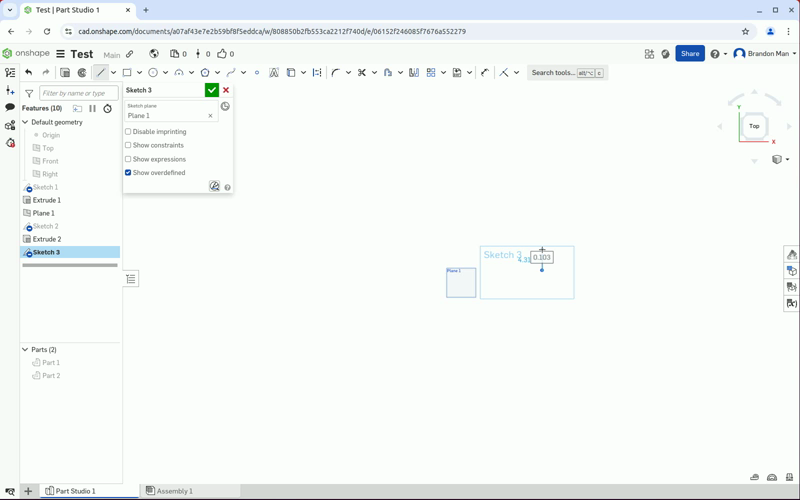
key_down(shift)
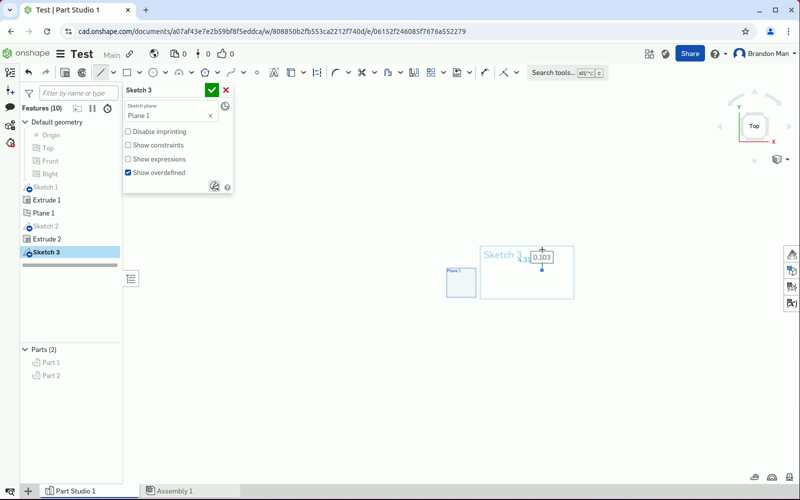
mouse_move(572, 249)
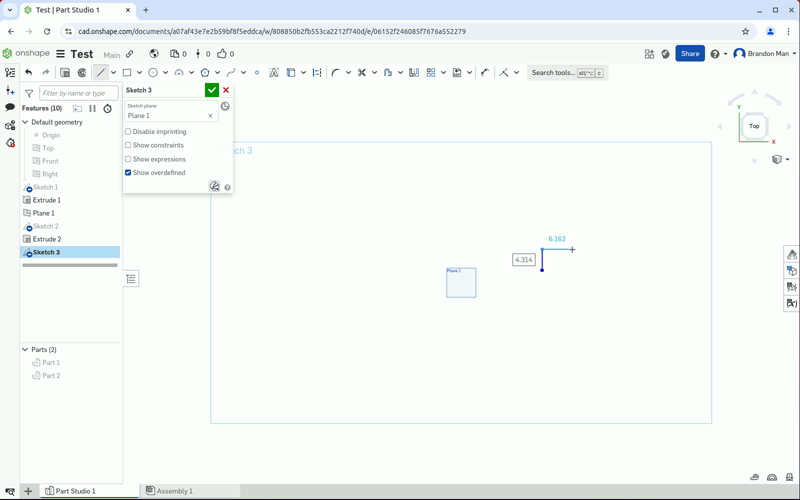
mouse_move(541, 249)
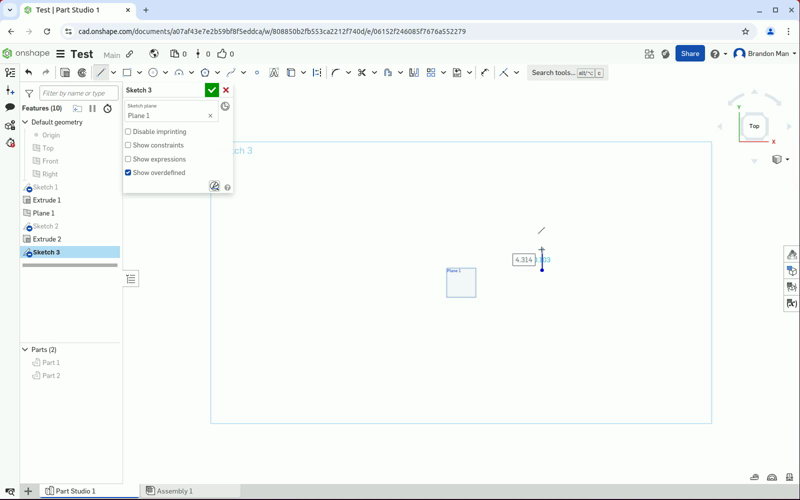
scroll(6)
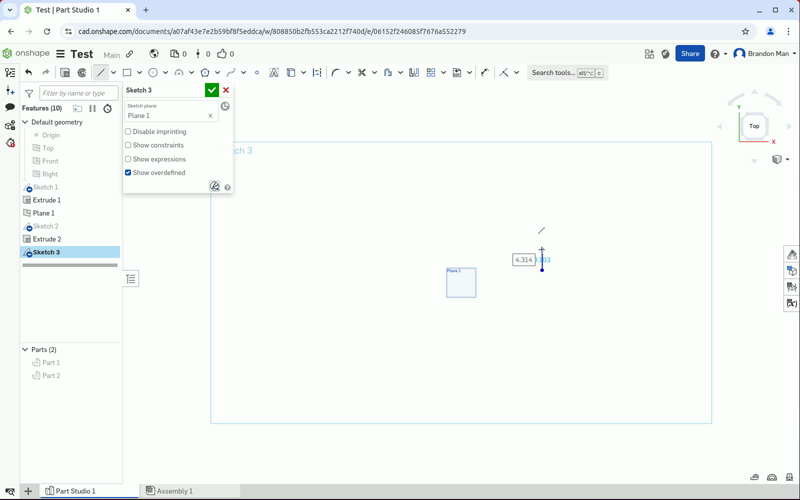
scroll(6)
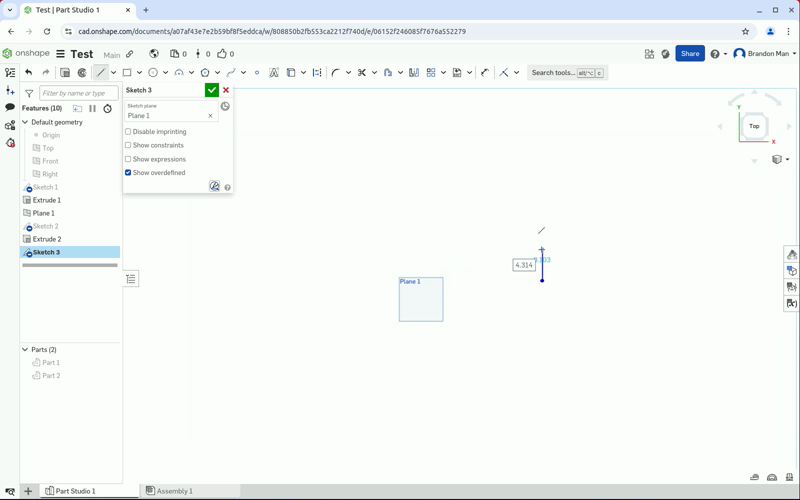
scroll(6)
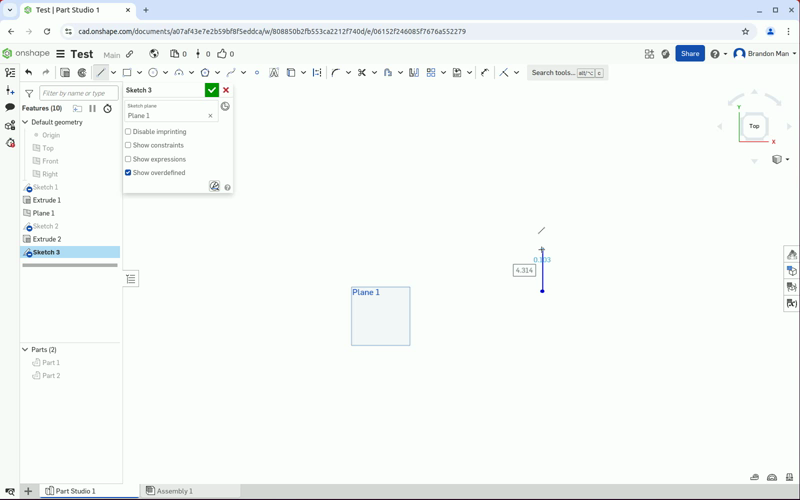
scroll(6)
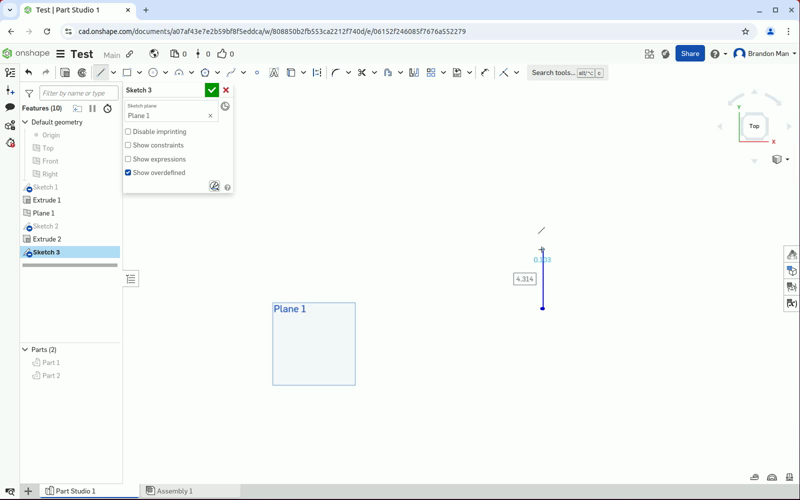
scroll(6)
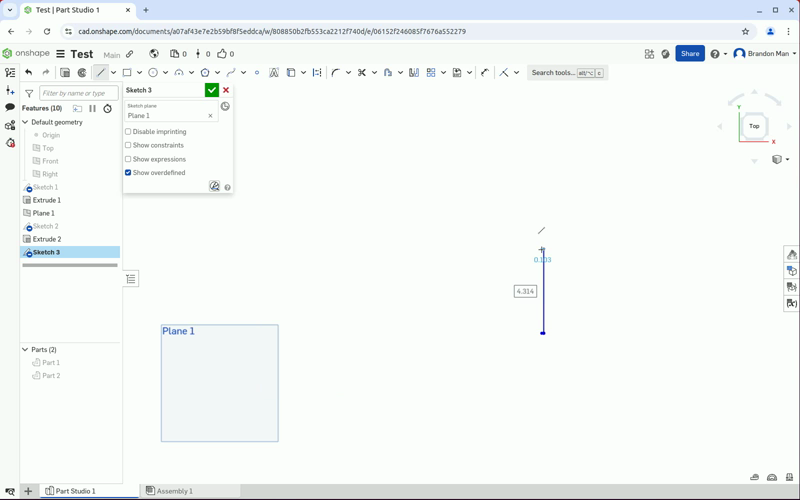
scroll(6)
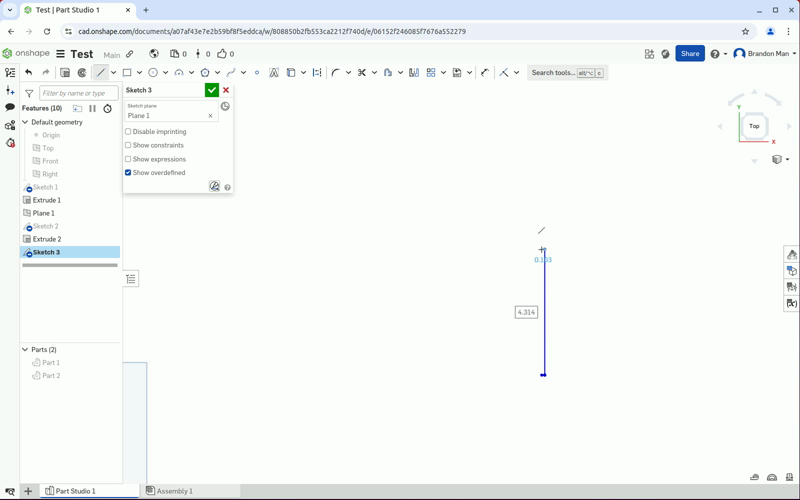
scroll(6)
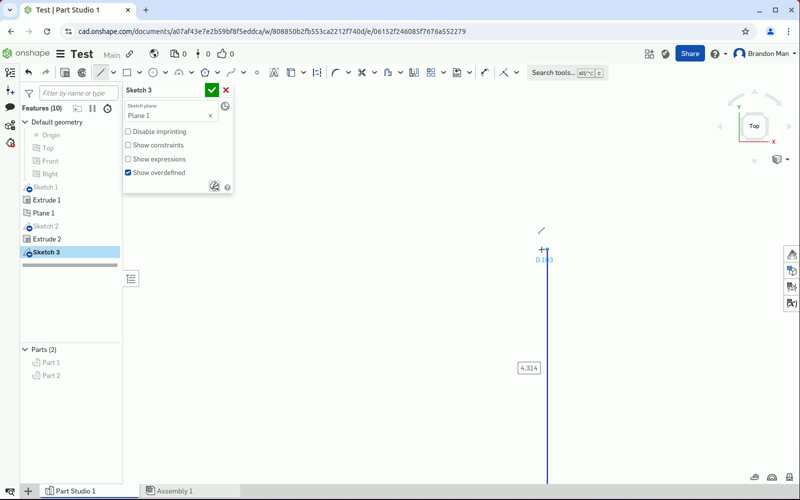
click(541, 249)
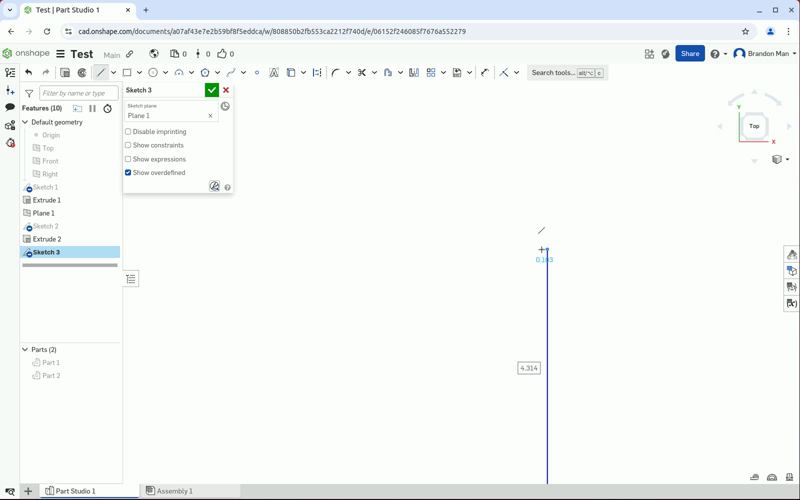
scroll(-6)
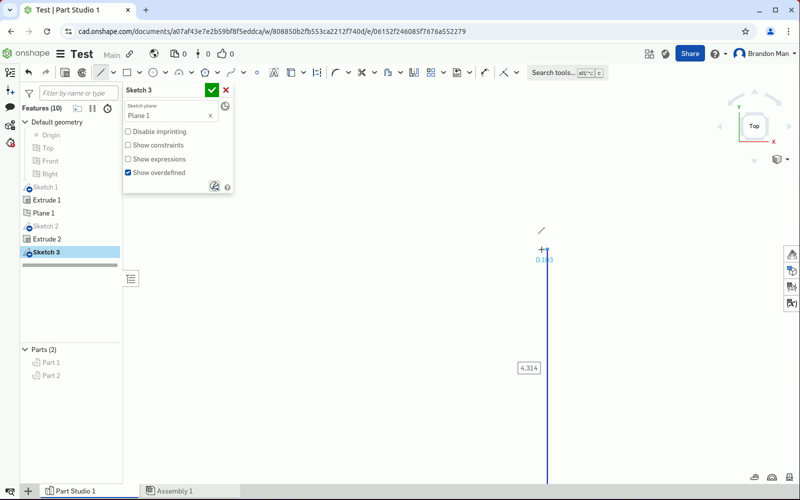
scroll(-6)
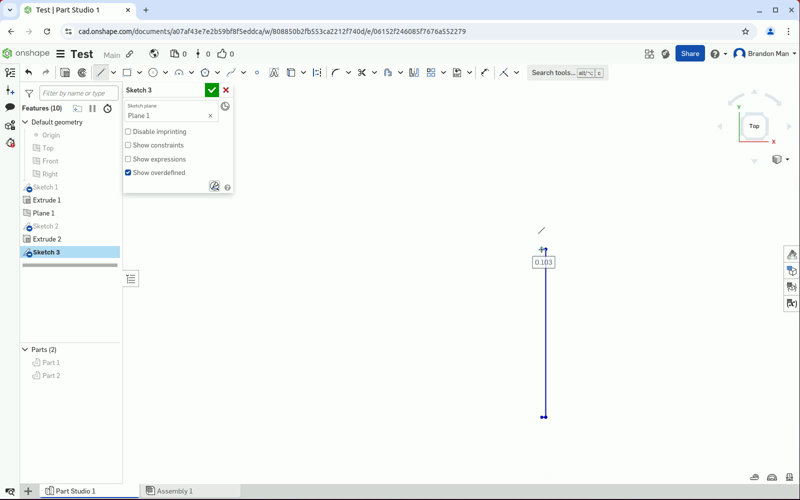
scroll(-6)
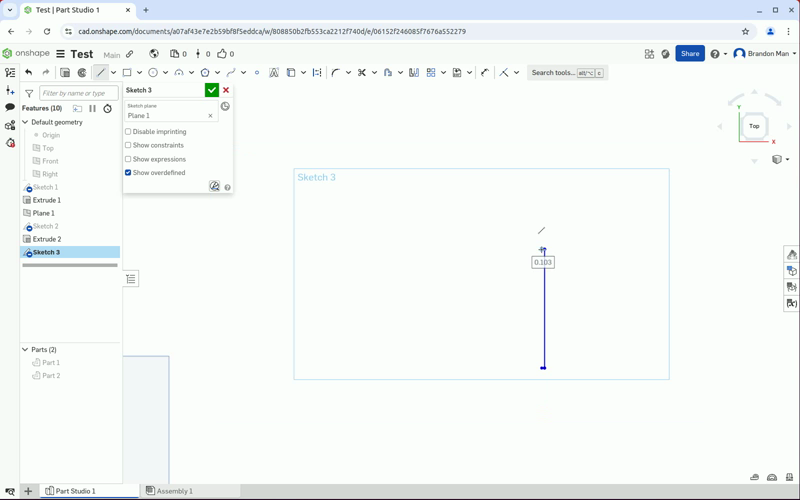
scroll(-6)
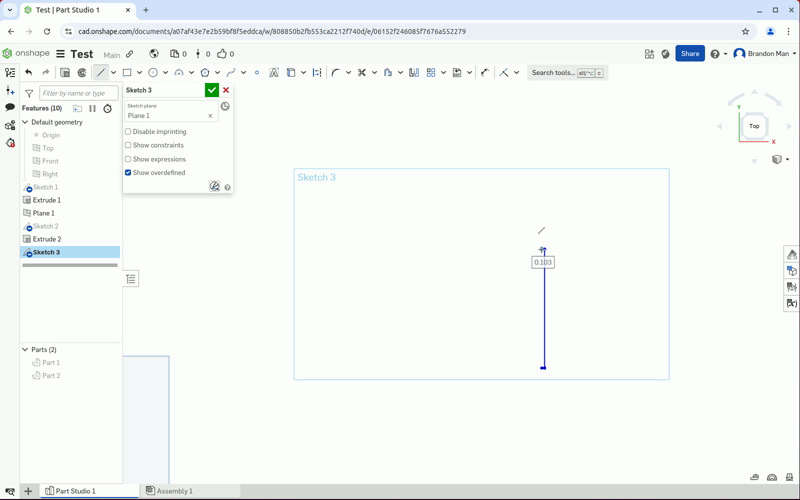
scroll(-6)
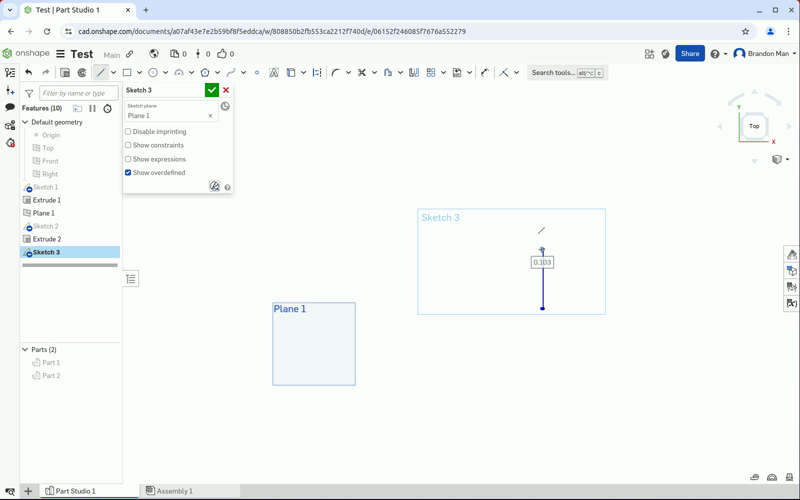
scroll(-6)
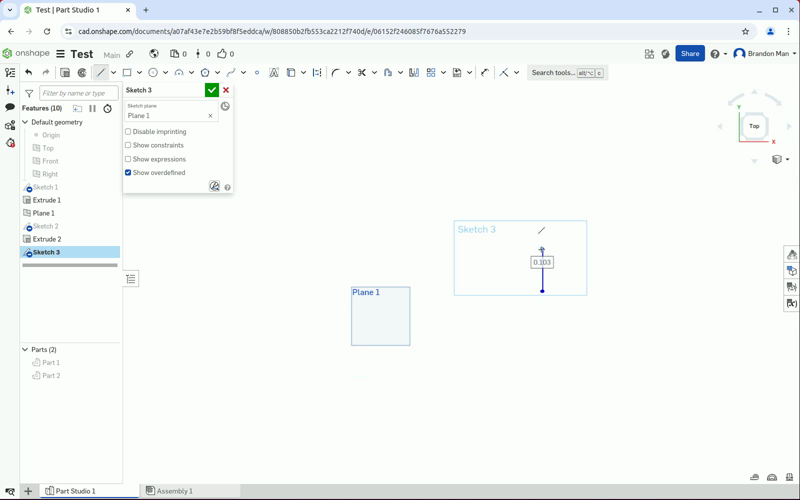
scroll(-6)
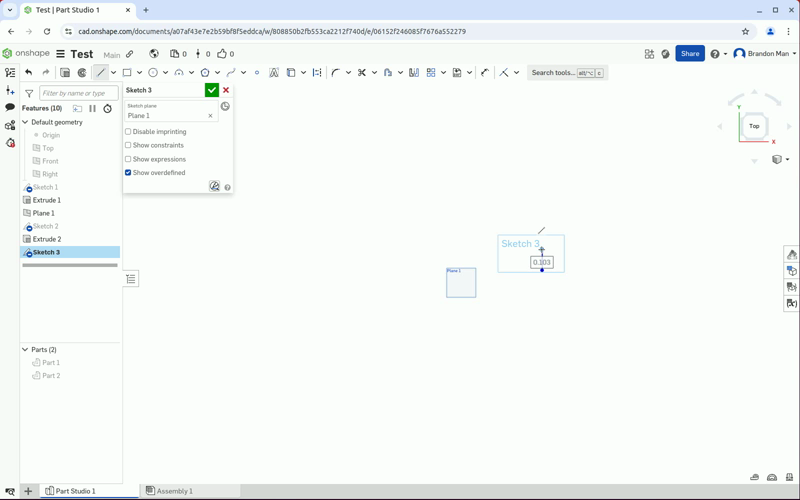
key_up(shift)
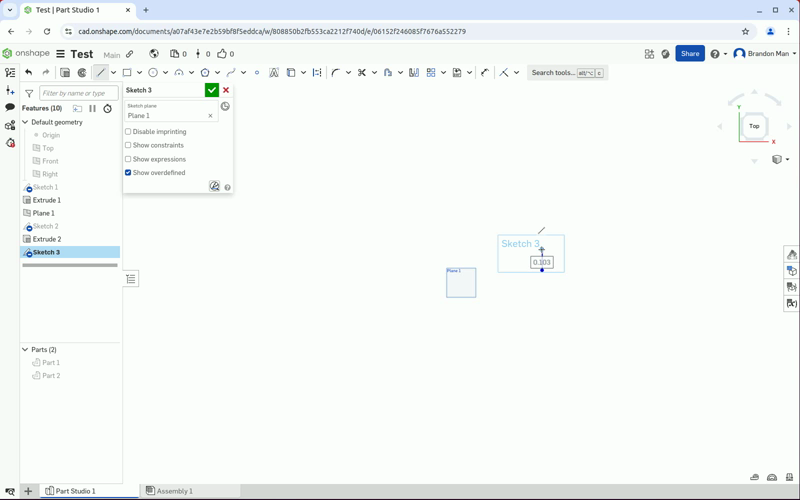
mouse_move(571, 249)
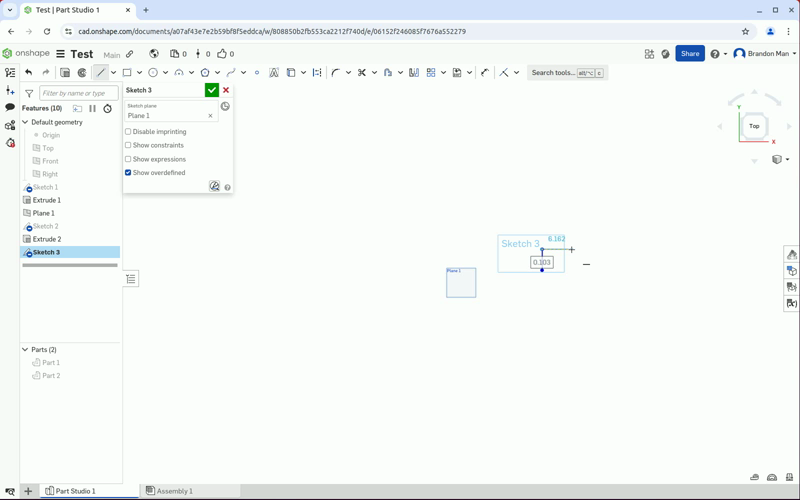
key_down(shift)
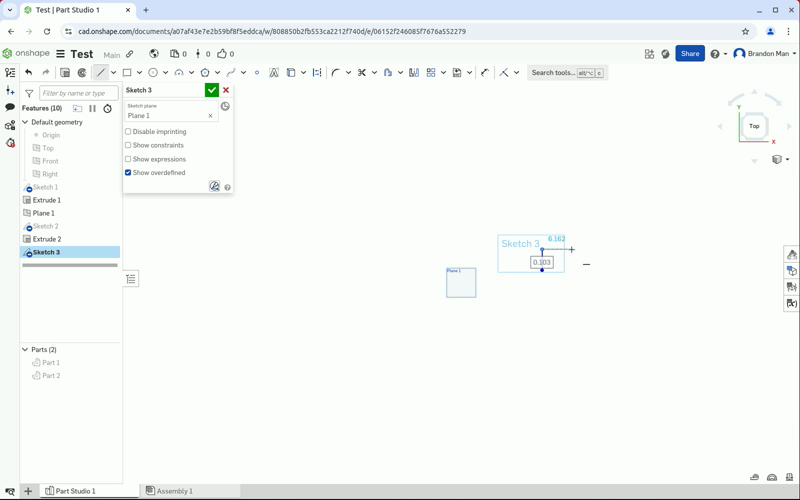
mouse_move(541, 270)
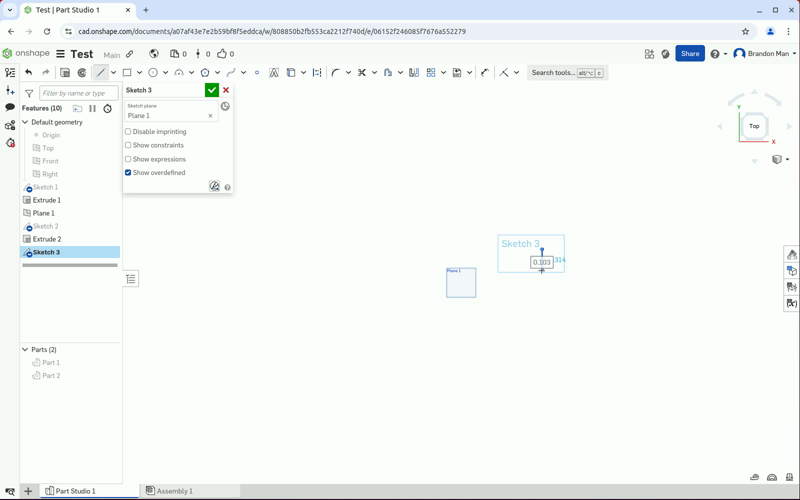
scroll(6)
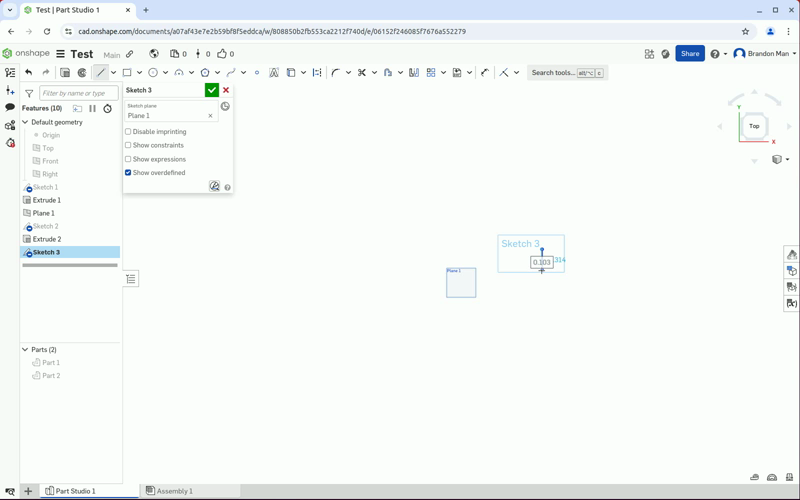
scroll(6)
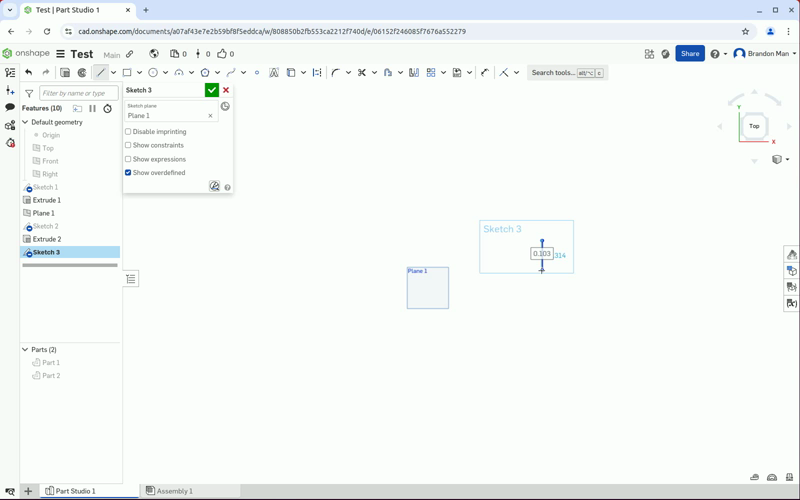
scroll(6)
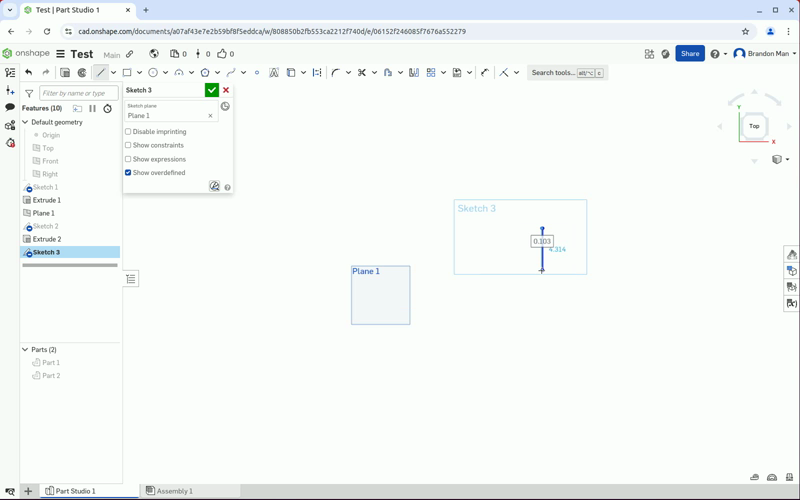
scroll(6)
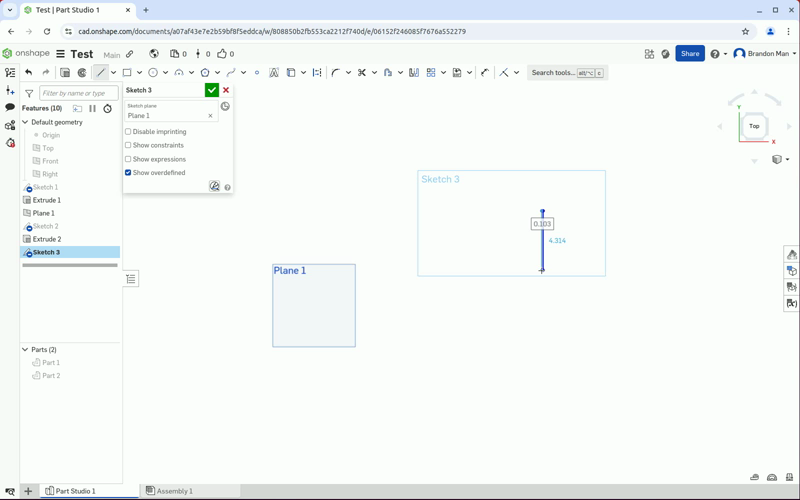
scroll(6)
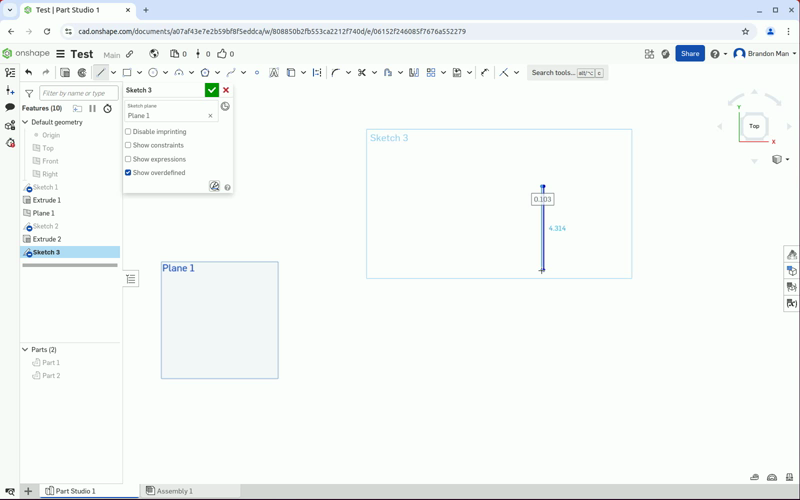
scroll(6)
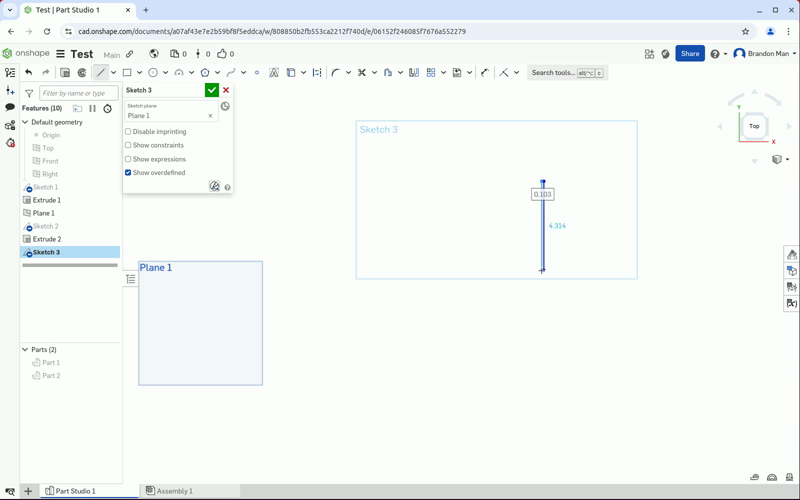
scroll(6)
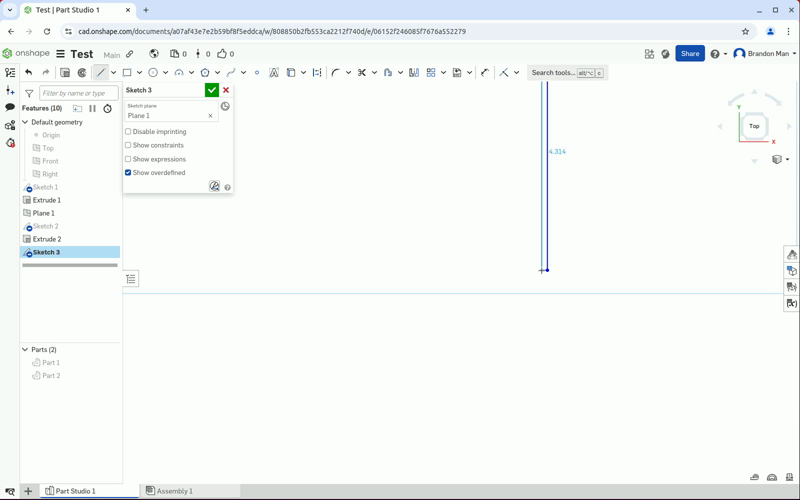
key_up(shift)
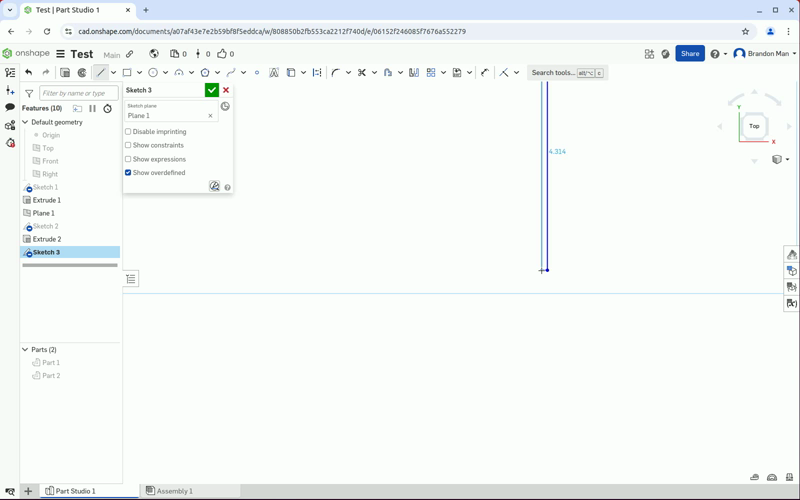
click(541, 270)
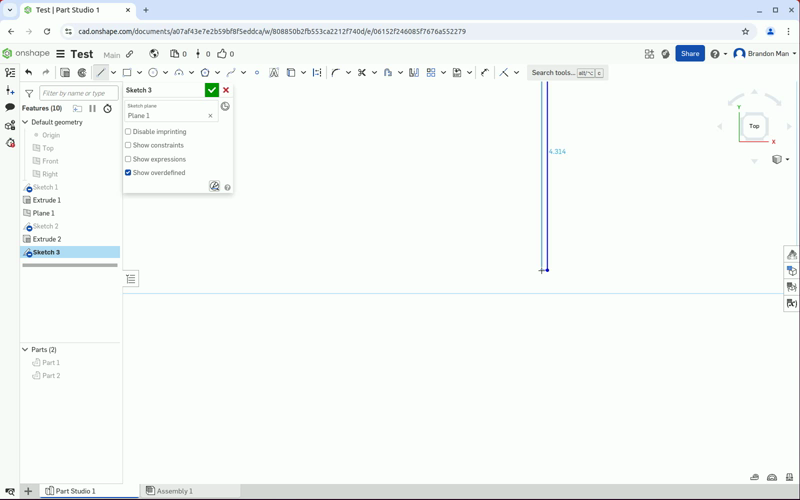
scroll(-6)
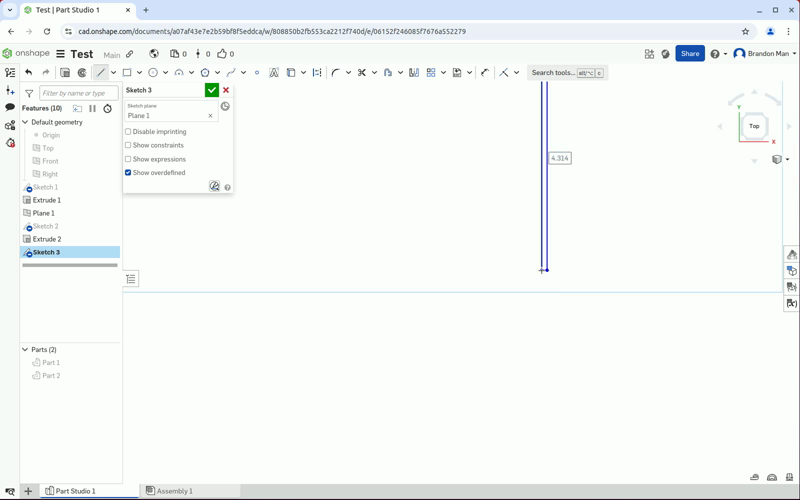
scroll(-6)
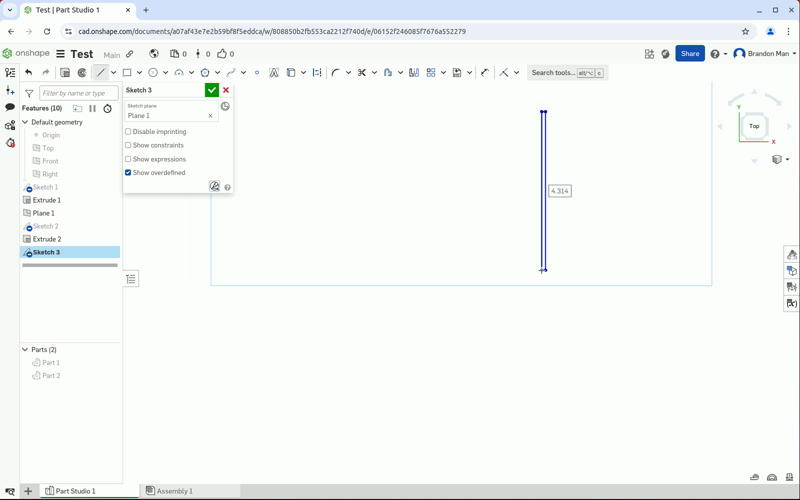
scroll(-6)
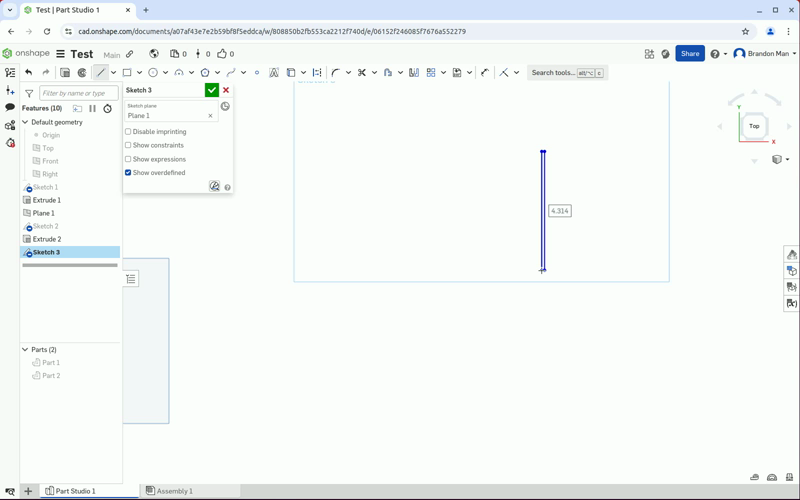
scroll(-6)
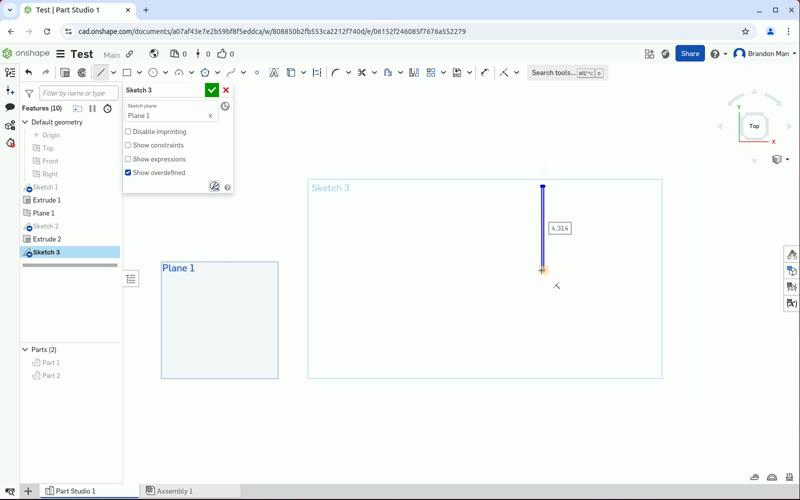
scroll(-6)
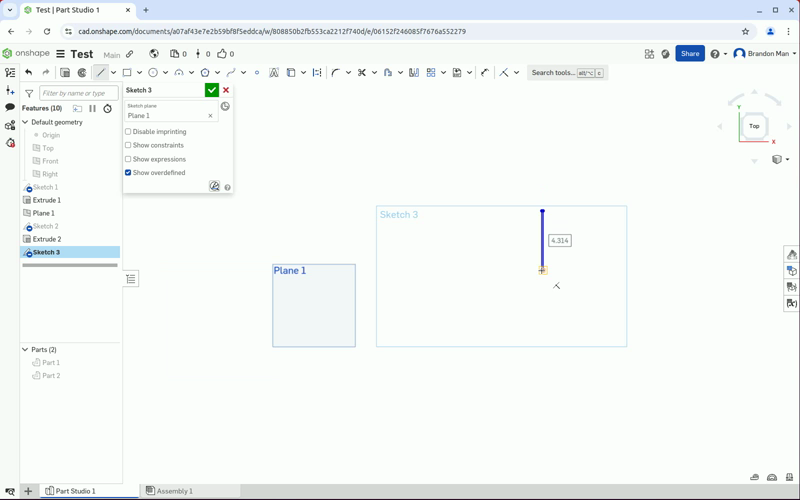
scroll(-6)
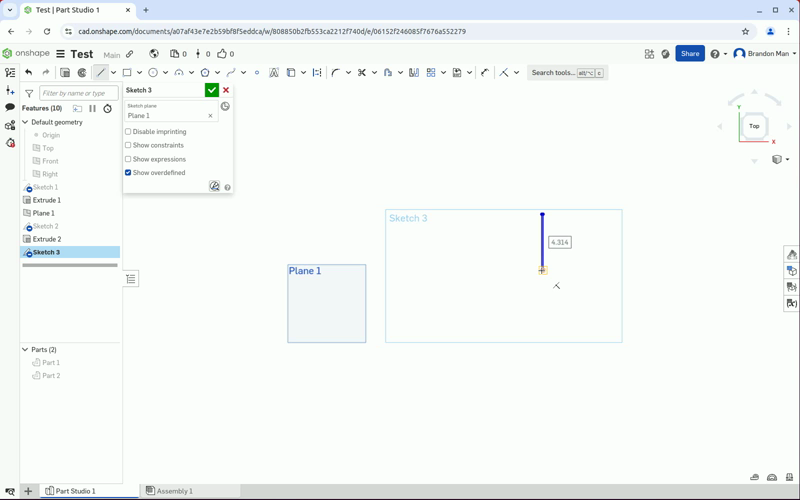
scroll(-6)
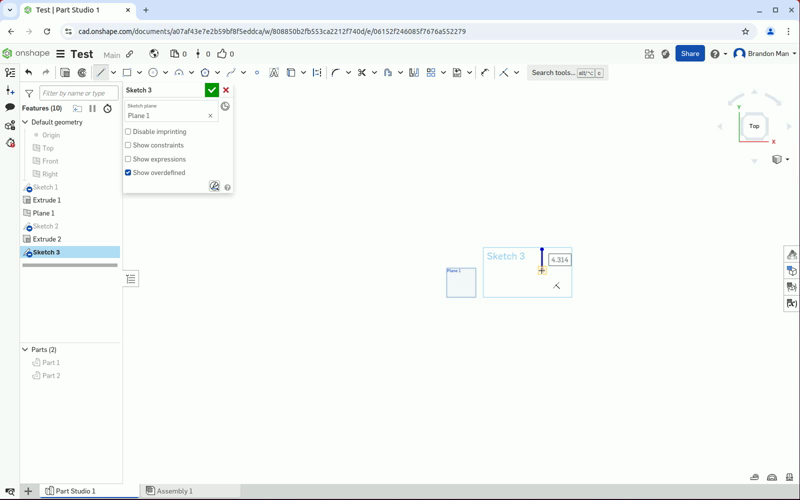
key(esc)
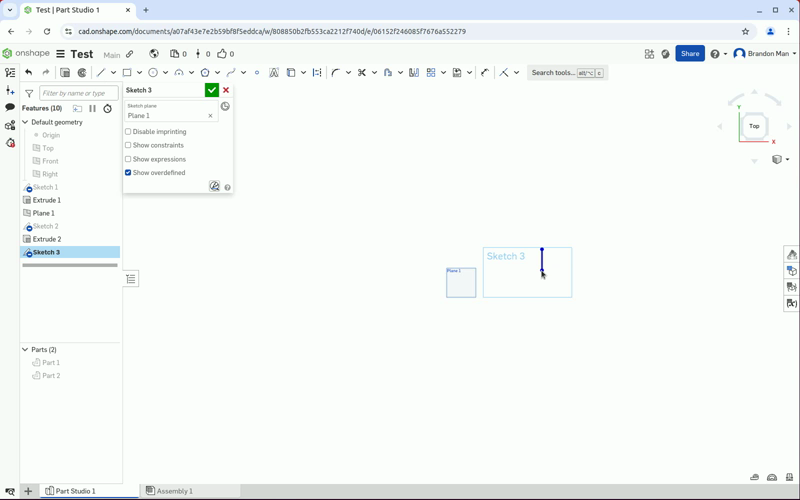
mouse_move(541, 258)
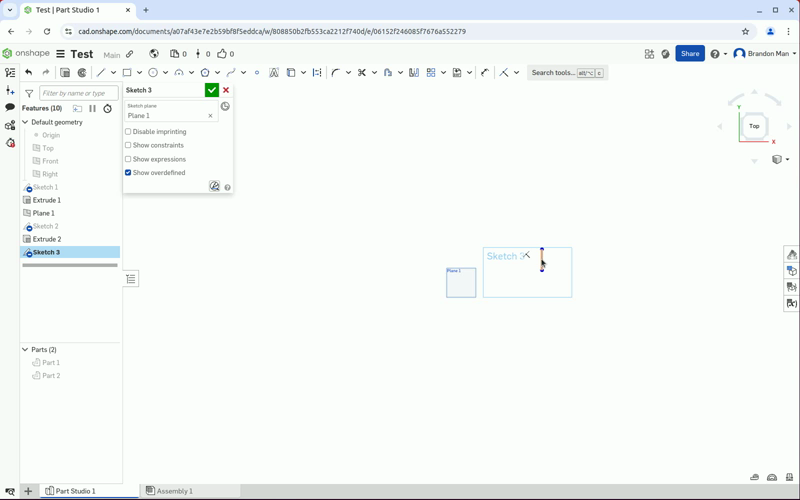
scroll(6)
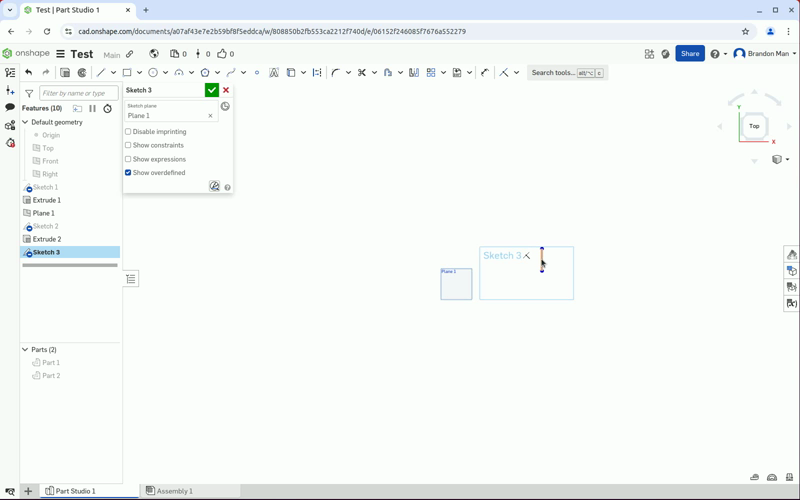
scroll(6)
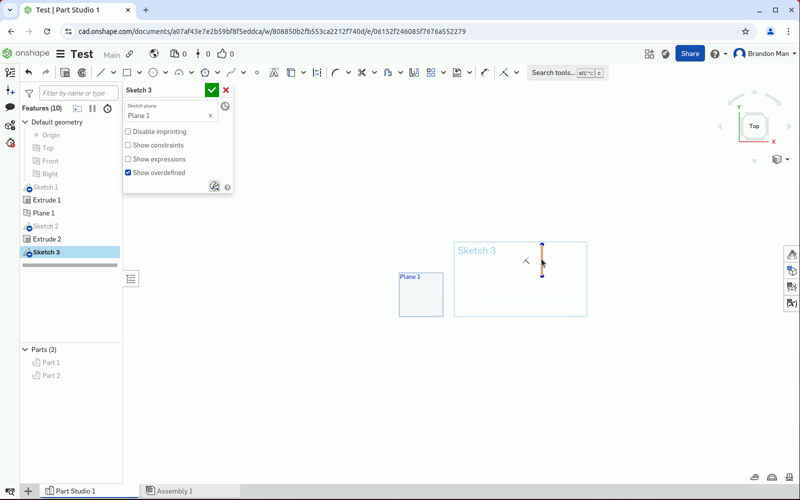
scroll(6)
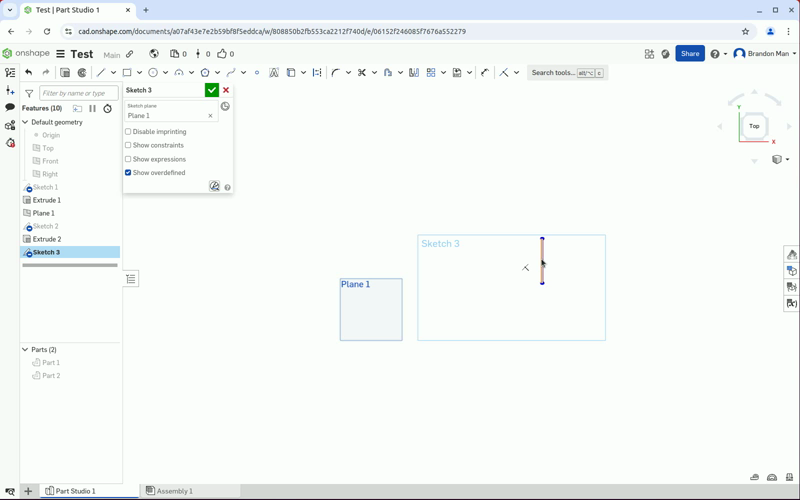
scroll(6)
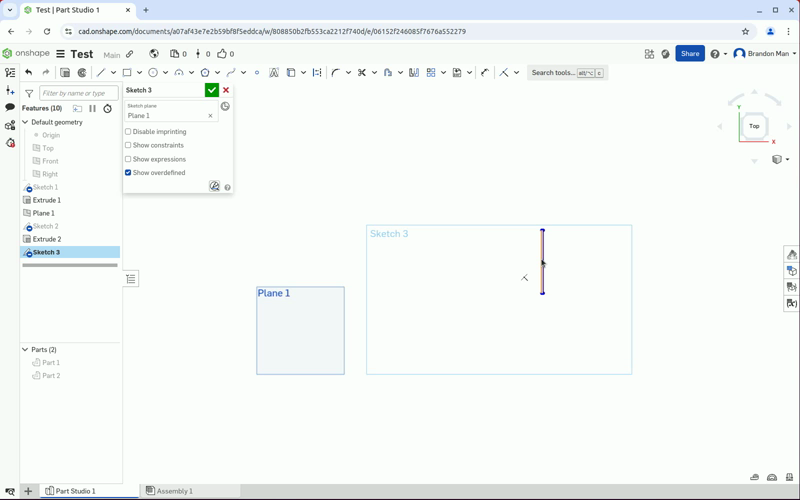
scroll(6)
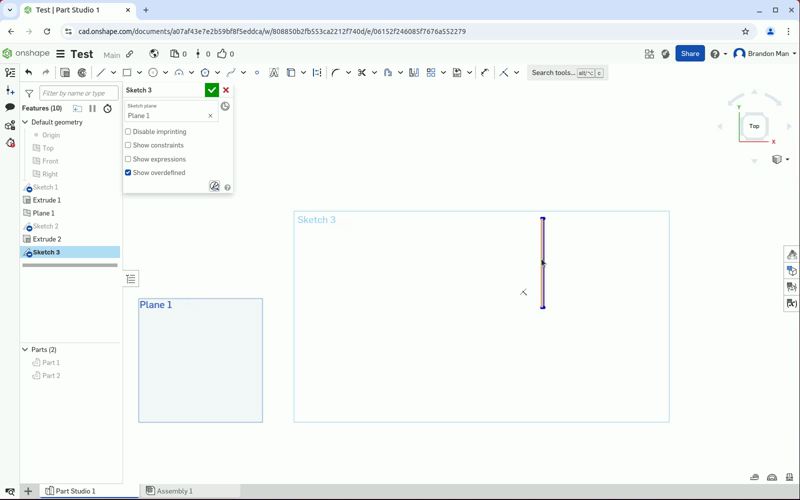
scroll(6)
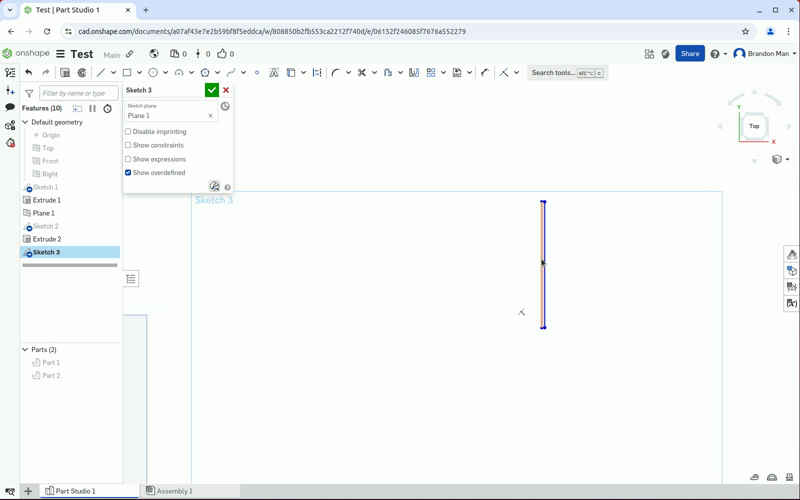
scroll(6)
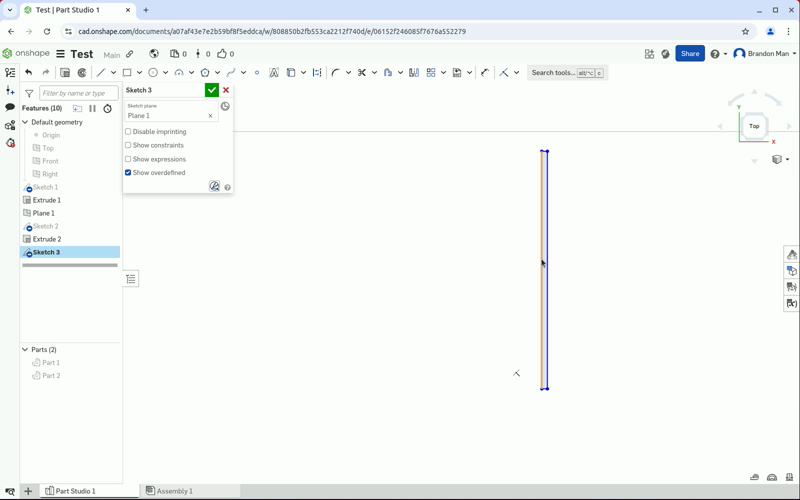
click(541, 258)
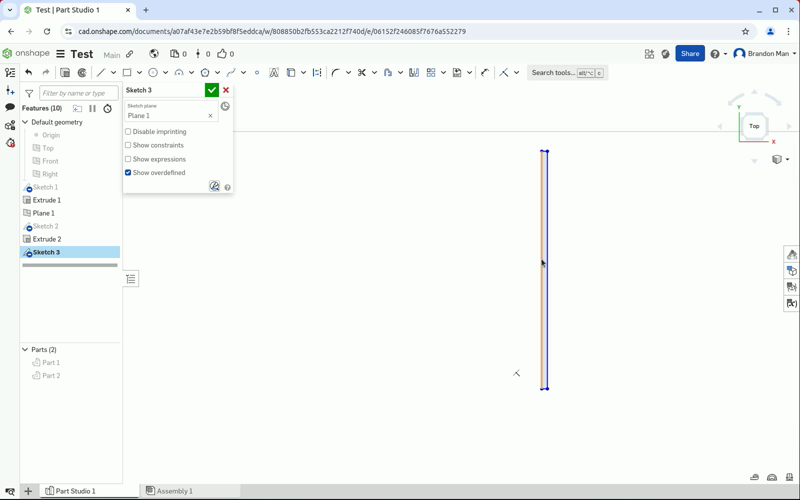
scroll(-6)
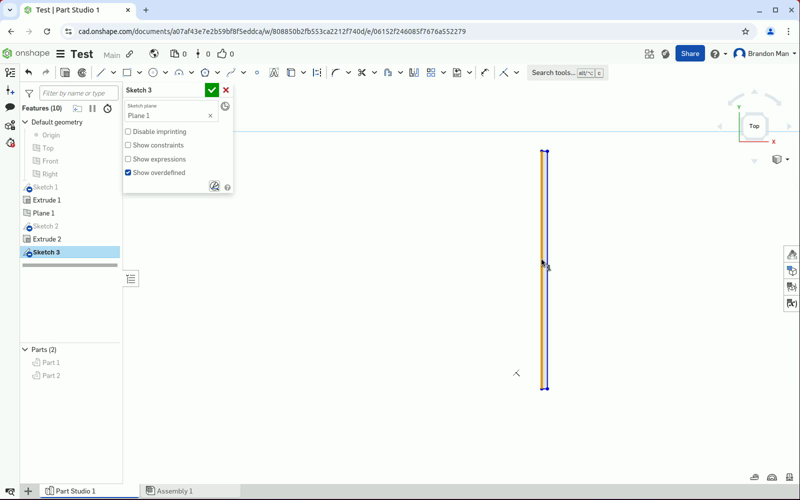
scroll(-6)
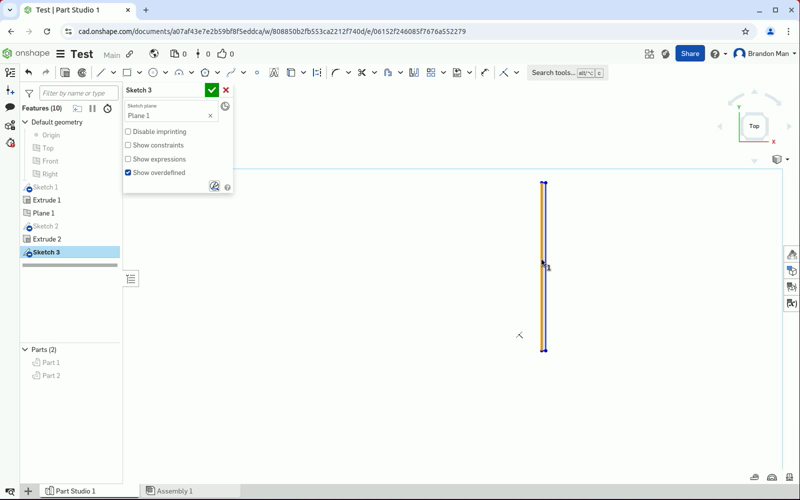
scroll(-6)
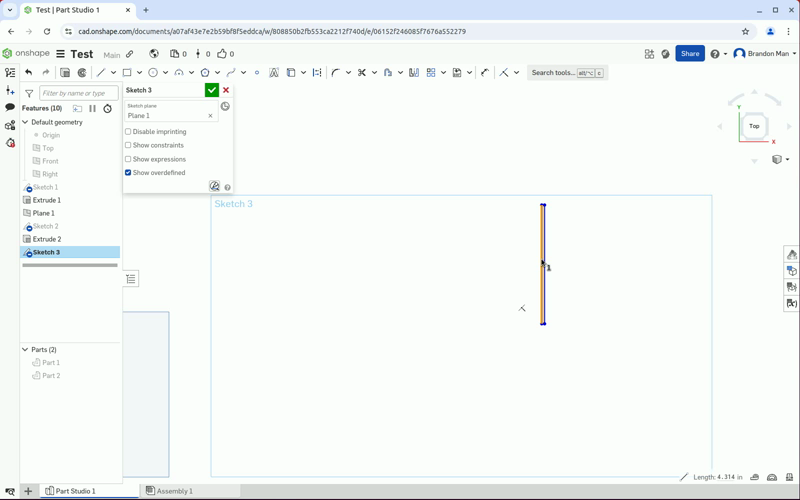
scroll(-6)
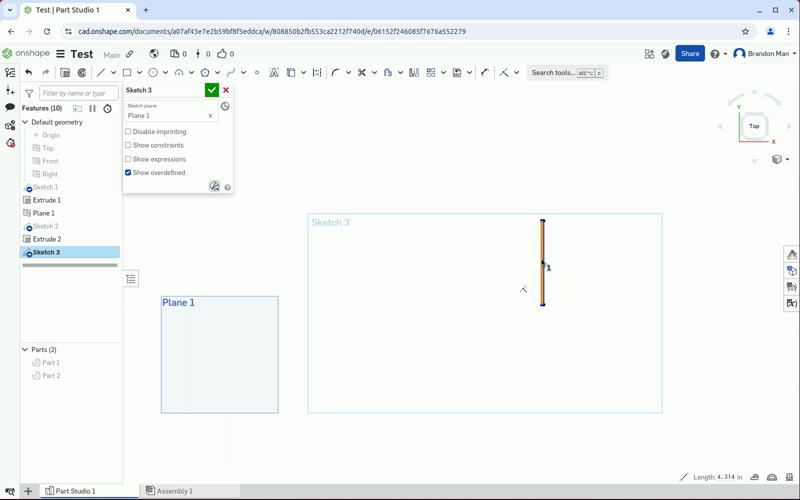
scroll(-6)
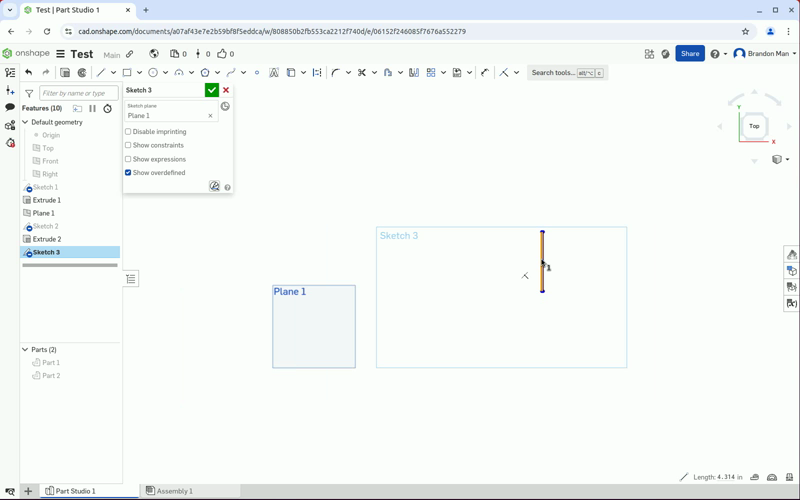
scroll(-6)
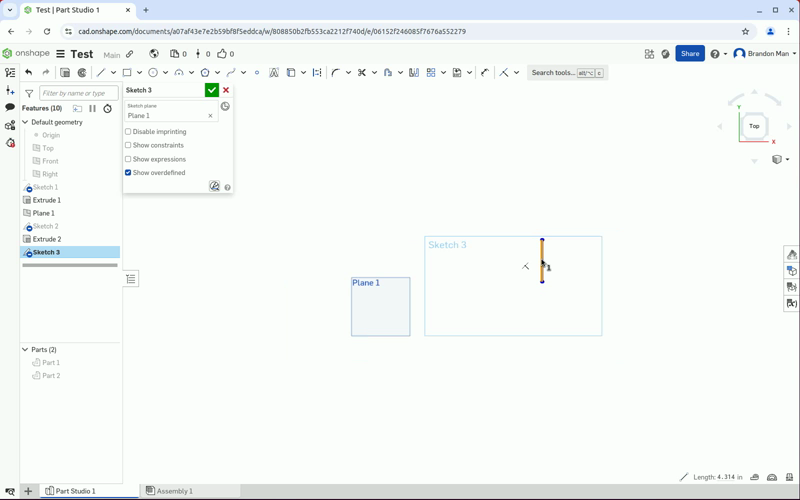
scroll(-6)
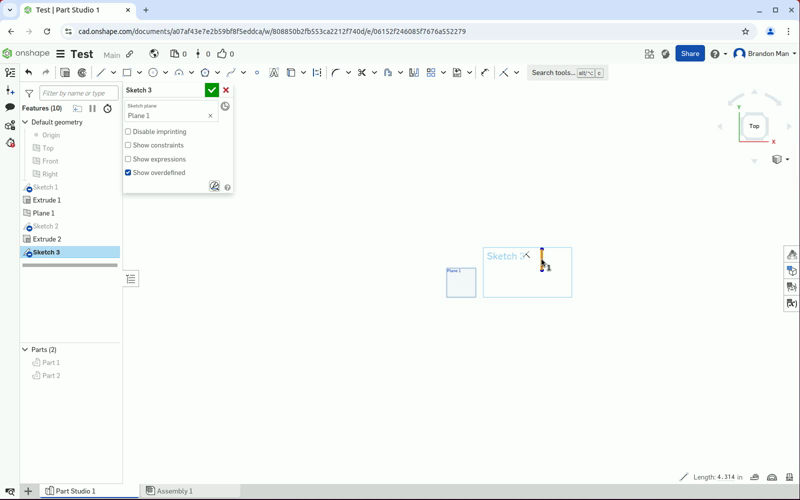
mouse_move(73, 352)
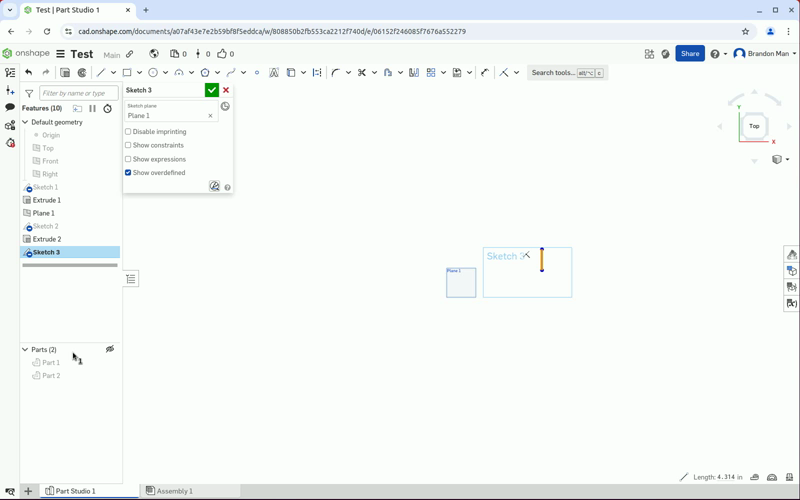
key(shift+y)
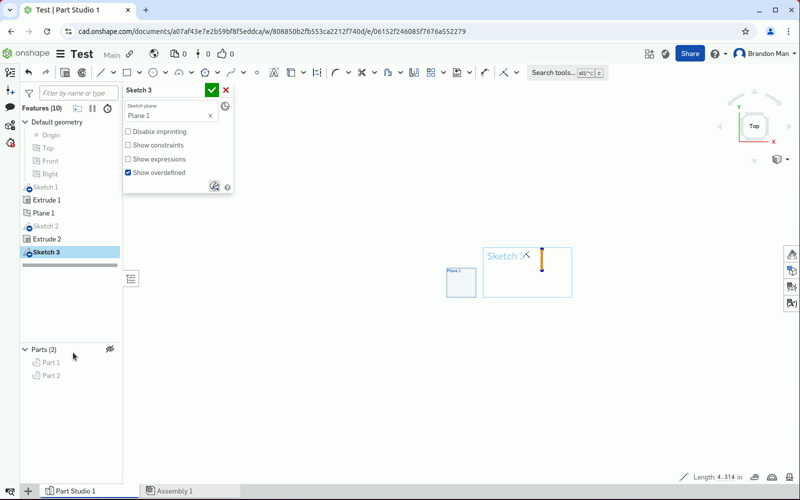
key(shift+e)
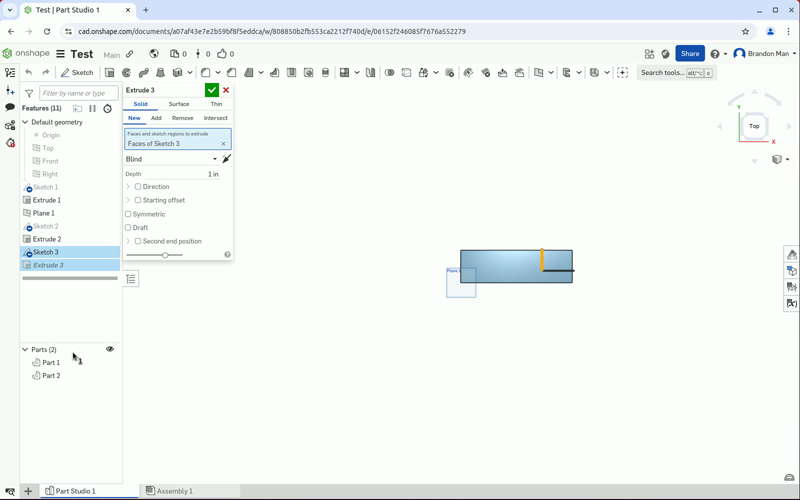
mouse_move(143, 106)
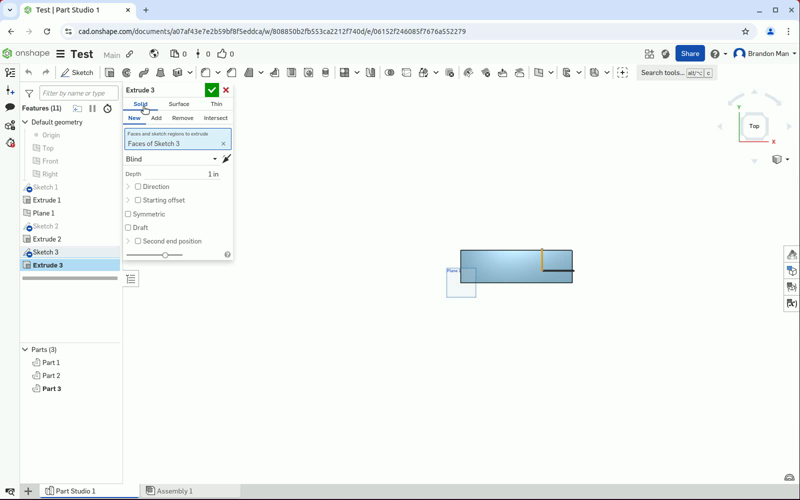
click(143, 106)
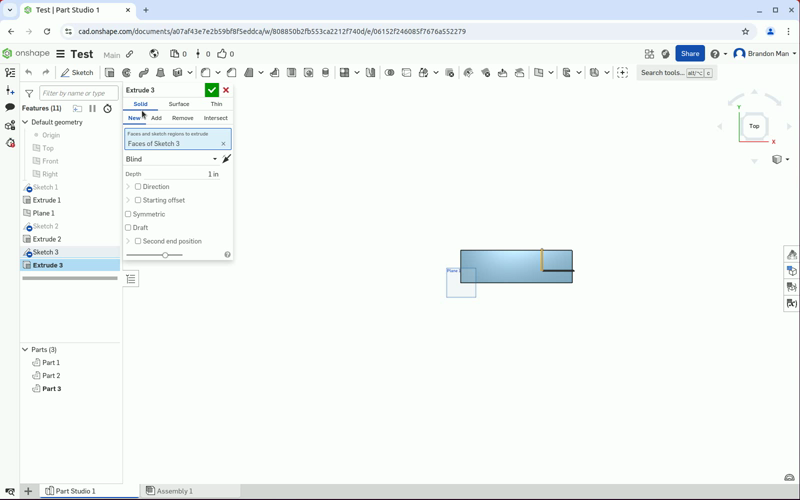
mouse_move(137, 120)
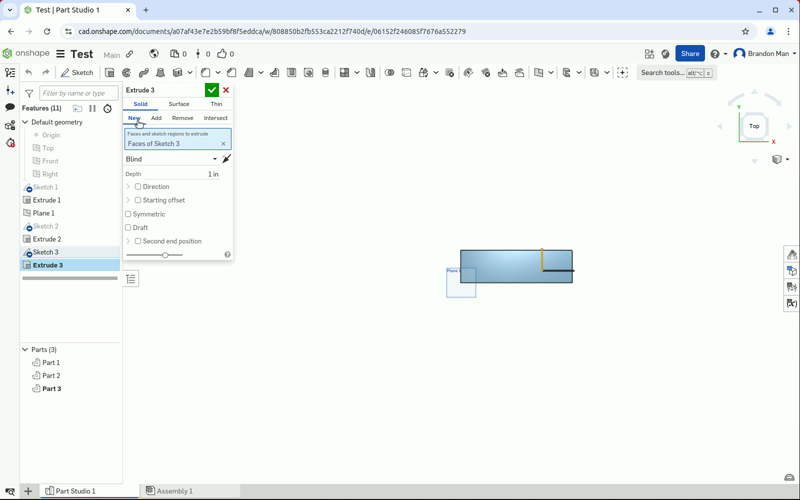
click(137, 120)
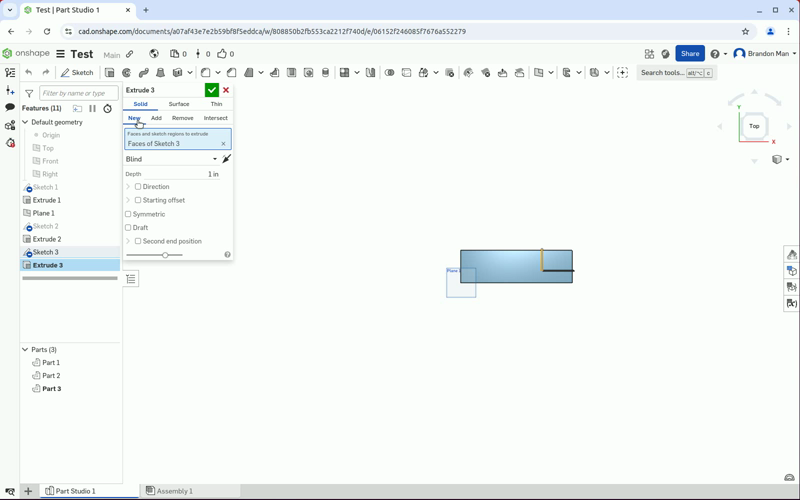
key(tab, 4)
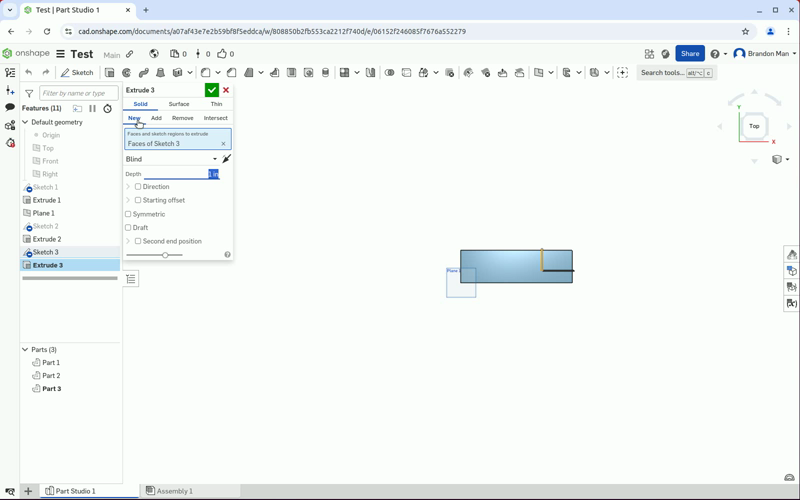
text(3.129)
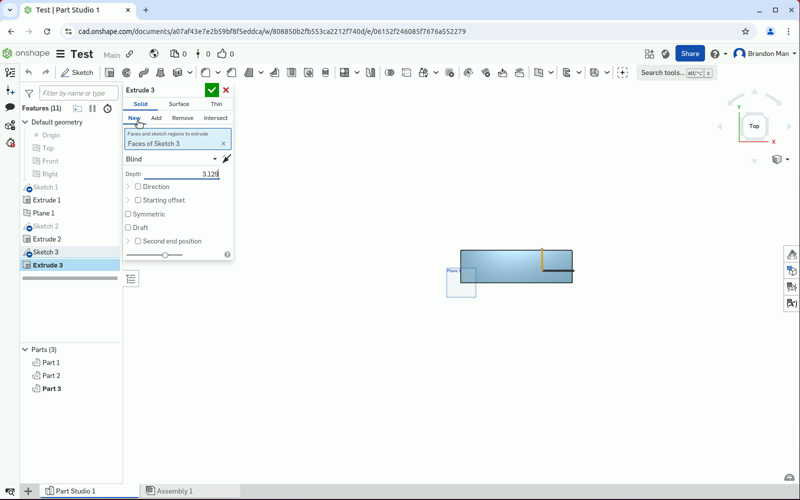
key(enter)
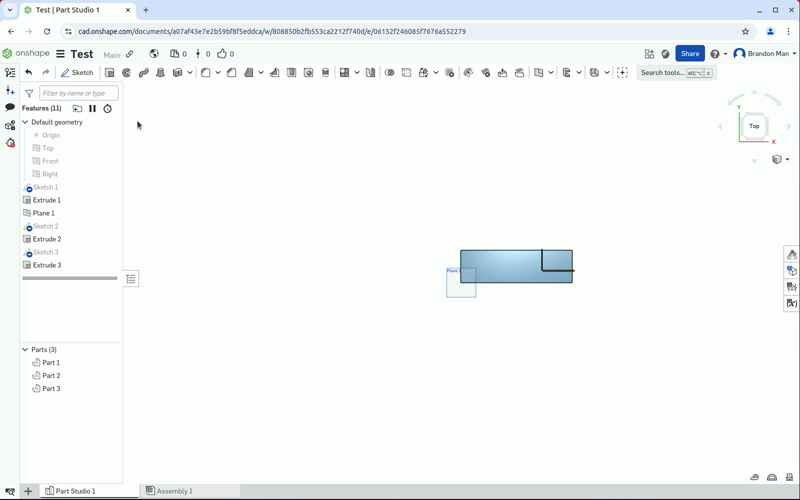
key(shift+h)
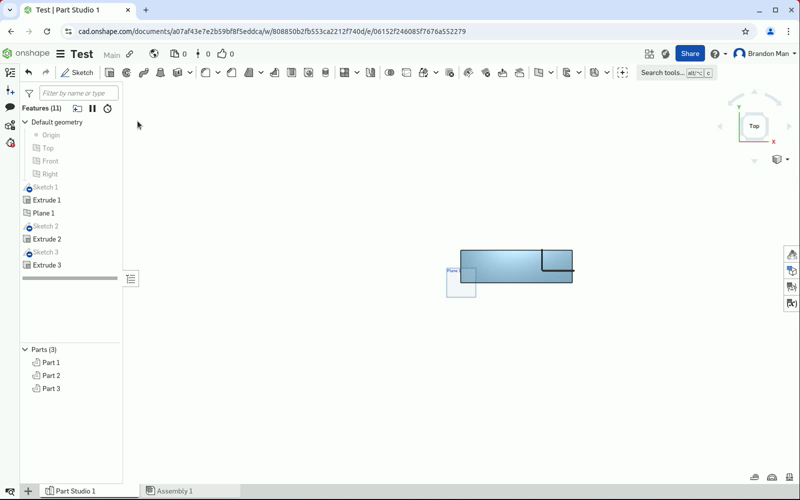
key(shift+h)
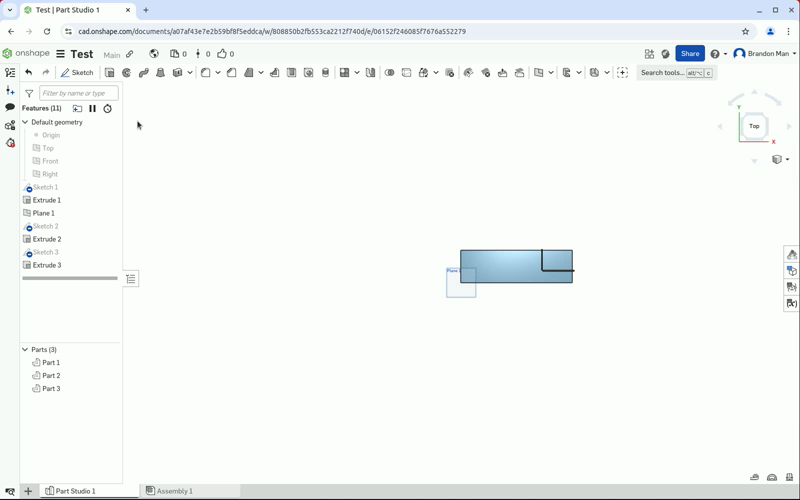
mouse_move(73, 189)
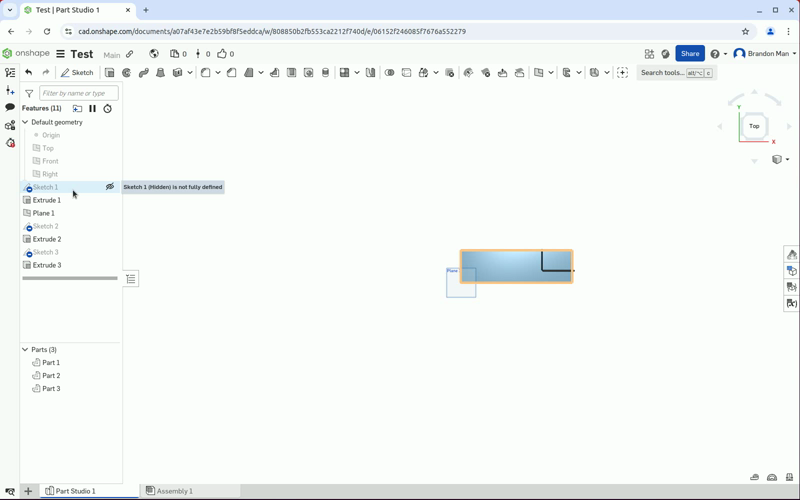
click(73, 189)
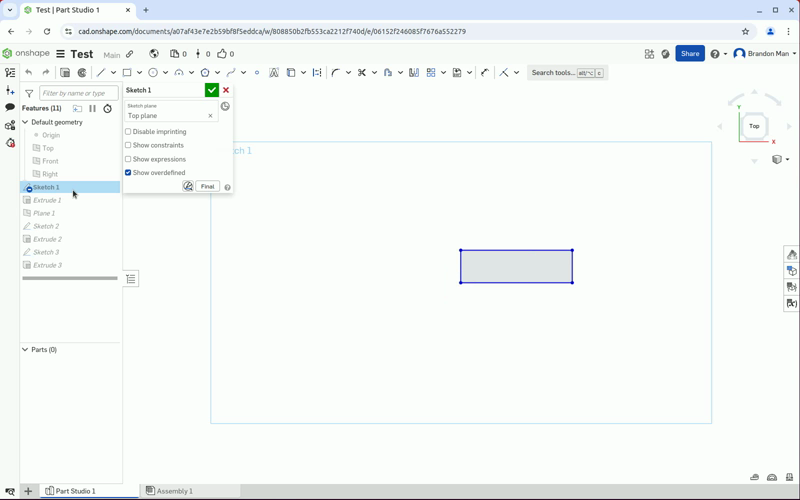
mouse_move(229, 92)
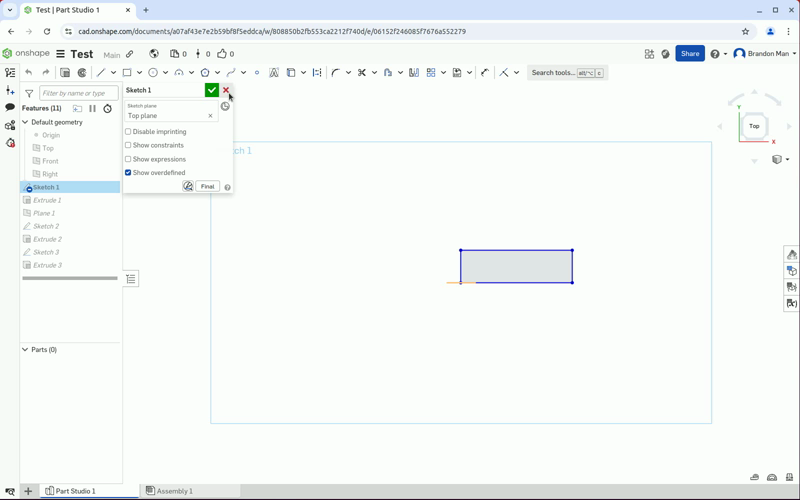
click(229, 92)
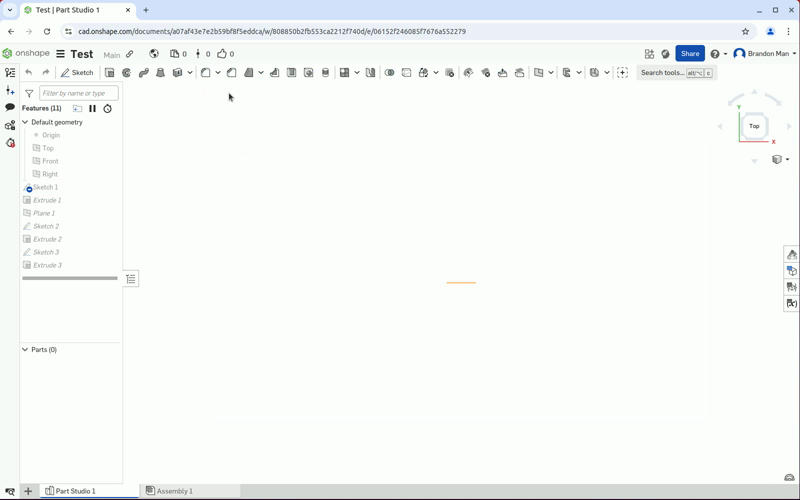
key(shift+s)
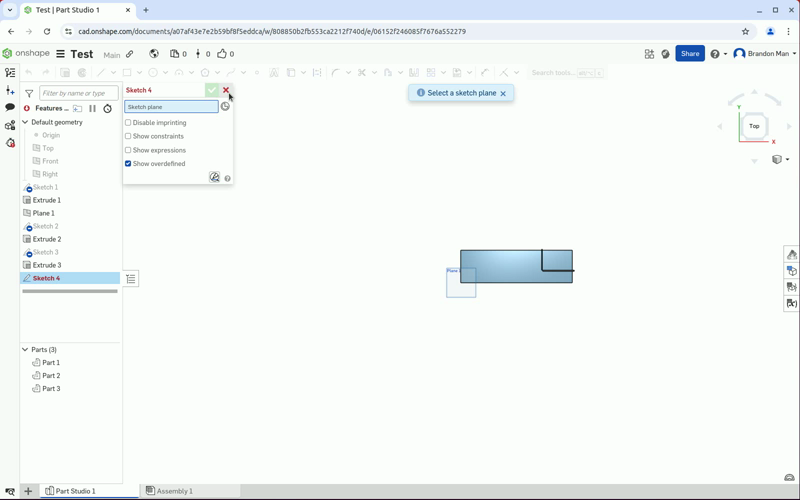
mouse_move(73, 215)
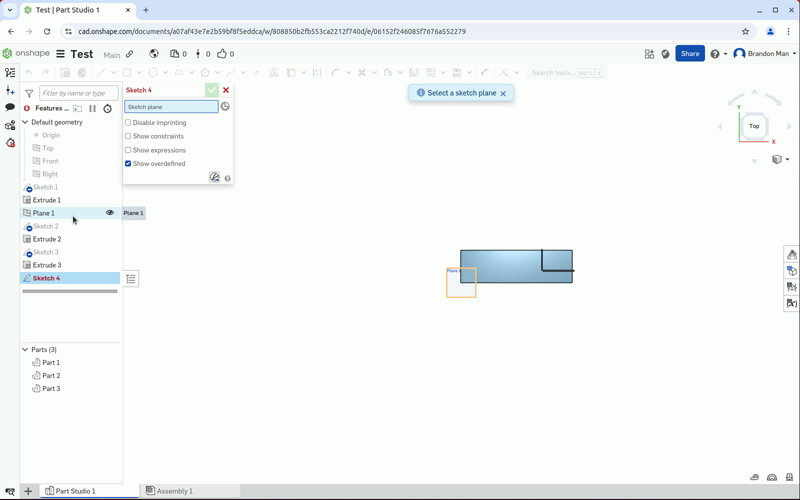
click(73, 215)
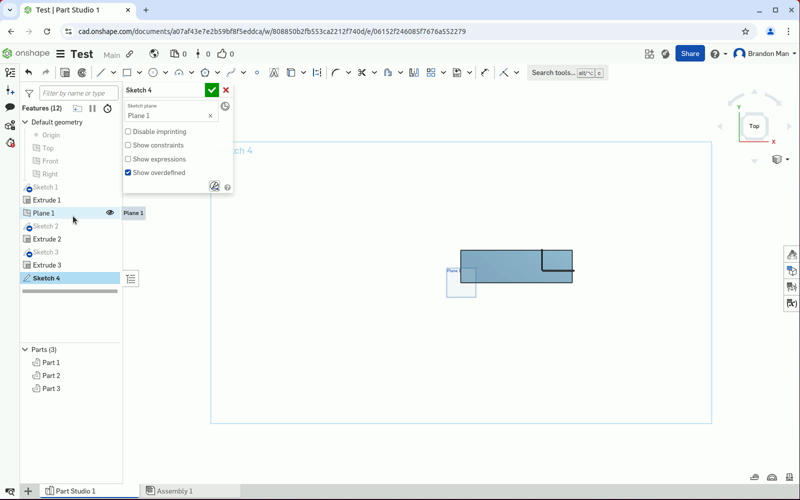
mouse_move(73, 352)
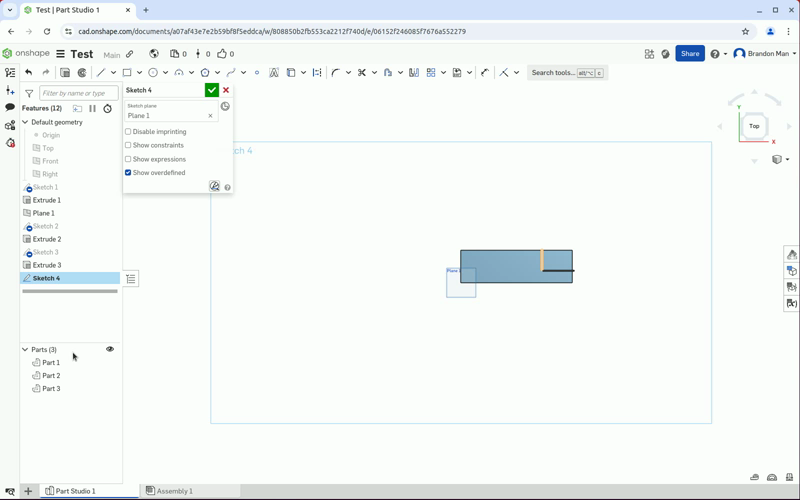
key(y)
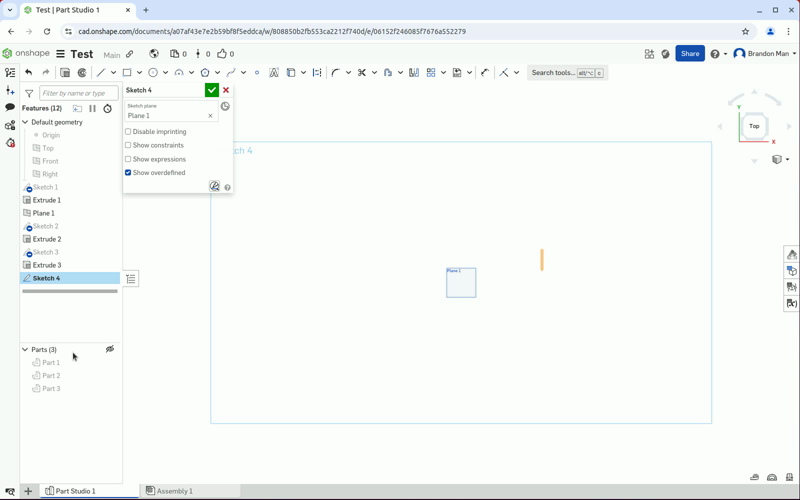
key(l)
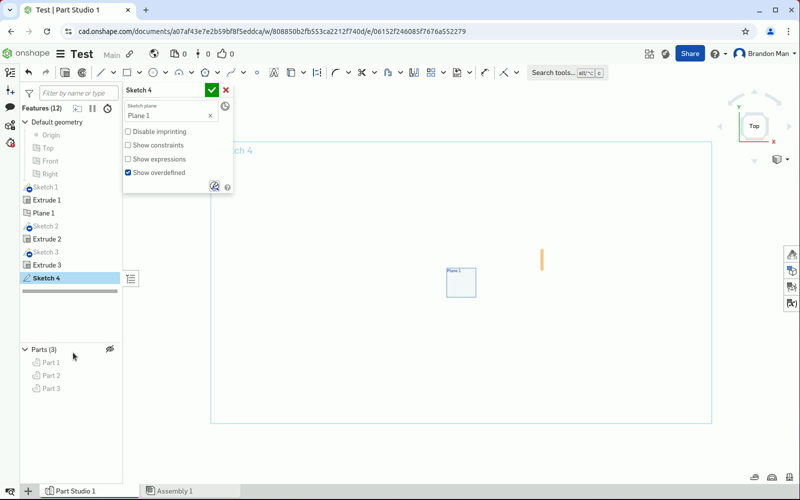
key_down(shift)
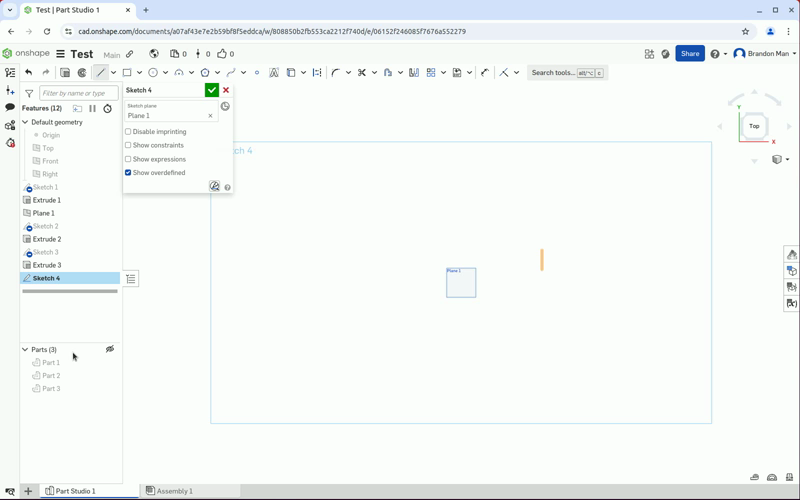
mouse_move(541, 271)
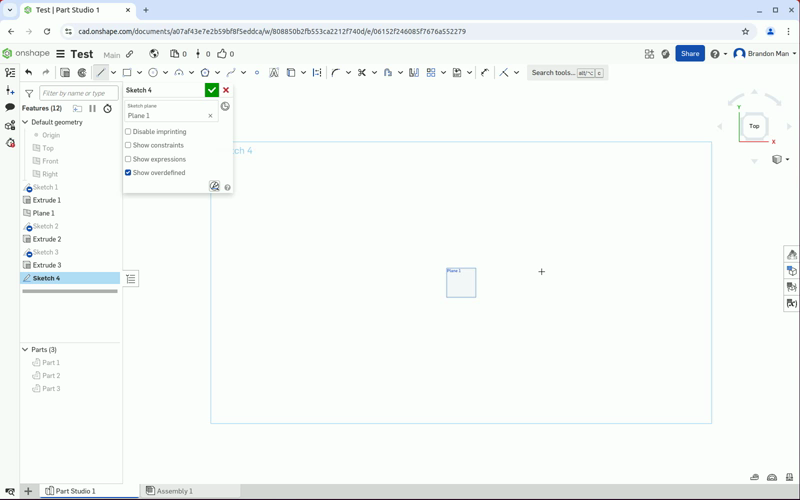
click(541, 271)
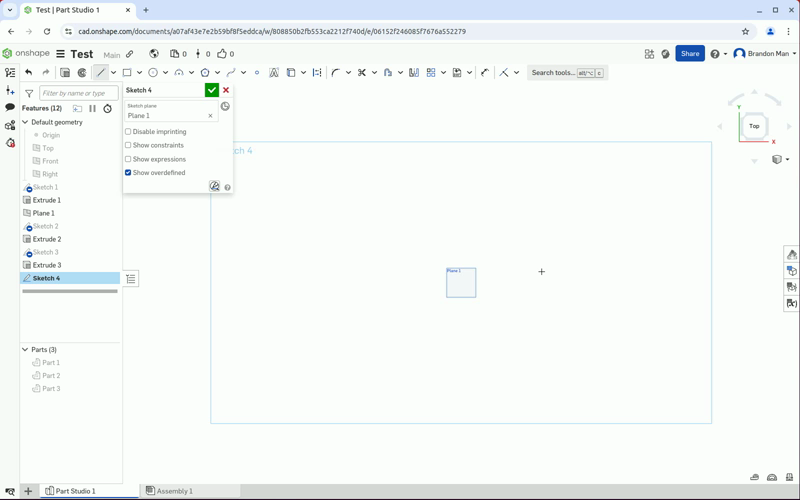
key_up(shift)
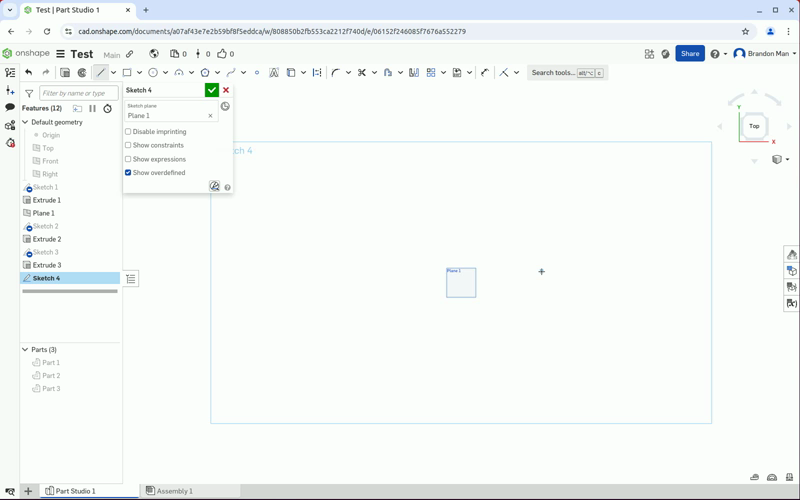
key_down(shift)
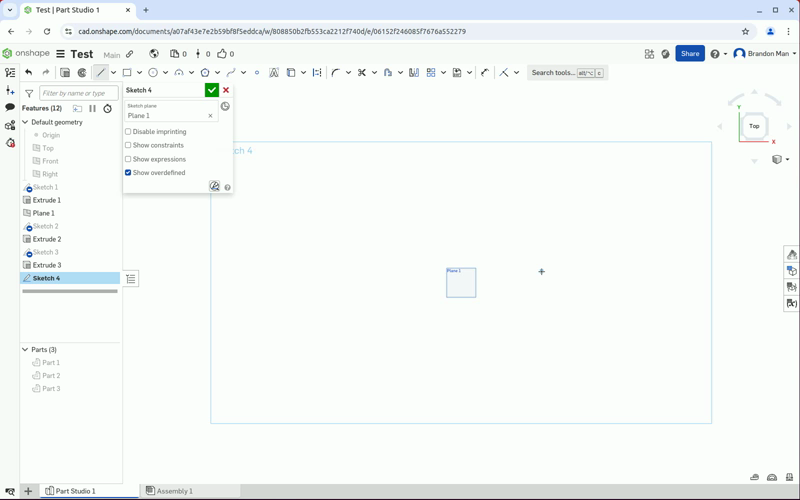
mouse_move(571, 271)
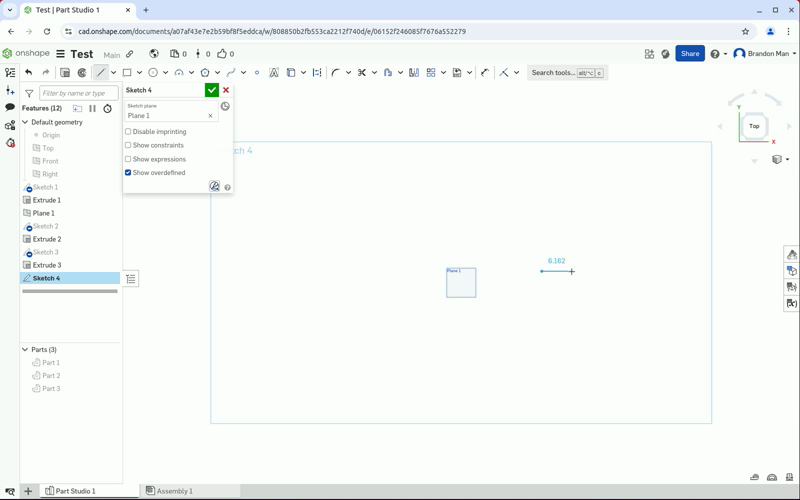
mouse_move(543, 271)
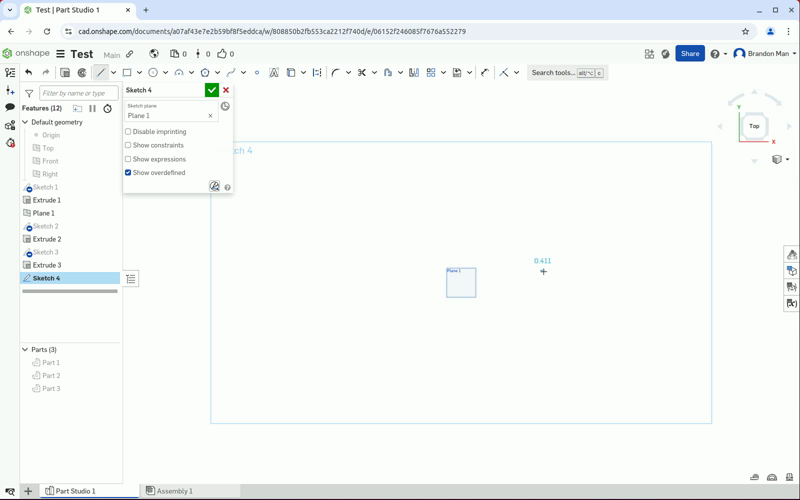
scroll(6)
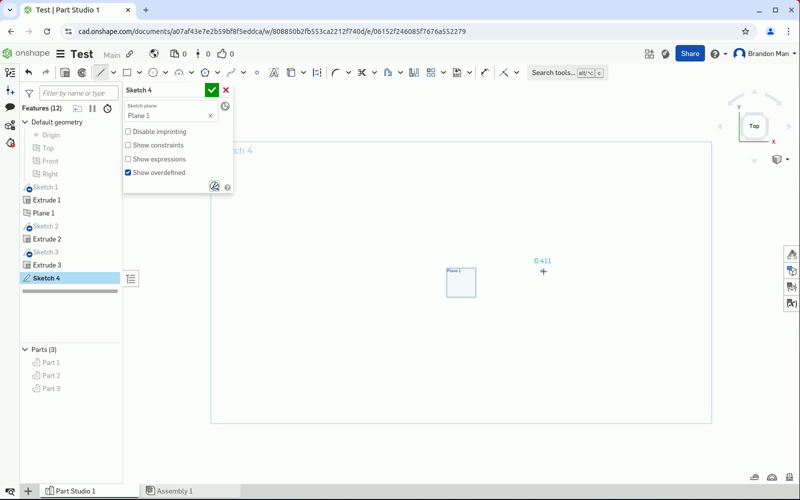
scroll(6)
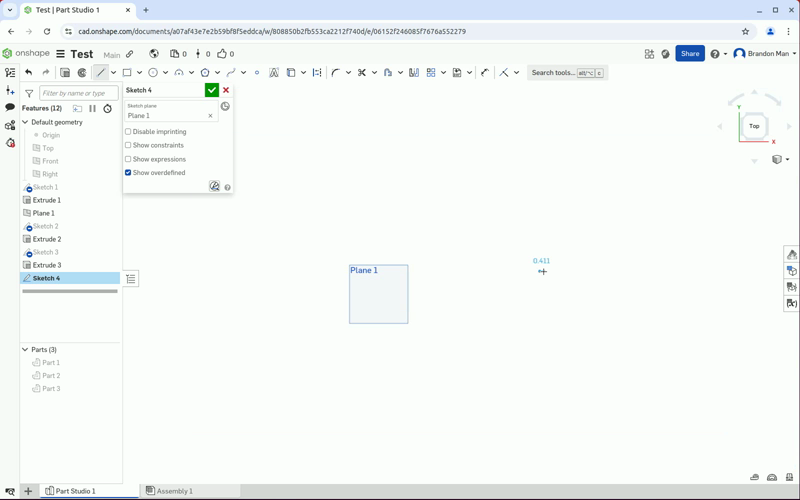
scroll(6)
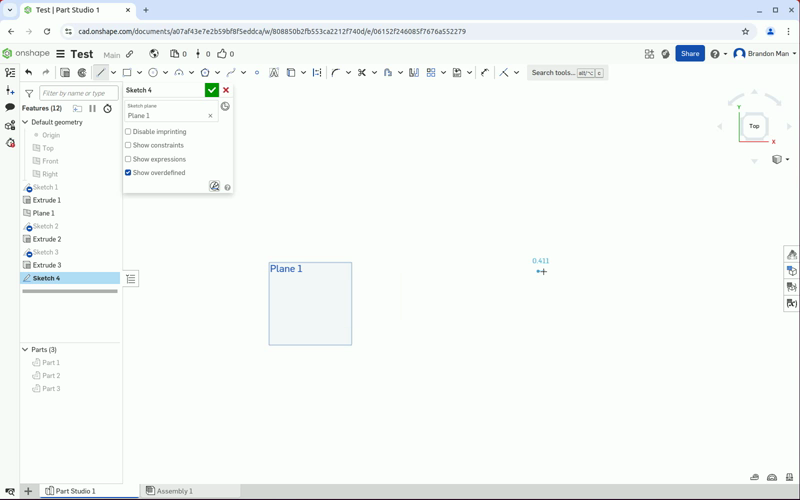
scroll(6)
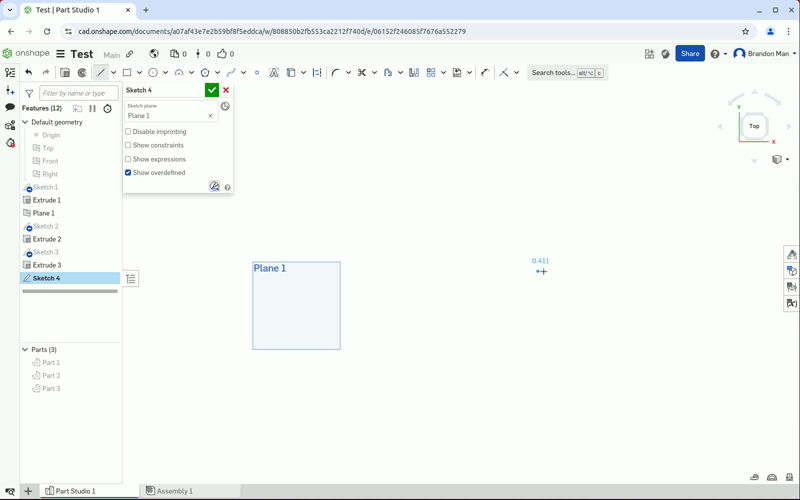
scroll(6)
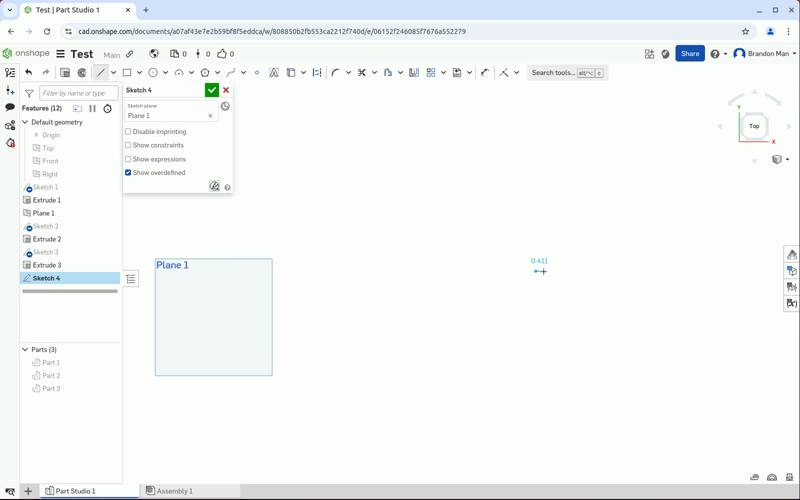
scroll(6)
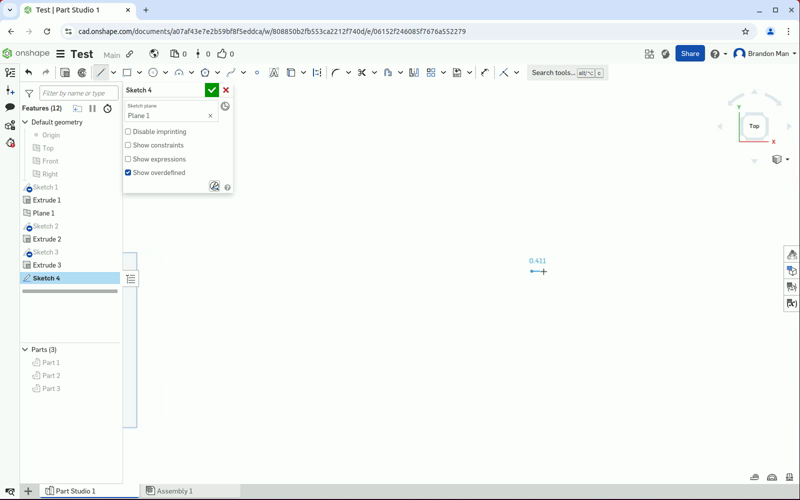
scroll(6)
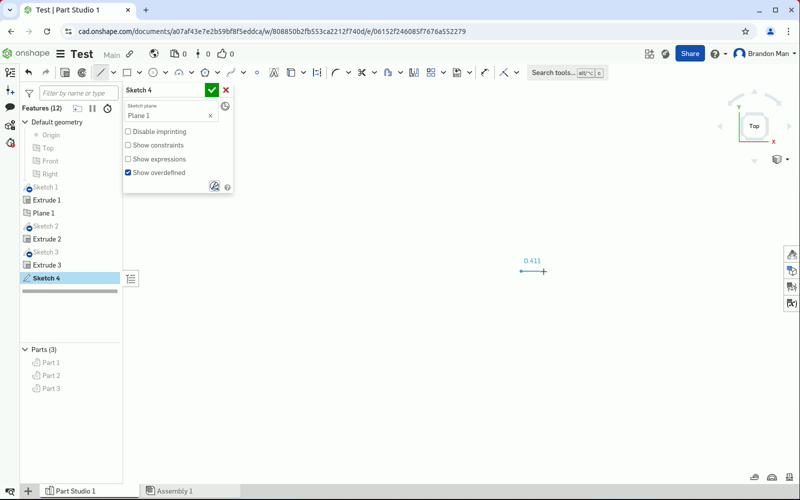
click(543, 271)
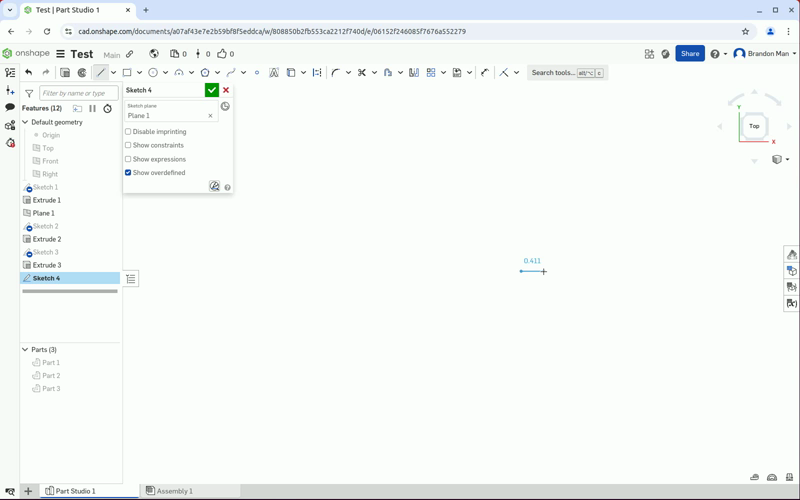
scroll(-6)
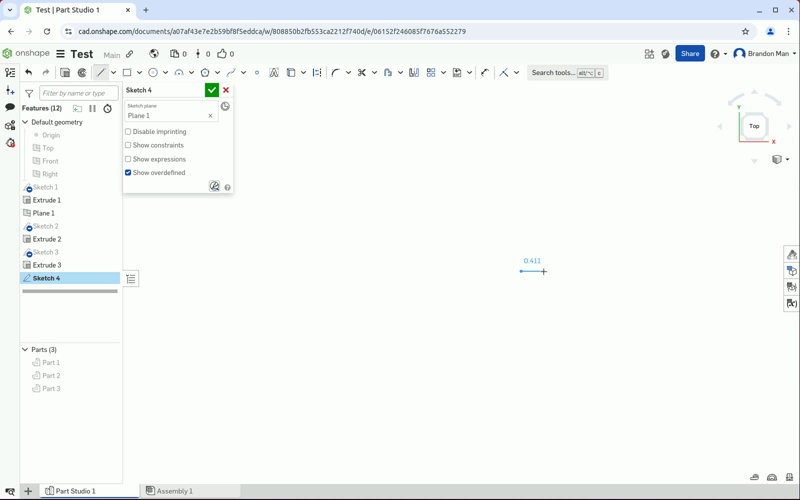
scroll(-6)
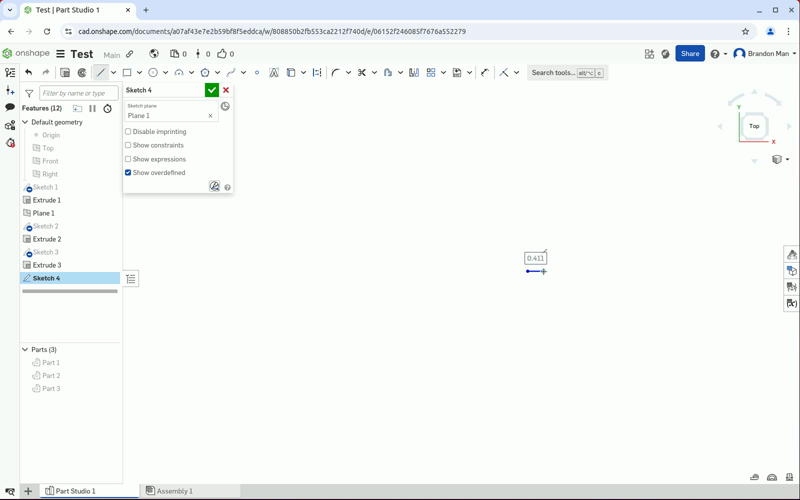
scroll(-6)
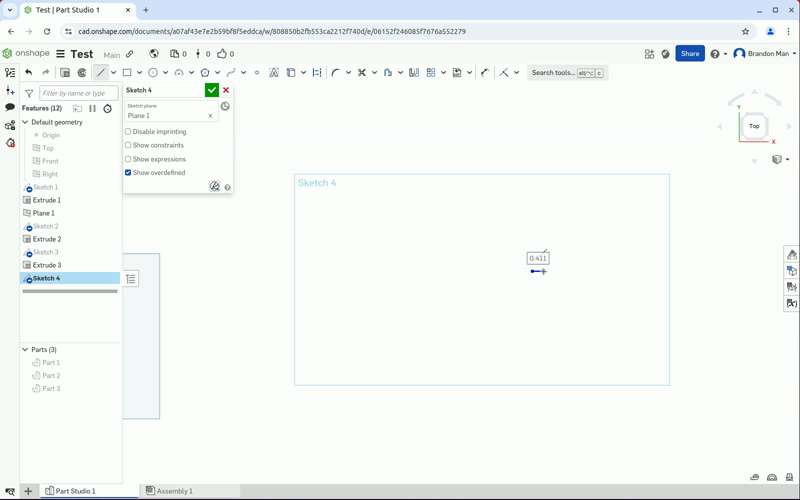
scroll(-6)
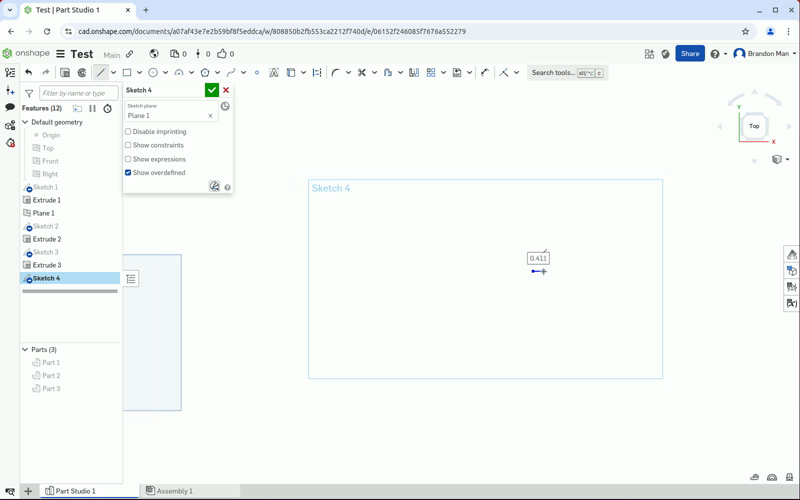
scroll(-6)
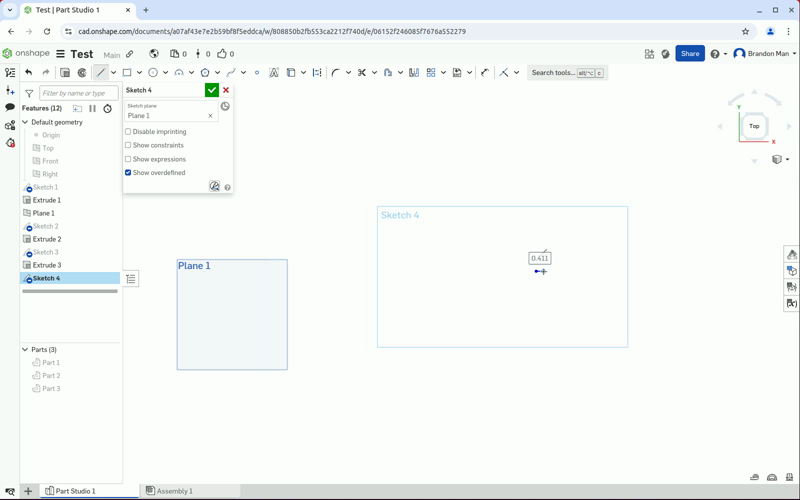
scroll(-6)
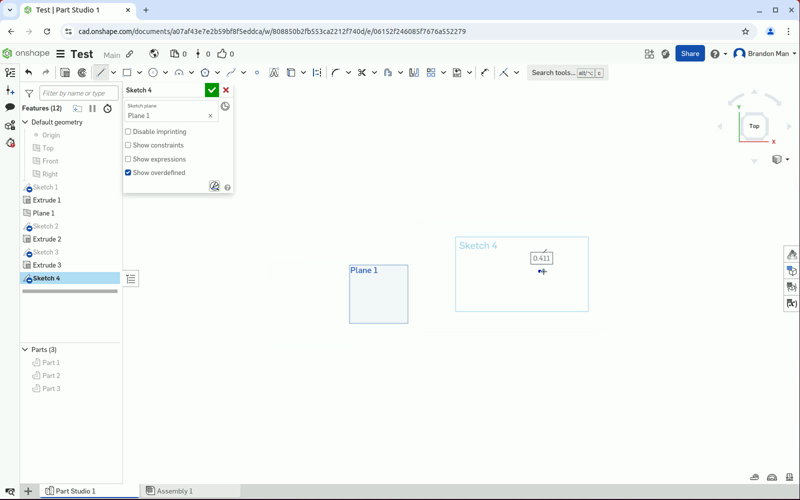
scroll(-6)
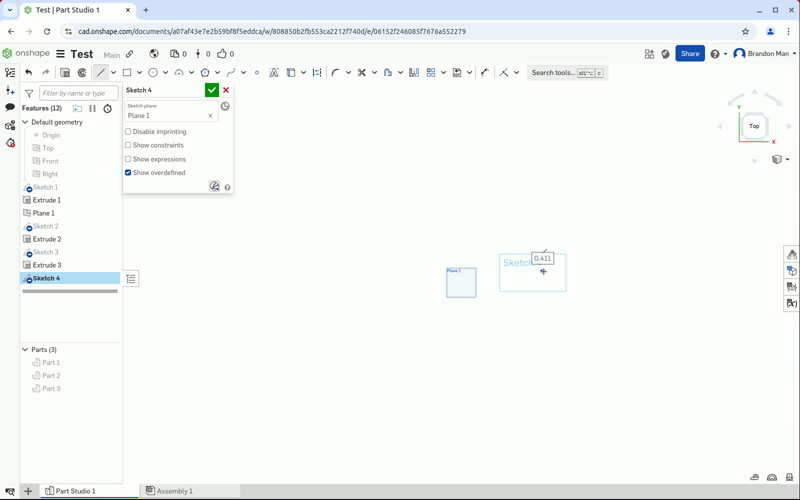
key_up(shift)
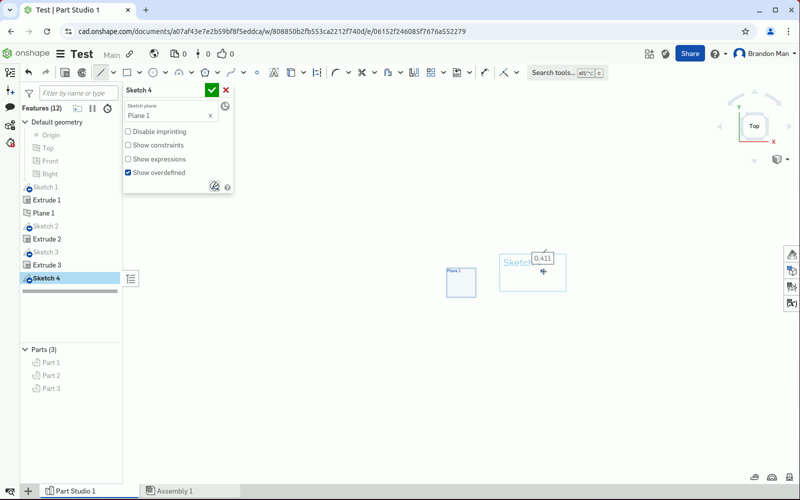
key_down(shift)
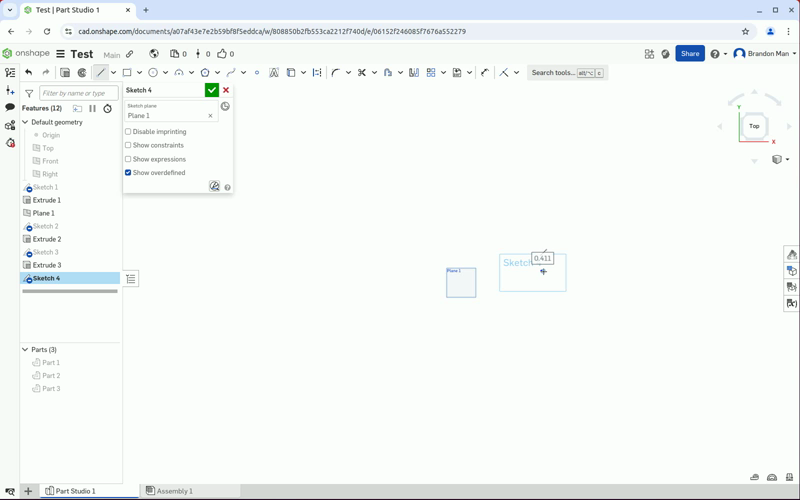
mouse_move(573, 271)
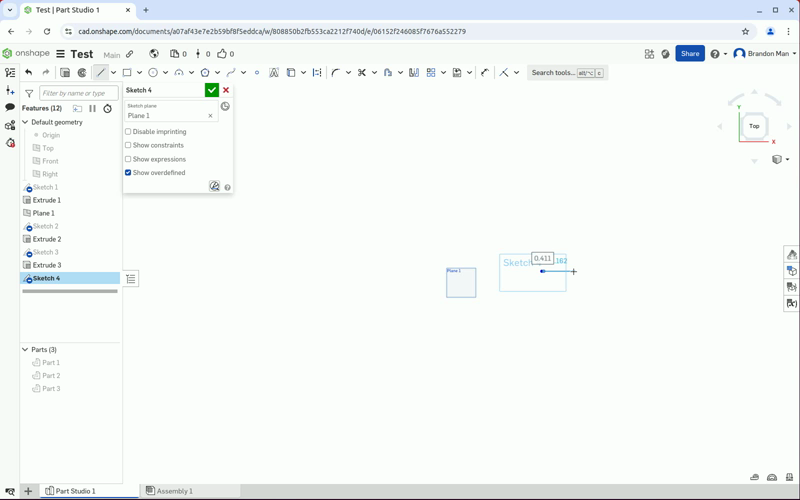
mouse_move(543, 268)
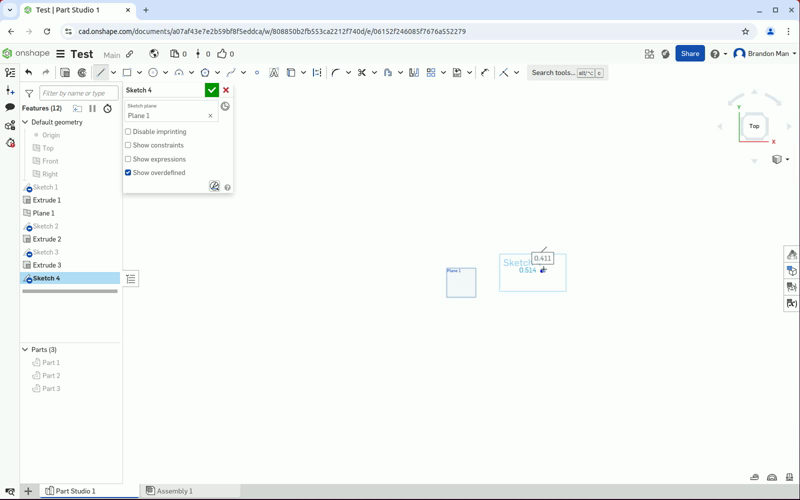
scroll(6)
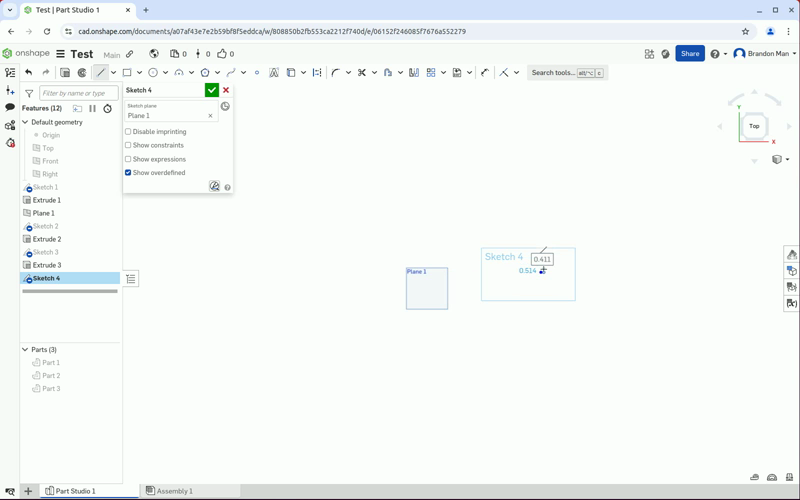
scroll(6)
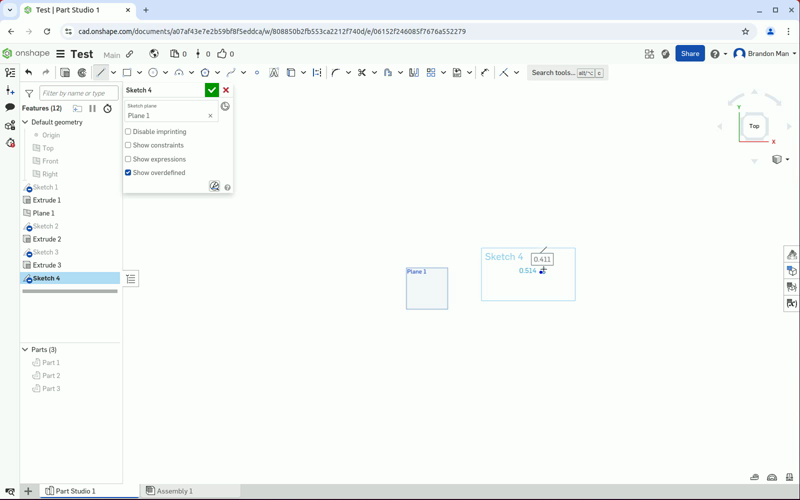
scroll(6)
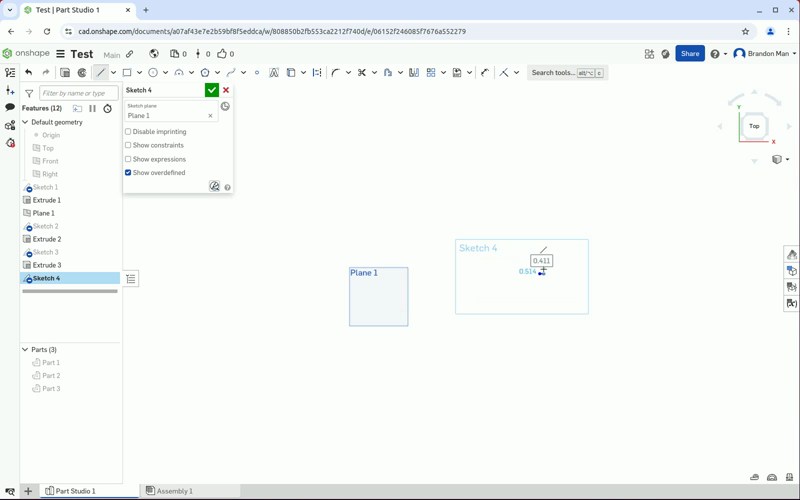
scroll(6)
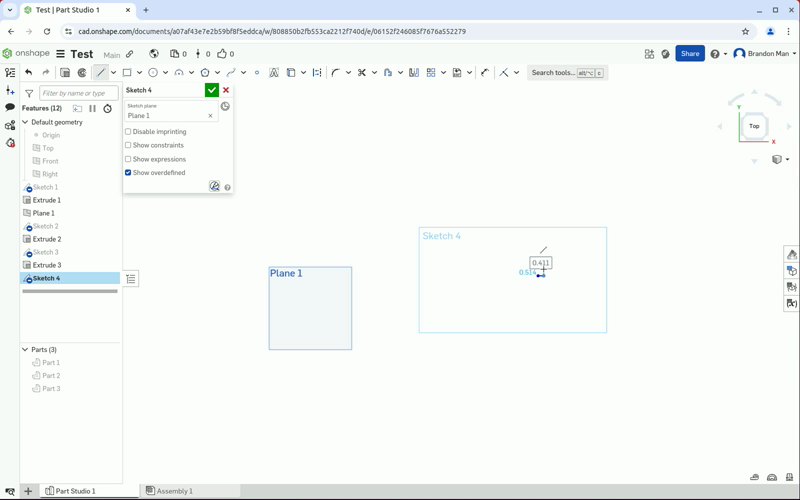
scroll(6)
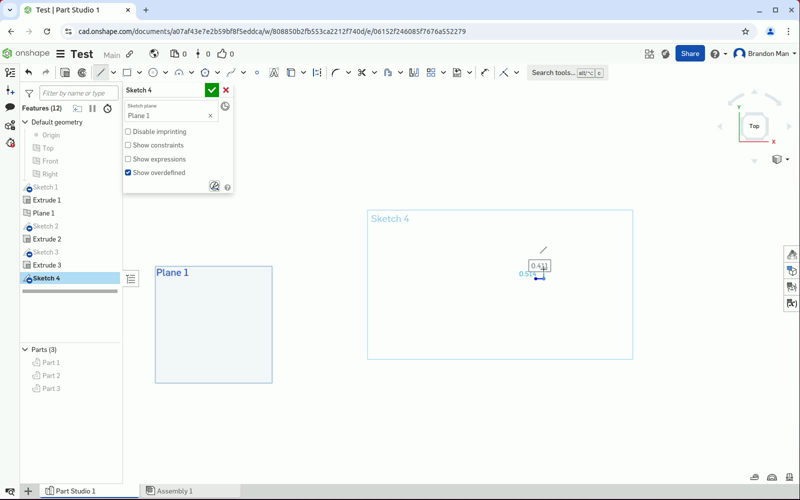
scroll(6)
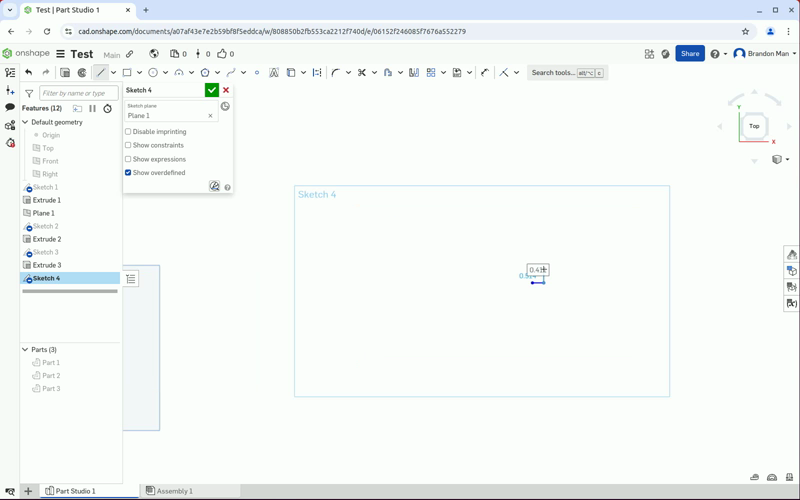
scroll(6)
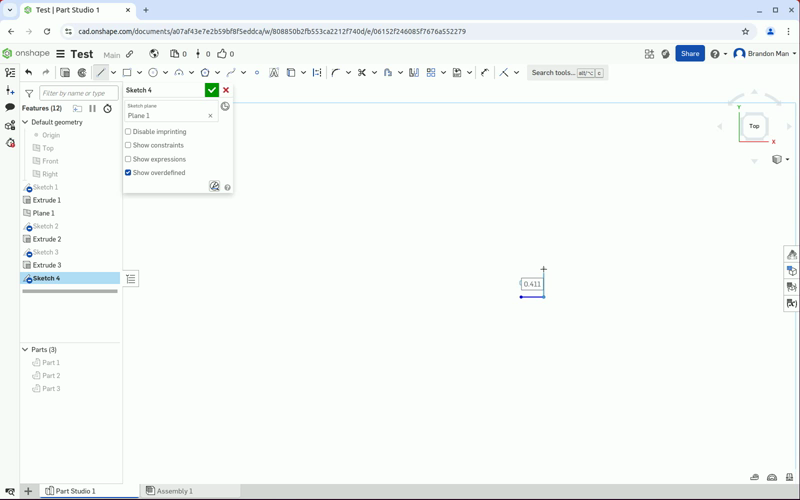
click(543, 268)
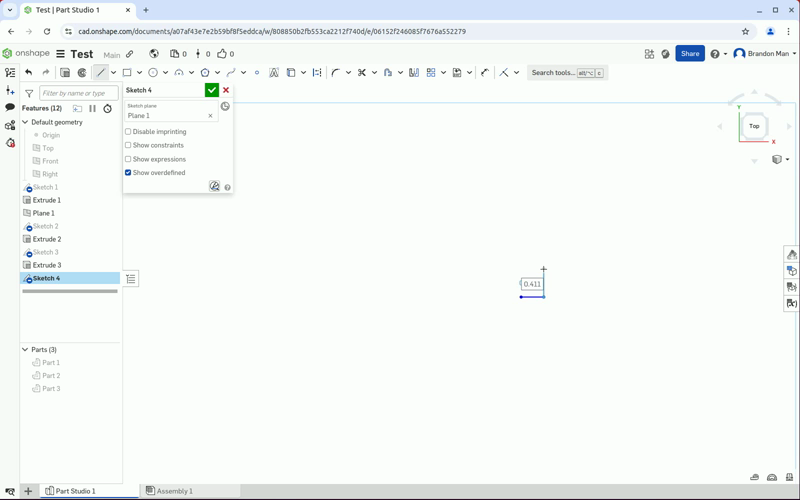
scroll(-6)
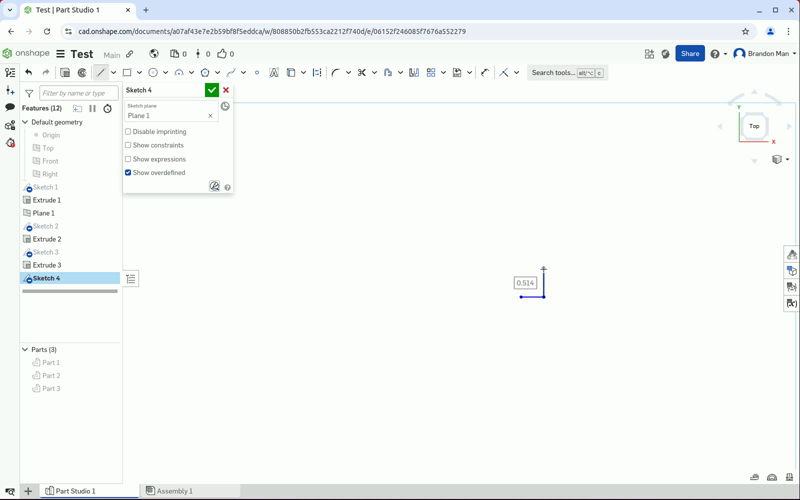
scroll(-6)
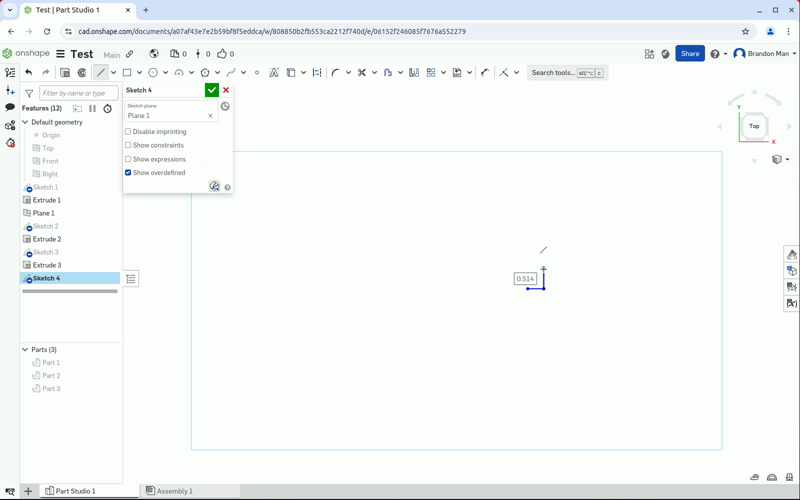
scroll(-6)
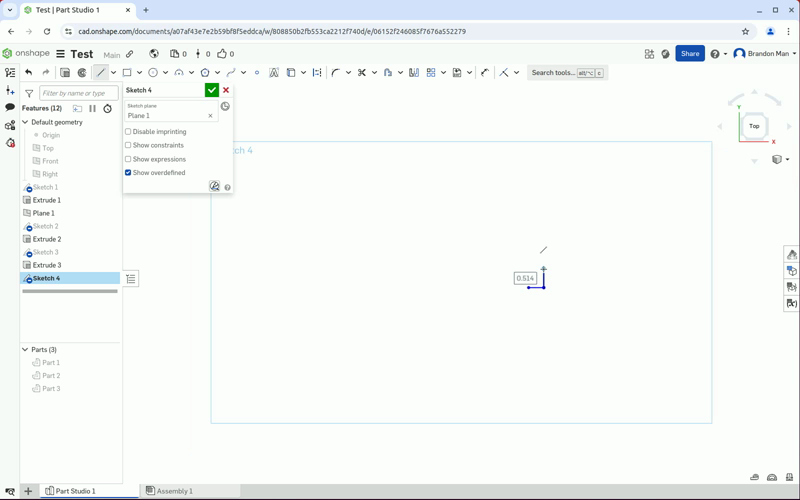
scroll(-6)
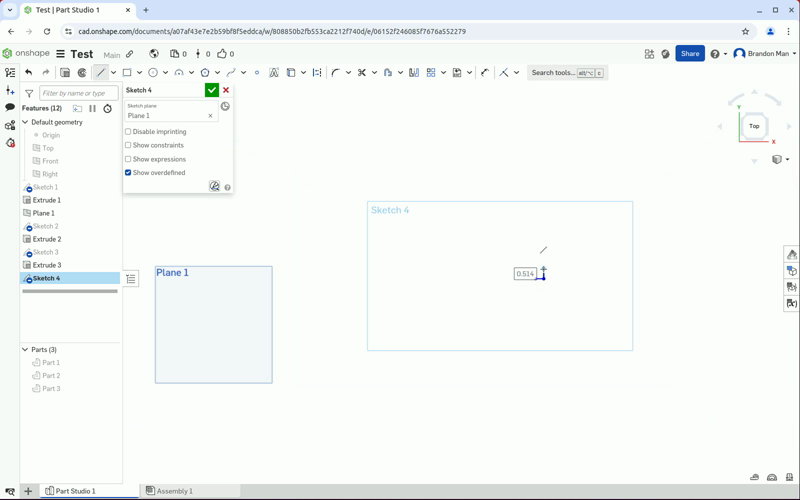
scroll(-6)
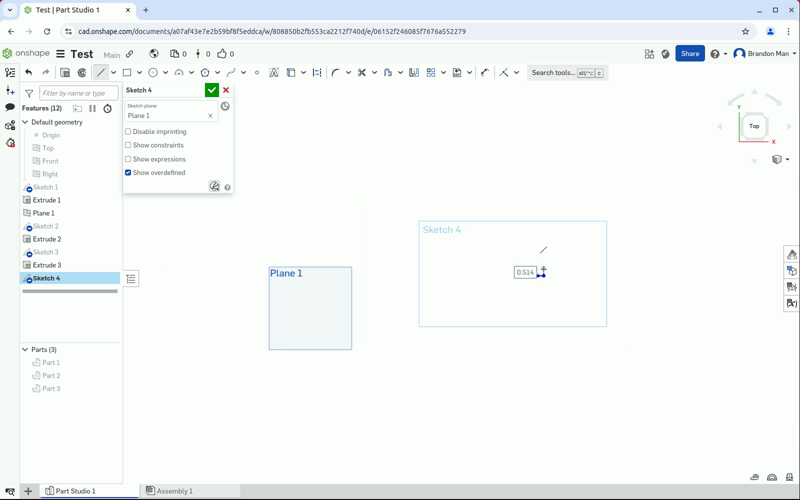
scroll(-6)
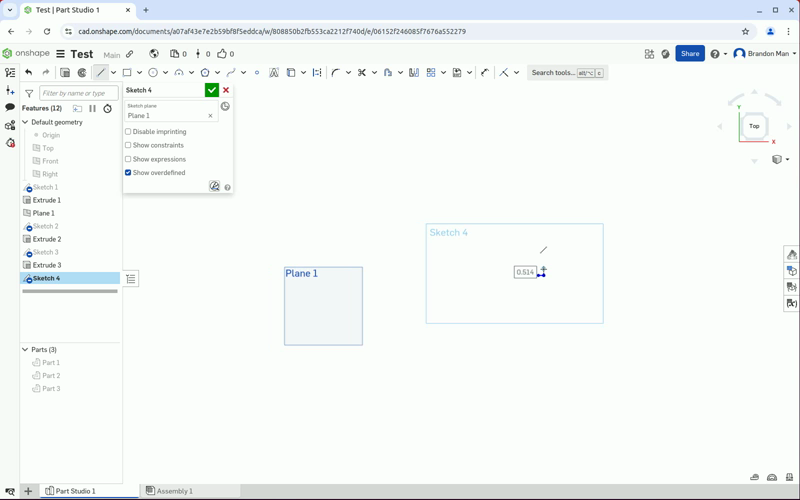
scroll(-6)
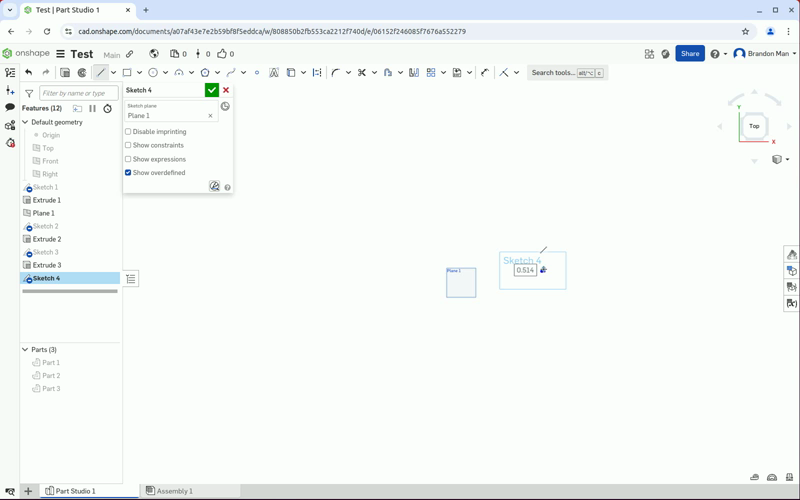
key_up(shift)
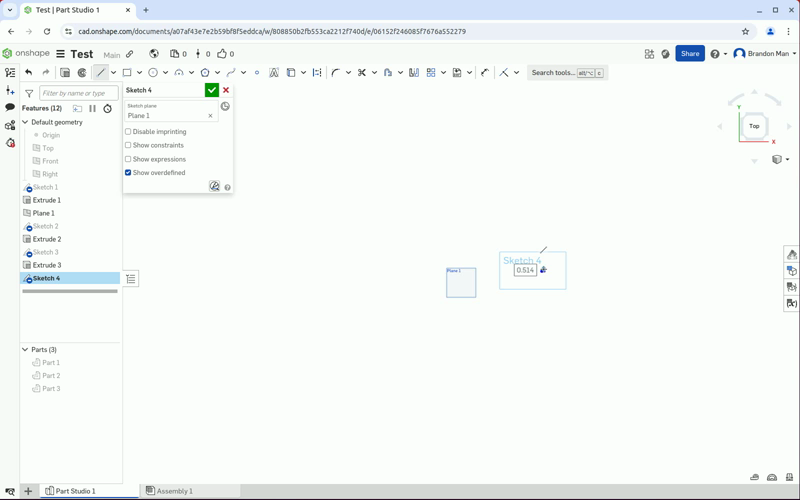
key_down(shift)
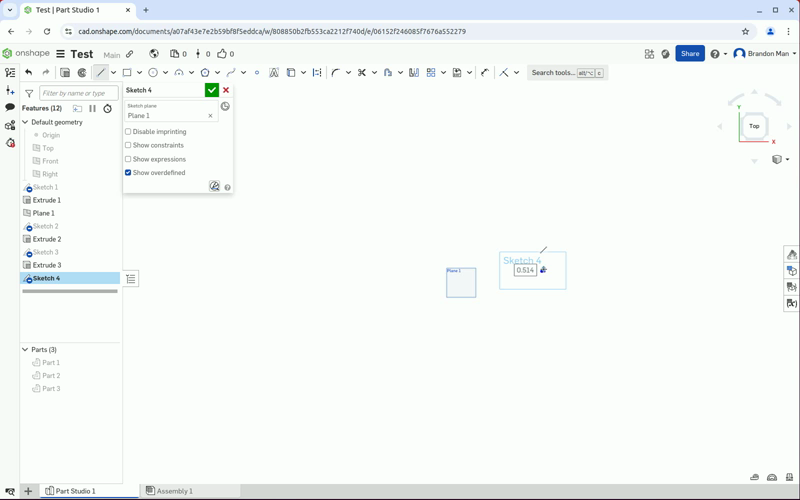
mouse_move(573, 268)
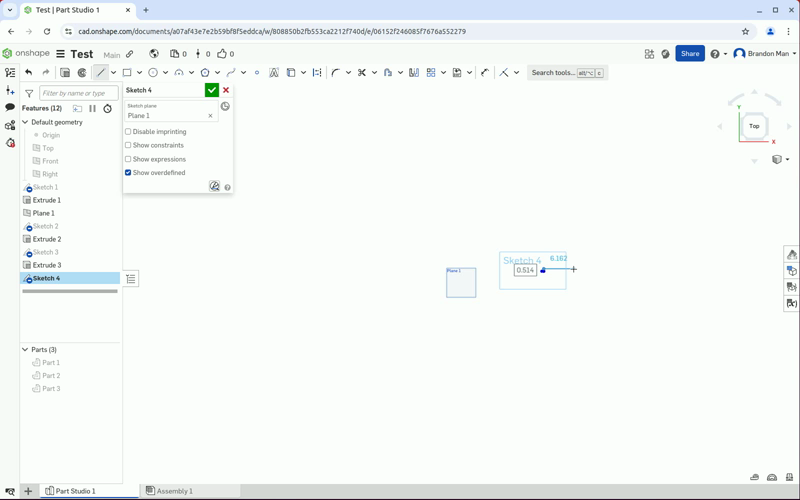
mouse_move(541, 268)
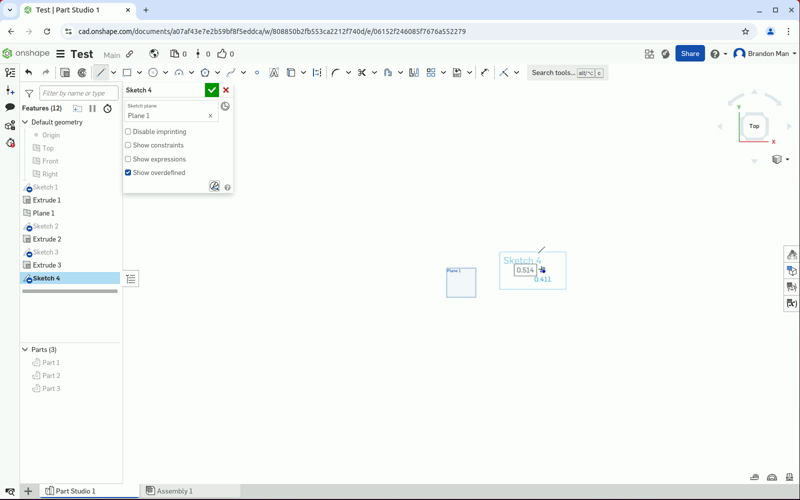
scroll(6)
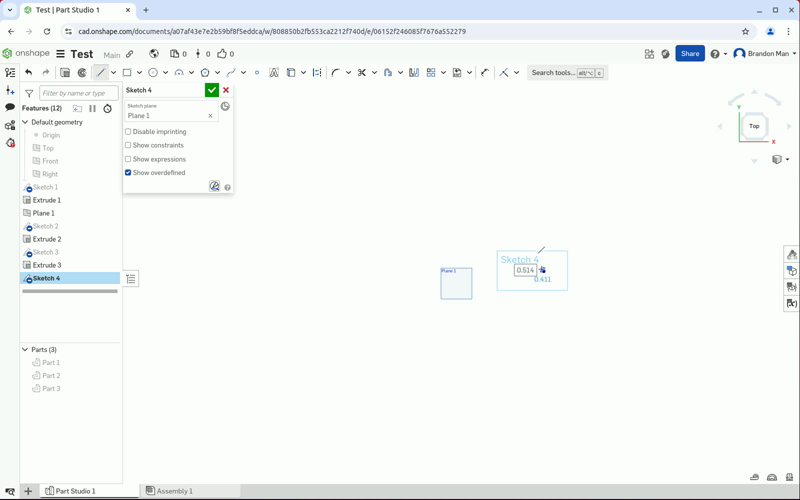
scroll(6)
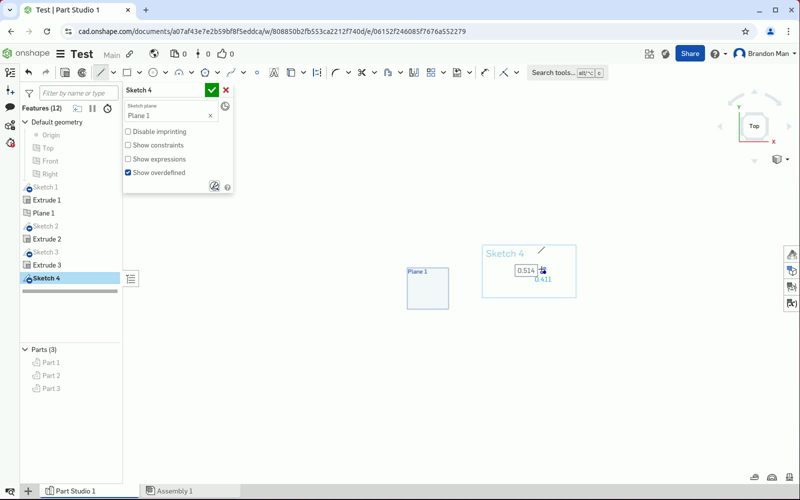
scroll(6)
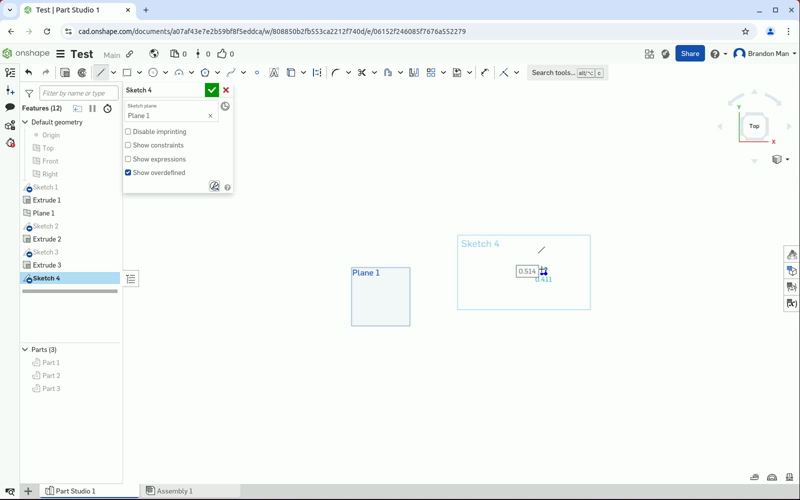
scroll(6)
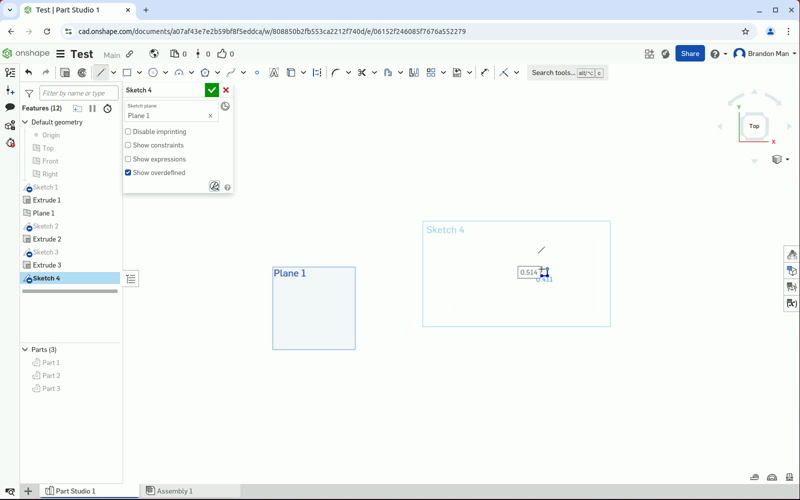
scroll(6)
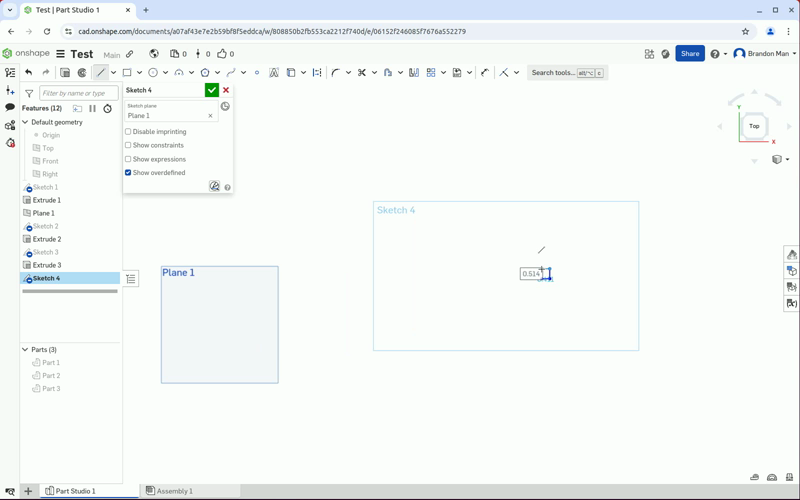
scroll(6)
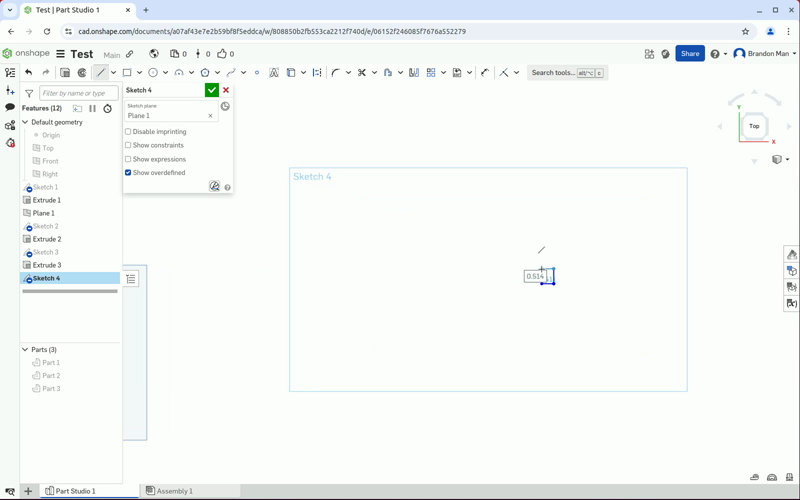
scroll(6)
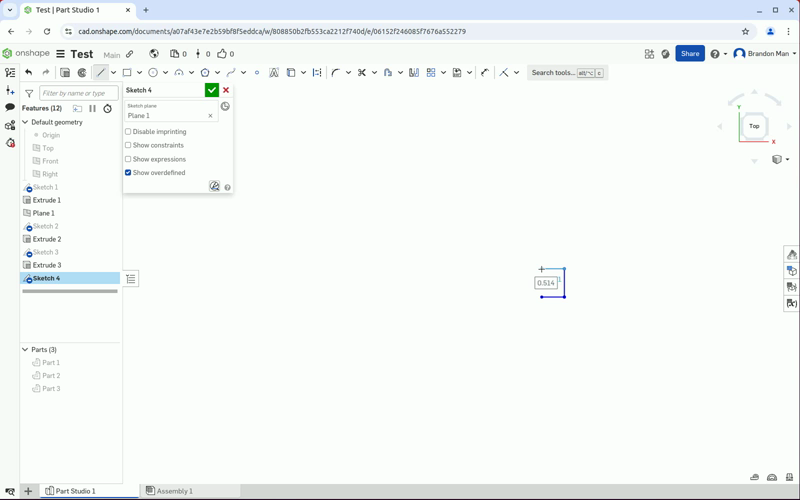
click(541, 268)
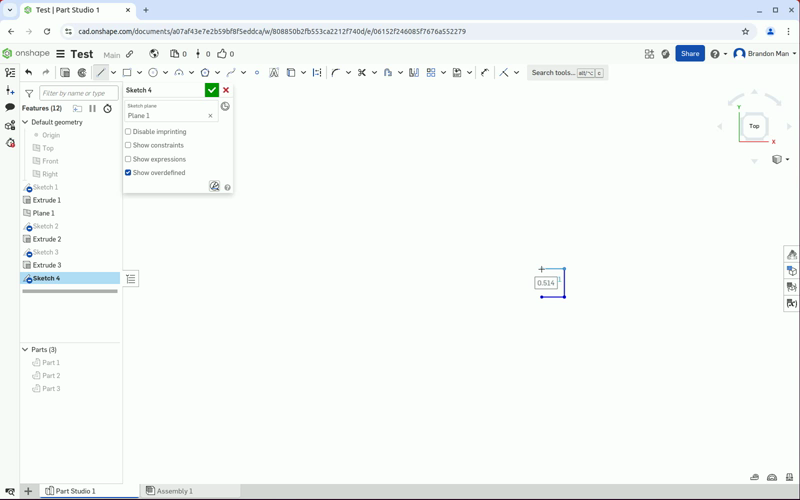
scroll(-6)
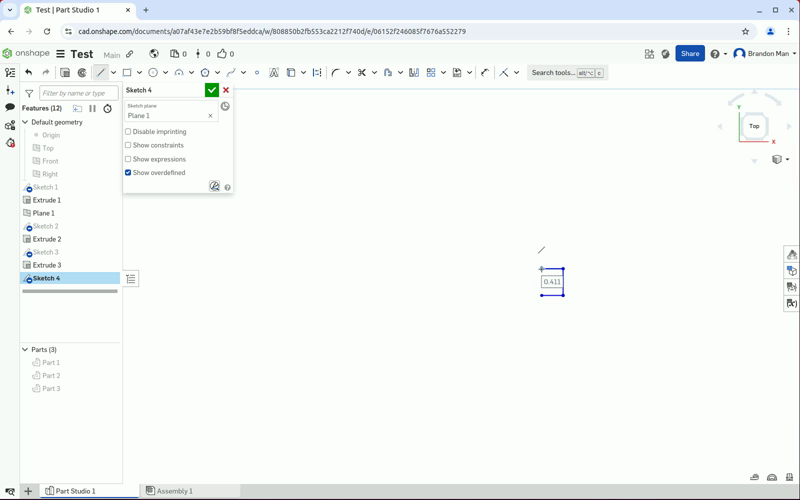
scroll(-6)
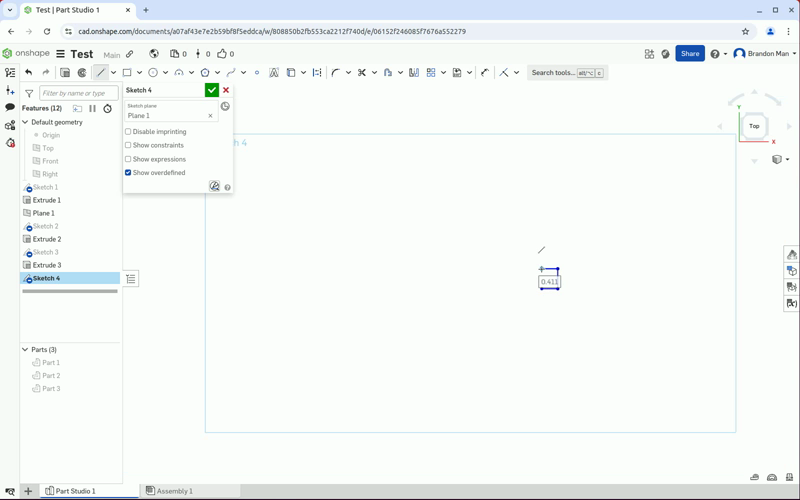
scroll(-6)
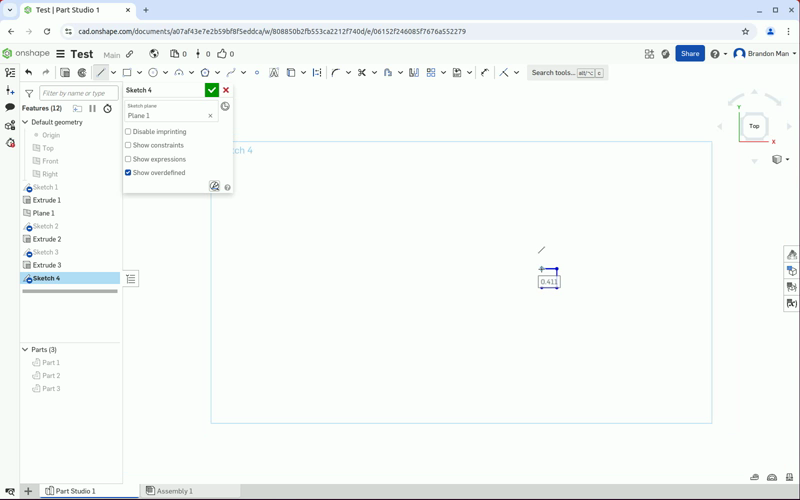
scroll(-6)
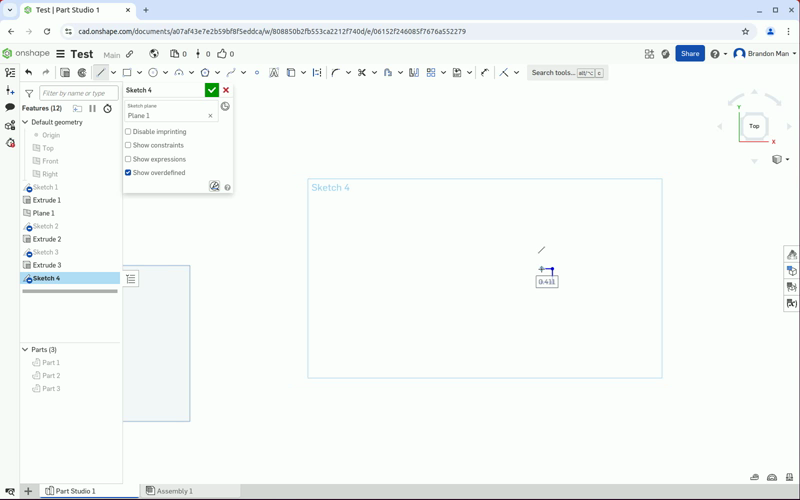
scroll(-6)
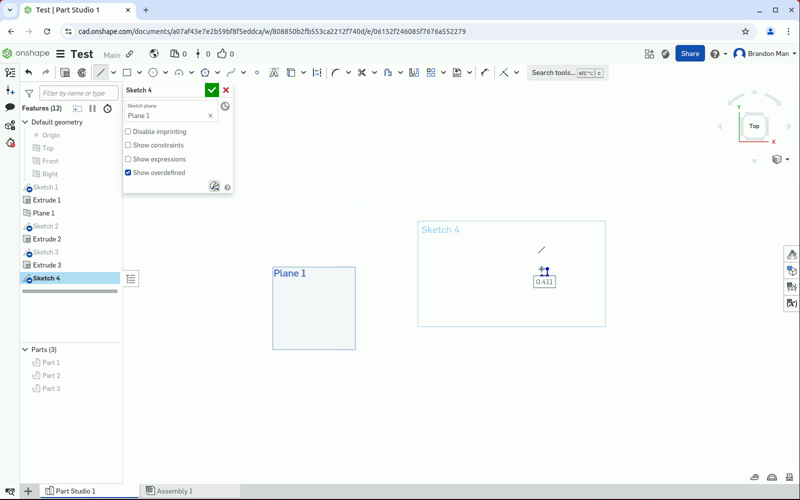
scroll(-6)
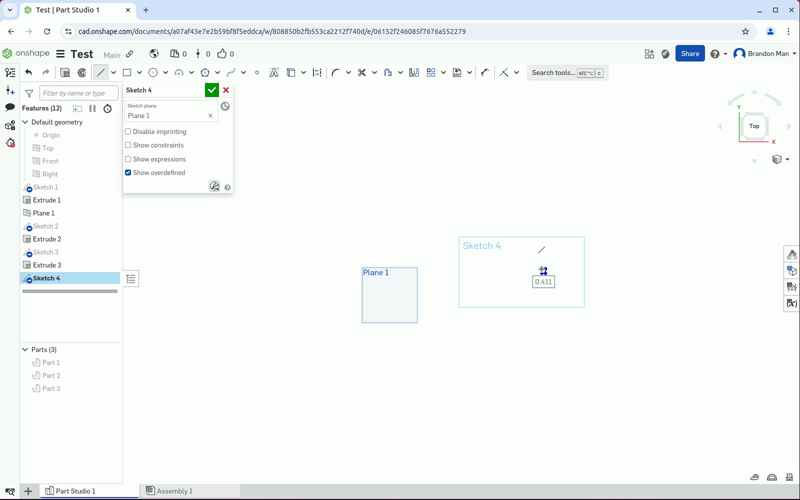
scroll(-6)
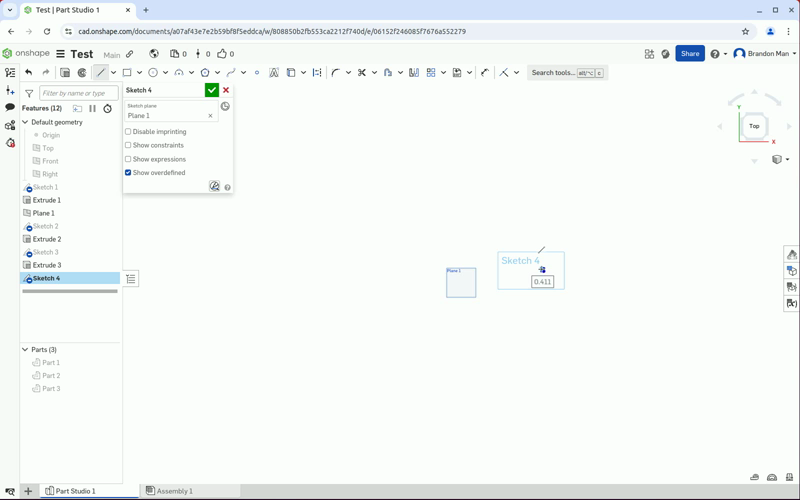
key_up(shift)
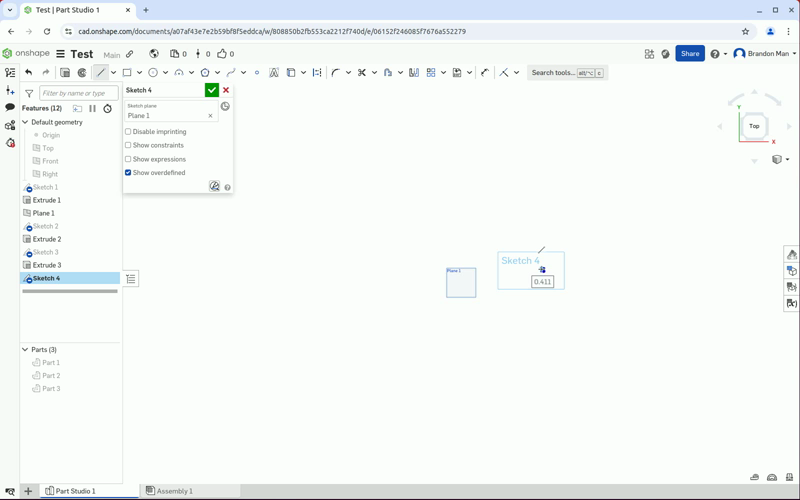
mouse_move(571, 268)
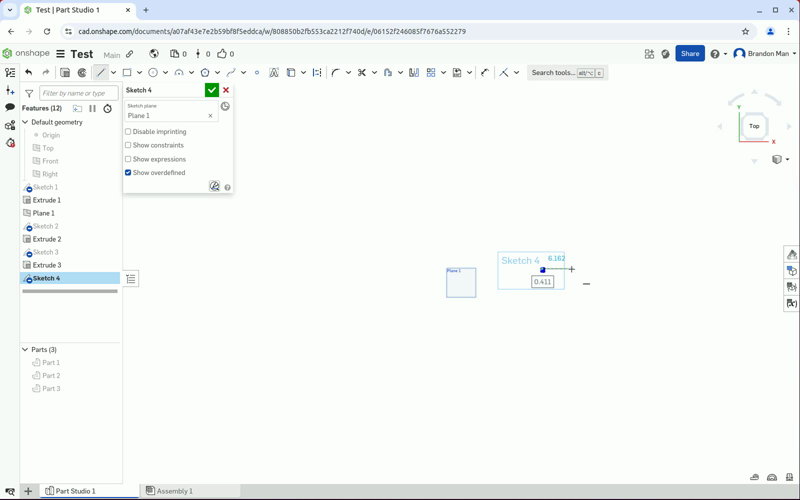
key_down(shift)
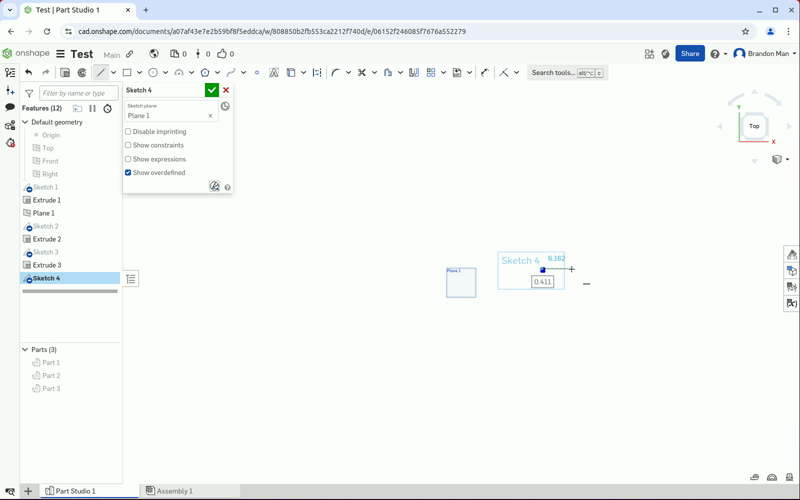
mouse_move(541, 271)
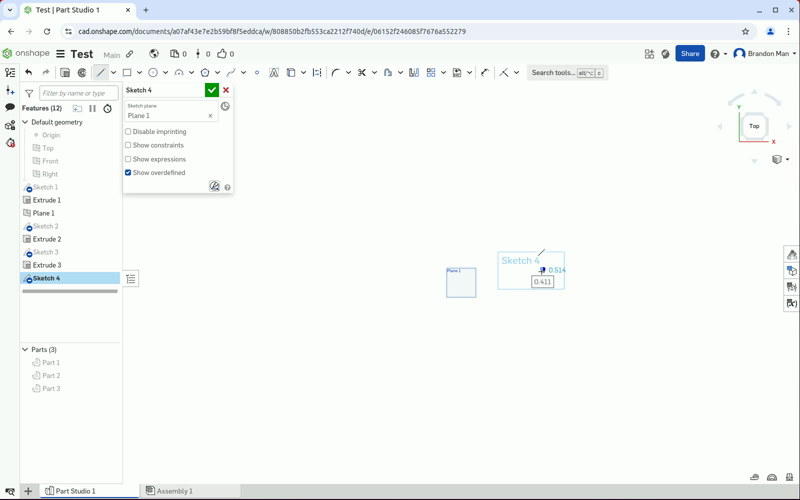
scroll(6)
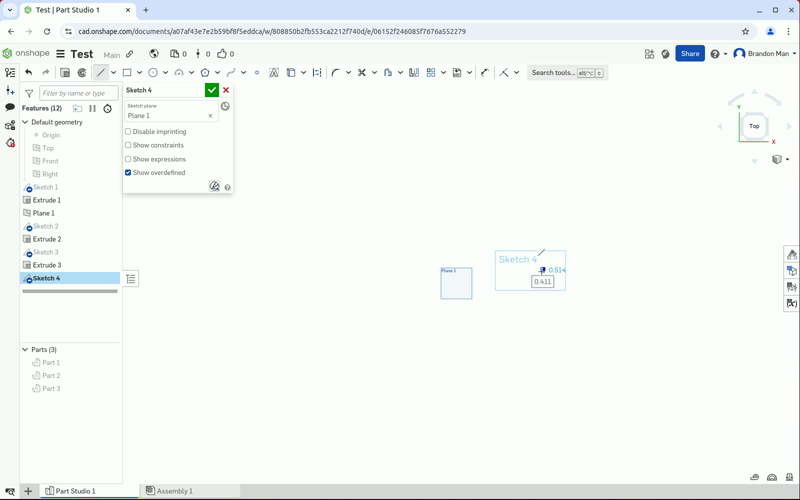
scroll(6)
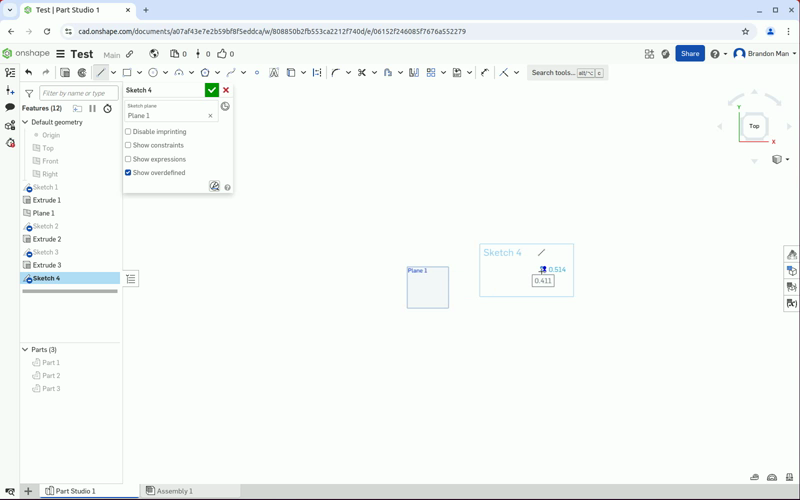
scroll(6)
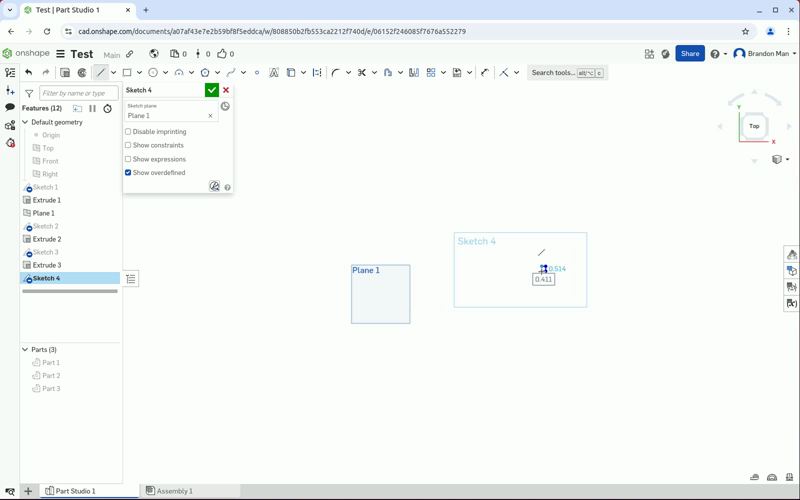
scroll(6)
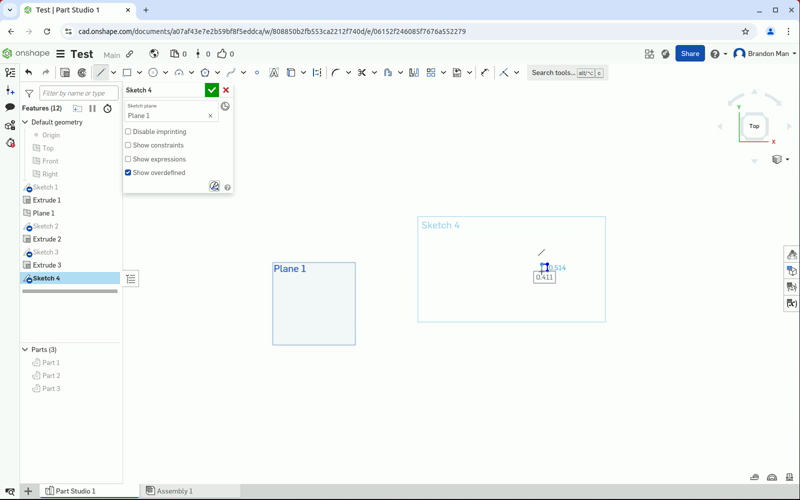
scroll(6)
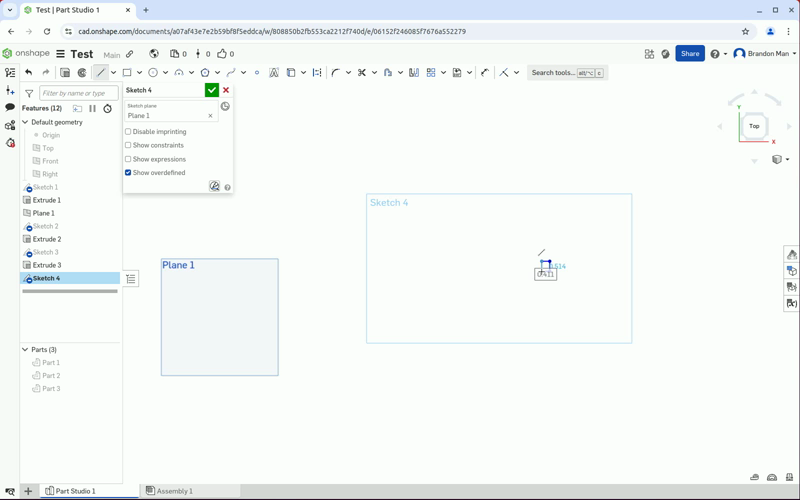
scroll(6)
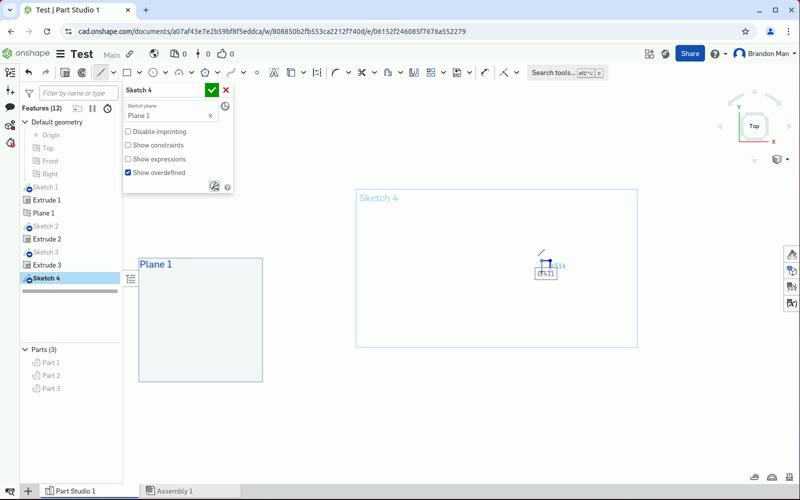
scroll(6)
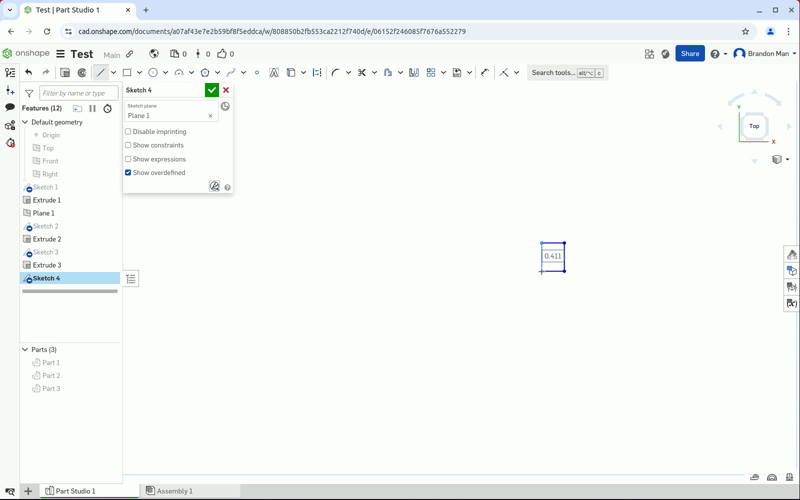
key_up(shift)
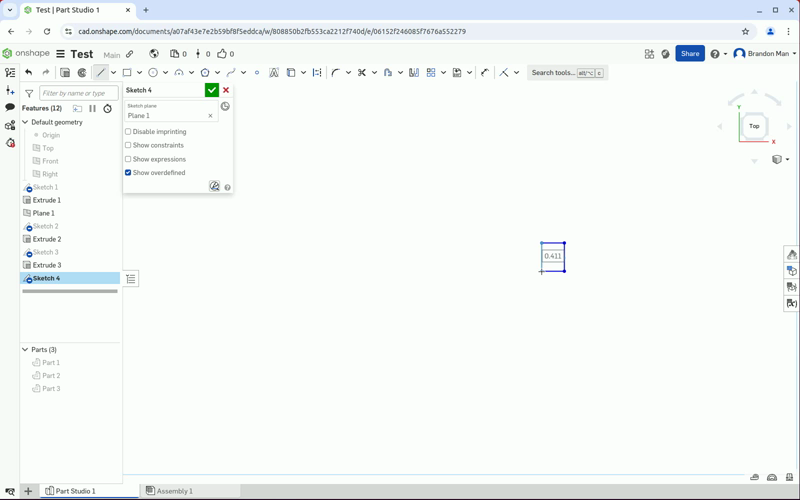
click(541, 271)
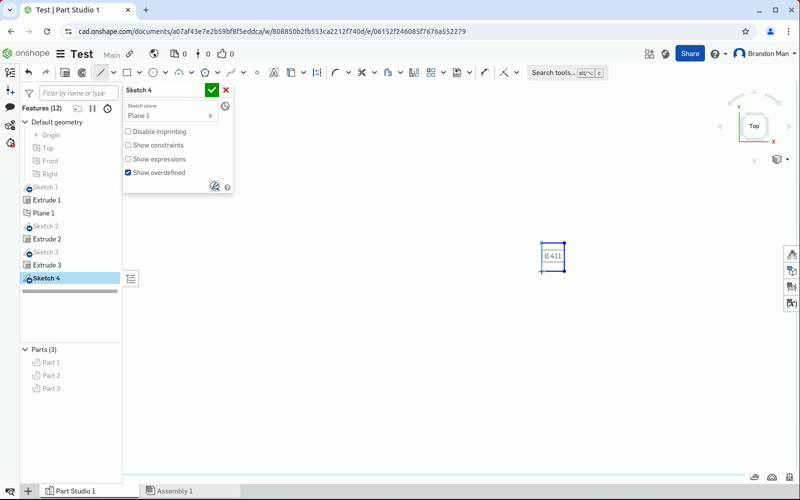
scroll(-6)
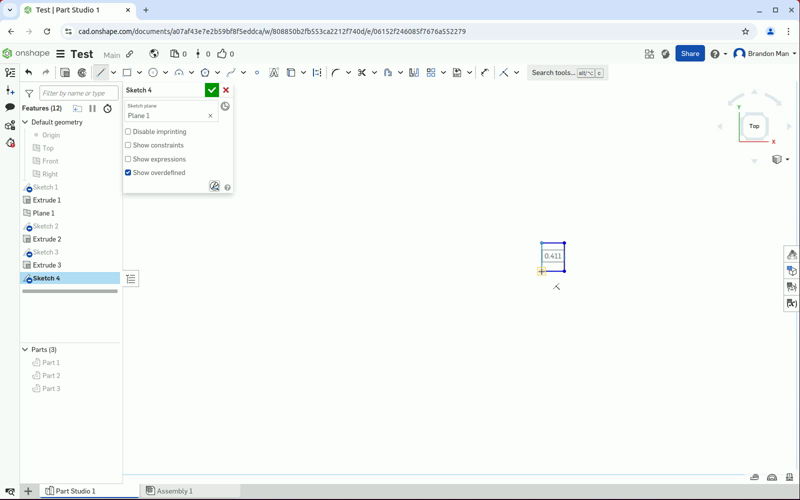
scroll(-6)
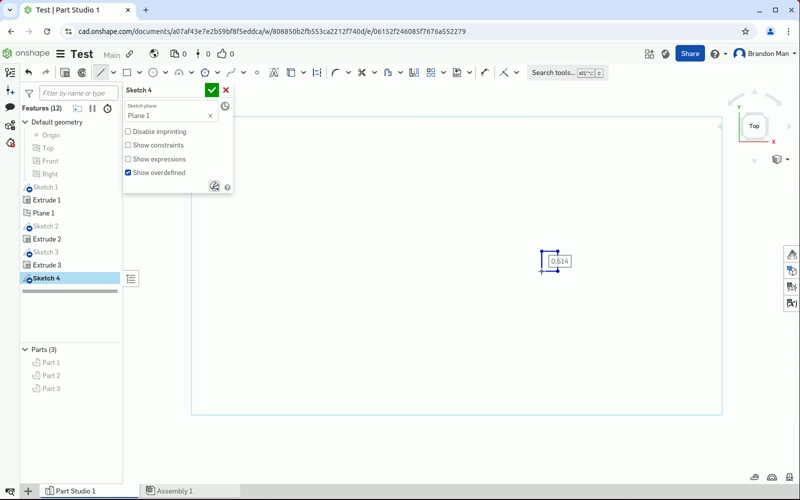
scroll(-6)
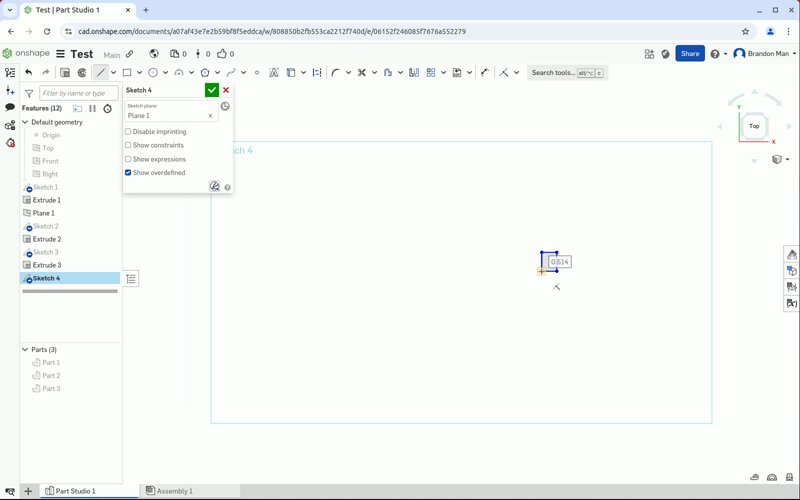
scroll(-6)
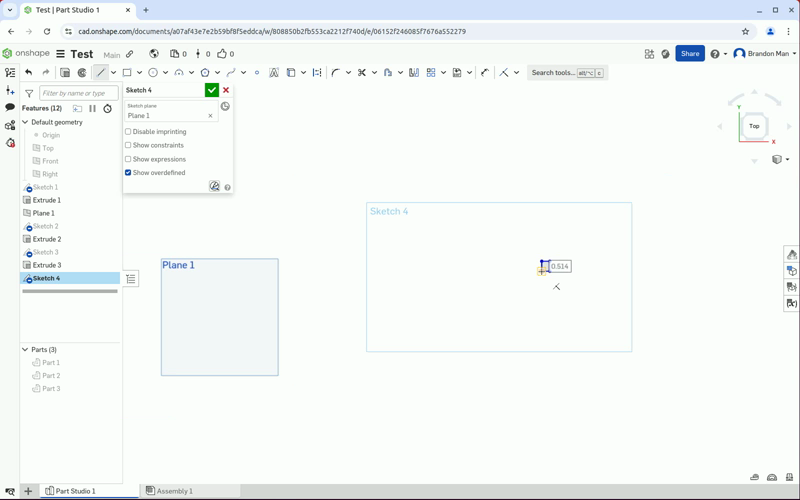
scroll(-6)
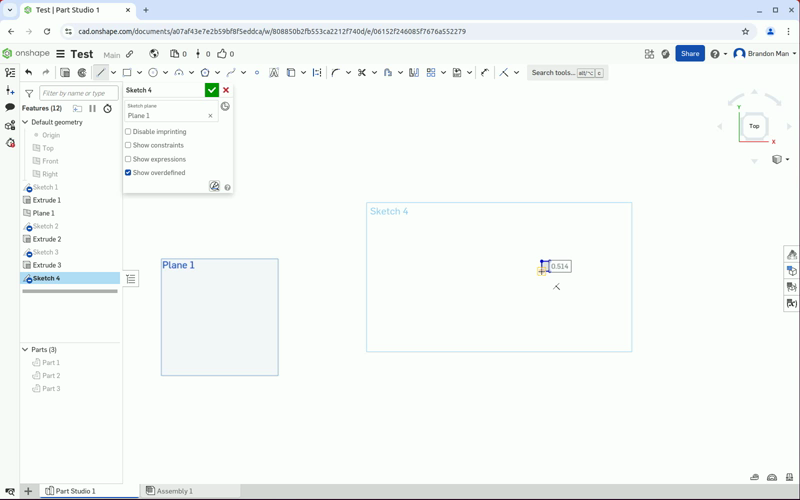
scroll(-6)
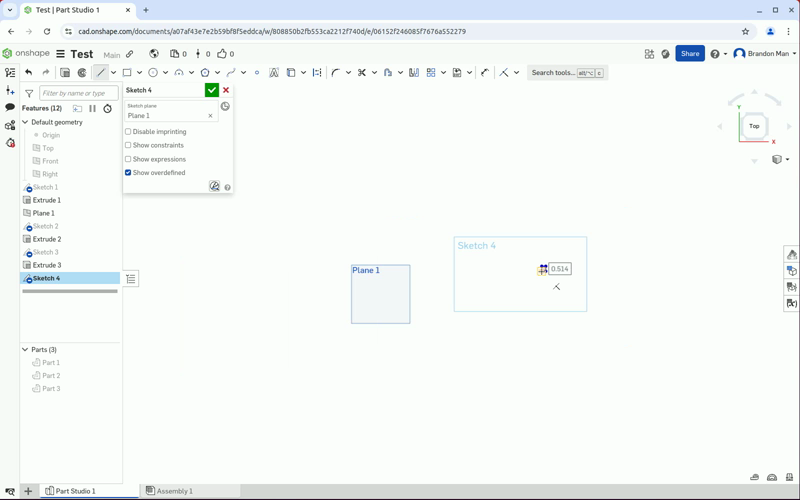
scroll(-6)
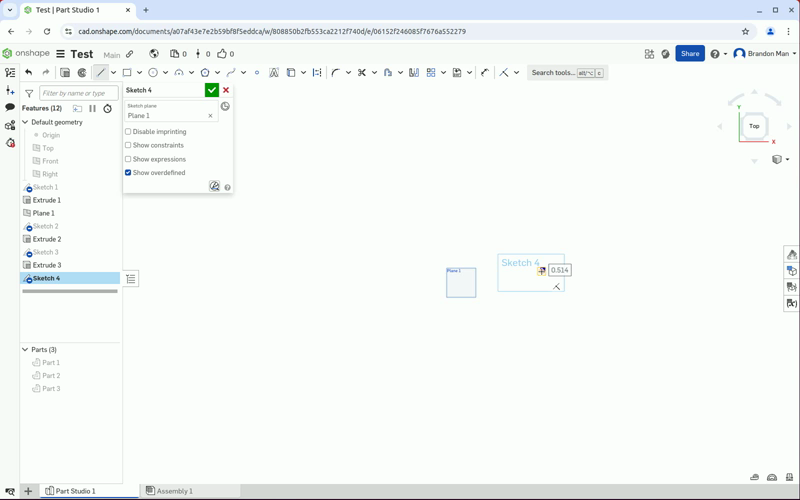
key(esc)
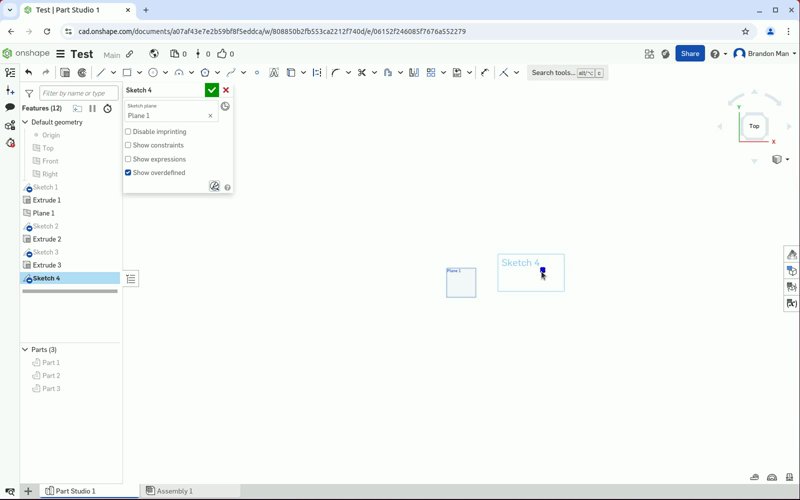
mouse_move(543, 270)
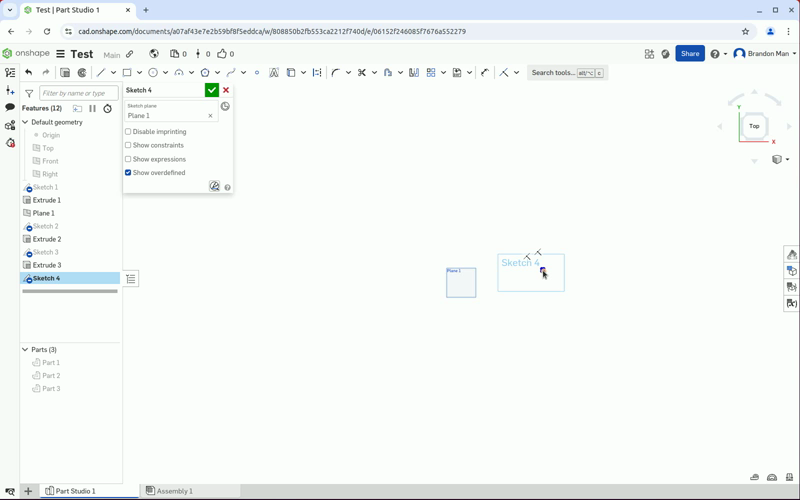
scroll(6)
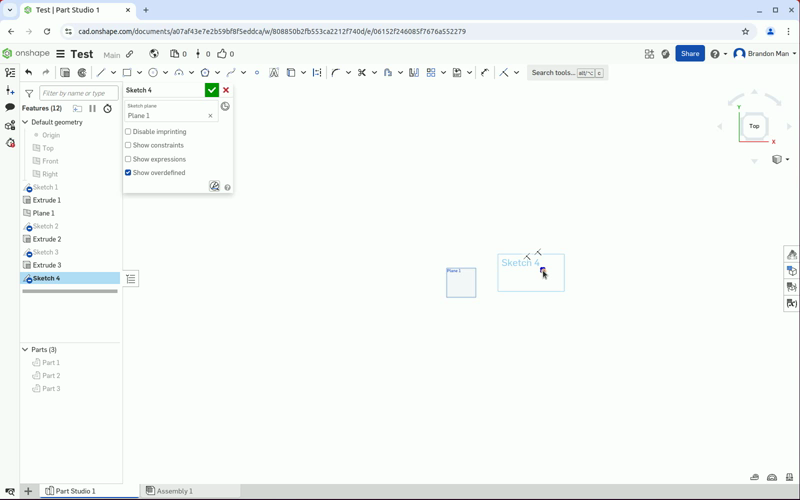
scroll(6)
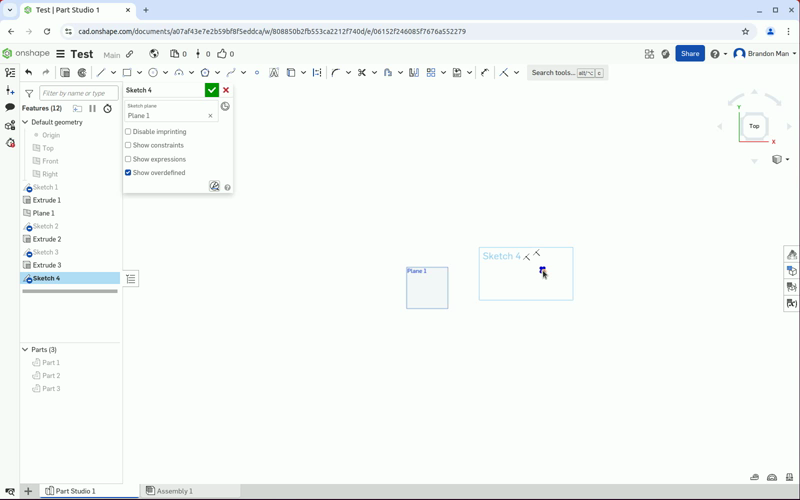
scroll(6)
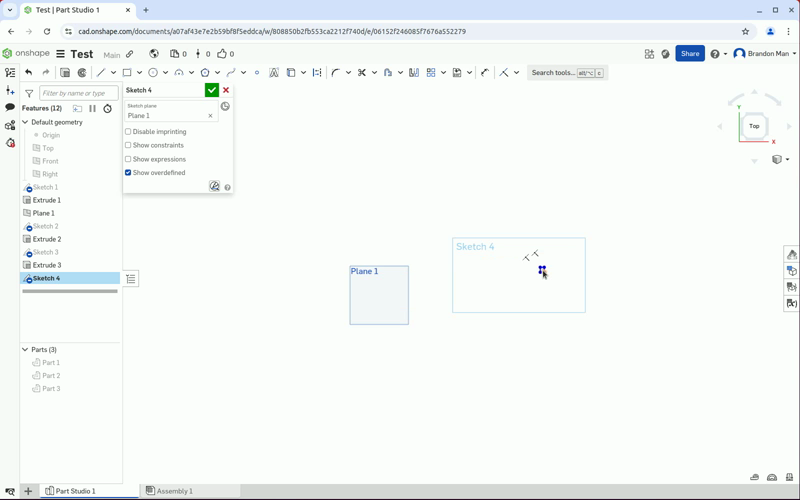
scroll(6)
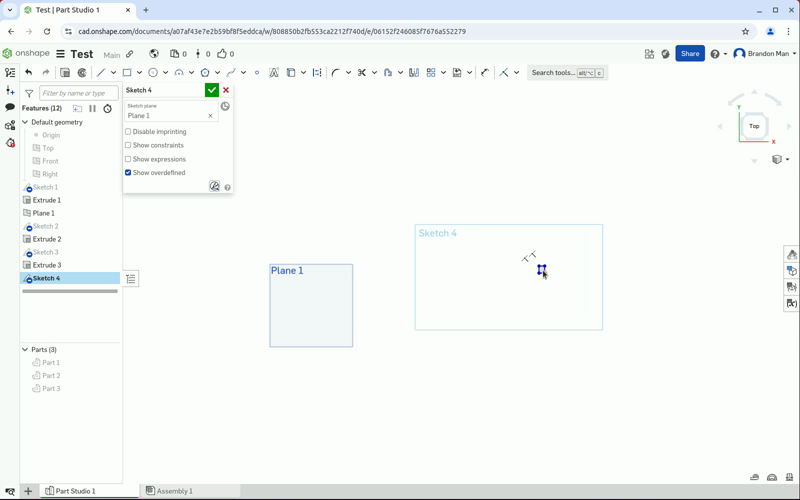
scroll(6)
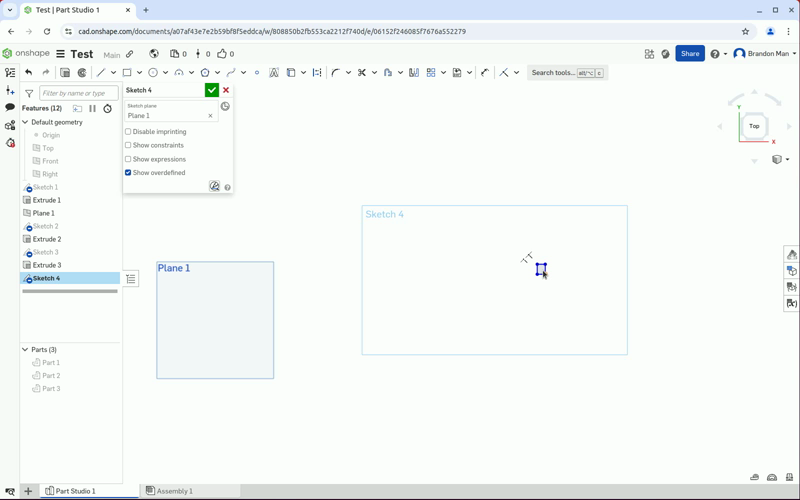
scroll(6)
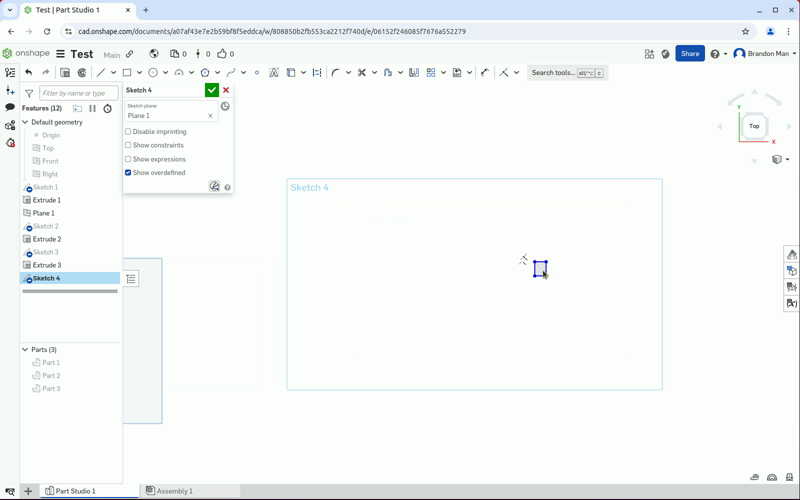
scroll(6)
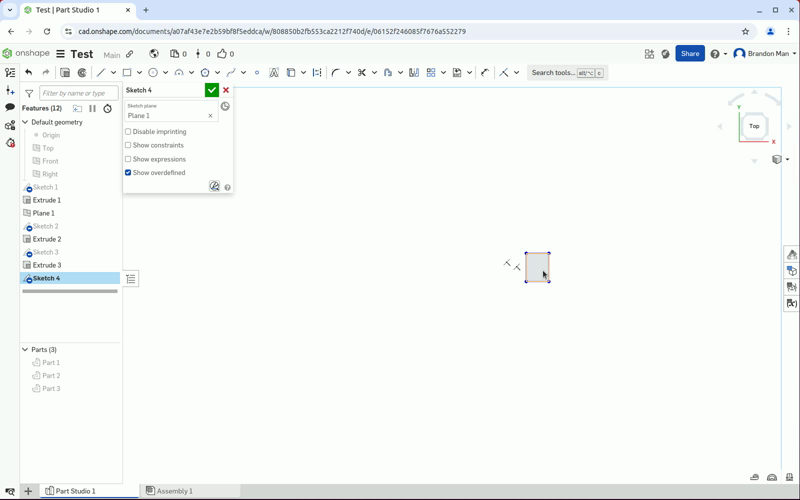
click(543, 270)
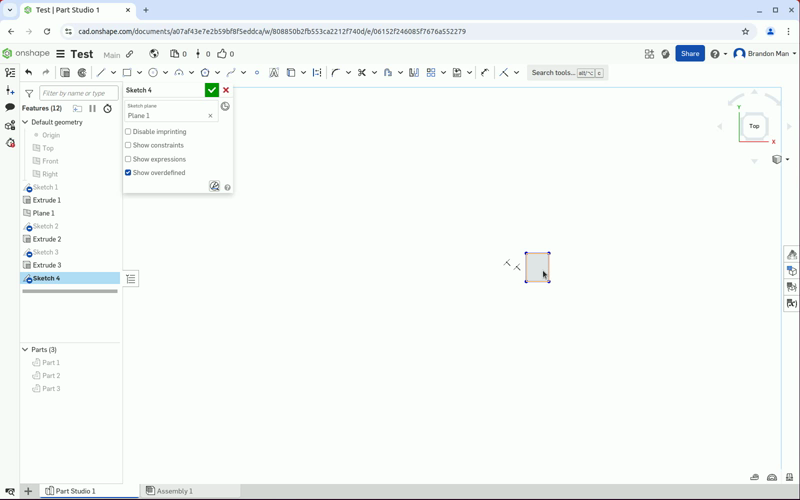
scroll(-6)
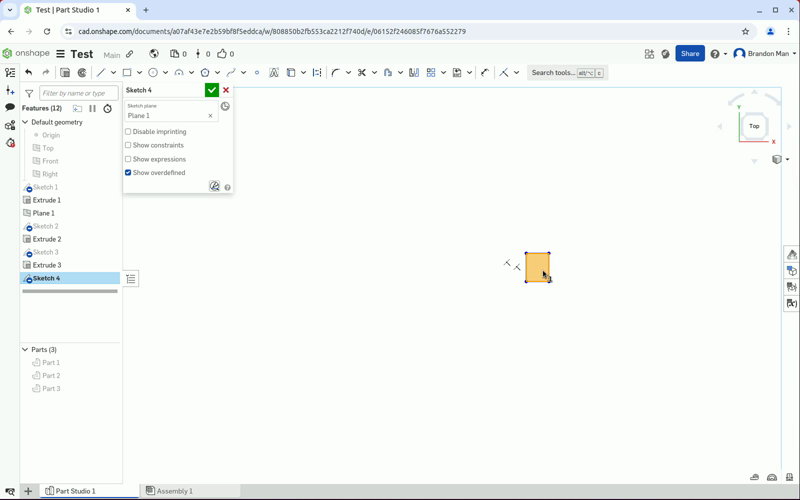
scroll(-6)
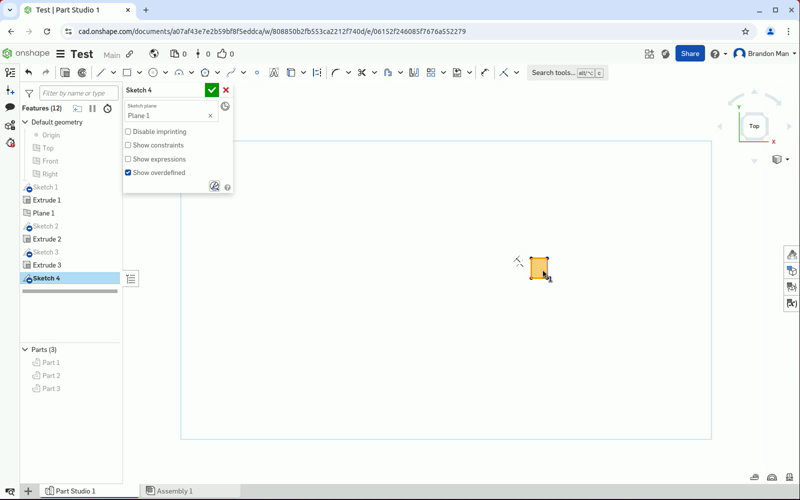
scroll(-6)
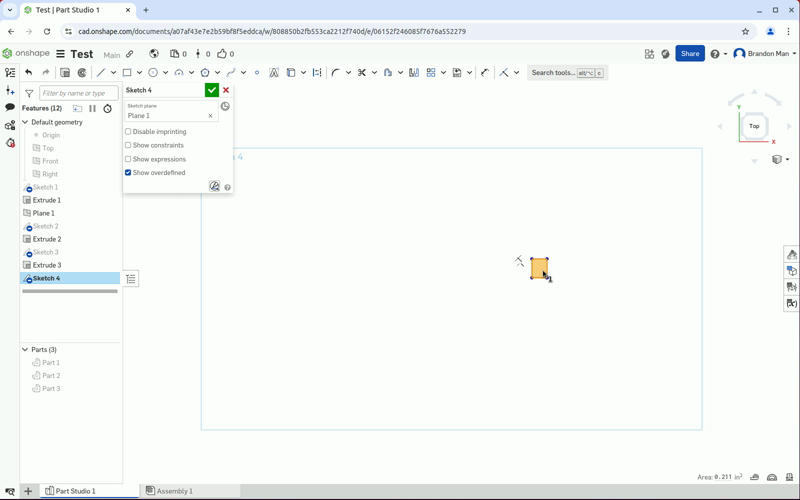
scroll(-6)
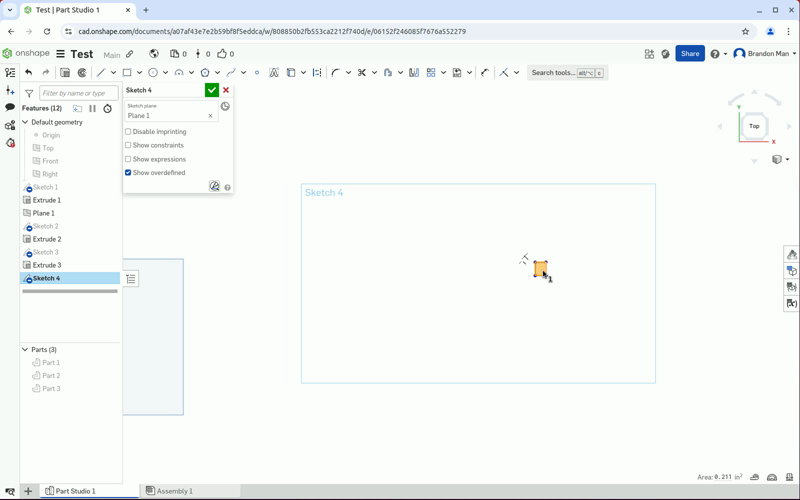
scroll(-6)
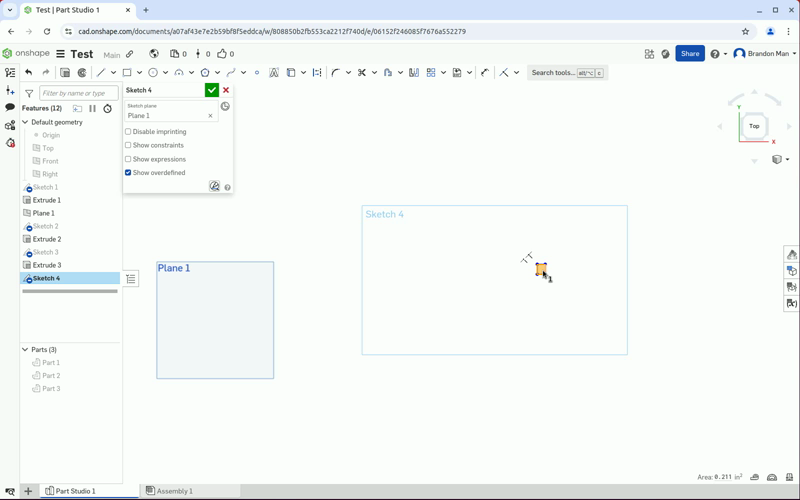
scroll(-6)
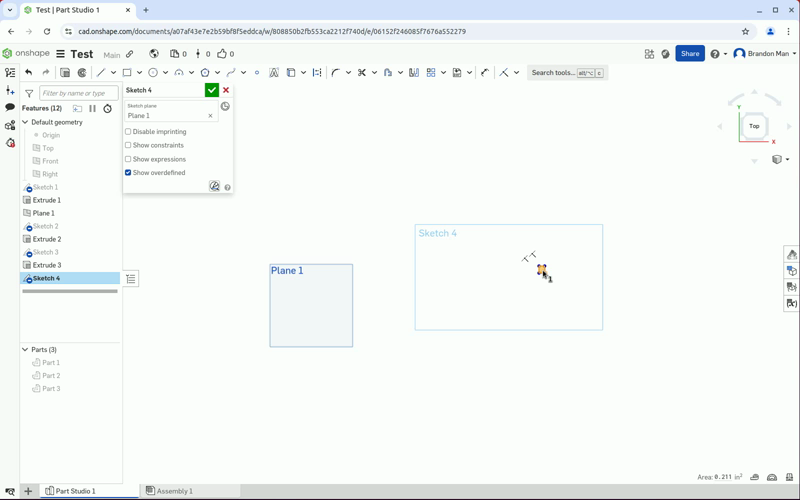
scroll(-6)
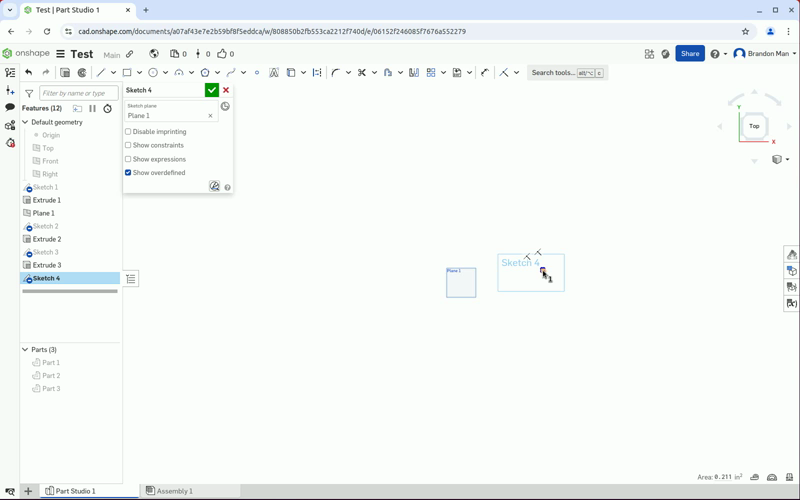
mouse_move(73, 352)
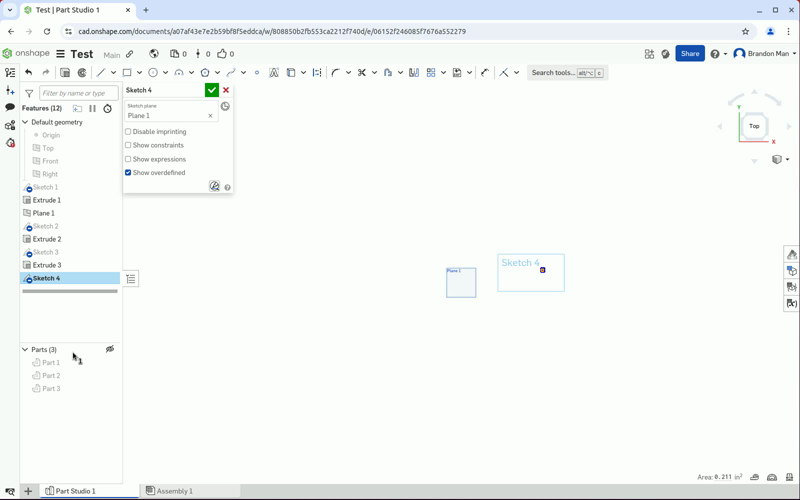
key(shift+y)
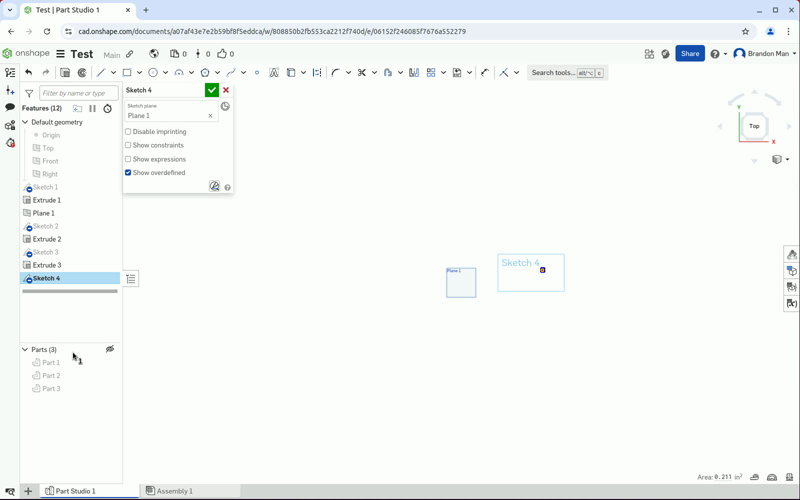
key(shift+e)
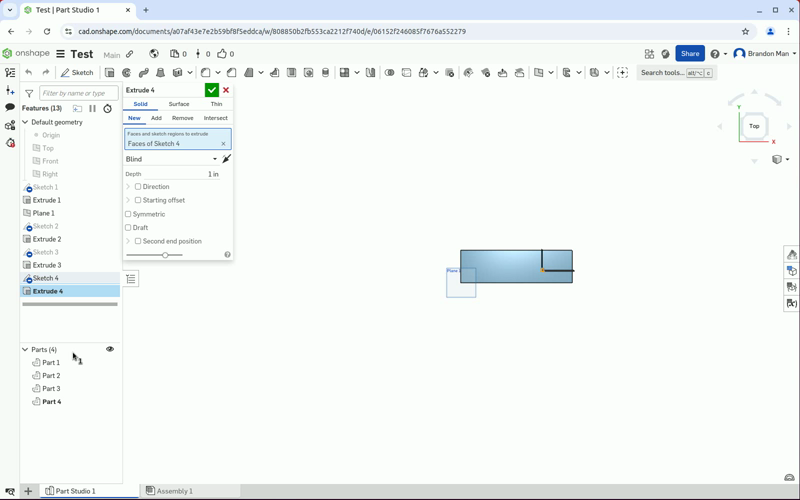
mouse_move(143, 106)
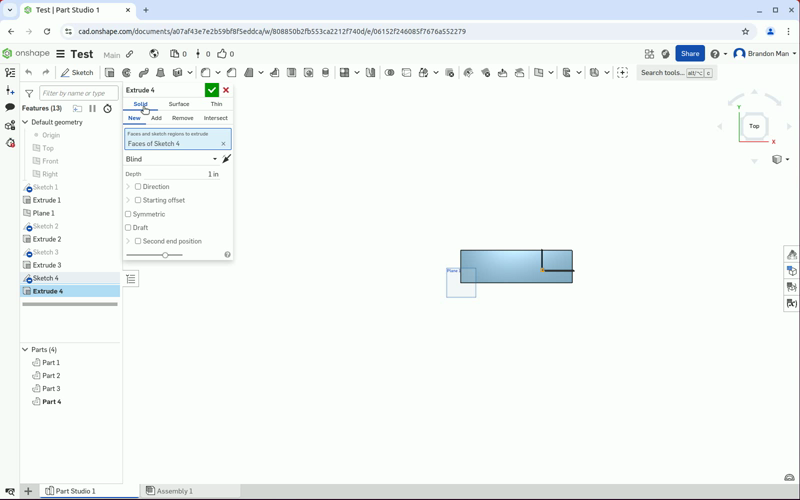
click(143, 106)
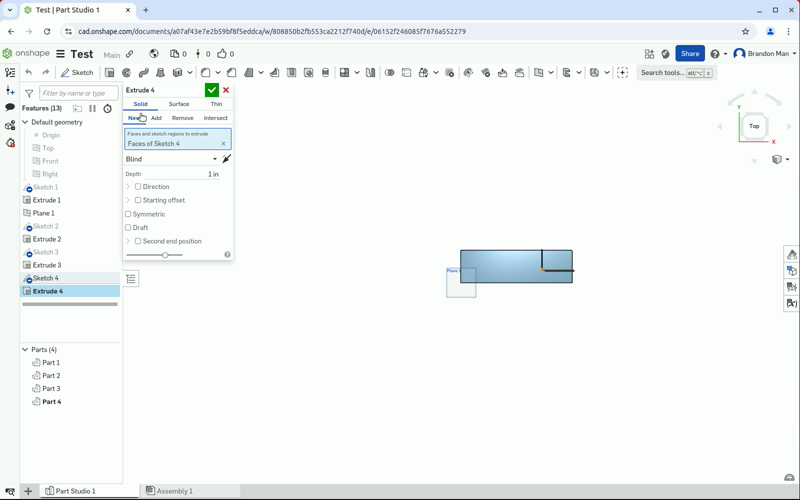
mouse_move(137, 120)
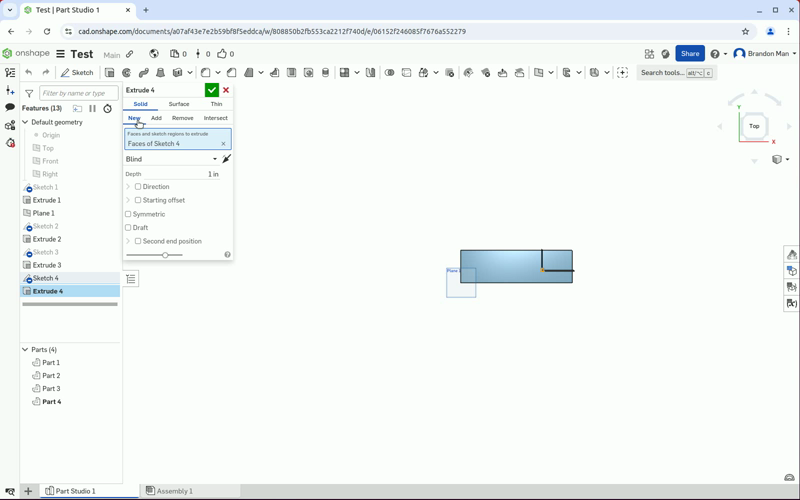
click(137, 120)
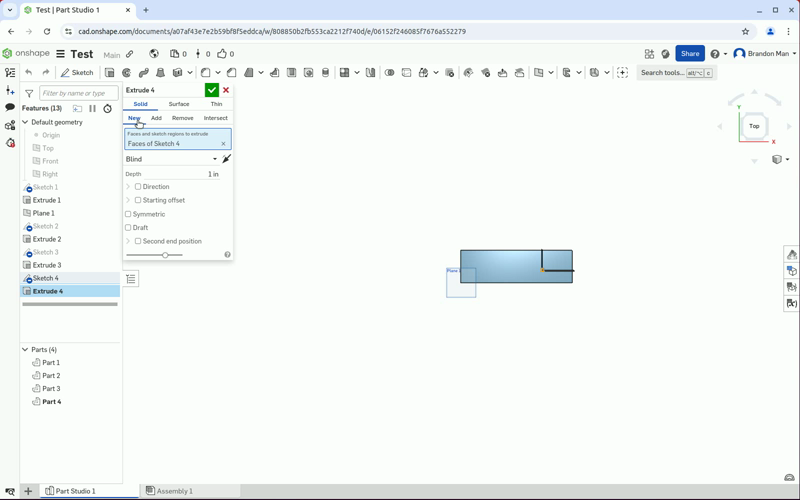
key(tab, 4)
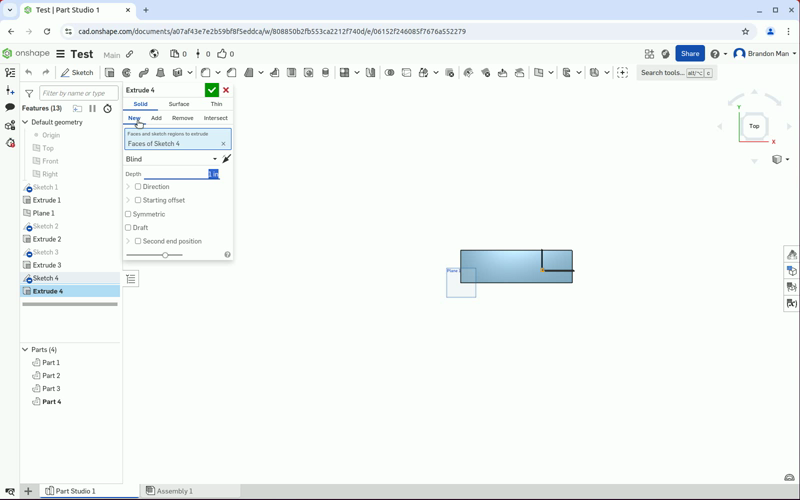
text(3.129)
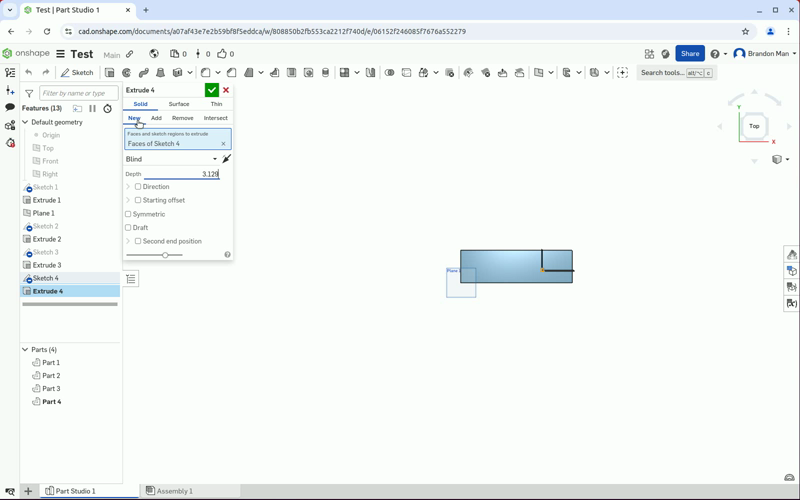
key(enter)
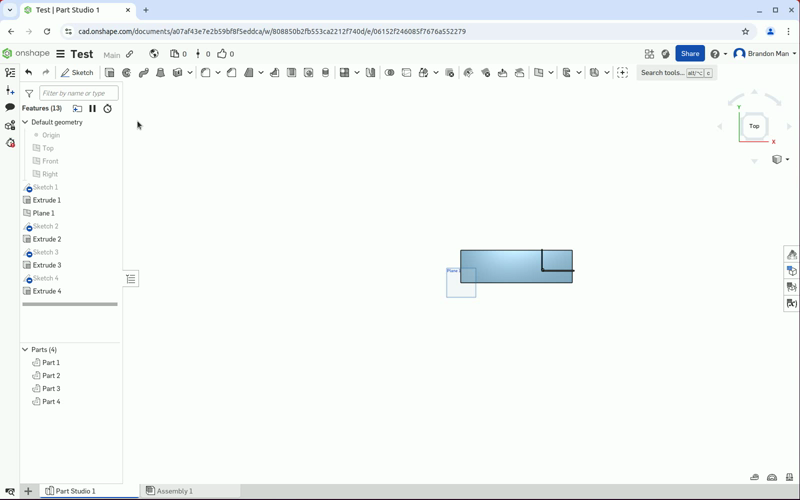
key(shift+h)
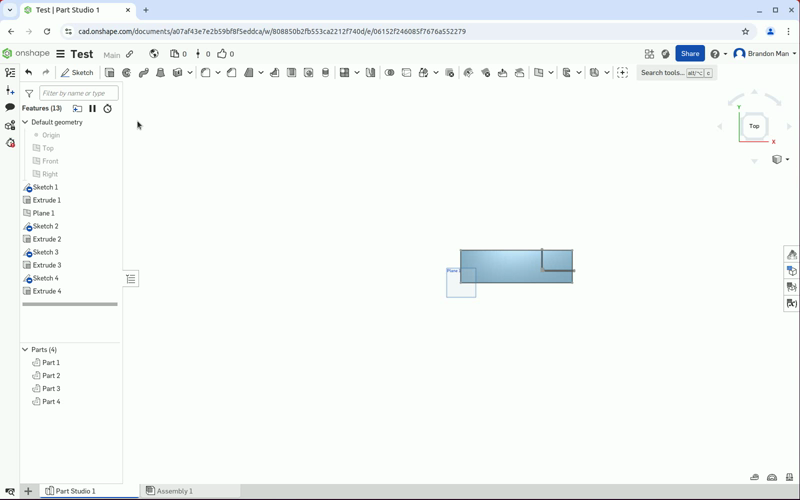
key(shift+h)
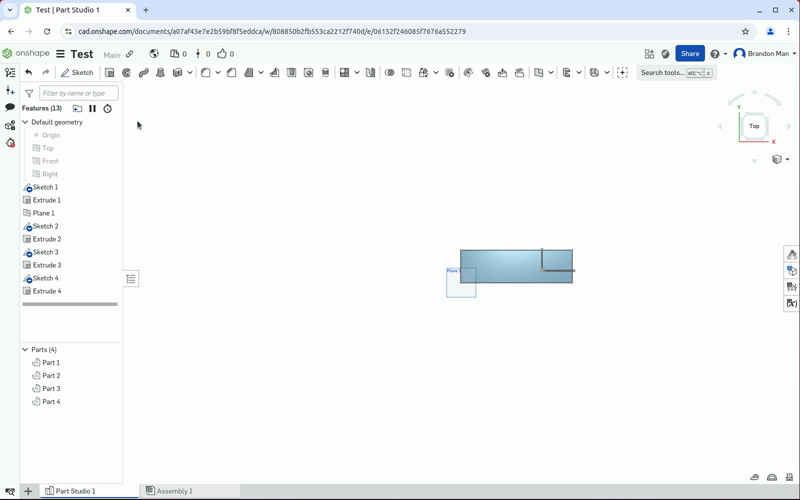
key(shift+7)
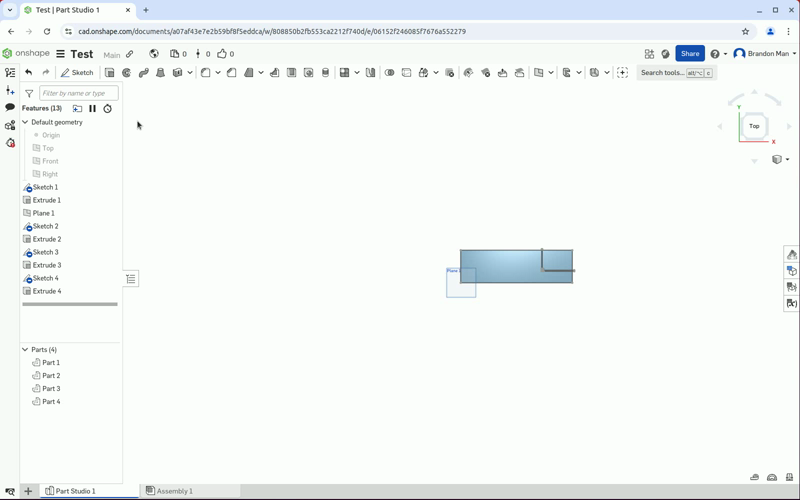
key(up, 3)
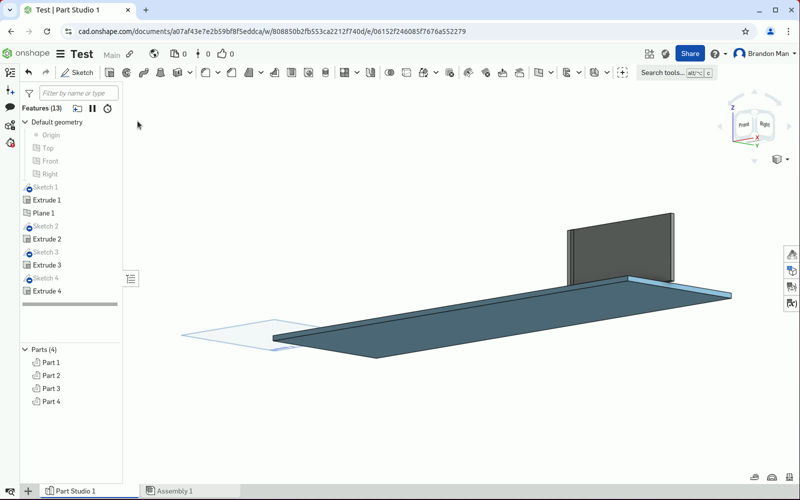
key(left, 3)
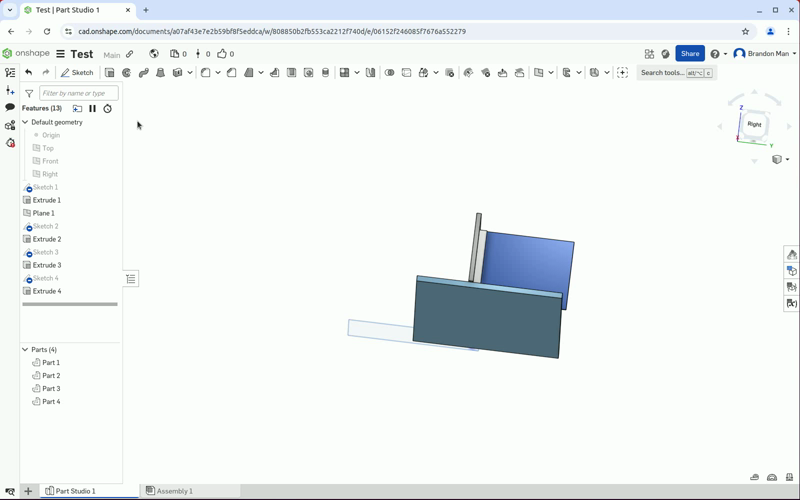
key(right, 3)
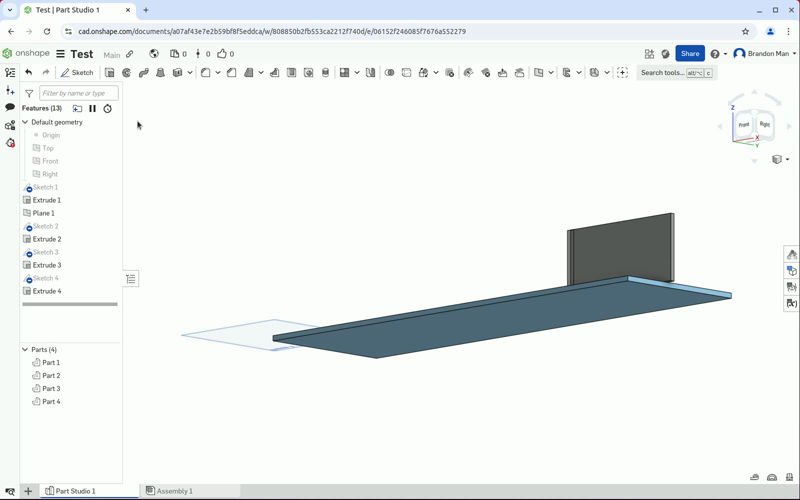
key(down, 3)
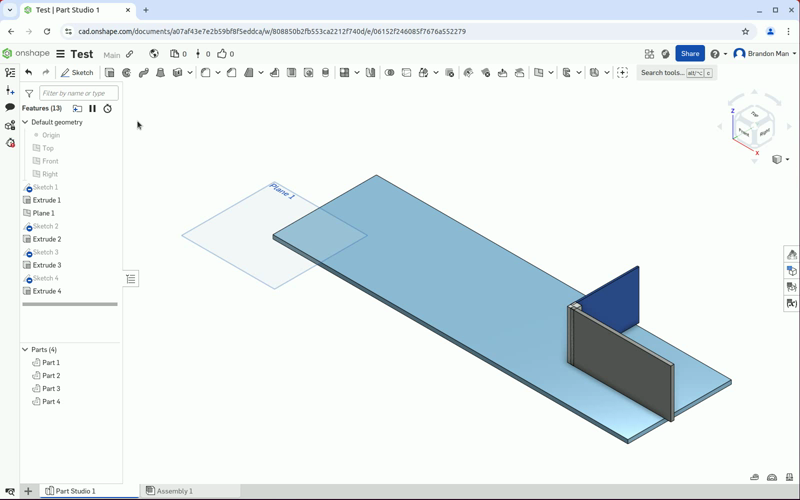
mouse_move(73, 189)
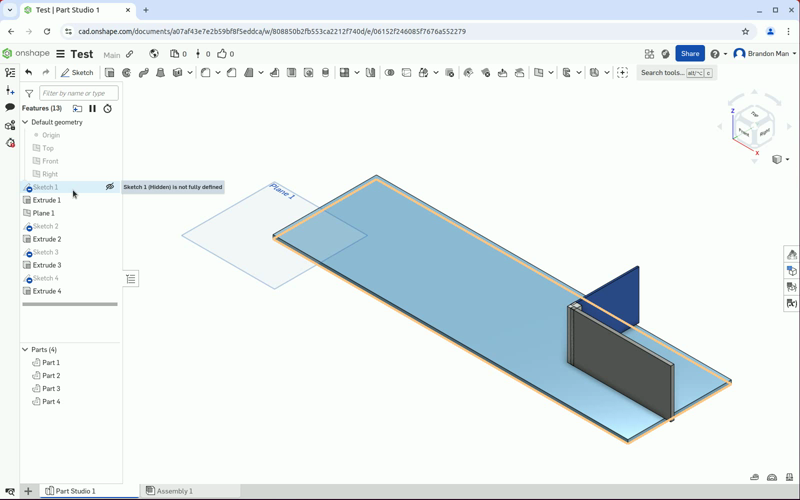
click(73, 189)